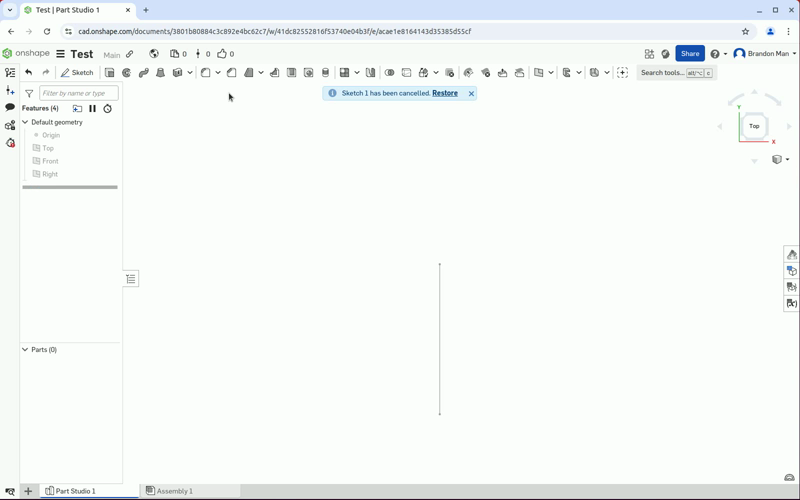
key(shift+h)
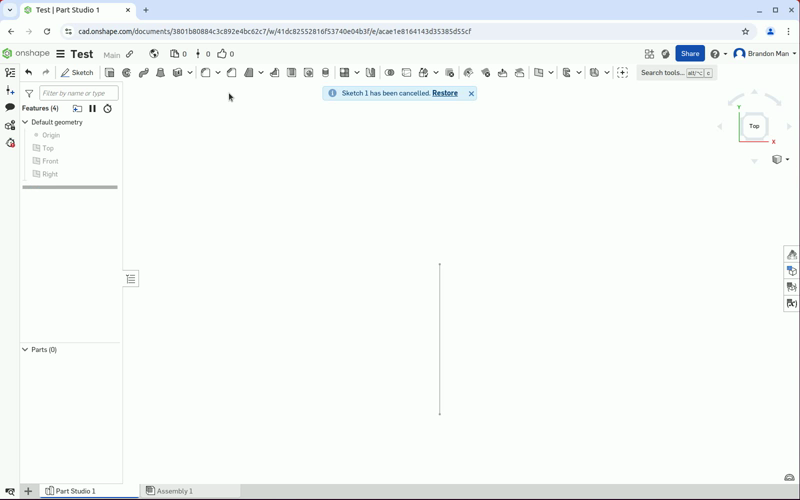
key(shift+s)
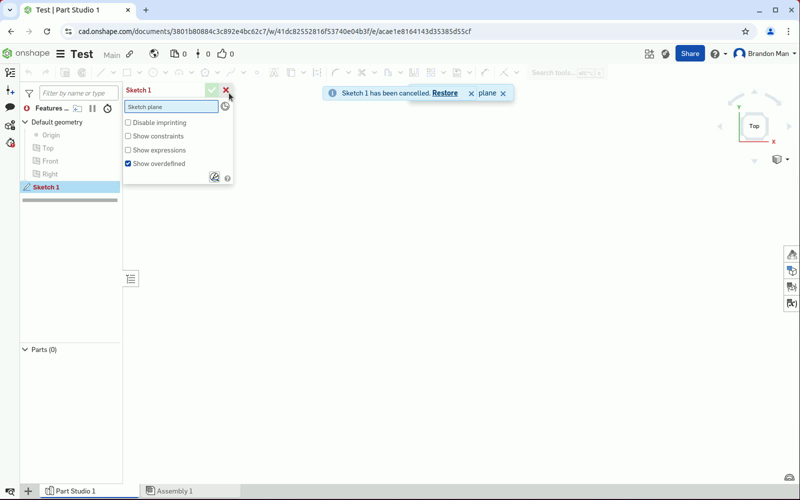
mouse_move(73, 150)
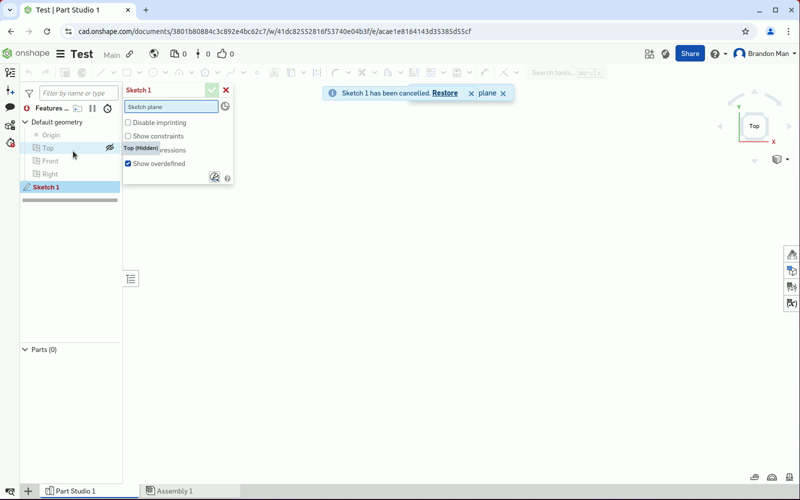
click(73, 150)
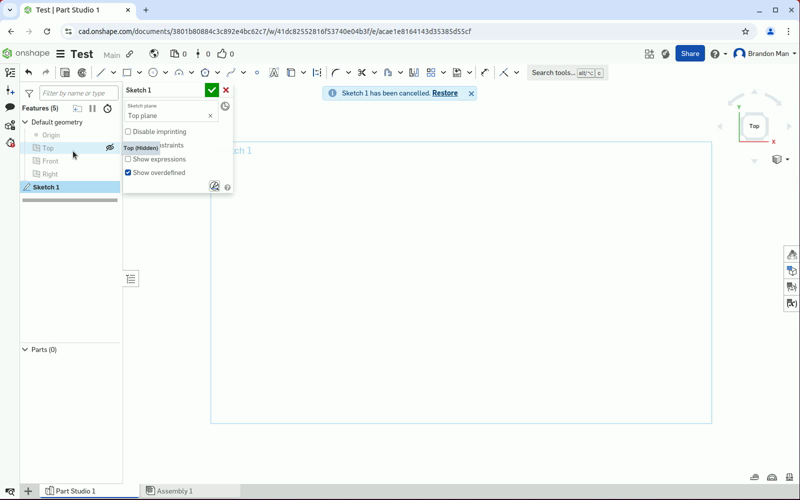
mouse_move(73, 352)
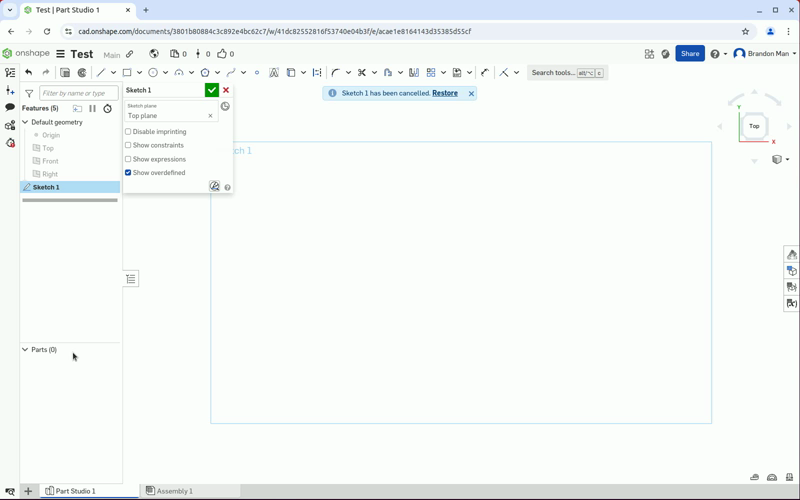
key(y)
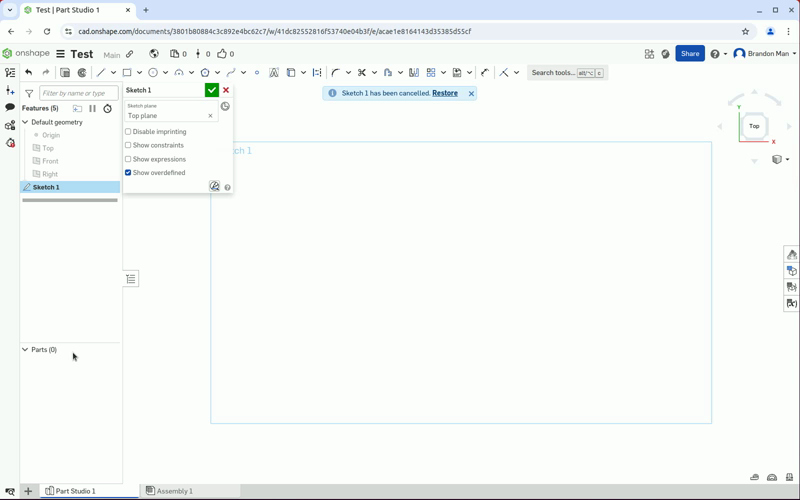
key(c)
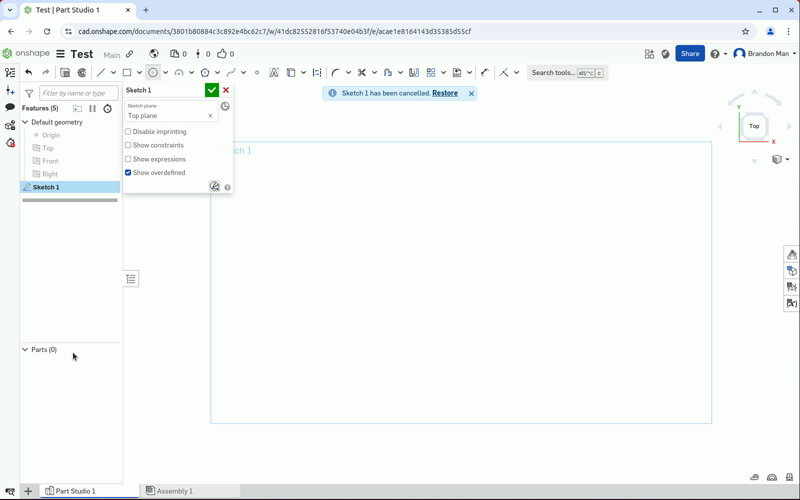
key_down(shift)
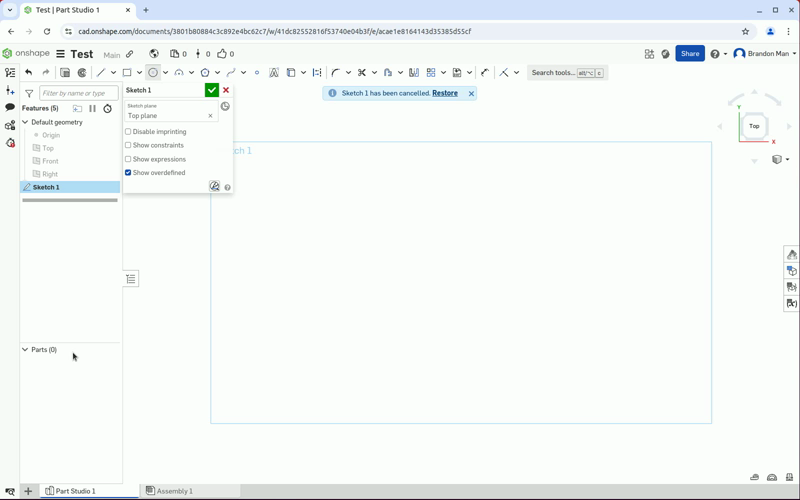
mouse_move(461, 282)
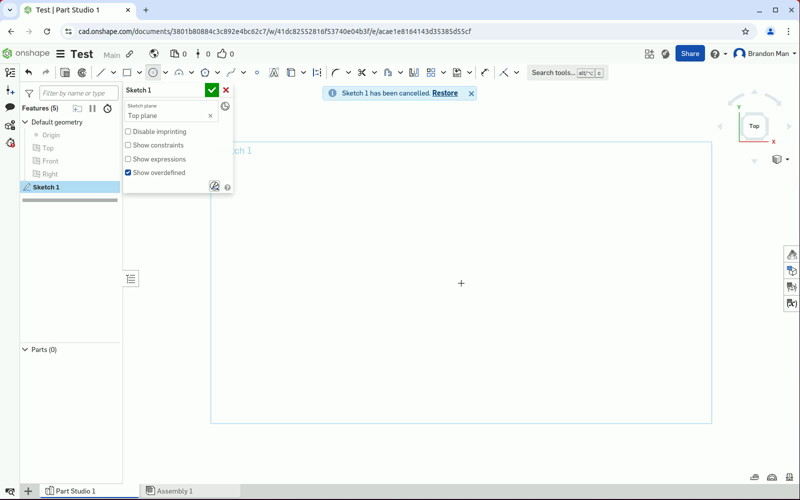
click(461, 282)
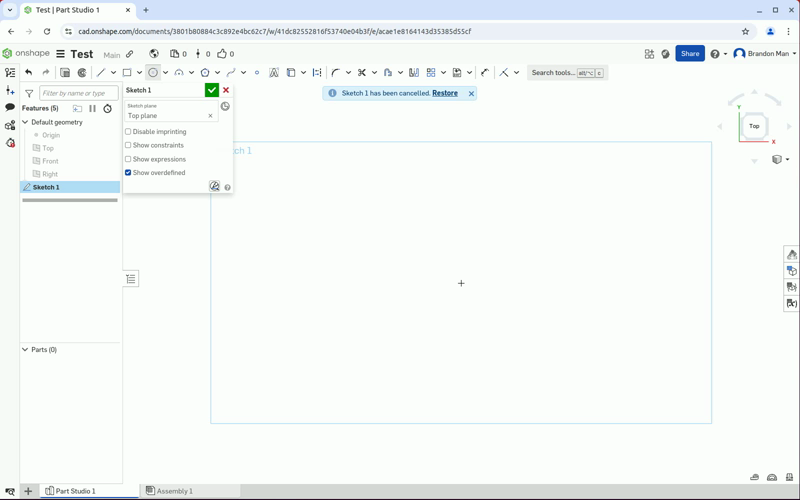
key_up(shift)
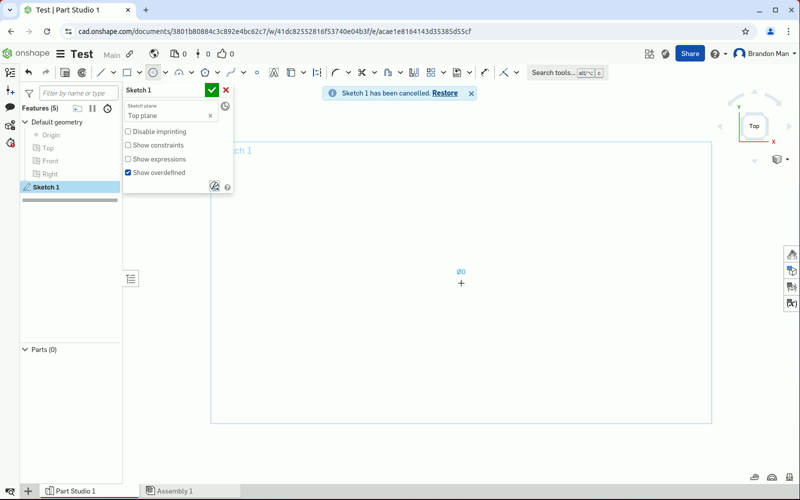
mouse_move(493, 282)
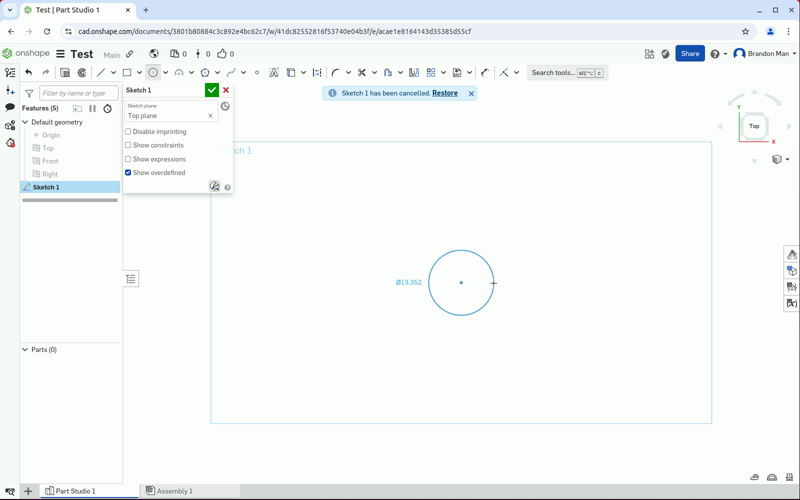
click(493, 282)
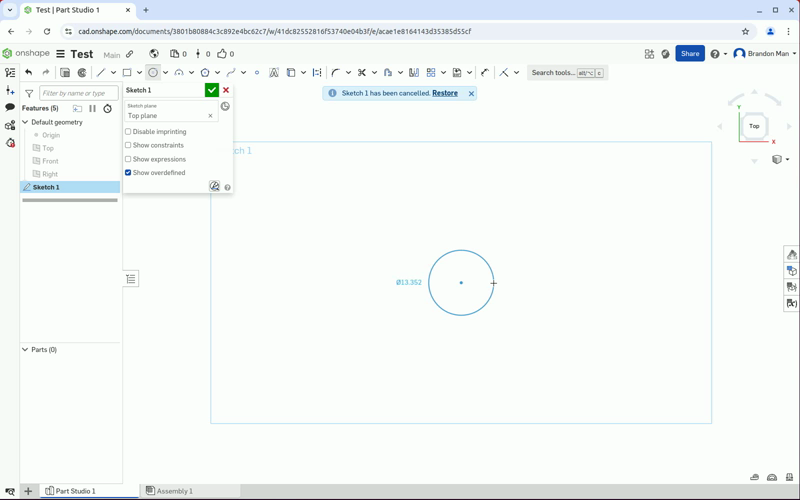
key(esc)
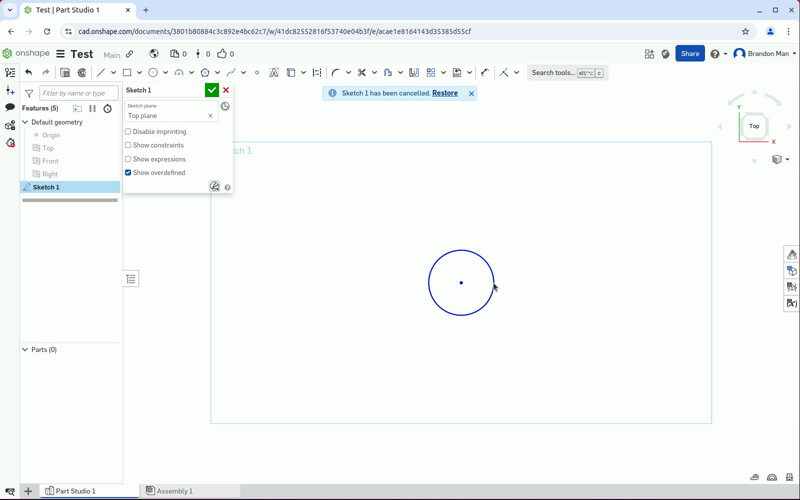
key(l)
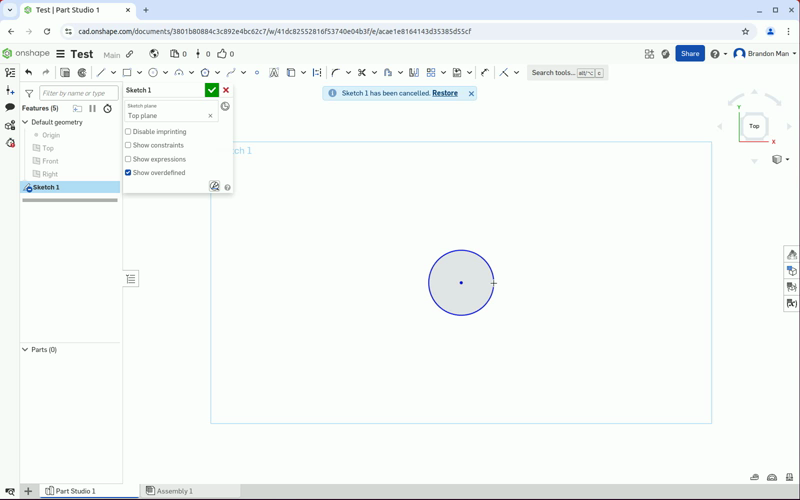
key_down(shift)
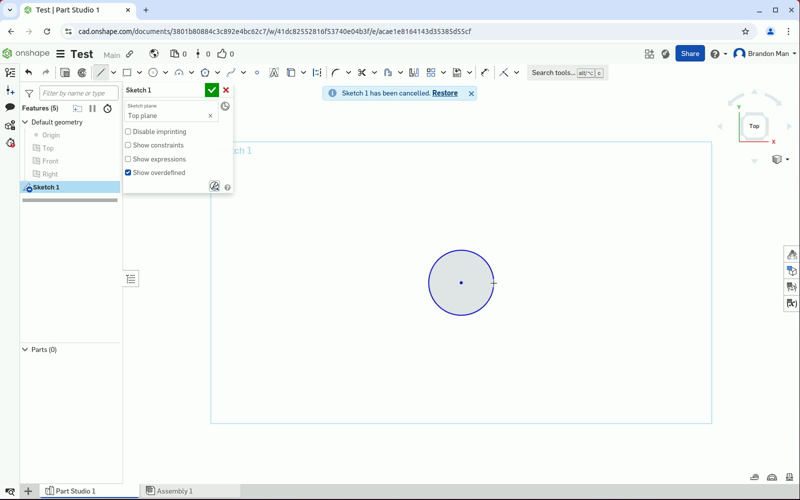
mouse_move(440, 287)
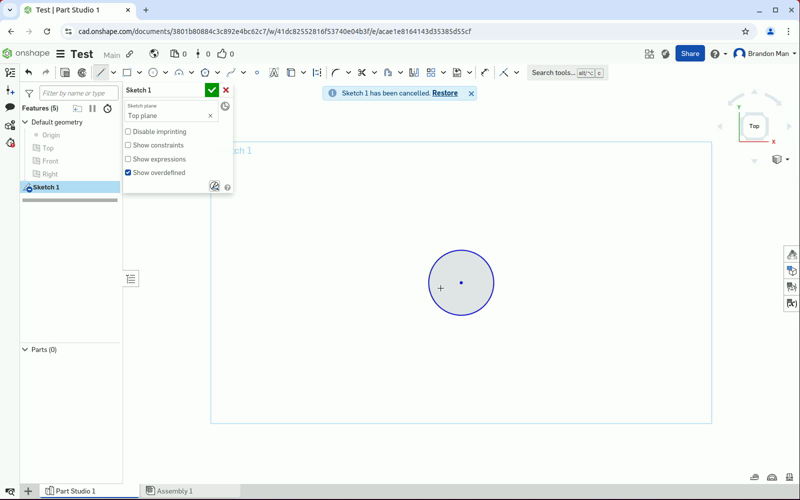
click(440, 287)
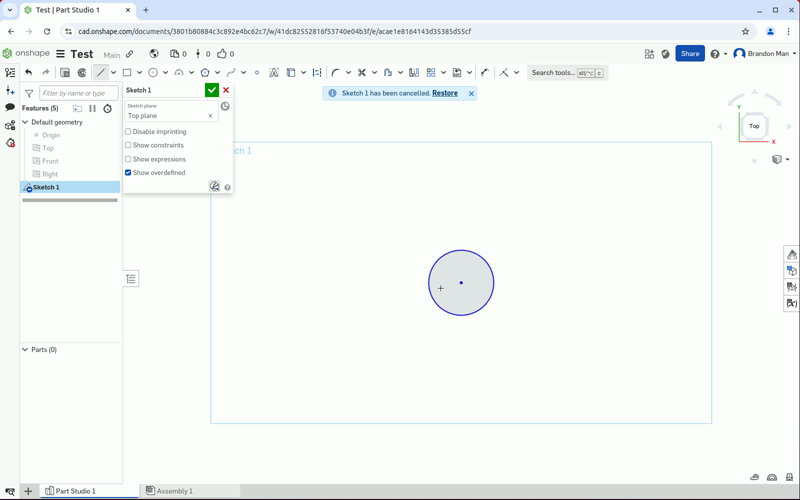
key_up(shift)
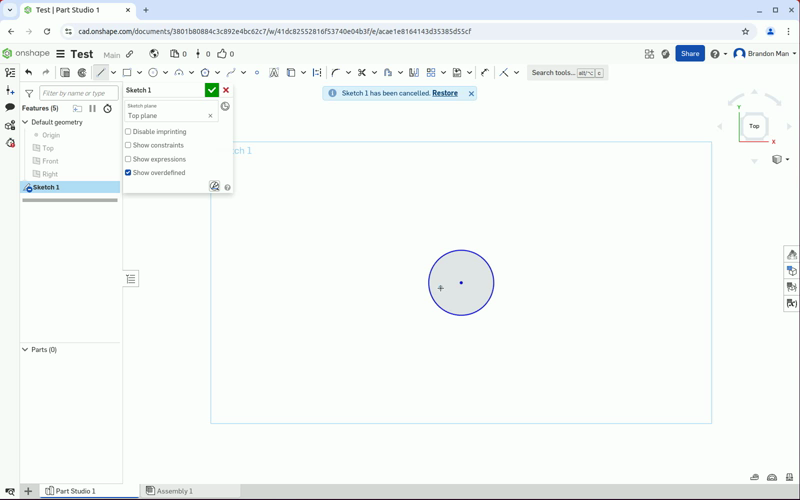
key_down(shift)
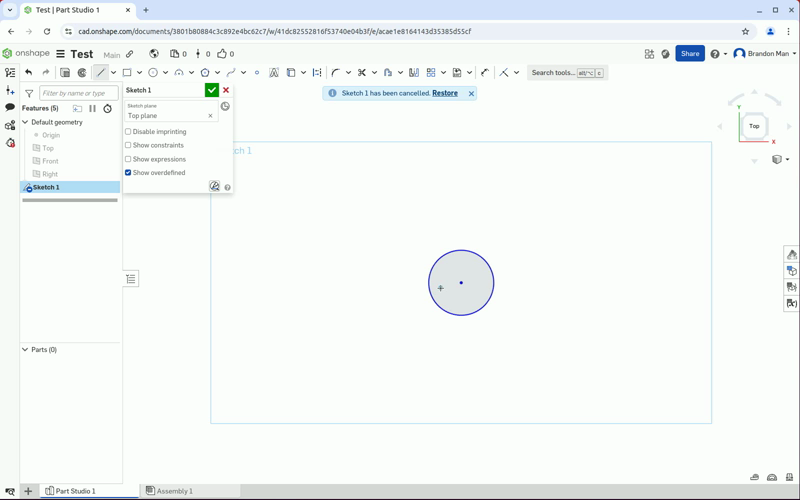
mouse_move(470, 287)
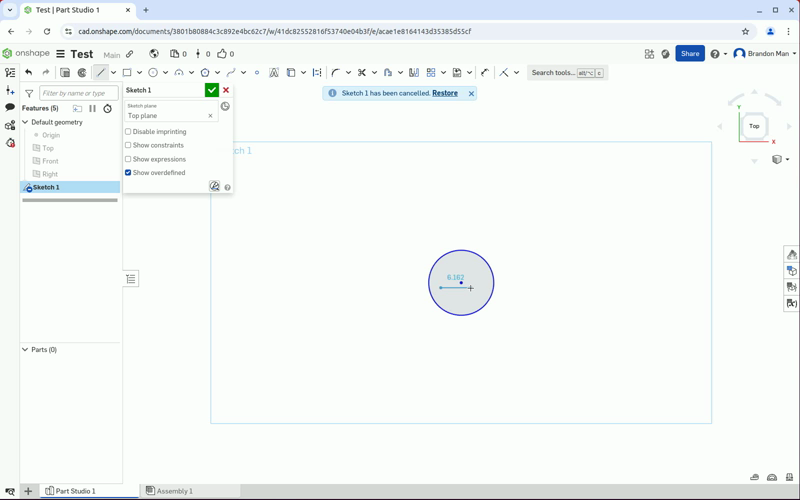
mouse_move(445, 287)
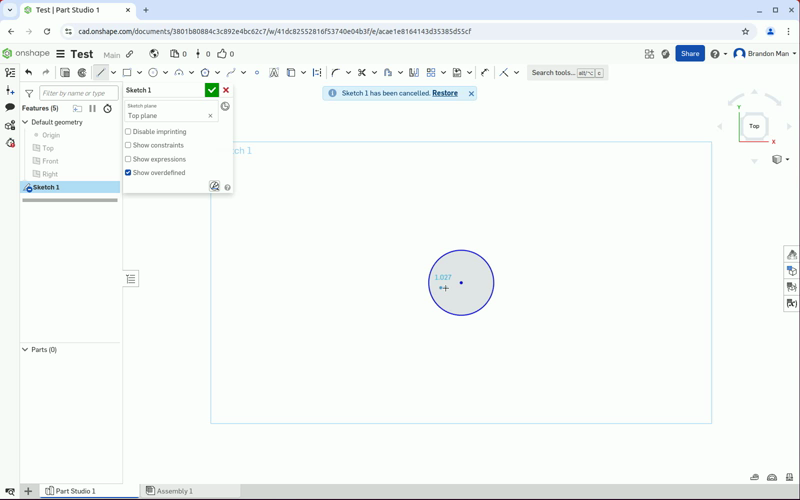
scroll(6)
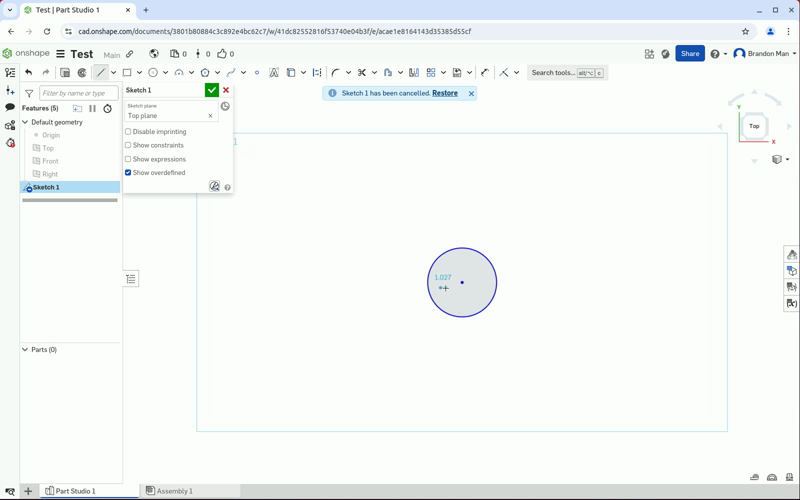
scroll(6)
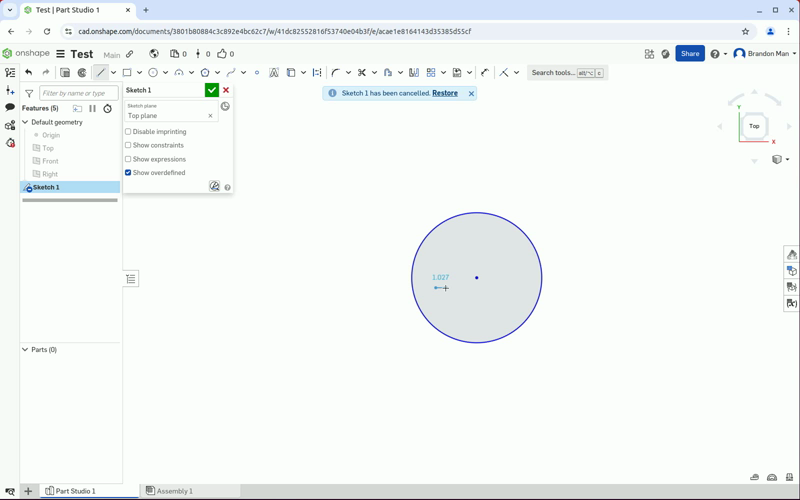
scroll(6)
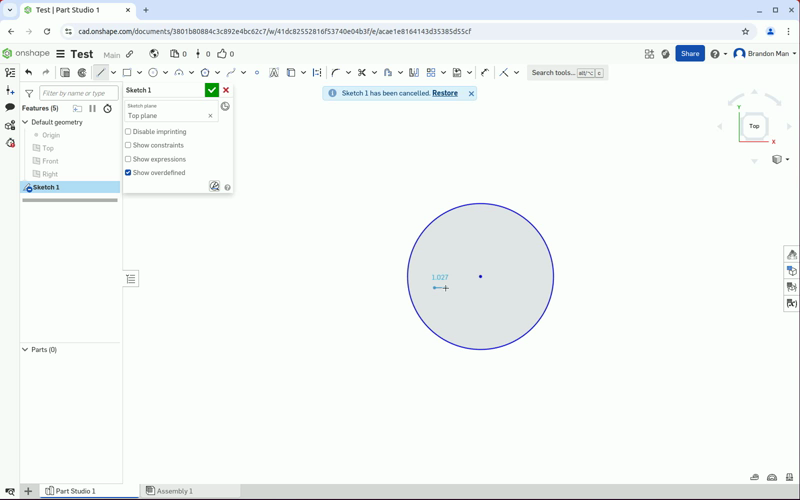
scroll(6)
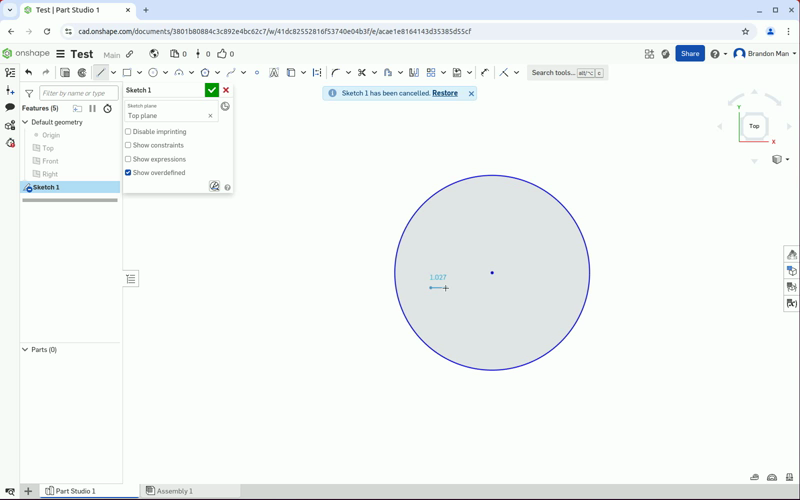
scroll(6)
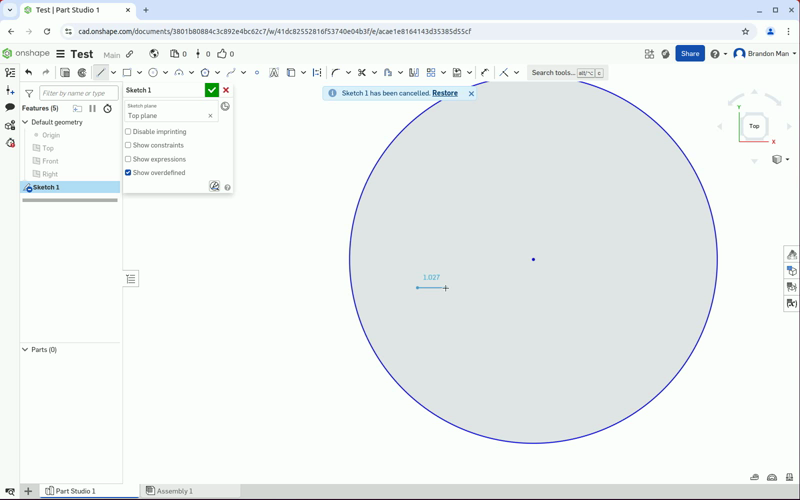
scroll(6)
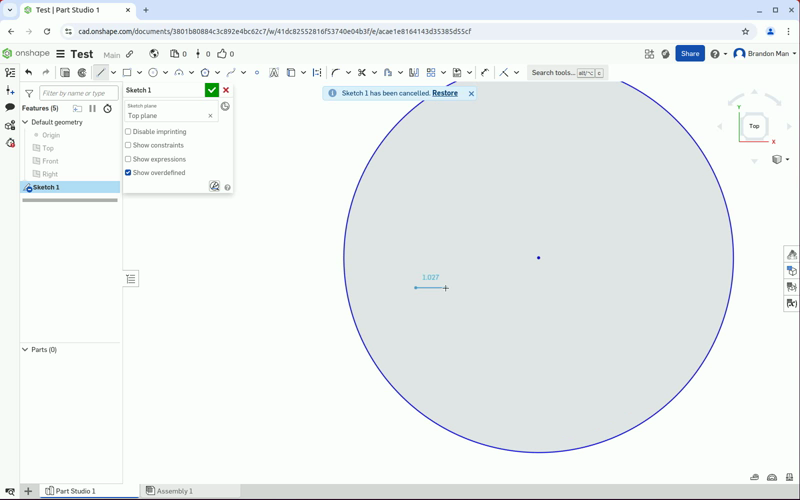
scroll(6)
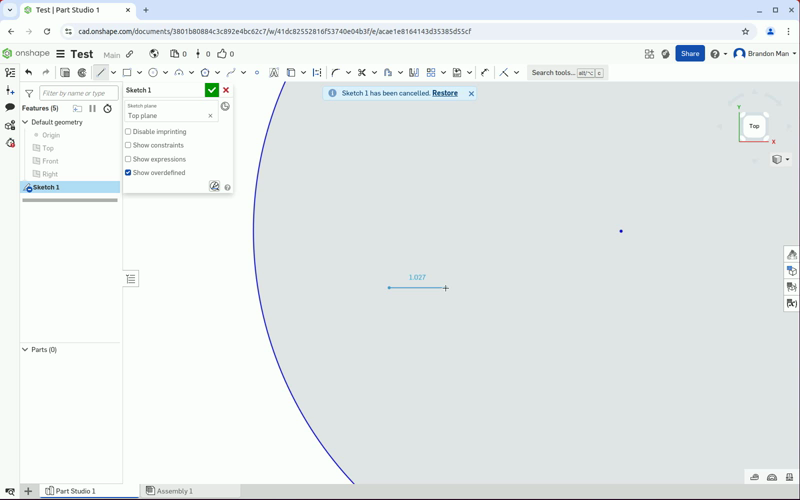
click(445, 287)
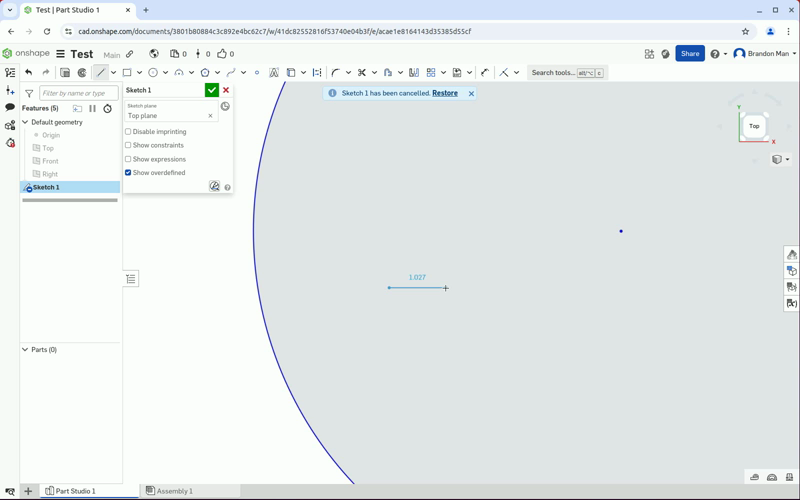
scroll(-6)
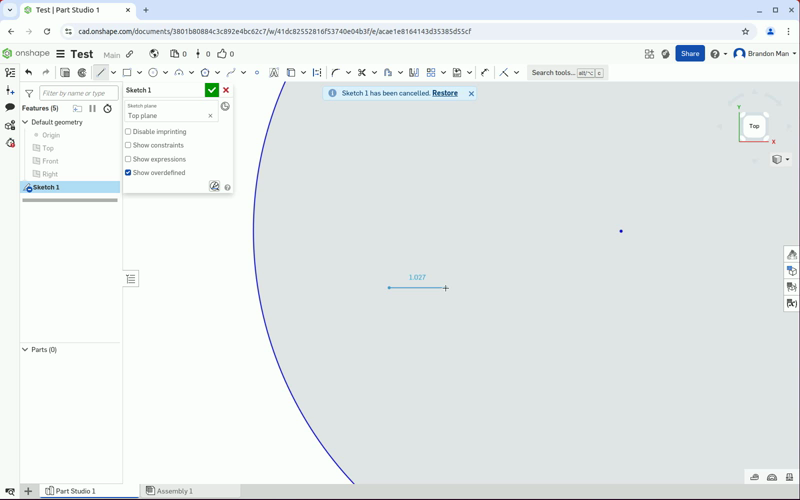
scroll(-6)
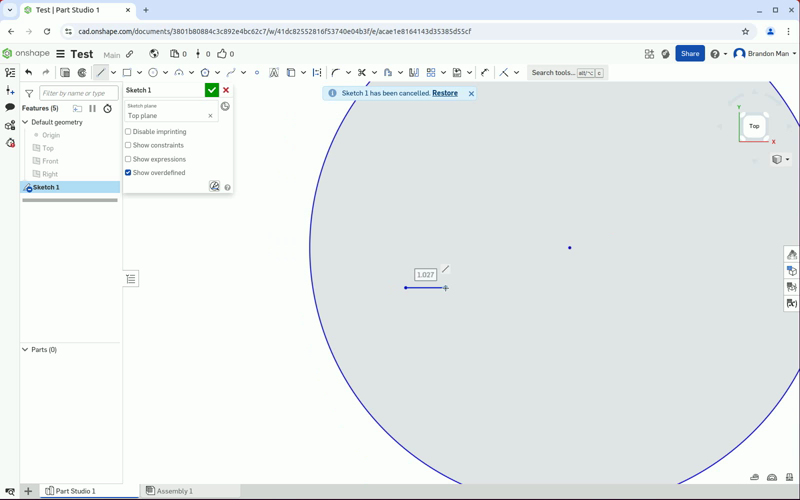
scroll(-6)
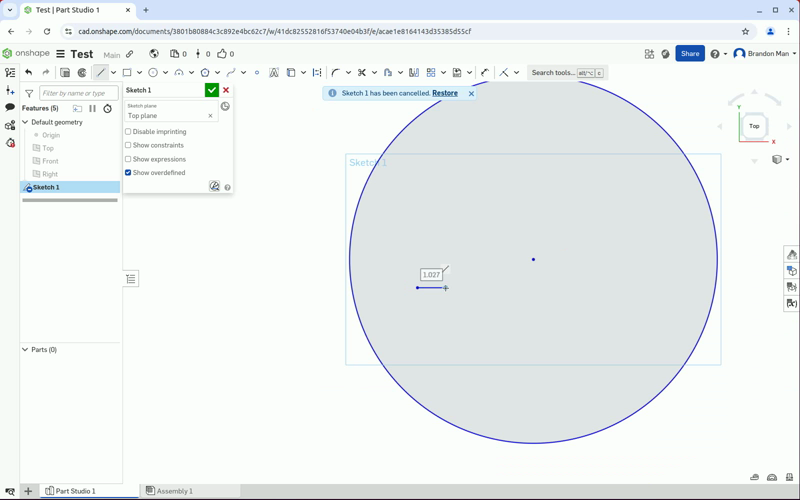
scroll(-6)
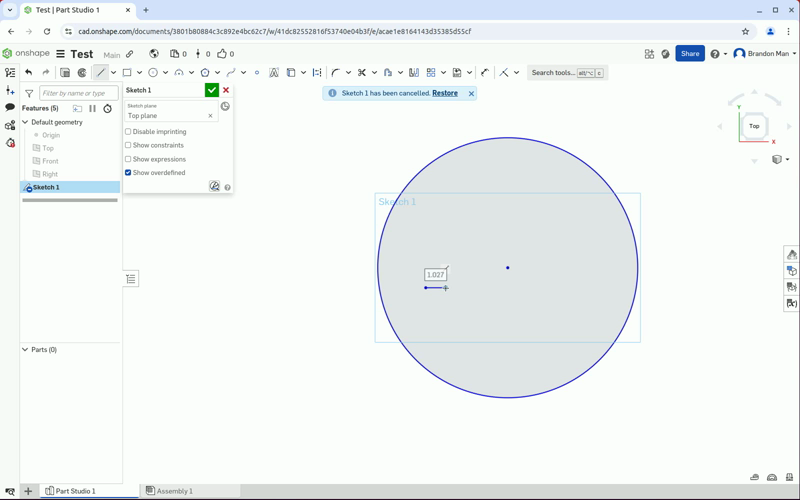
scroll(-6)
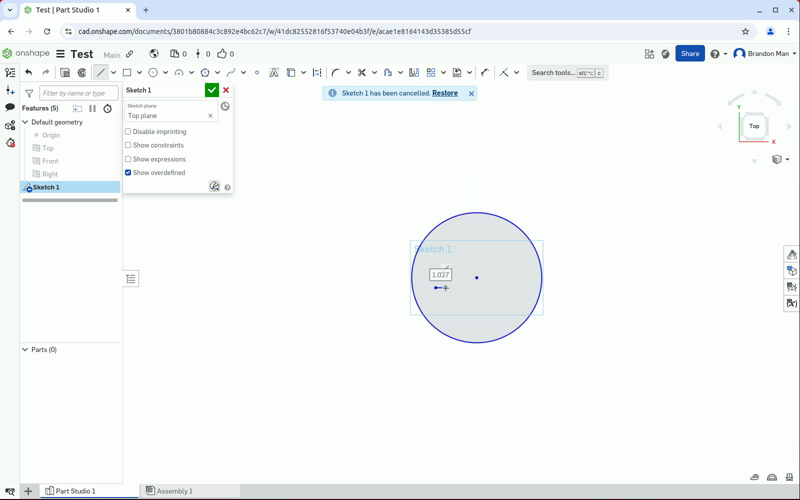
scroll(-6)
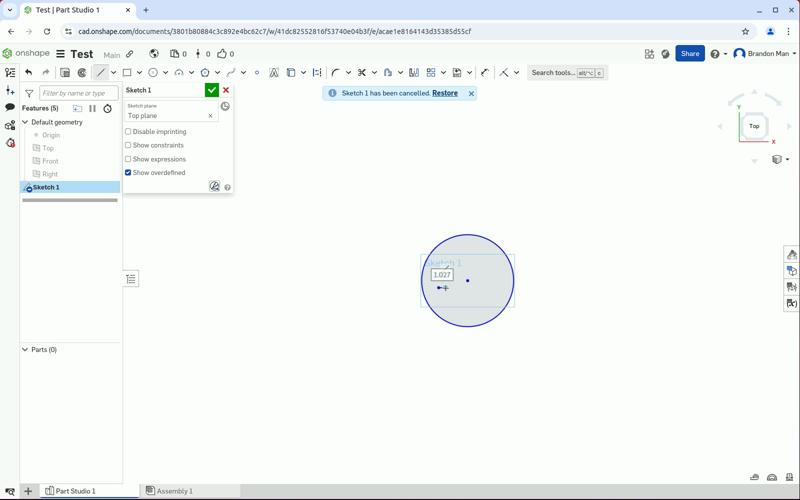
scroll(-6)
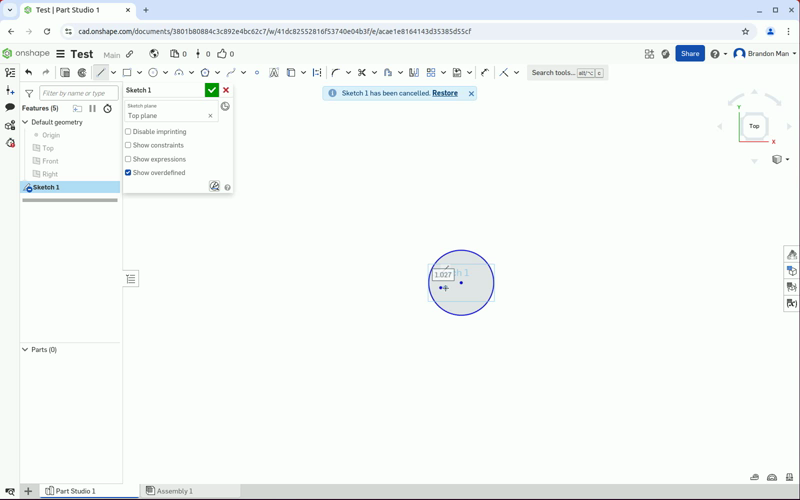
key_up(shift)
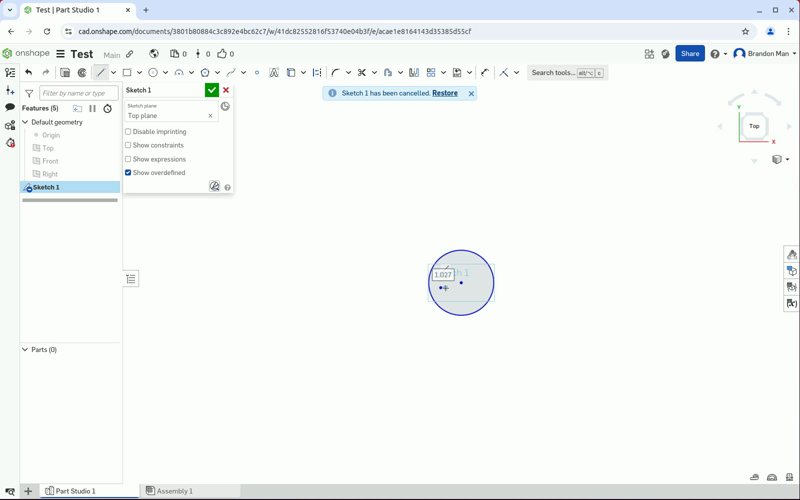
key(esc)
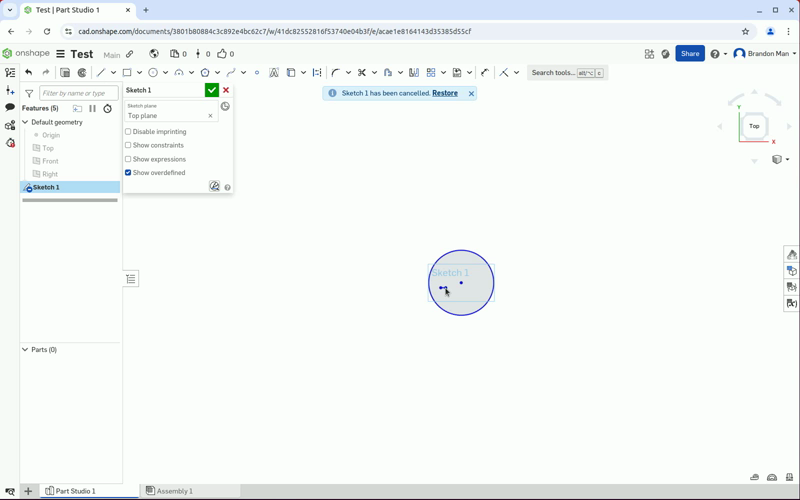
key(a)
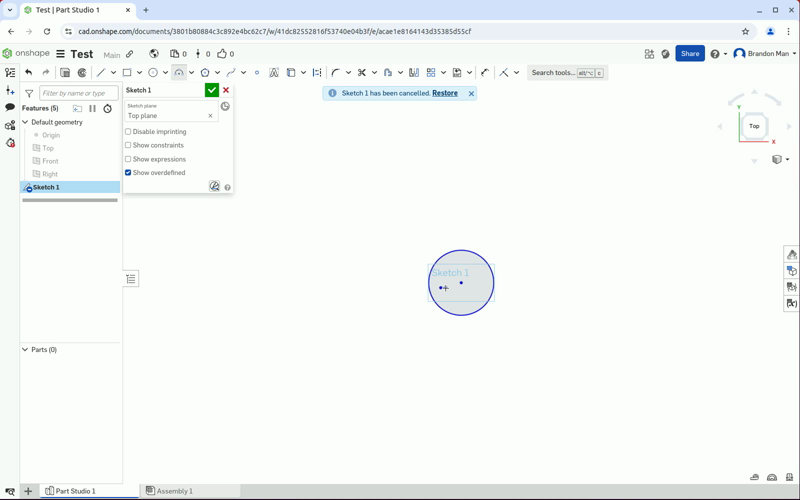
mouse_move(445, 287)
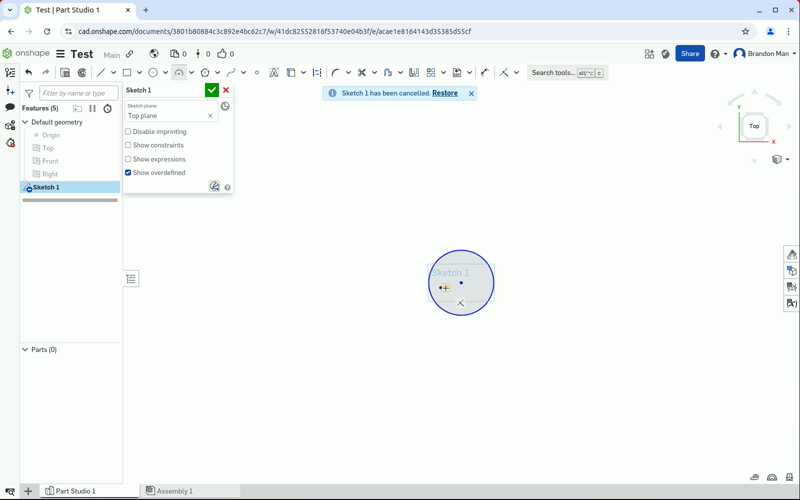
click(445, 287)
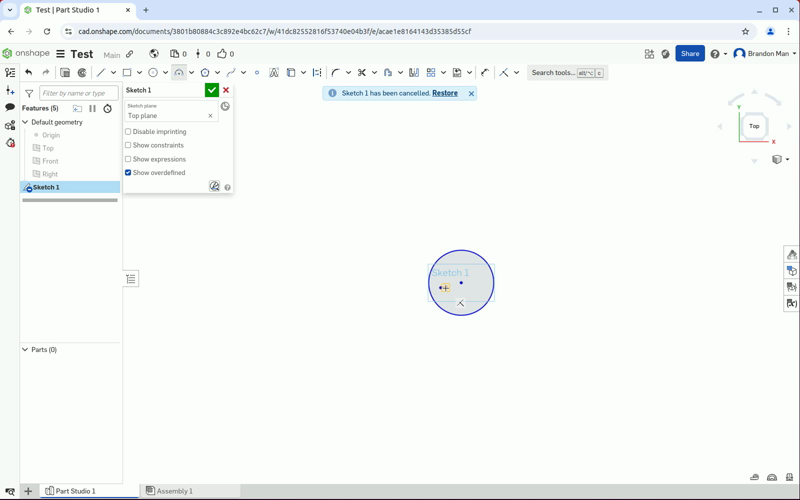
key_down(shift)
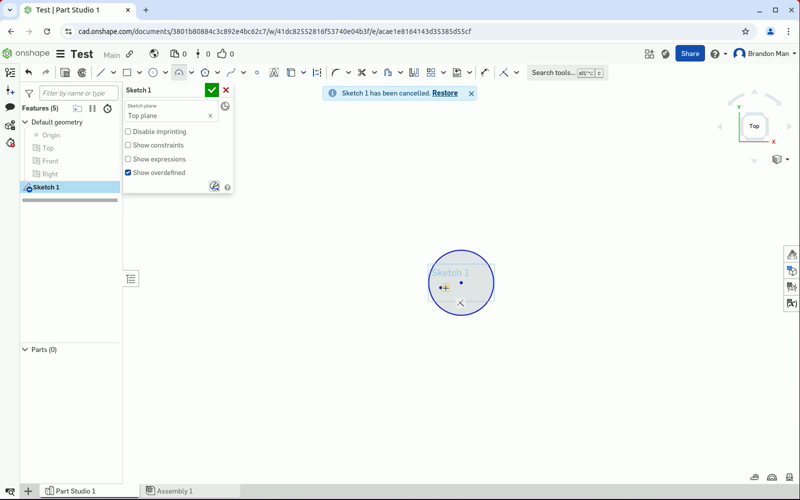
mouse_move(476, 287)
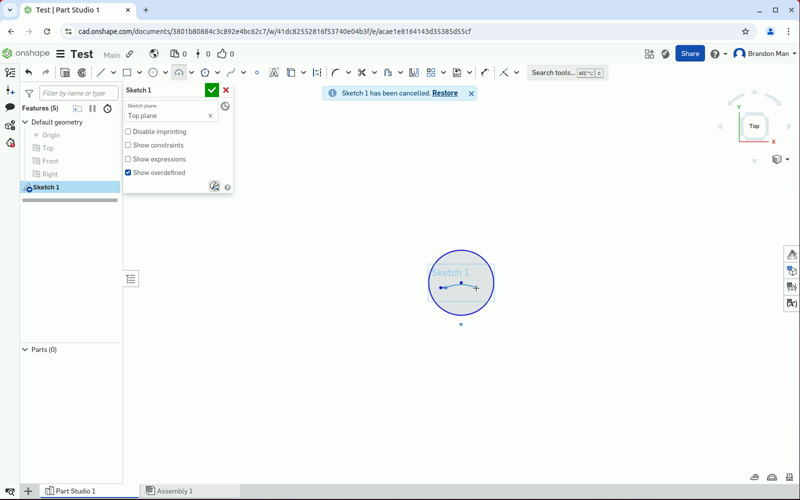
click(476, 287)
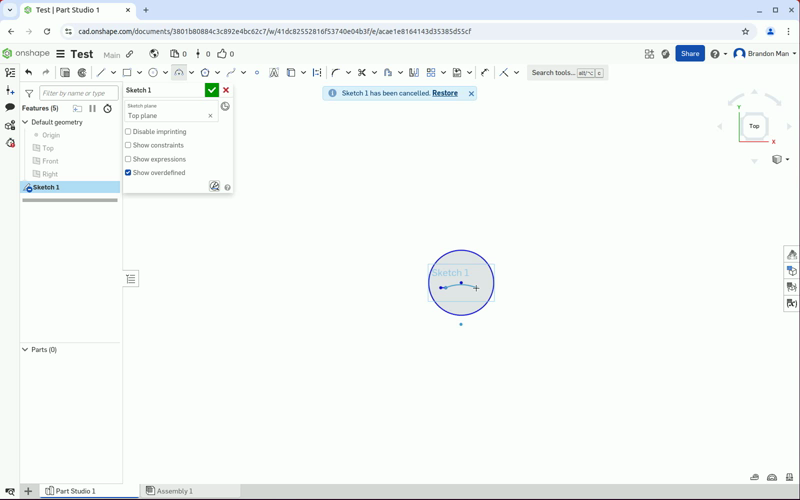
mouse_move(461, 298)
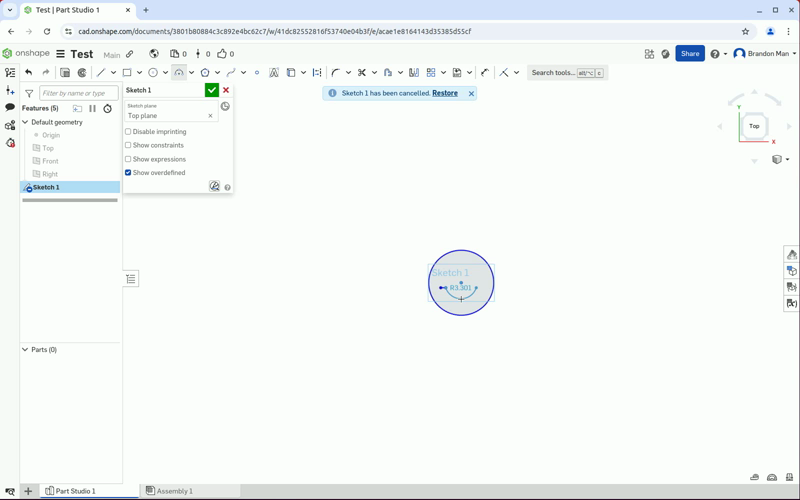
click(461, 298)
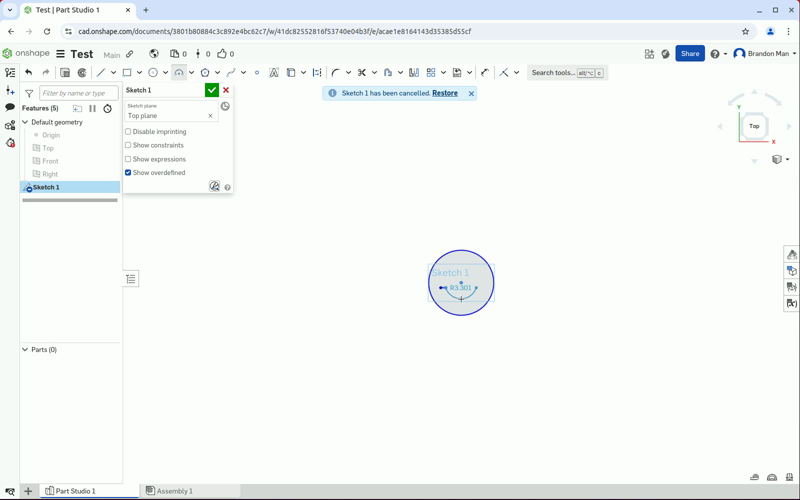
key_up(shift)
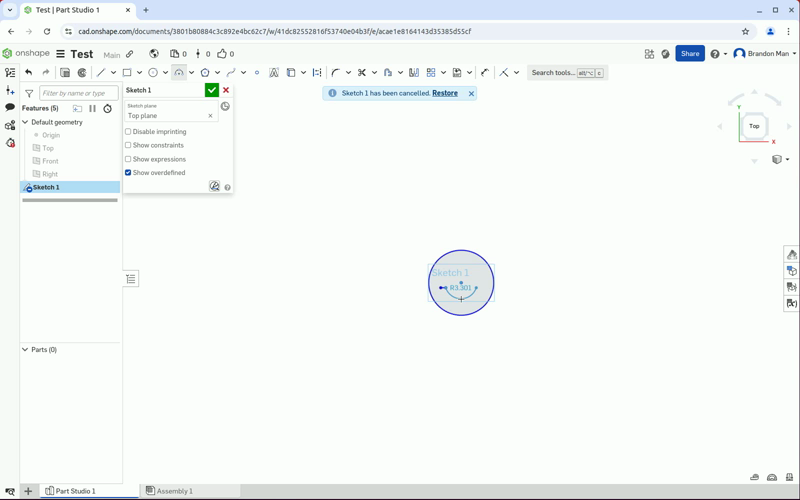
key(esc)
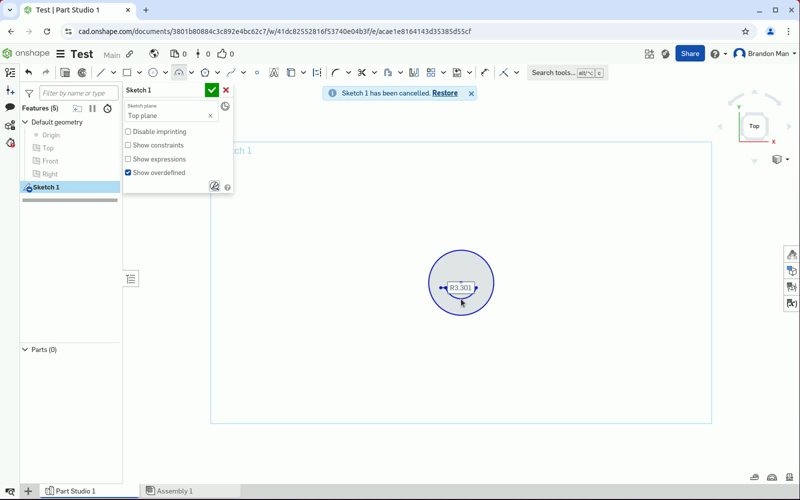
key(l)
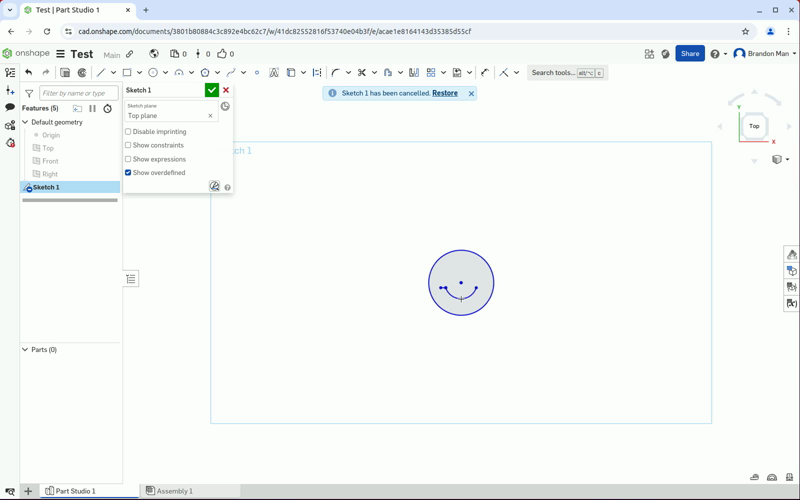
mouse_move(476, 287)
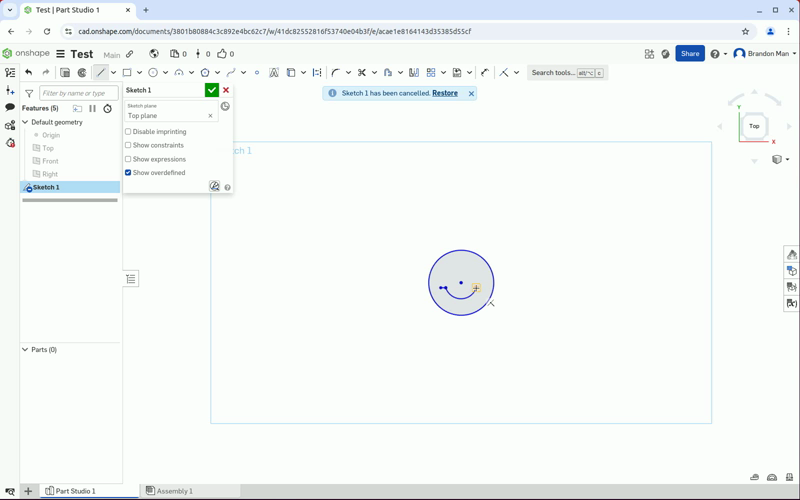
click(476, 287)
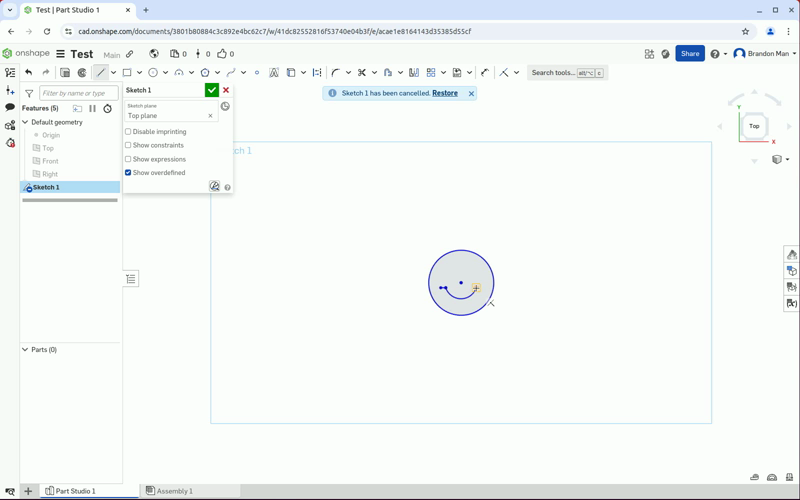
key_down(shift)
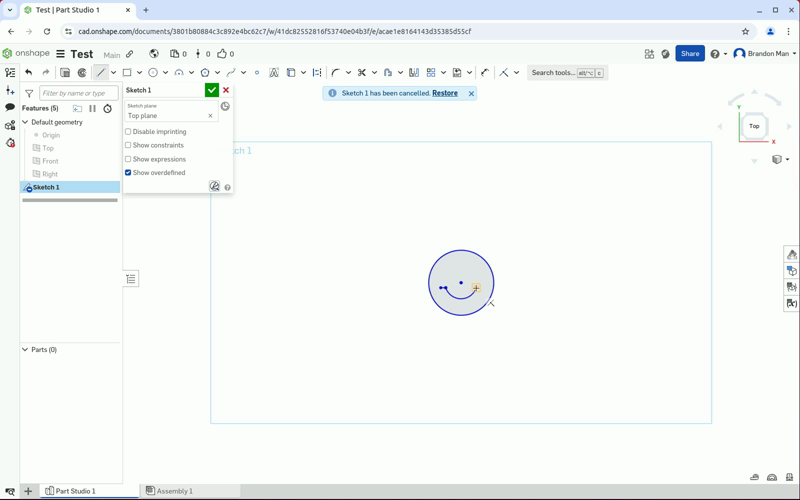
mouse_move(506, 287)
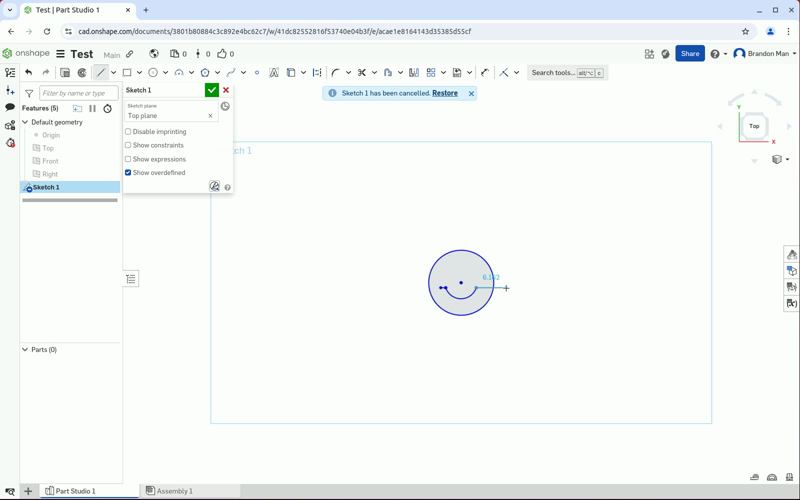
mouse_move(481, 287)
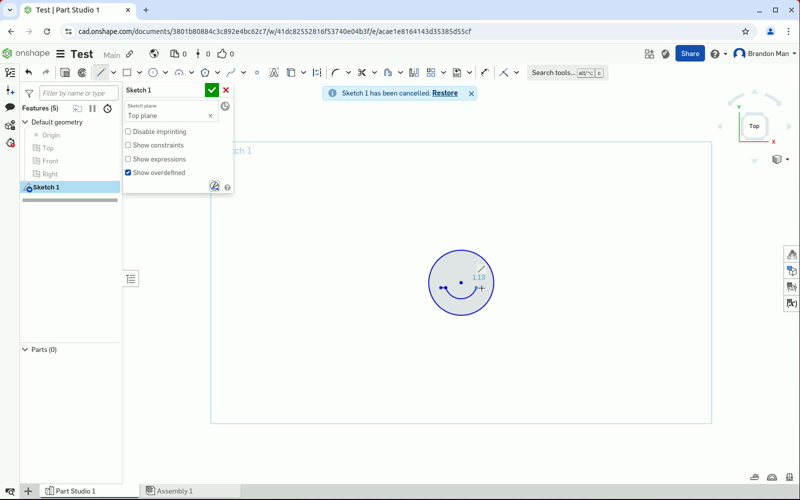
scroll(6)
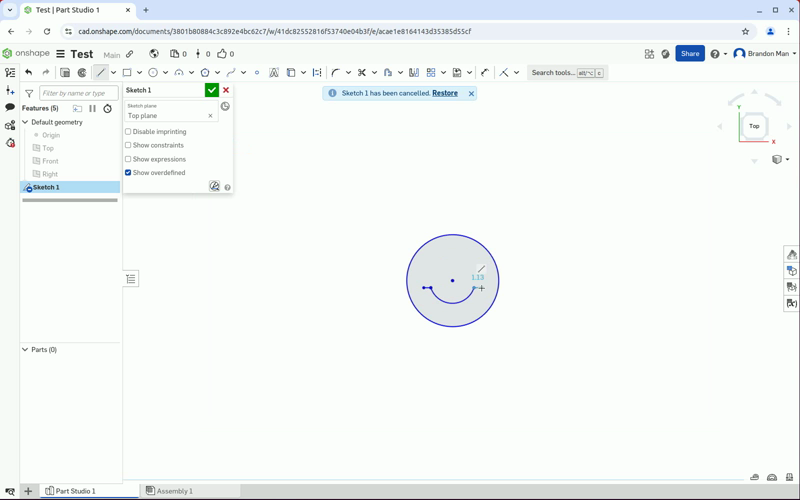
scroll(6)
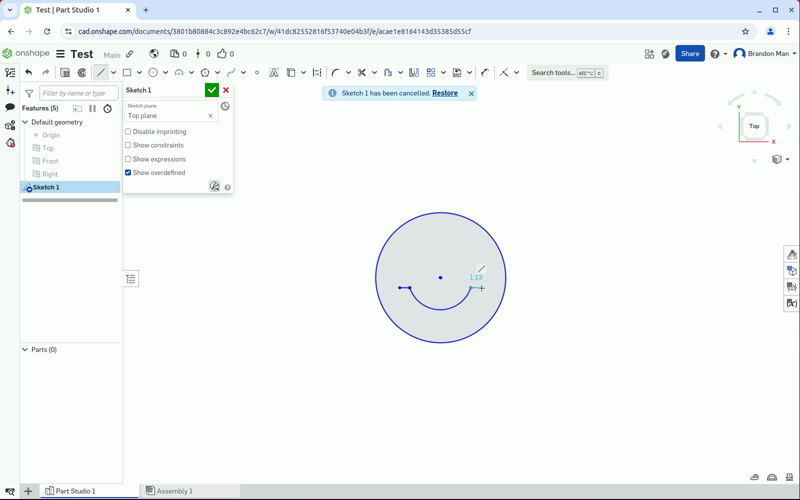
scroll(6)
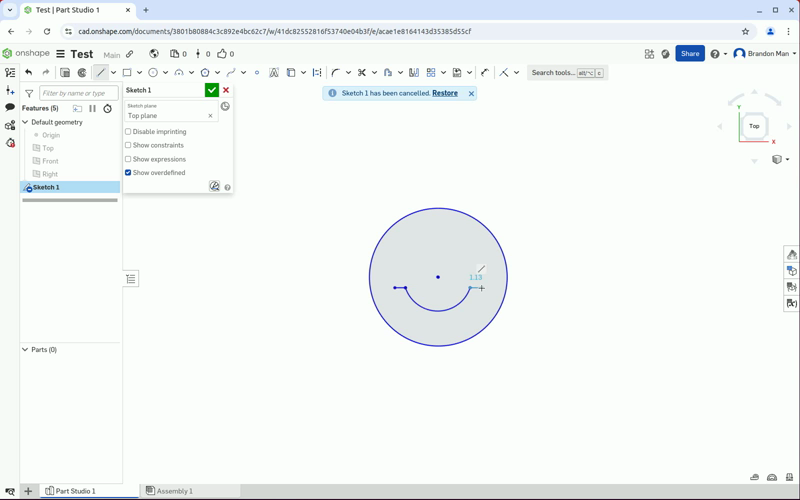
scroll(6)
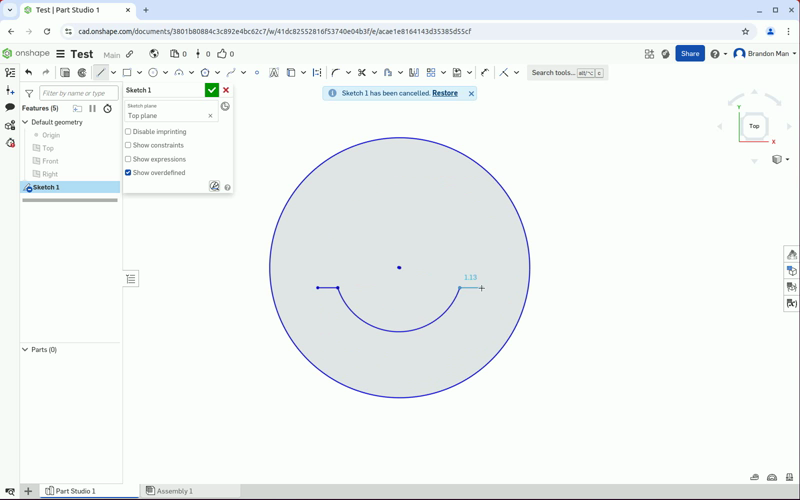
scroll(6)
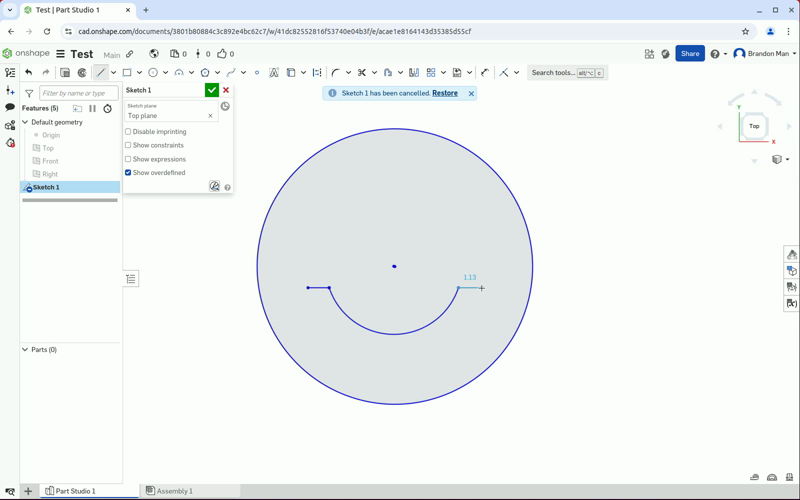
scroll(6)
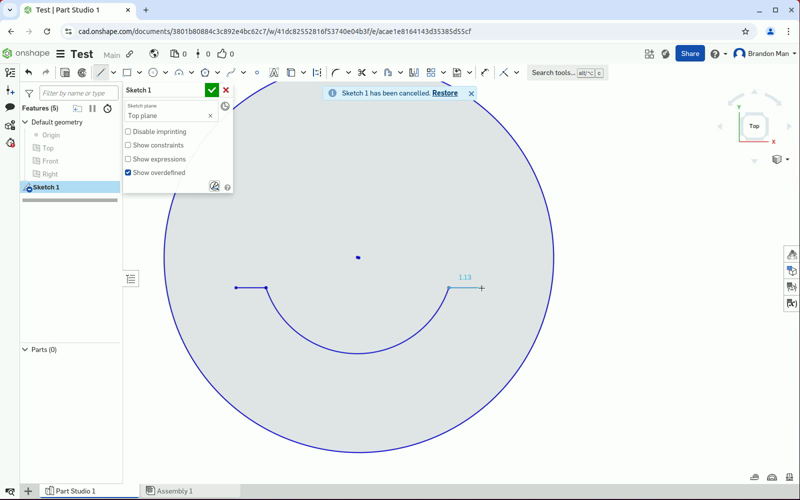
scroll(6)
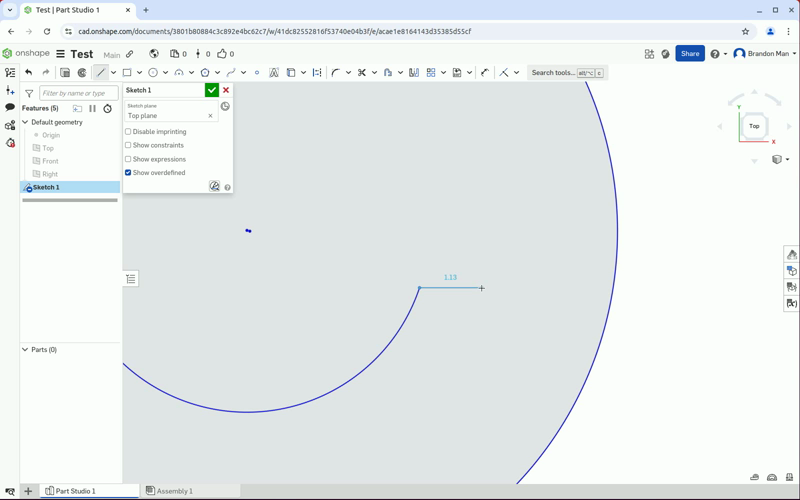
click(481, 287)
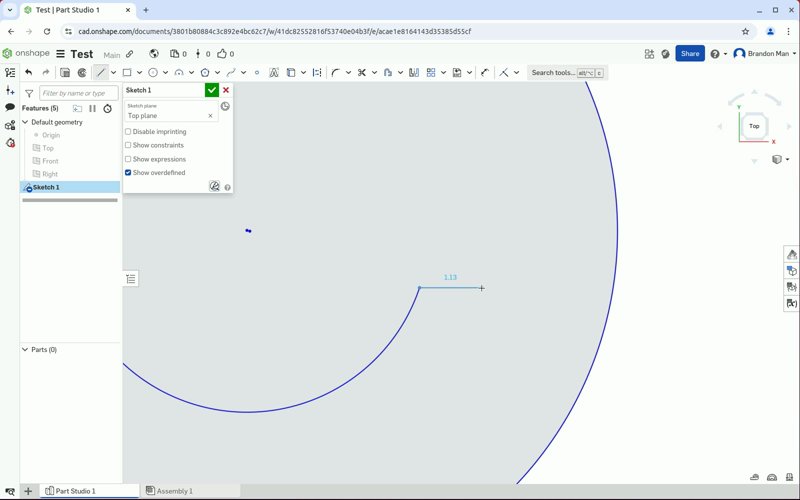
scroll(-6)
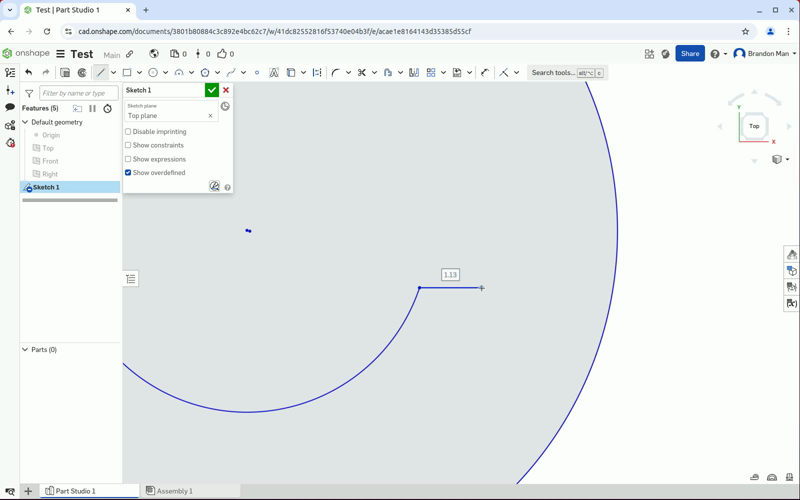
scroll(-6)
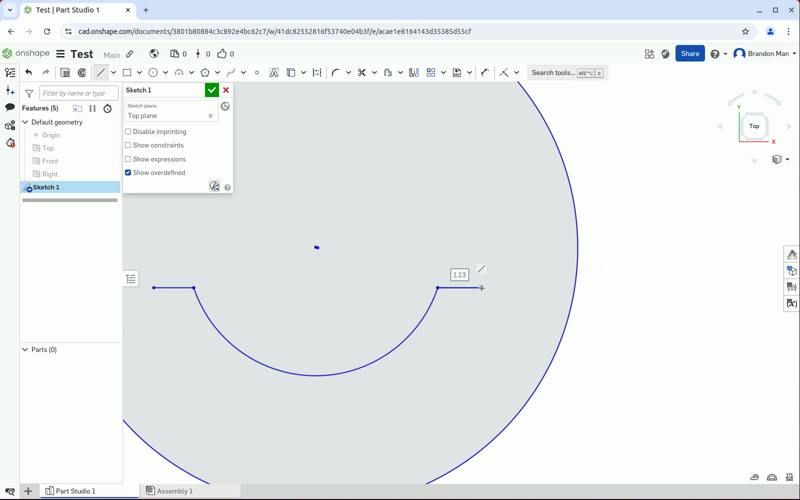
scroll(-6)
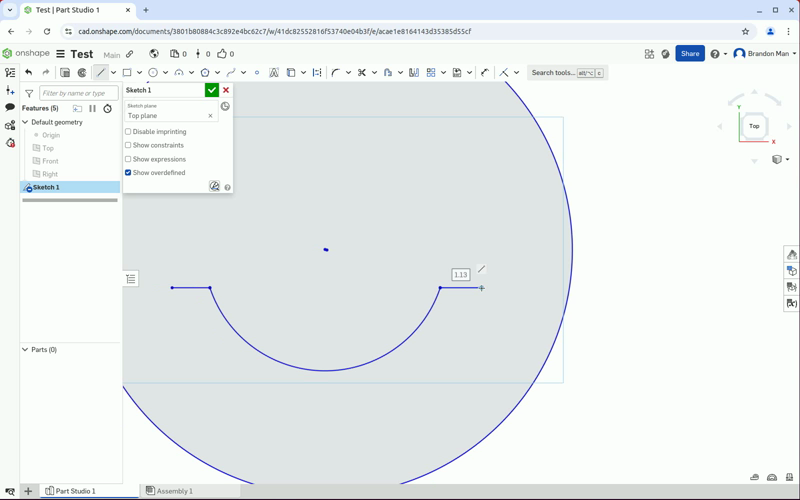
scroll(-6)
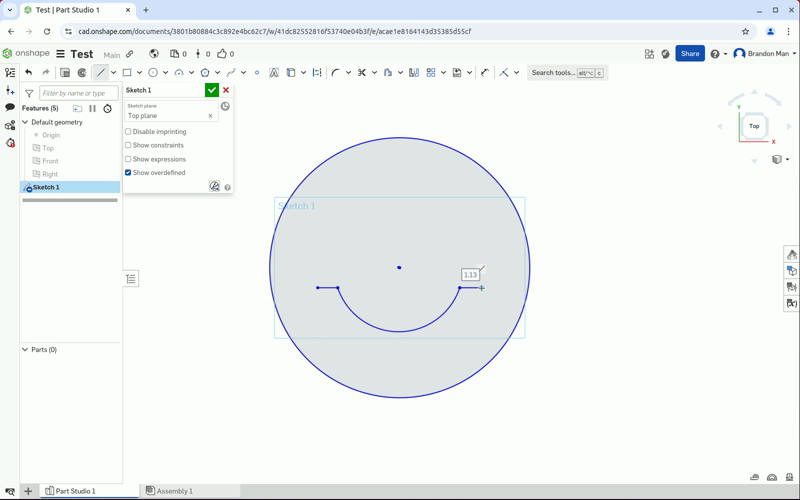
scroll(-6)
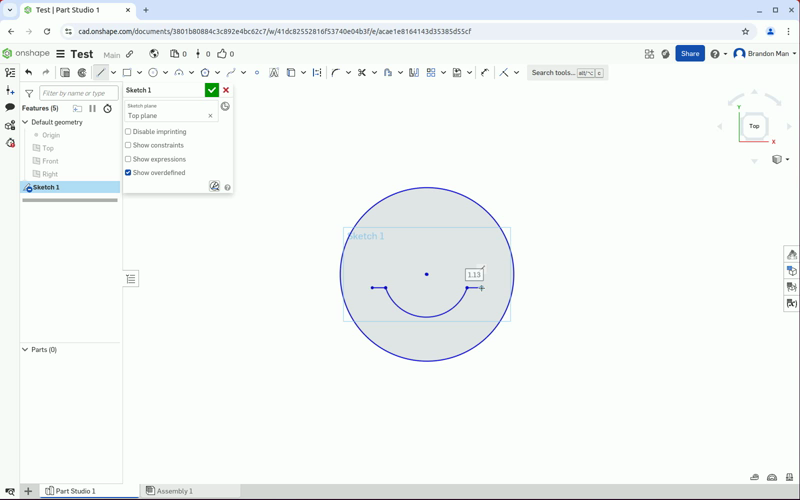
scroll(-6)
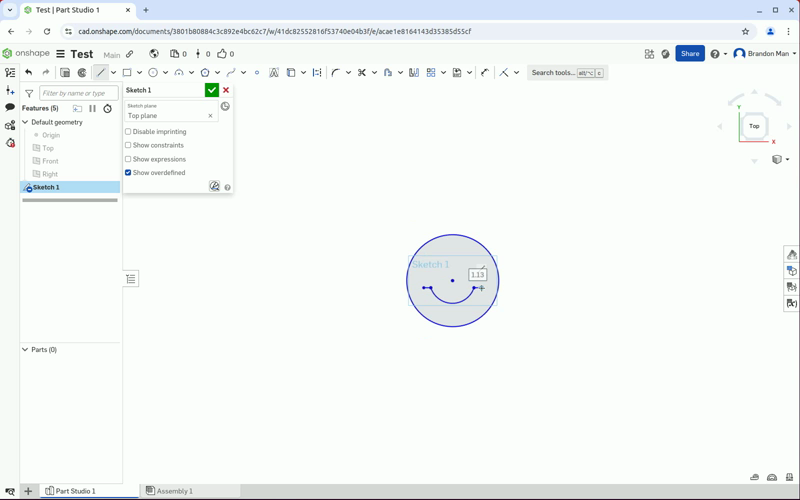
scroll(-6)
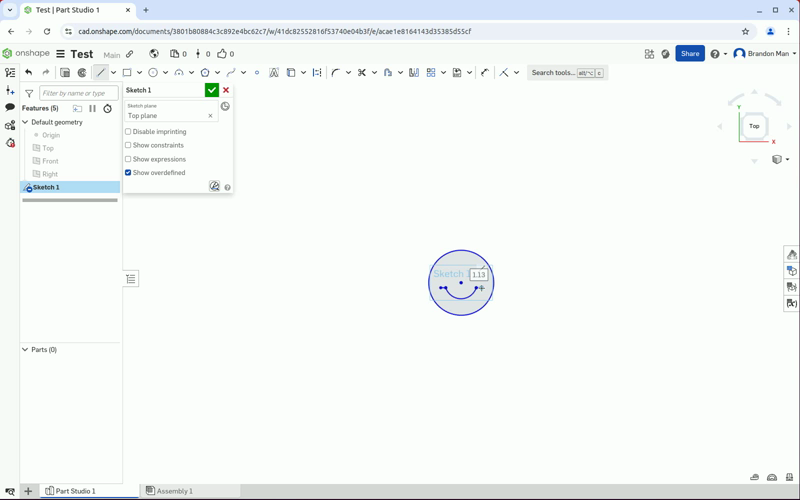
key_up(shift)
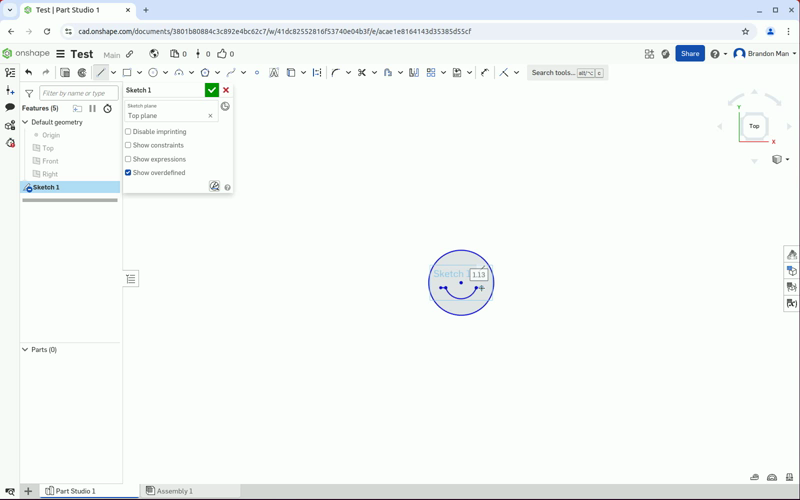
key_down(shift)
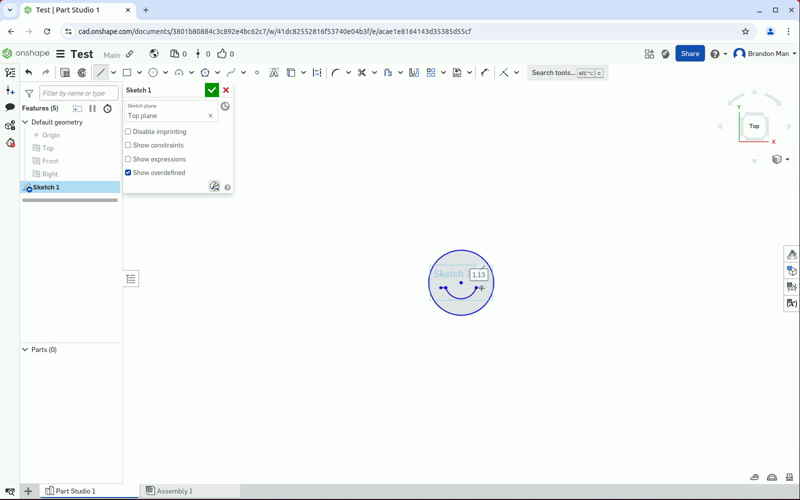
mouse_move(511, 287)
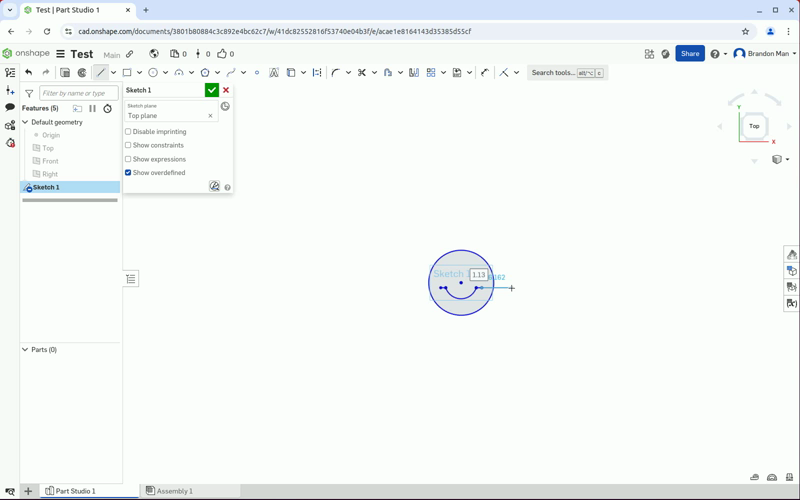
mouse_move(481, 278)
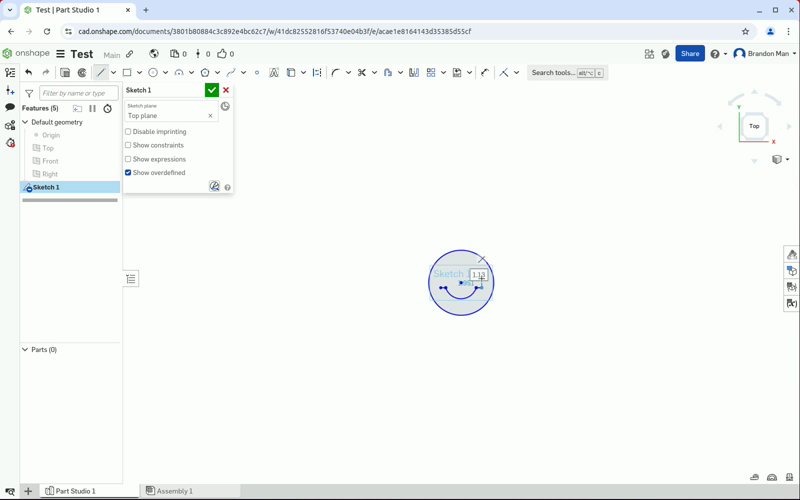
click(481, 278)
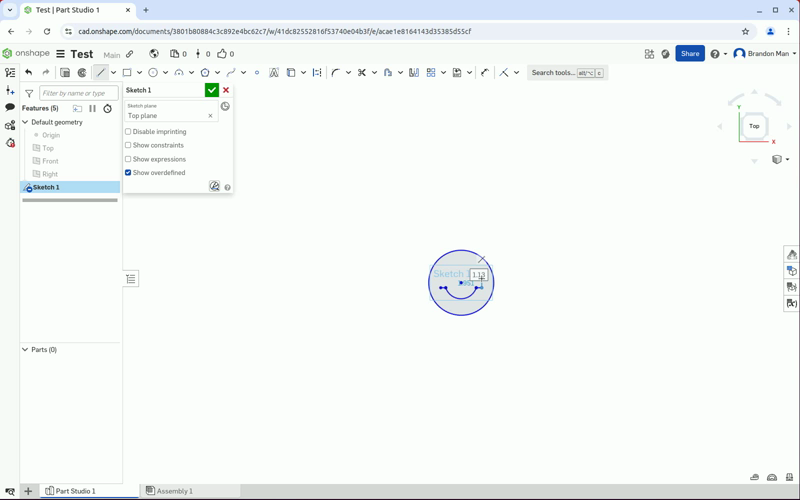
key_up(shift)
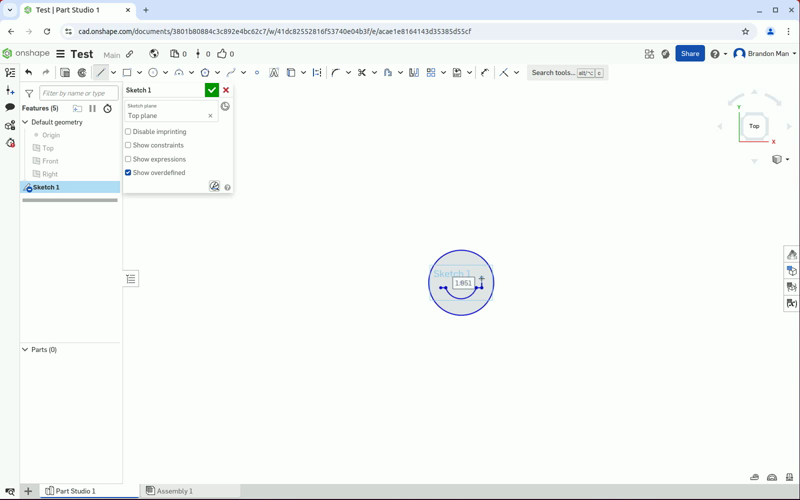
key_down(shift)
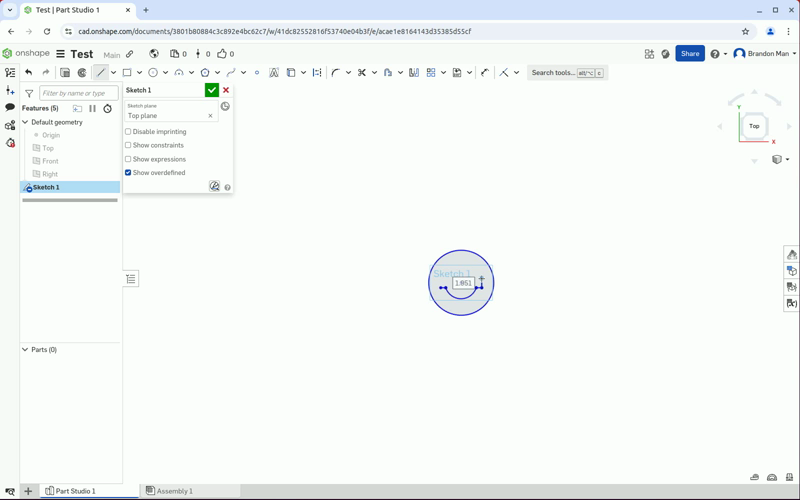
mouse_move(511, 278)
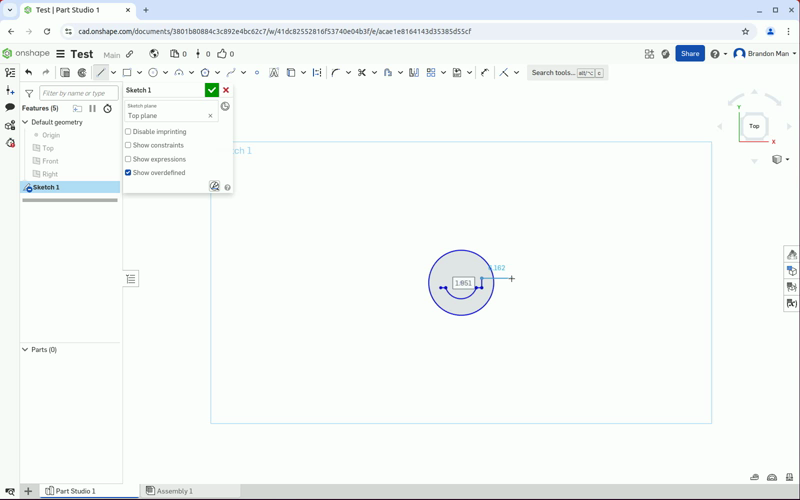
mouse_move(476, 278)
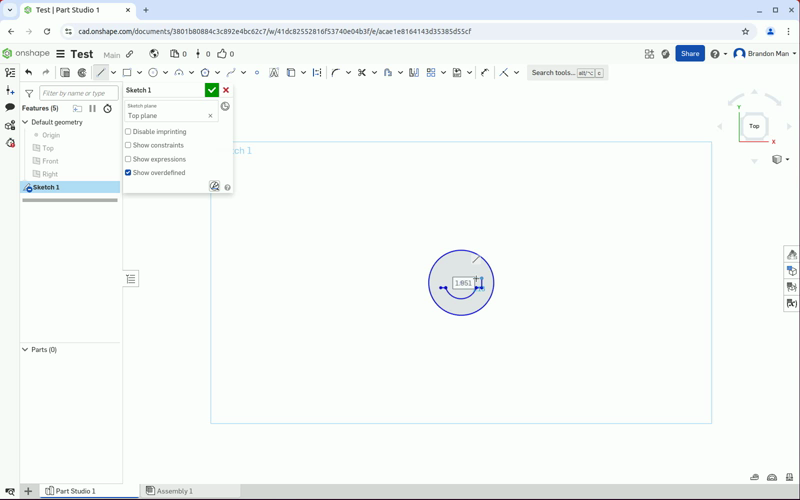
scroll(6)
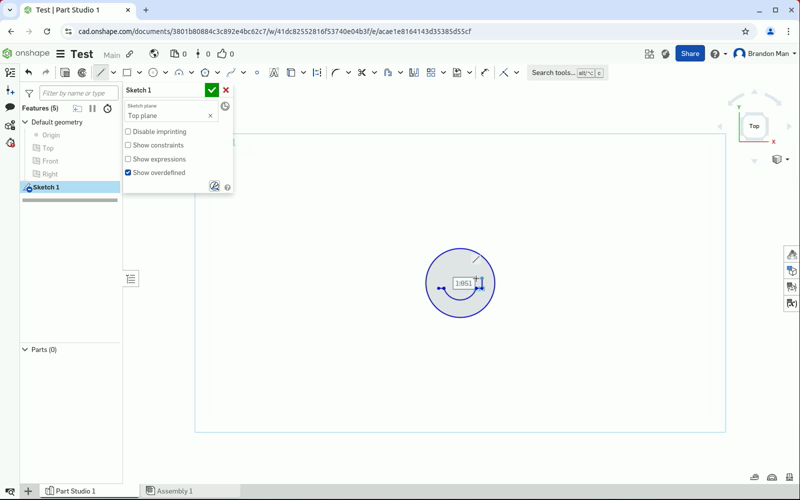
scroll(6)
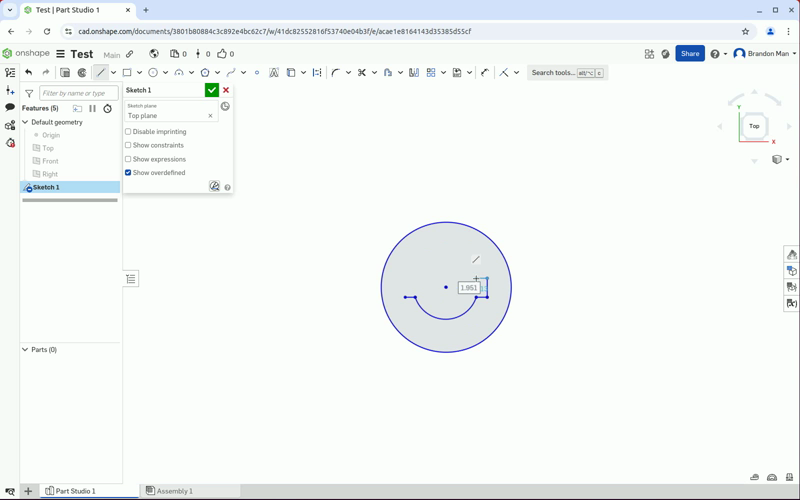
scroll(6)
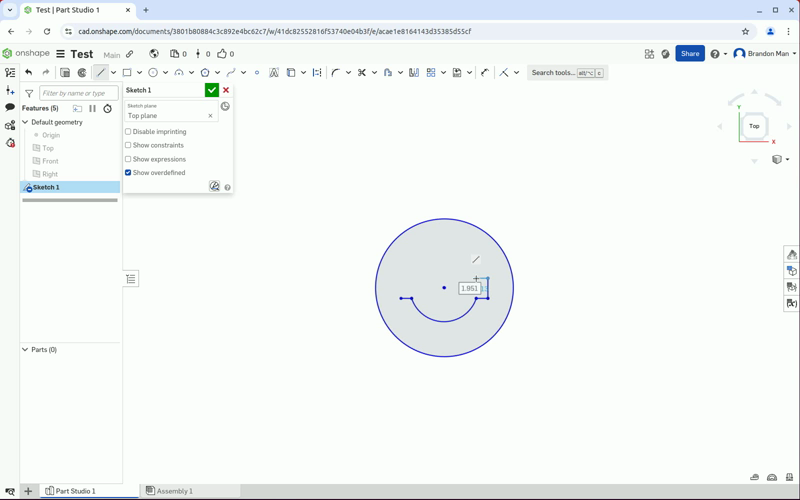
scroll(6)
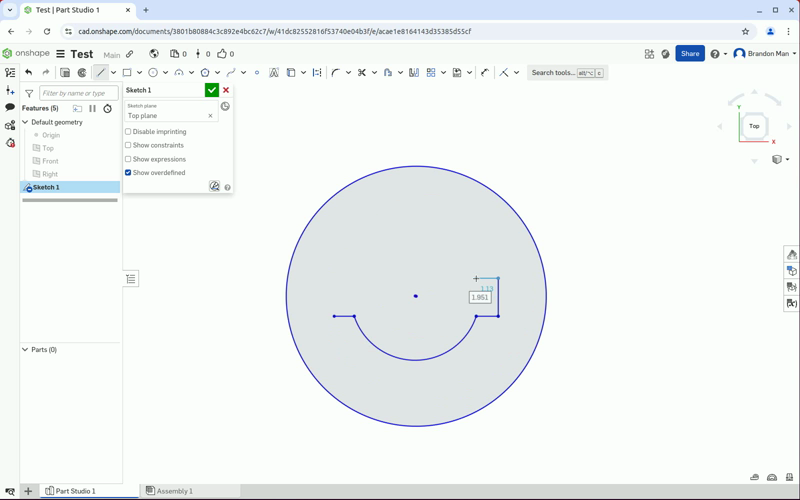
scroll(6)
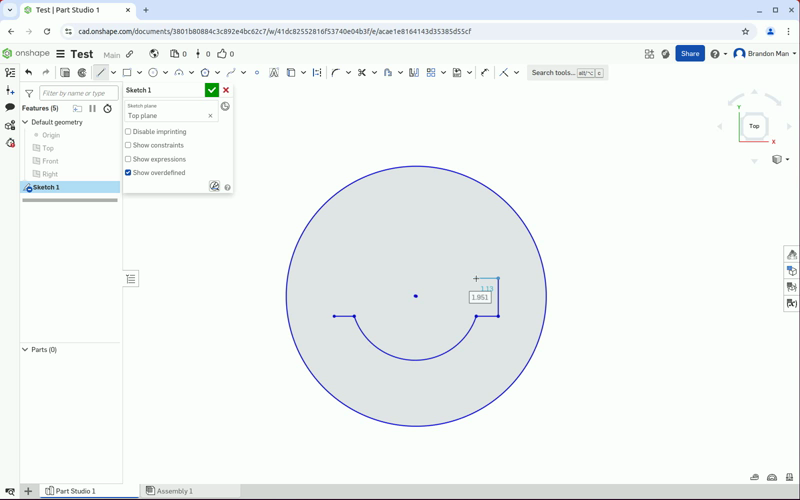
scroll(6)
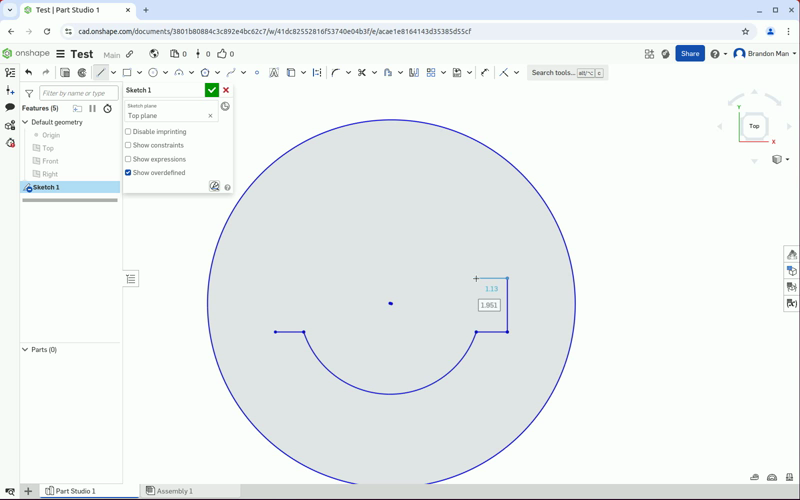
scroll(6)
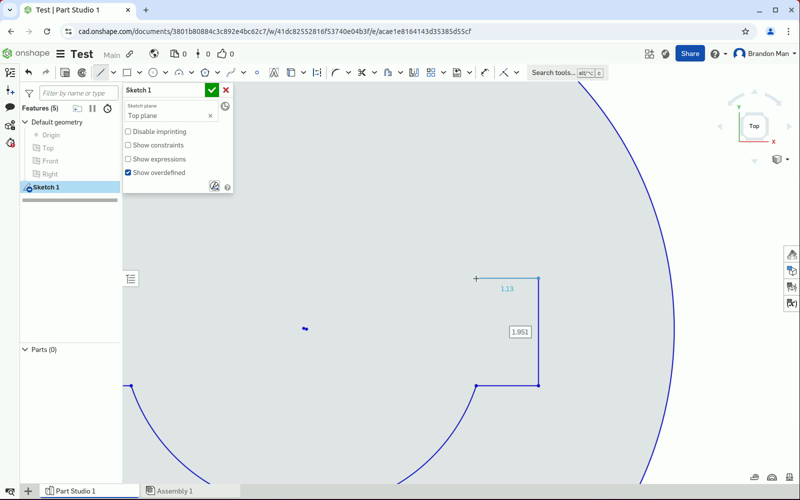
click(476, 278)
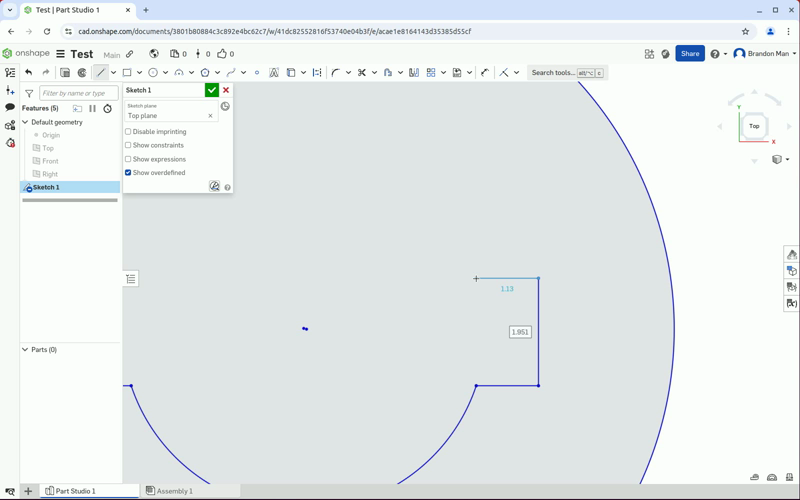
scroll(-6)
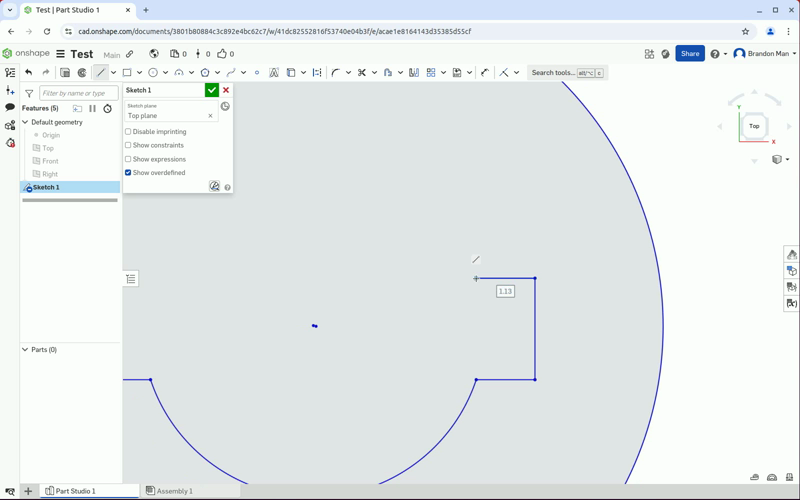
scroll(-6)
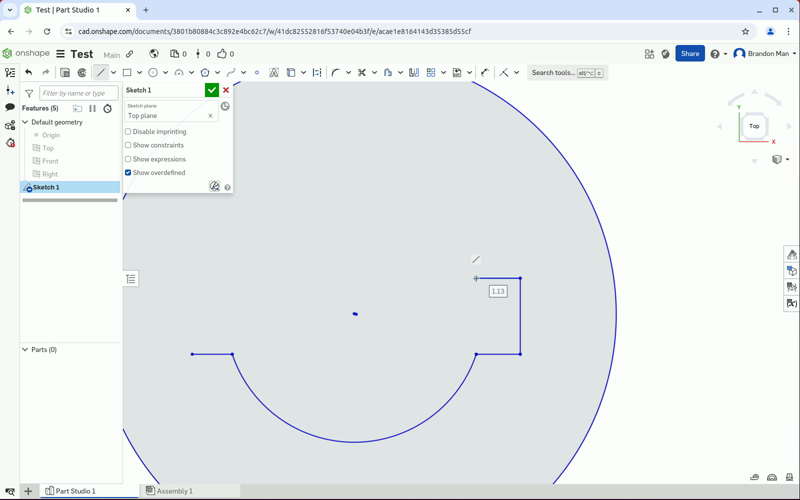
scroll(-6)
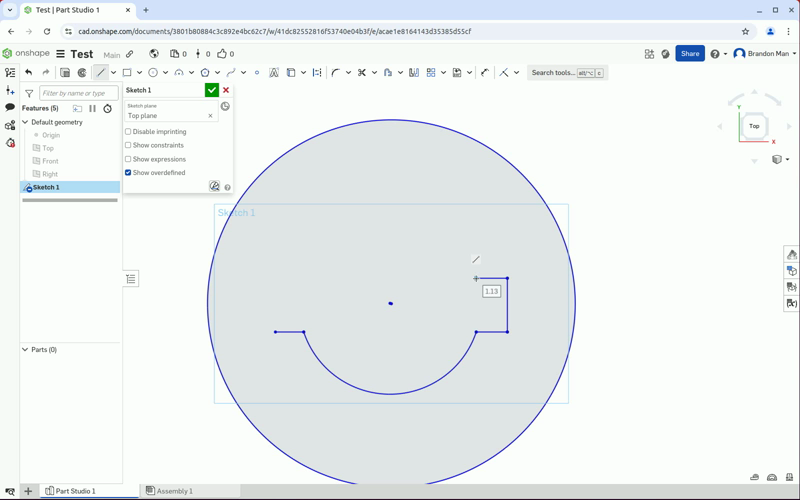
scroll(-6)
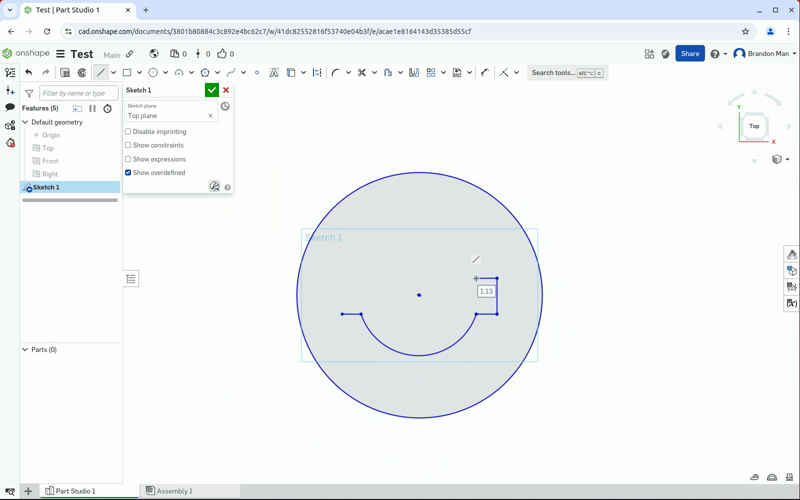
scroll(-6)
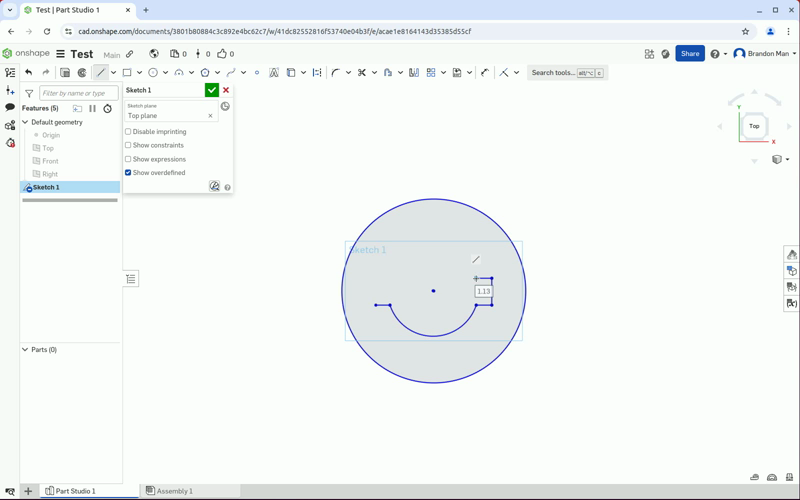
scroll(-6)
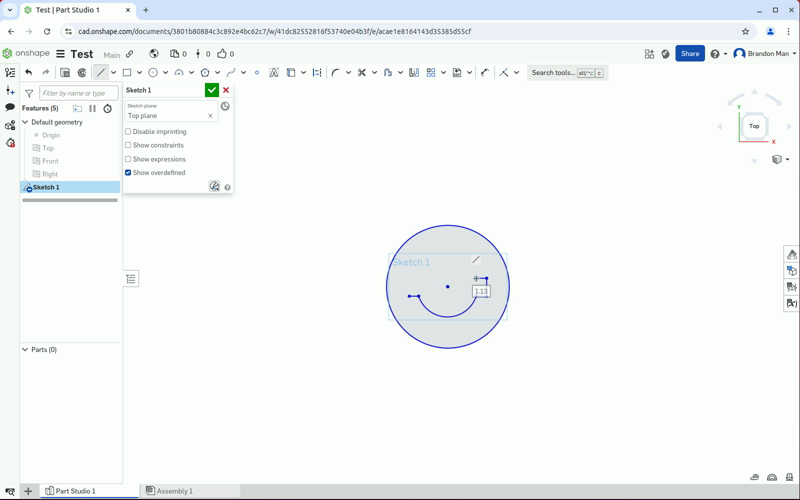
scroll(-6)
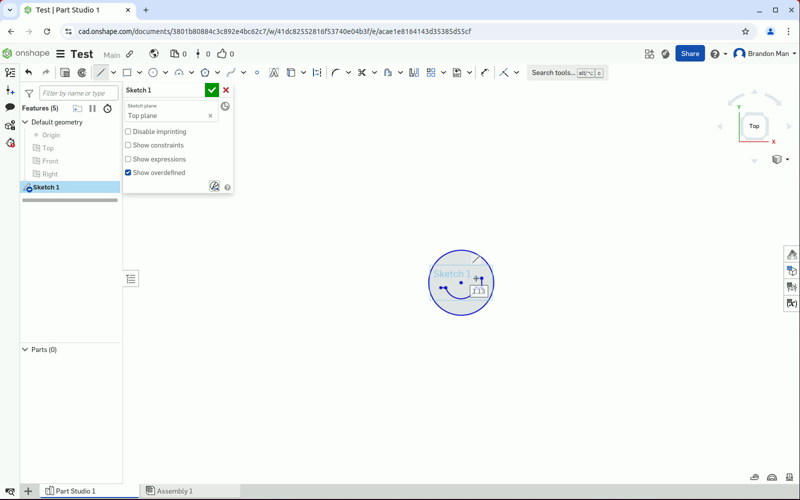
key_up(shift)
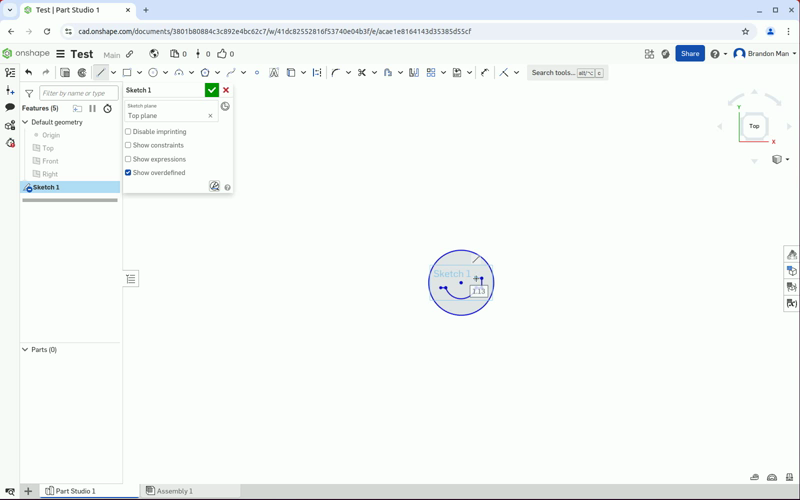
key(esc)
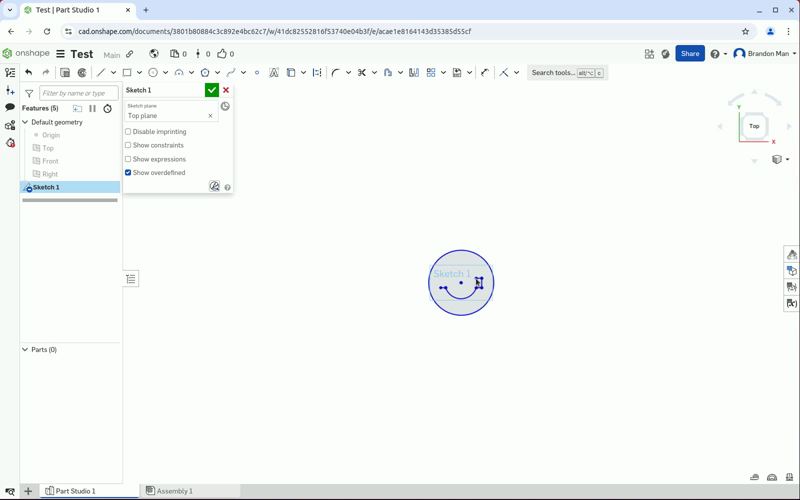
key(a)
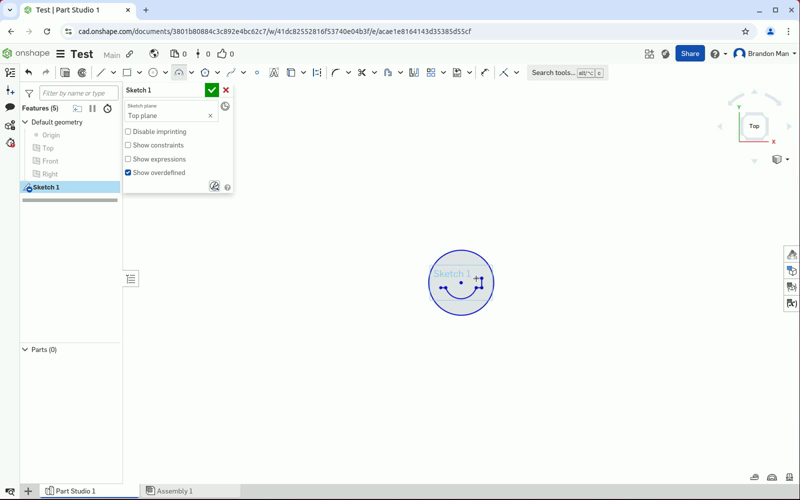
mouse_move(476, 278)
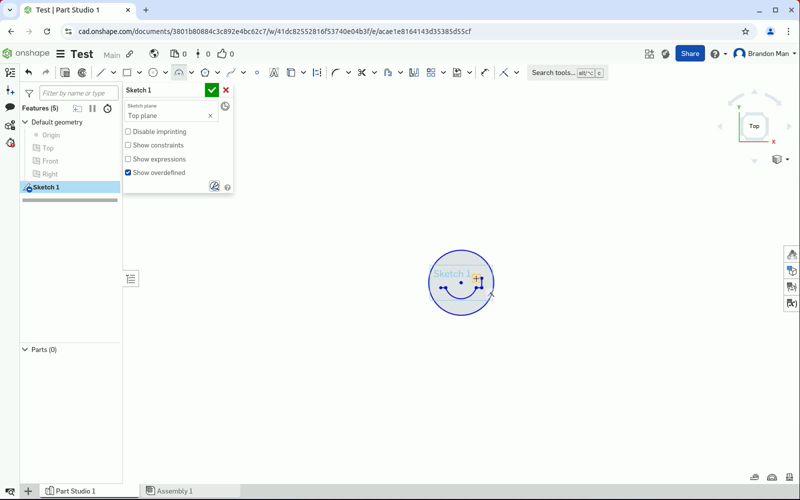
click(476, 278)
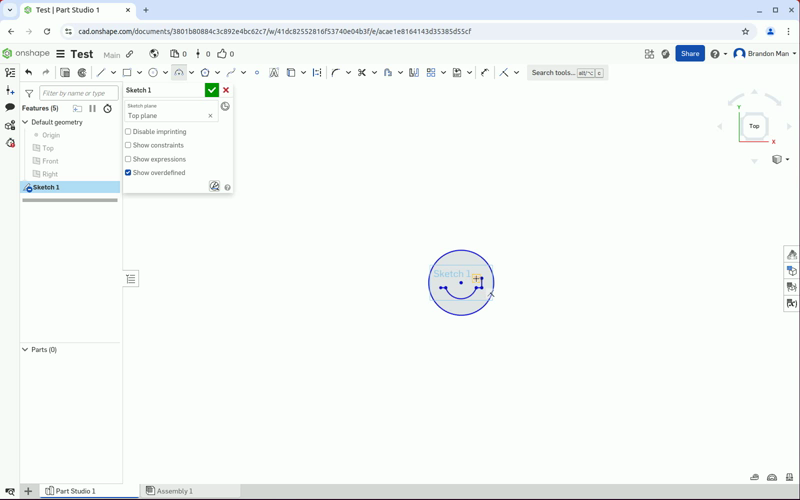
key_down(shift)
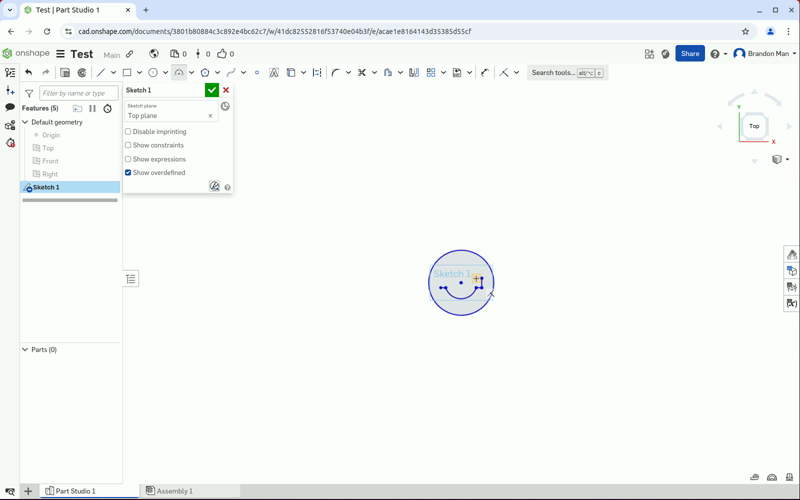
mouse_move(445, 278)
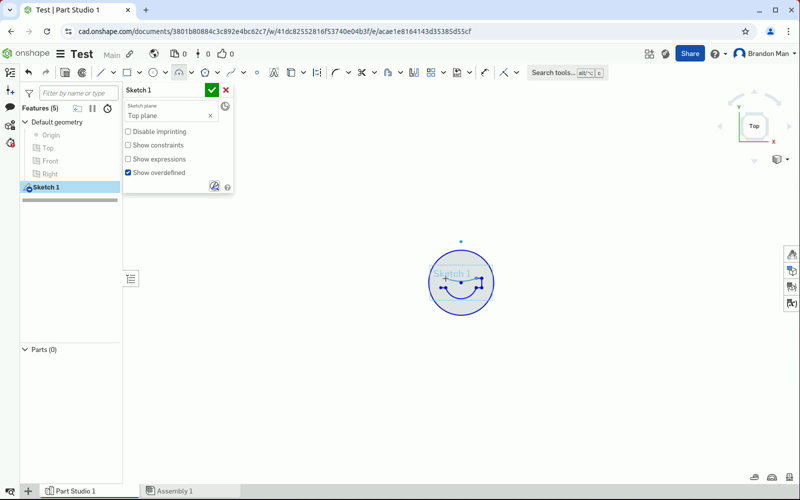
click(445, 278)
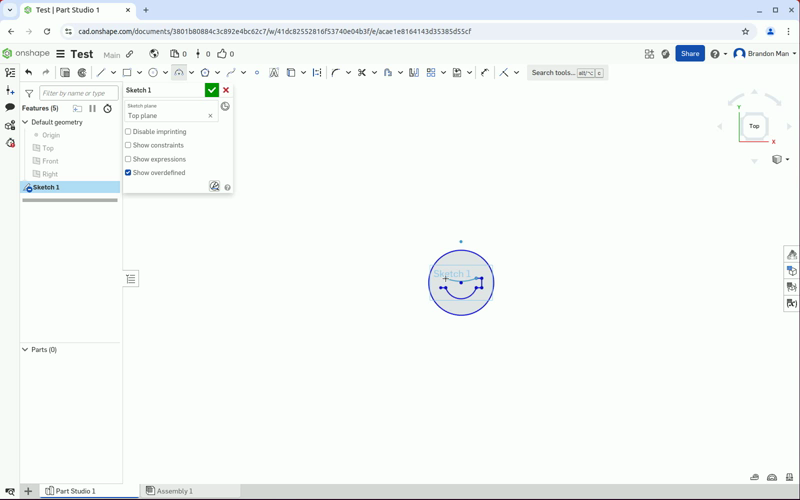
mouse_move(461, 267)
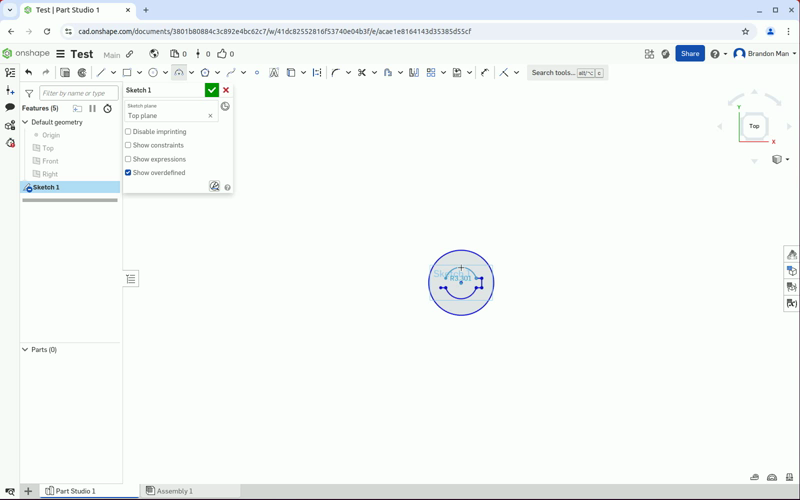
click(461, 267)
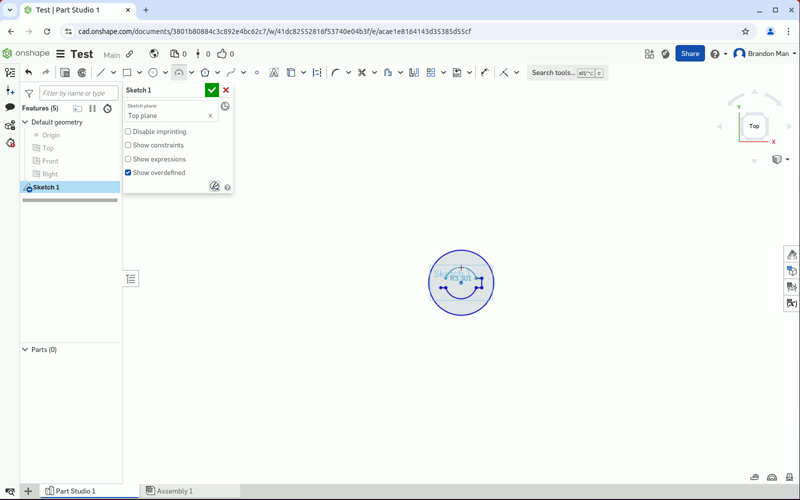
key_up(shift)
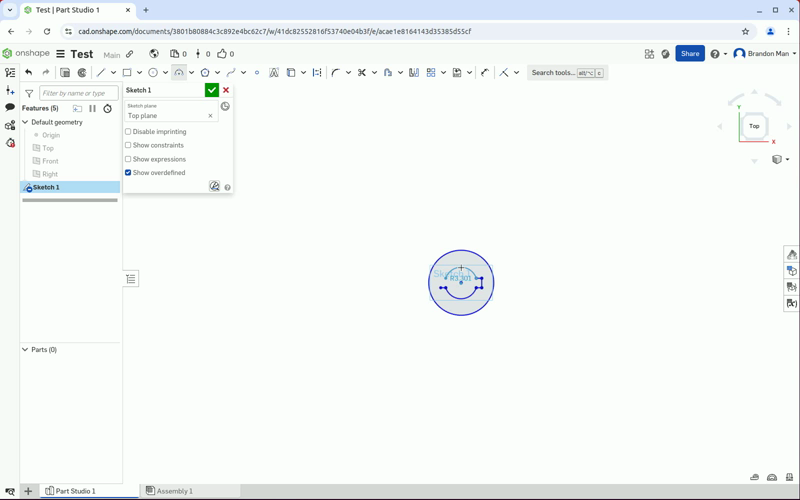
key(esc)
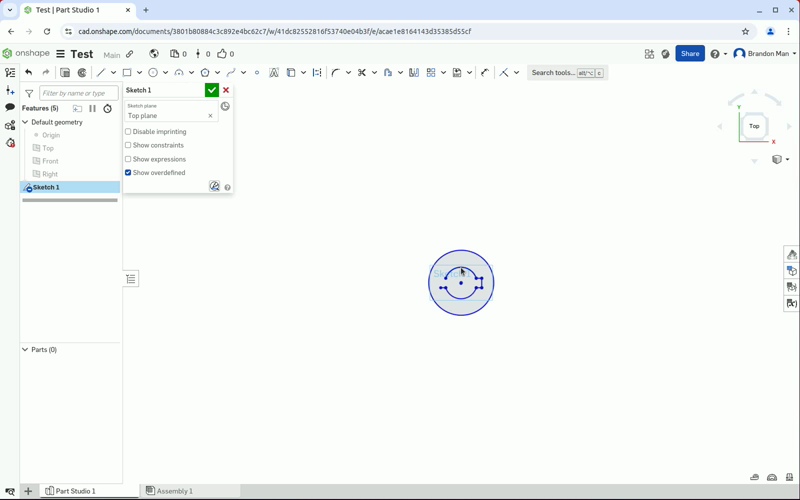
key(l)
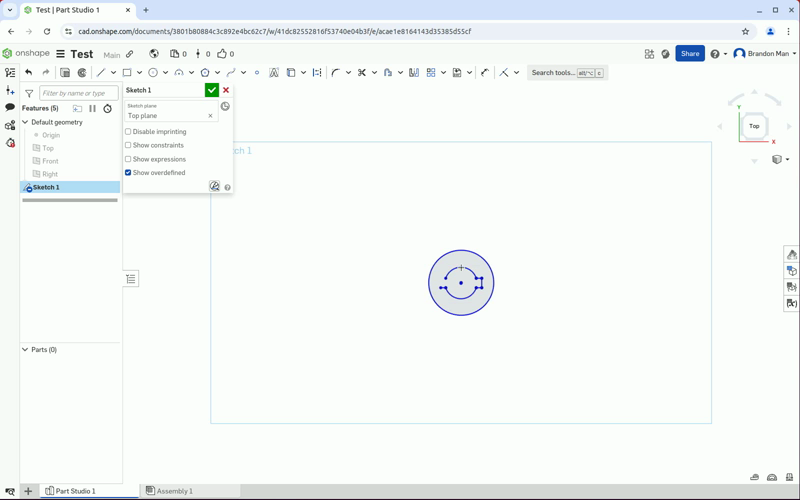
mouse_move(445, 278)
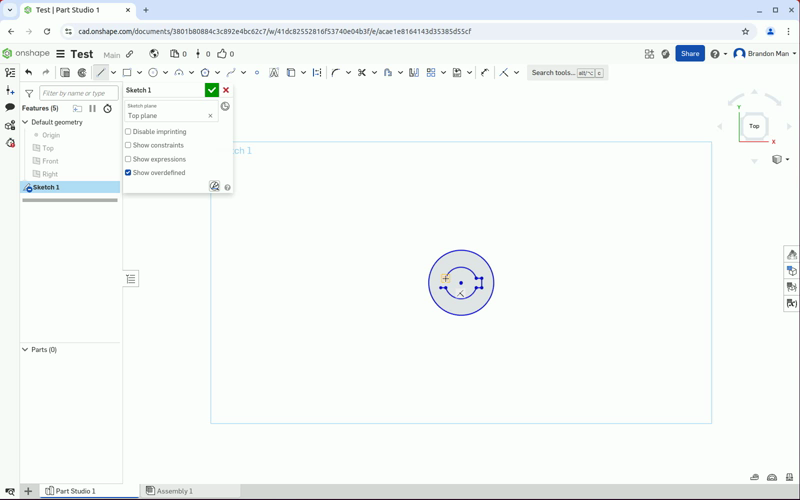
click(445, 278)
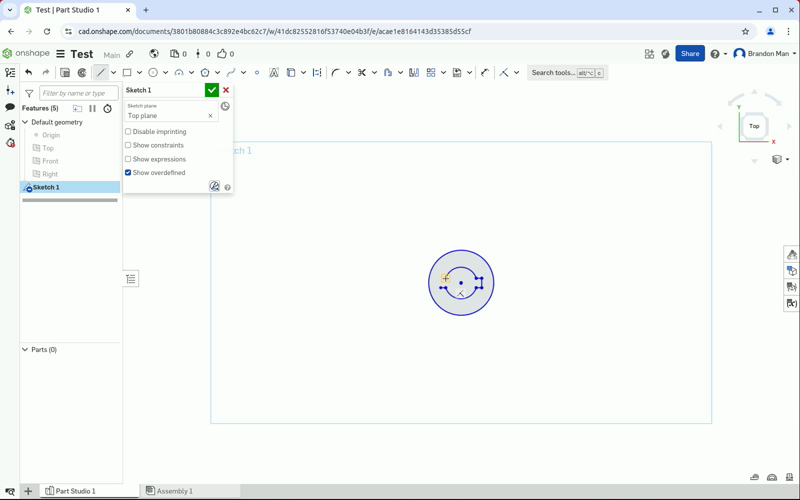
key_down(shift)
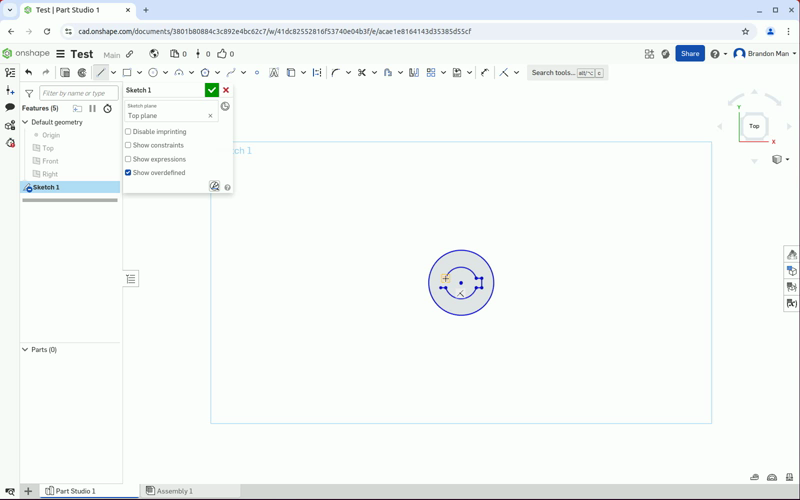
mouse_move(475, 278)
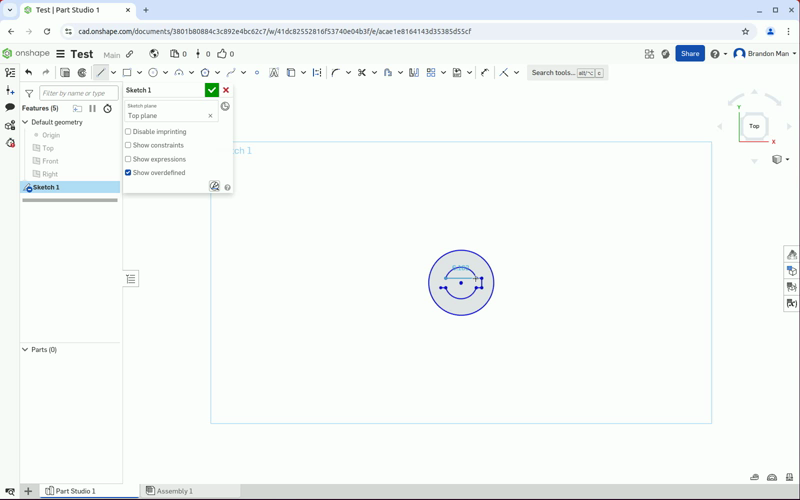
mouse_move(440, 278)
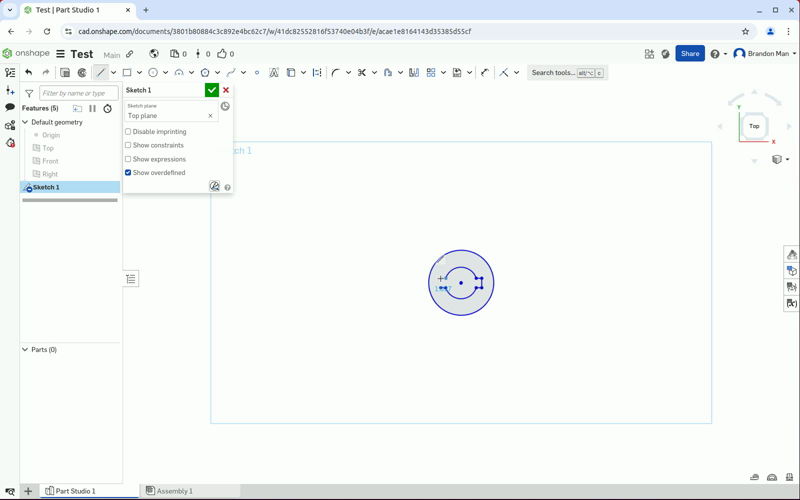
scroll(6)
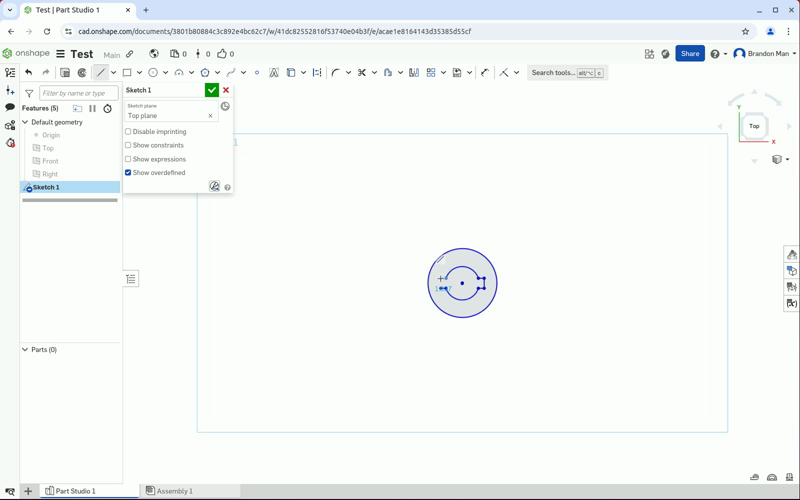
scroll(6)
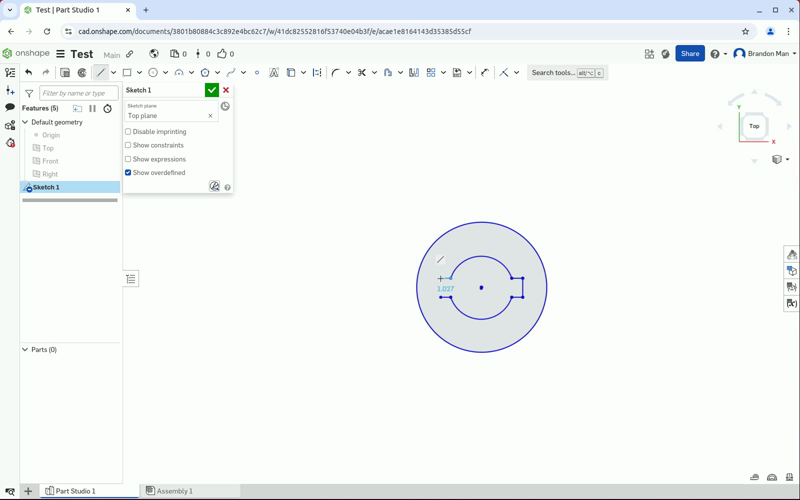
scroll(6)
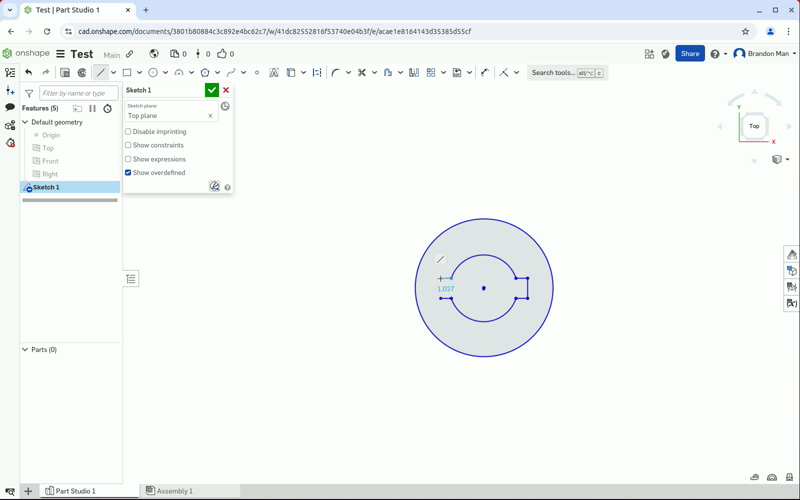
scroll(6)
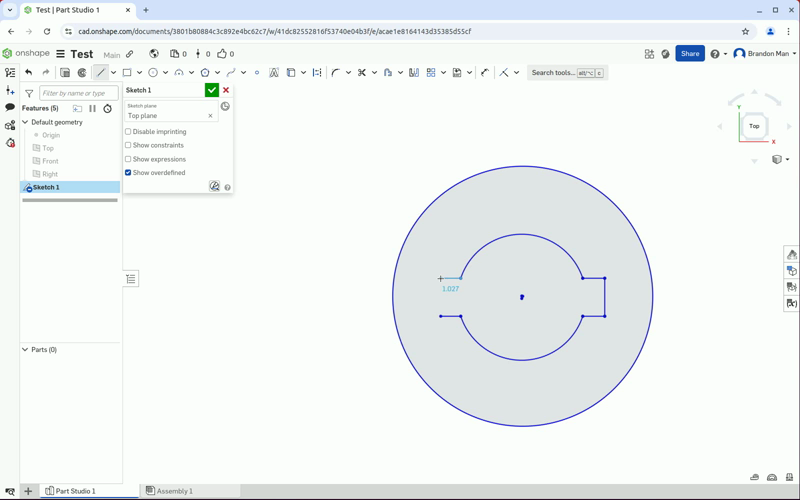
scroll(6)
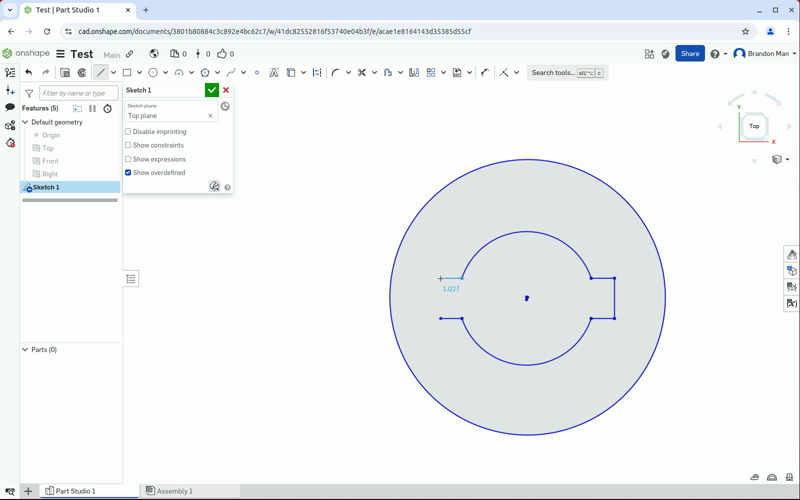
scroll(6)
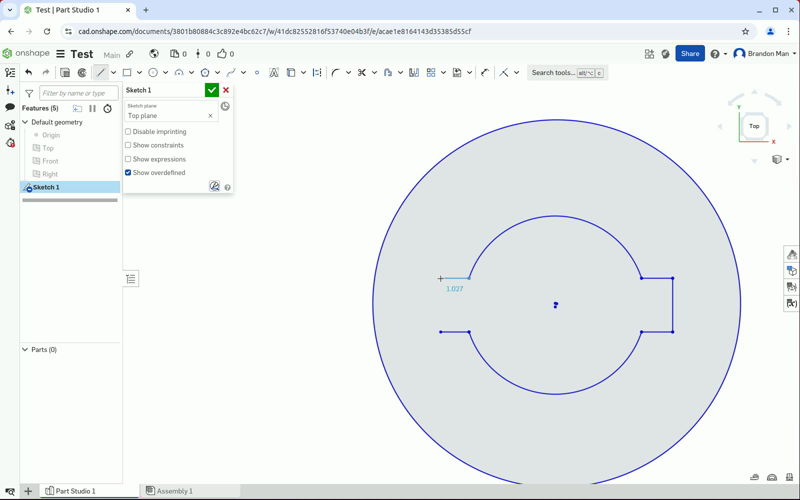
scroll(6)
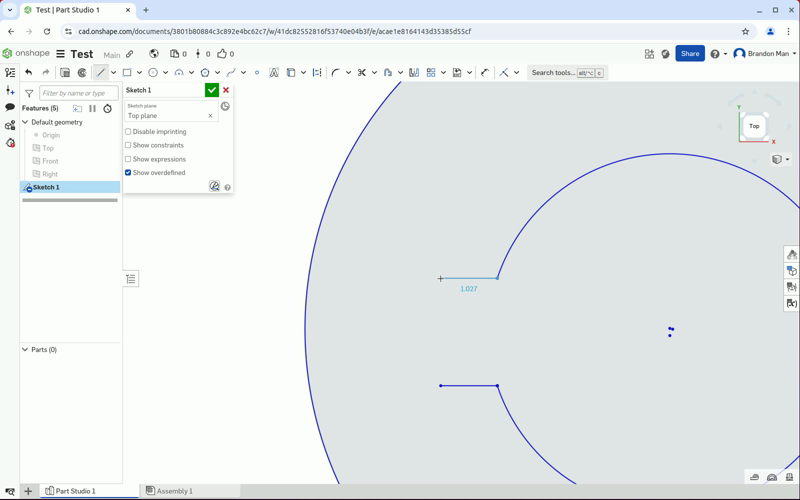
click(440, 278)
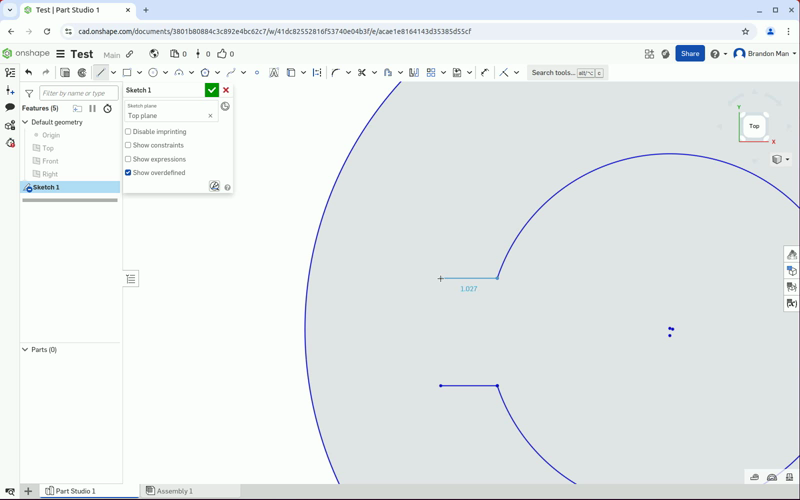
scroll(-6)
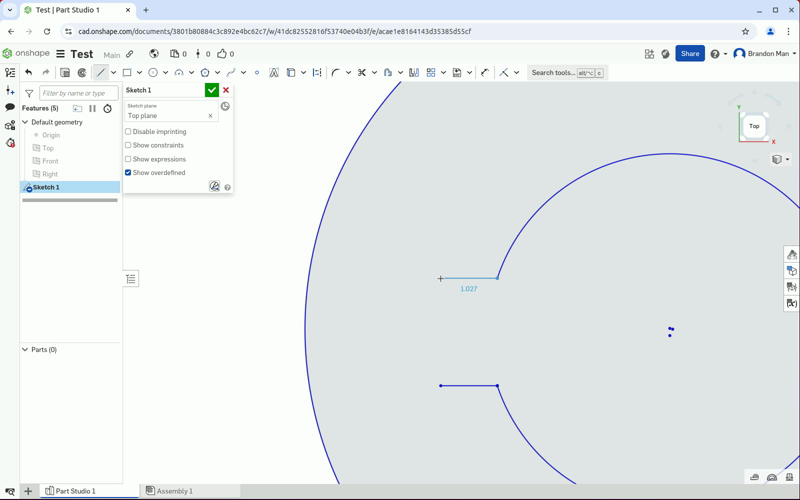
scroll(-6)
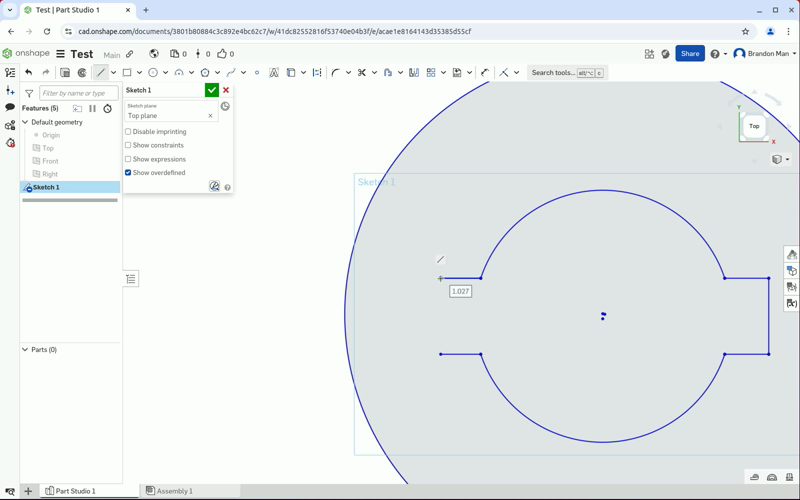
scroll(-6)
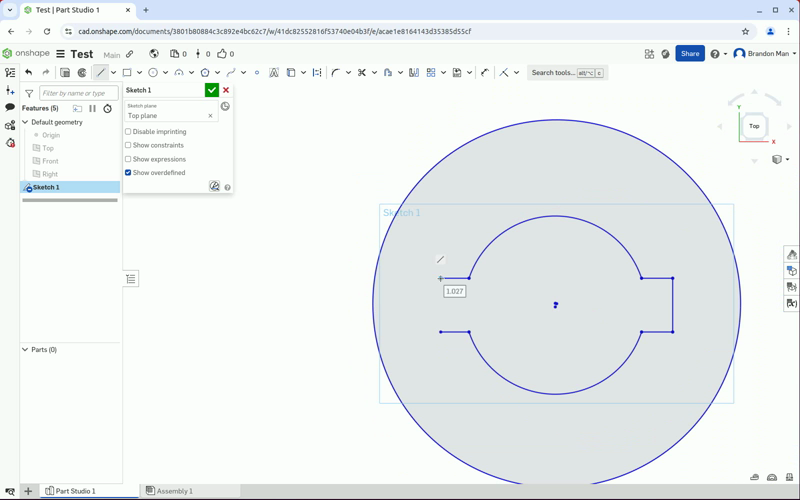
scroll(-6)
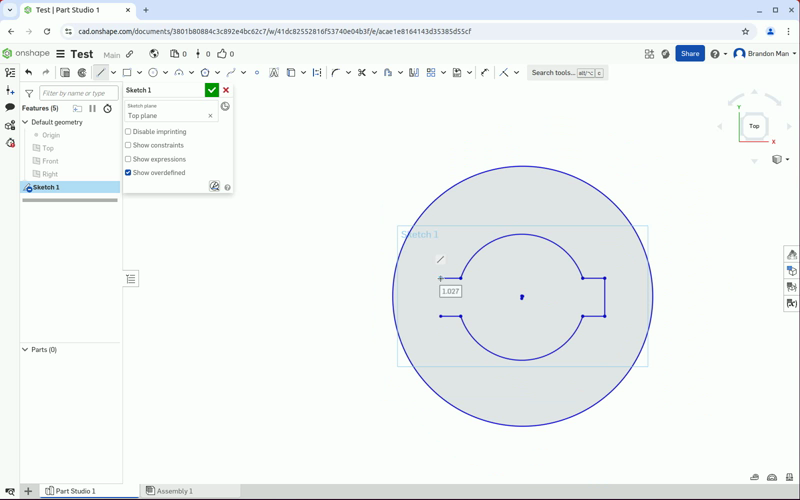
scroll(-6)
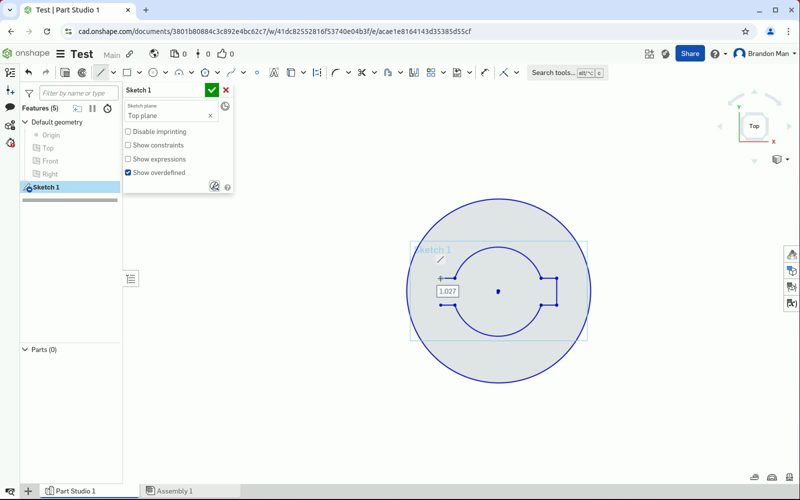
scroll(-6)
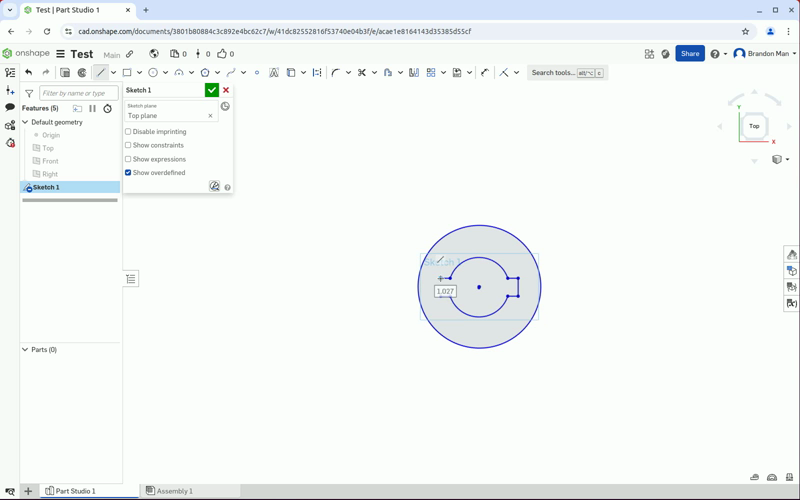
scroll(-6)
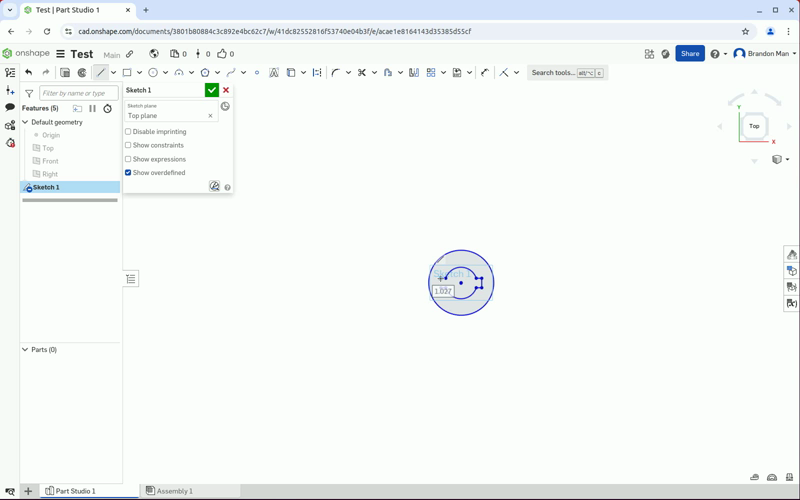
key_up(shift)
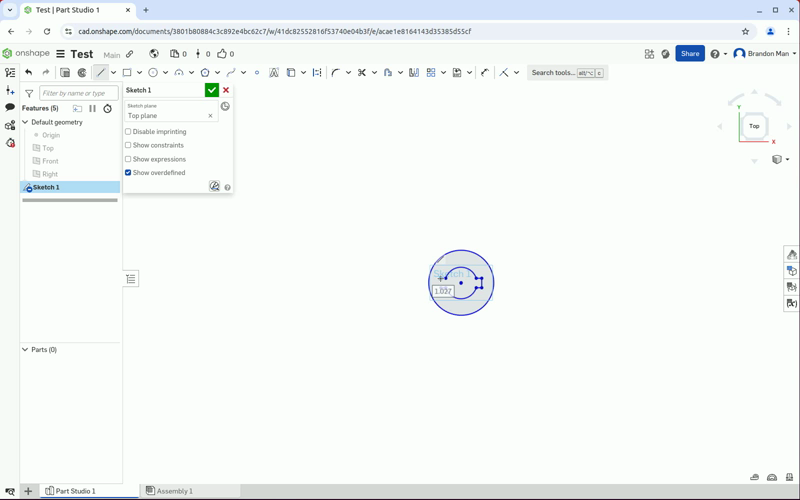
mouse_move(470, 278)
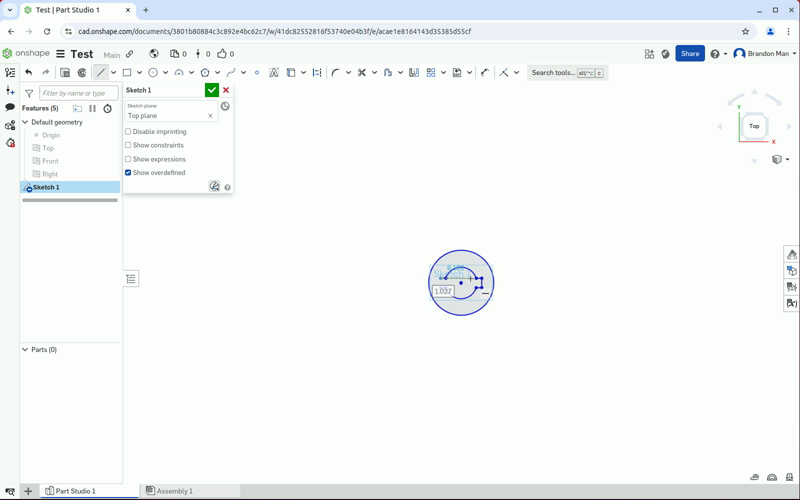
key_down(shift)
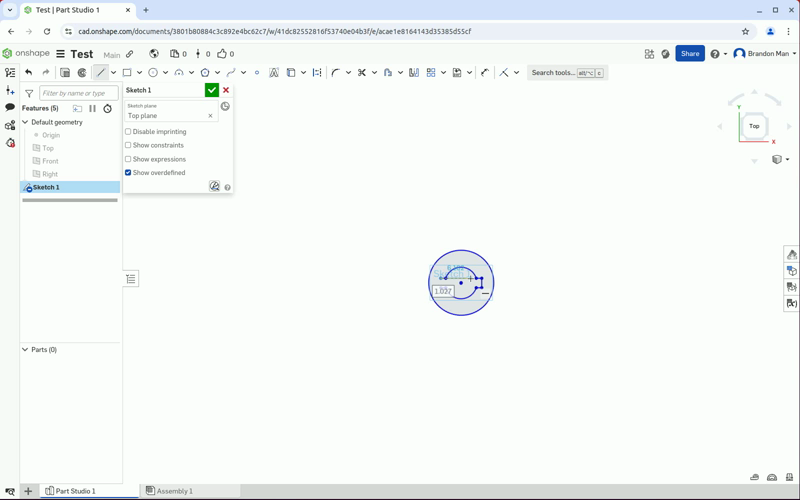
mouse_move(440, 287)
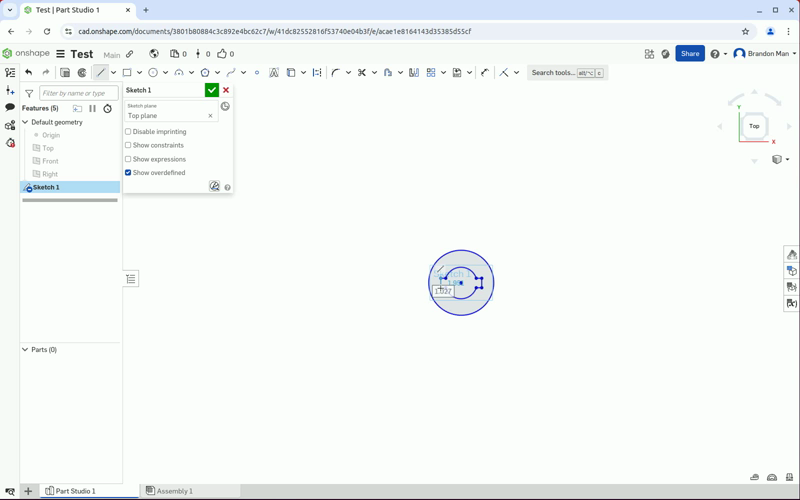
key_up(shift)
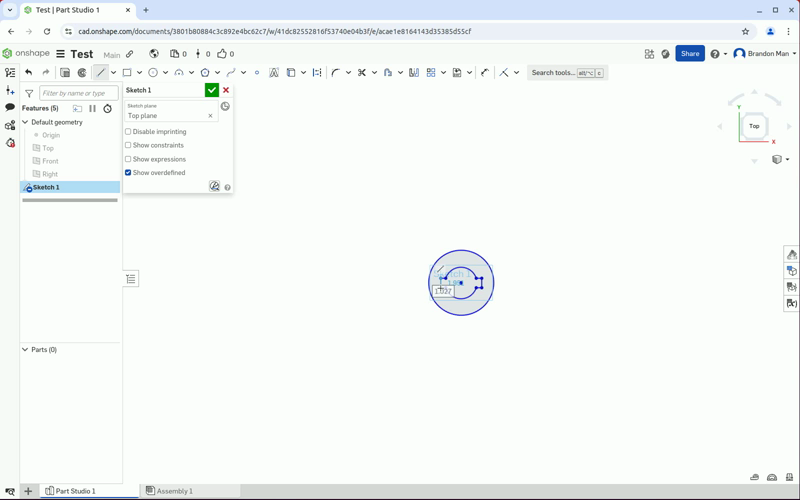
click(440, 287)
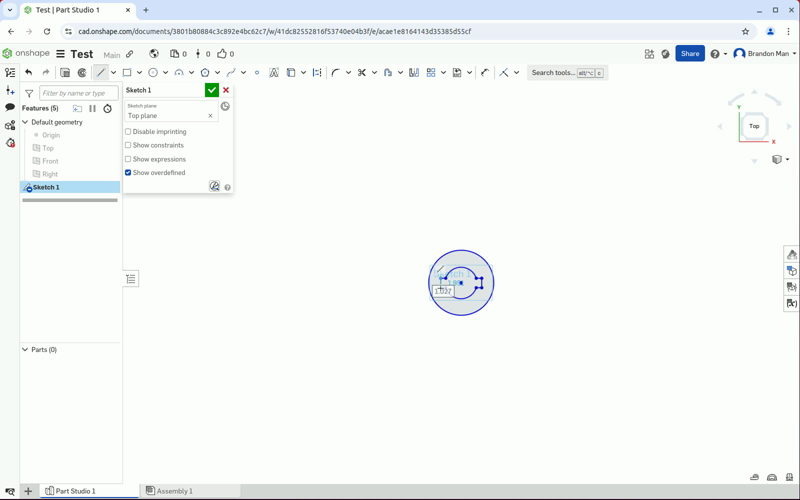
key(esc)
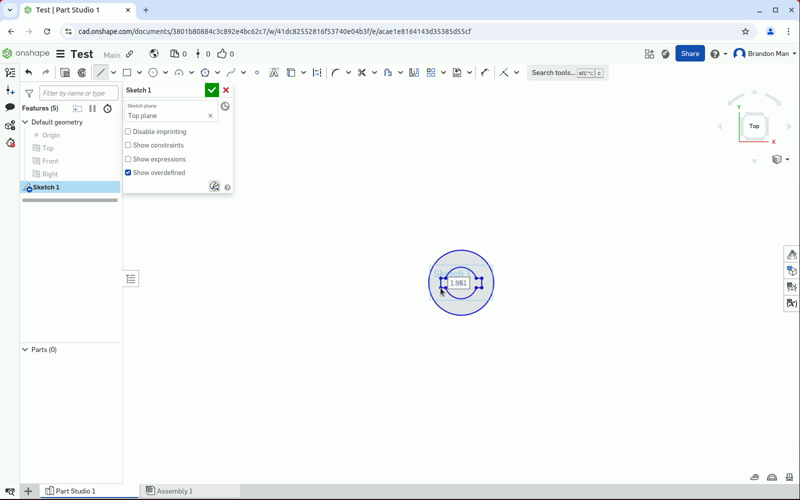
mouse_move(458, 253)
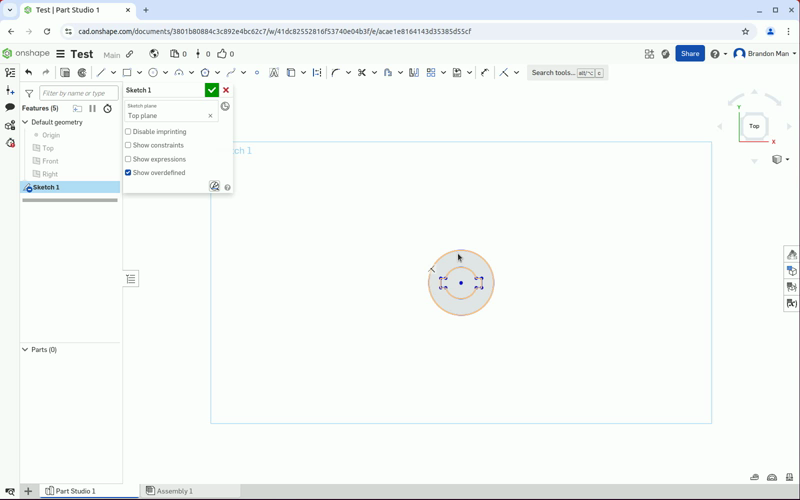
click(458, 253)
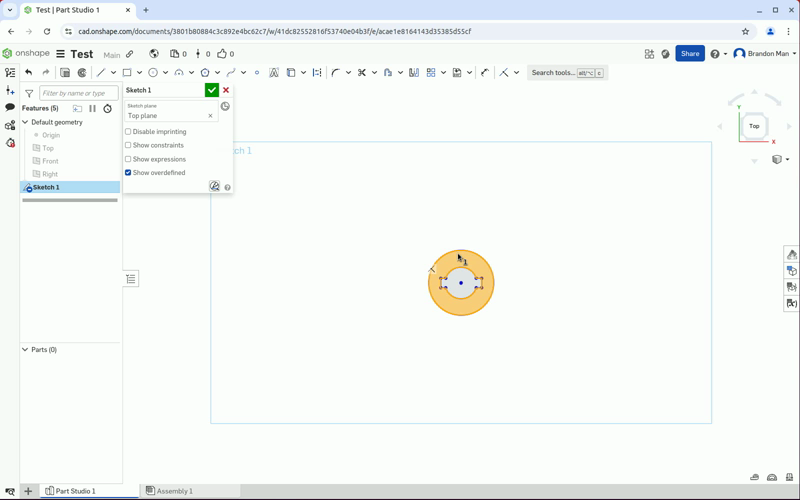
mouse_move(73, 352)
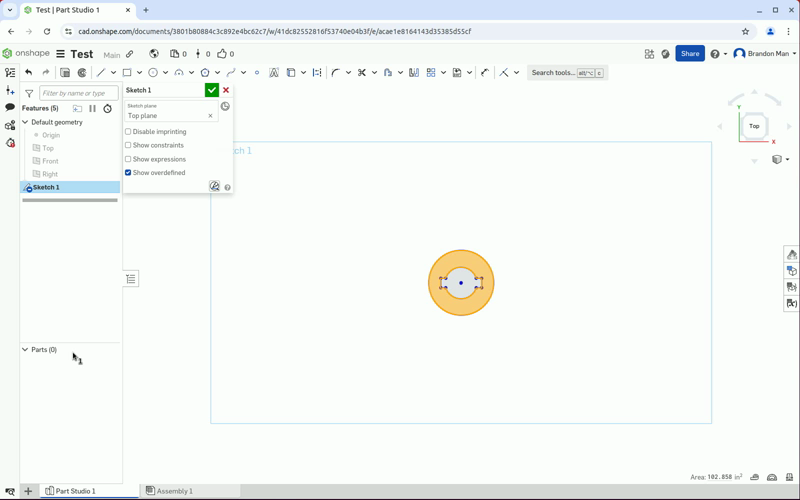
key(shift+y)
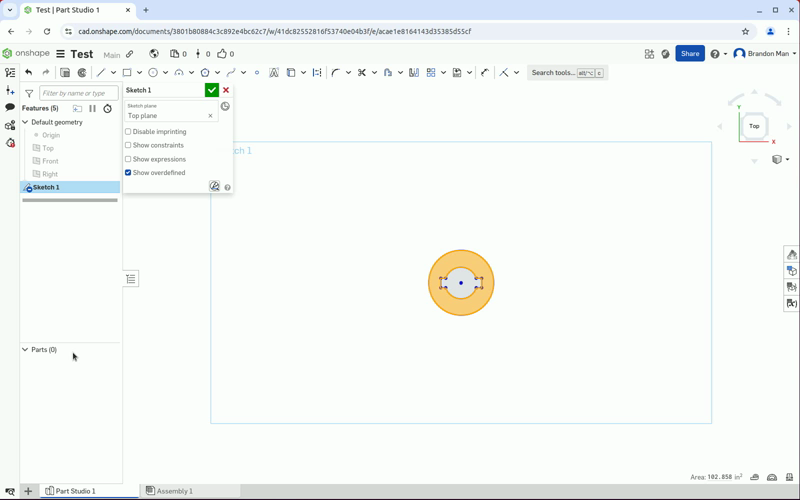
key(shift+e)
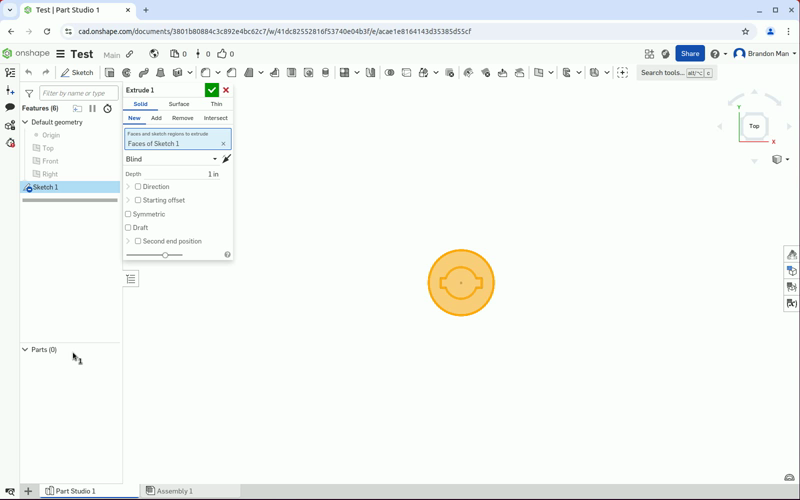
mouse_move(143, 106)
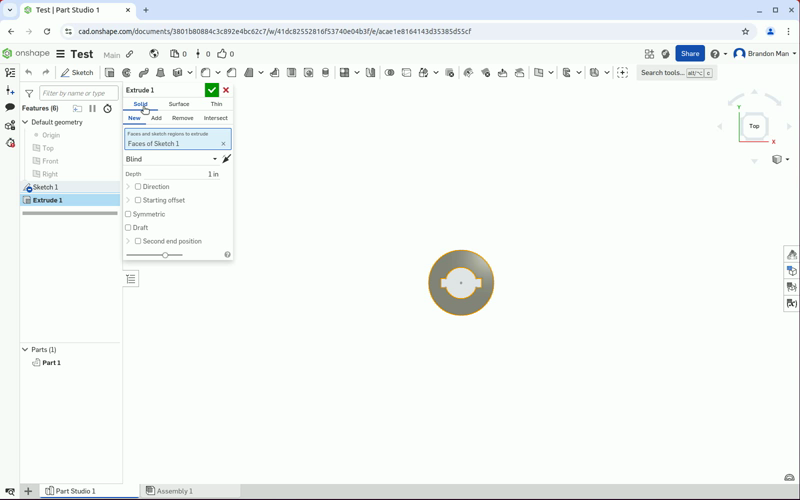
click(143, 106)
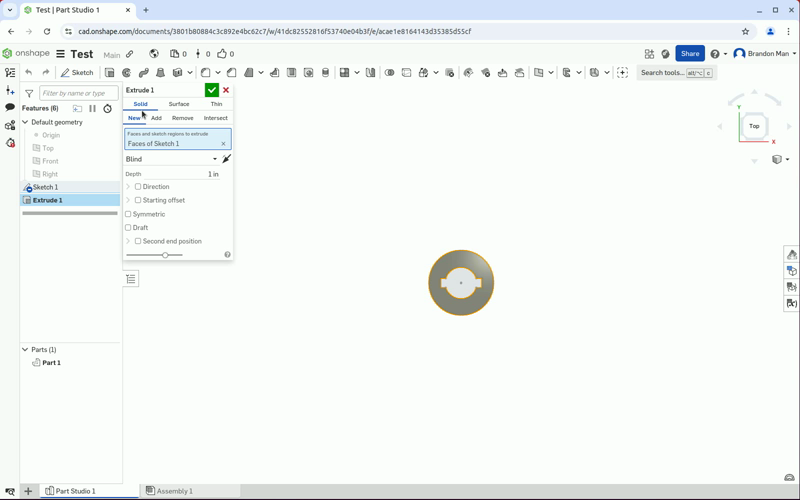
mouse_move(137, 120)
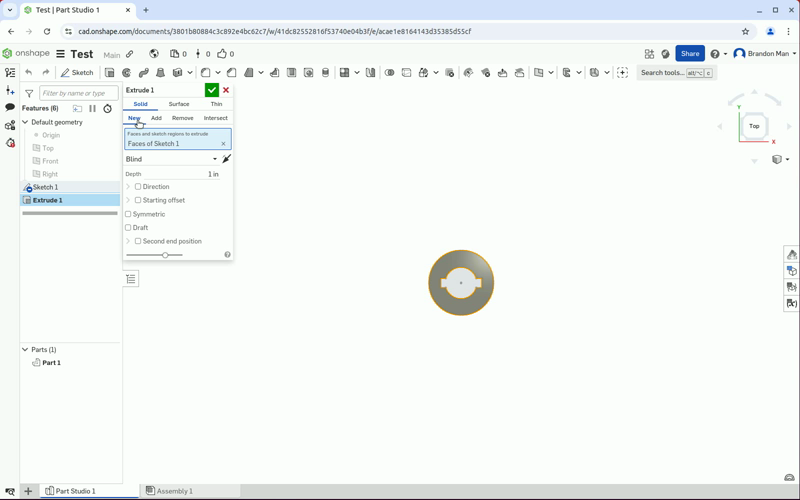
click(137, 120)
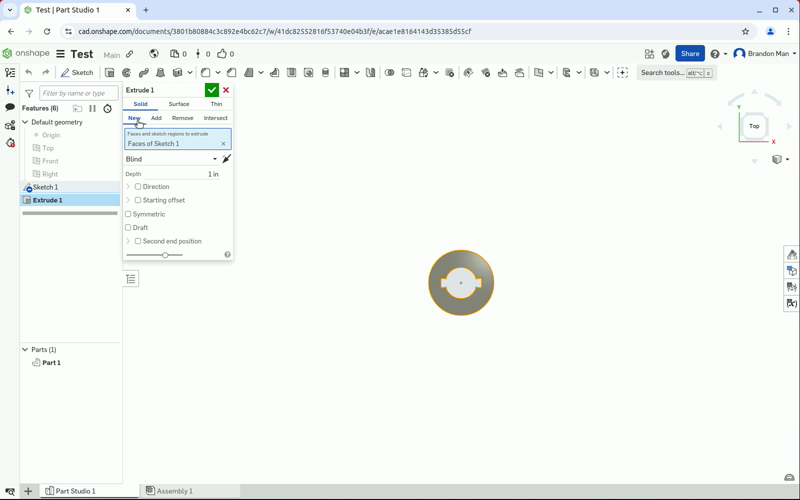
key(tab, 4)
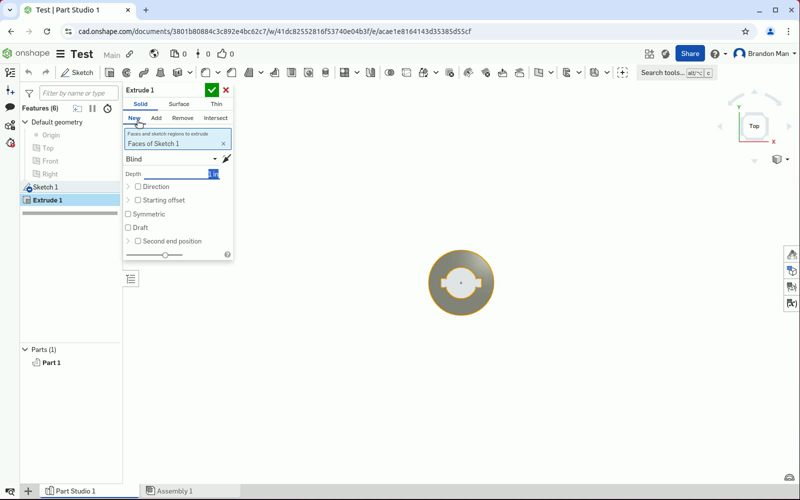
text(7.462)
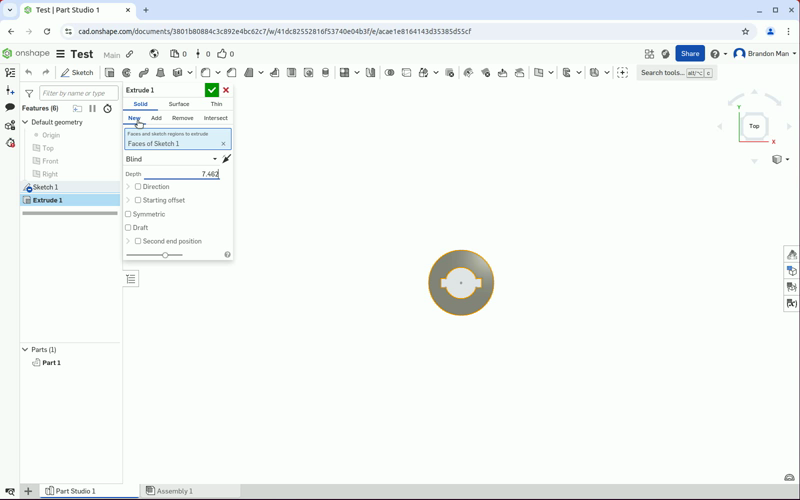
key(enter)
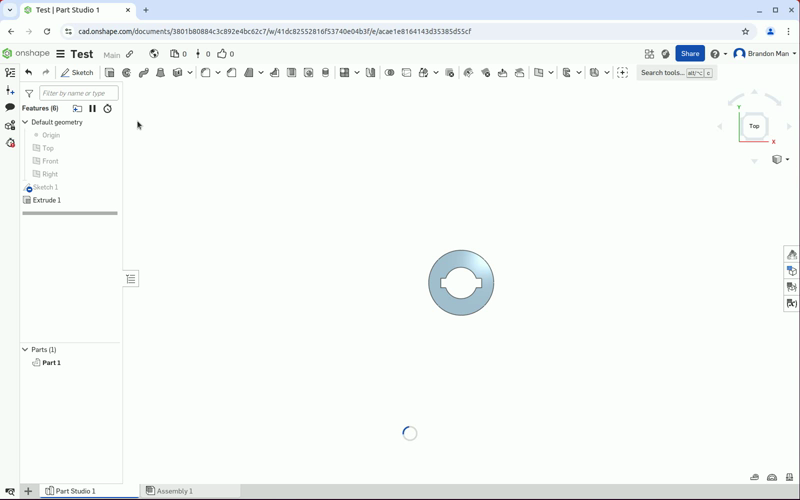
key(shift+h)
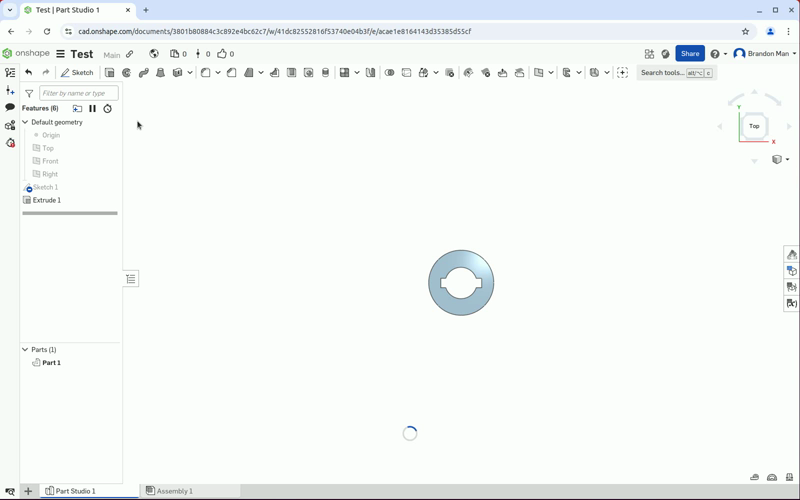
key(shift+h)
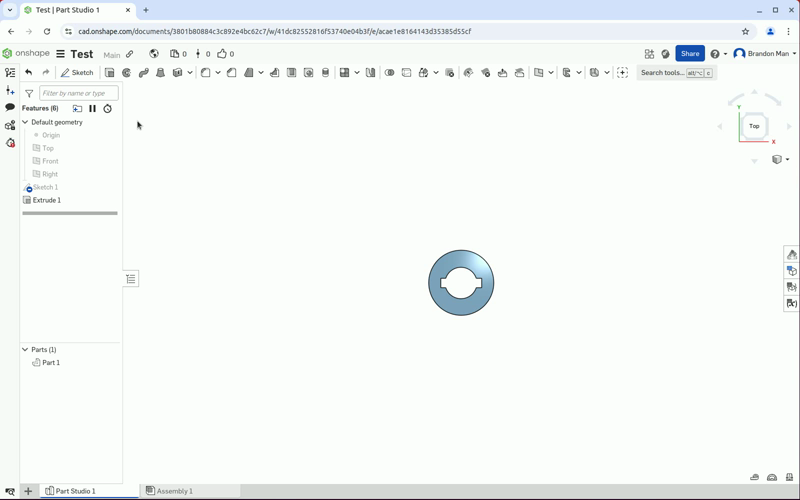
mouse_move(73, 189)
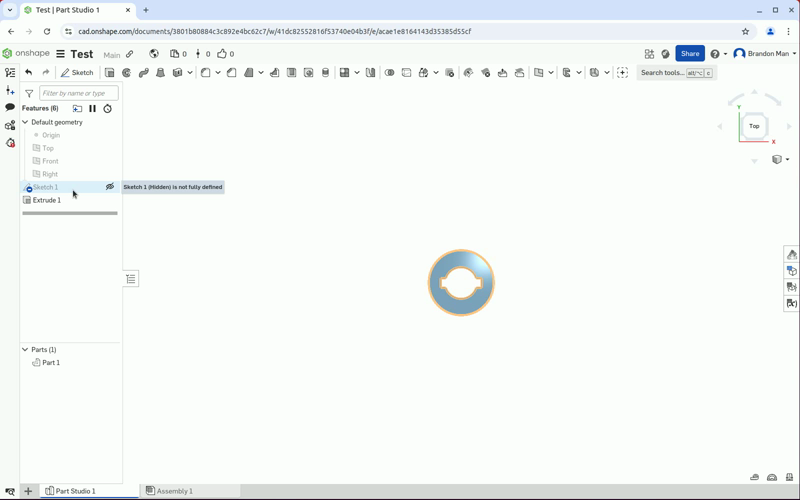
click(73, 189)
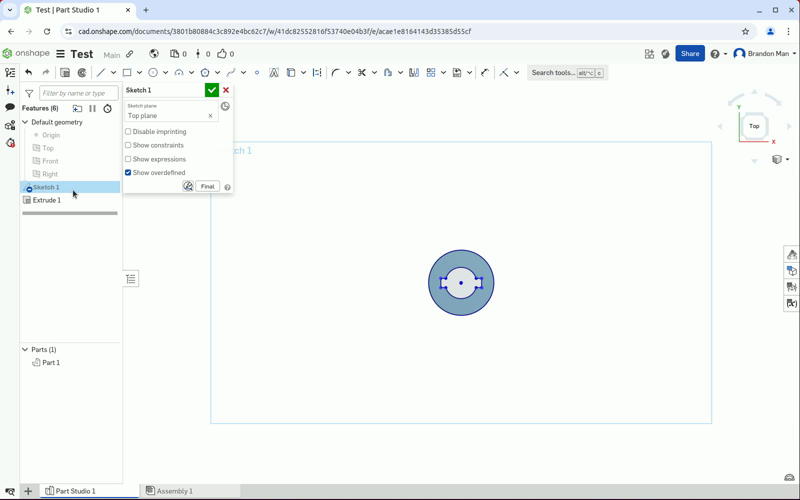
mouse_move(229, 92)
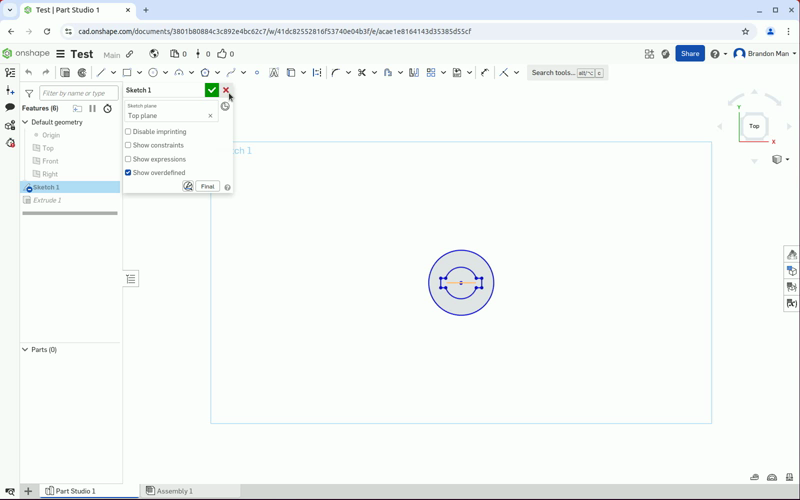
click(229, 92)
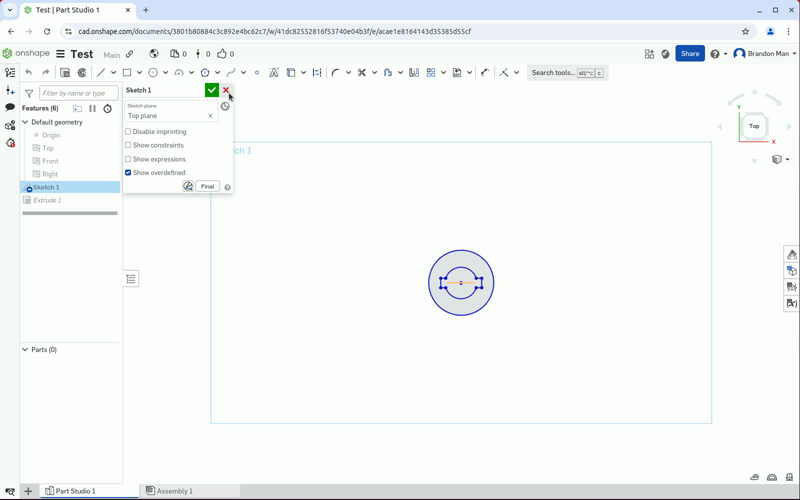
key(shift+s)
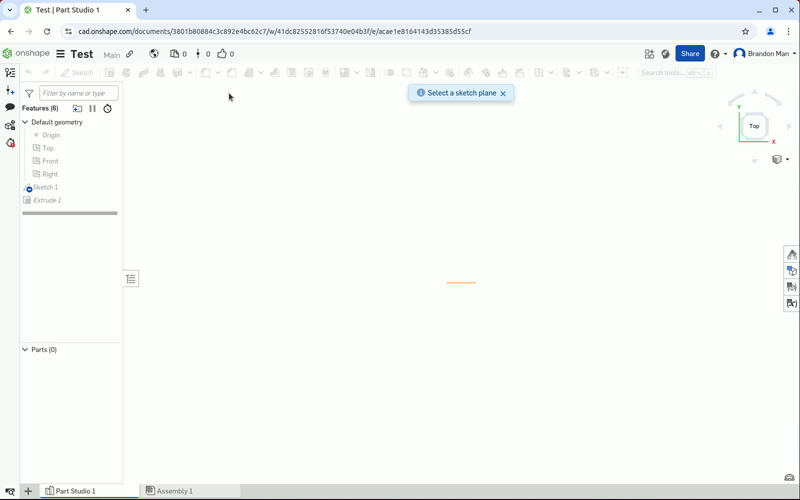
mouse_move(73, 150)
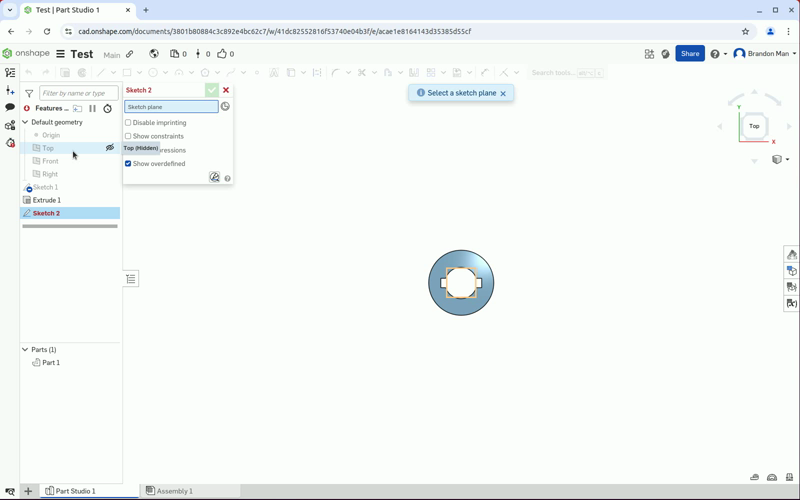
click(73, 150)
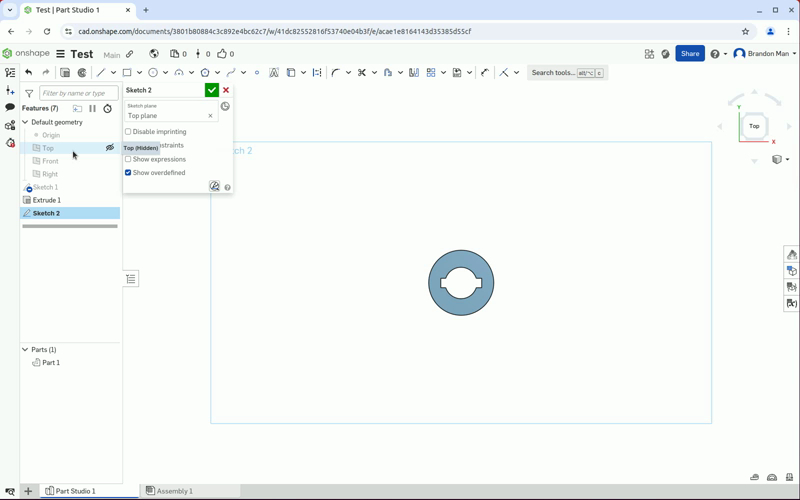
mouse_move(73, 352)
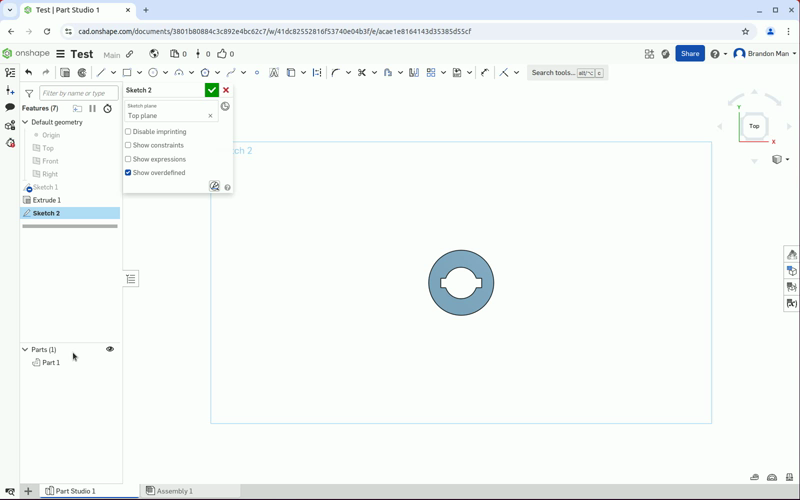
key(y)
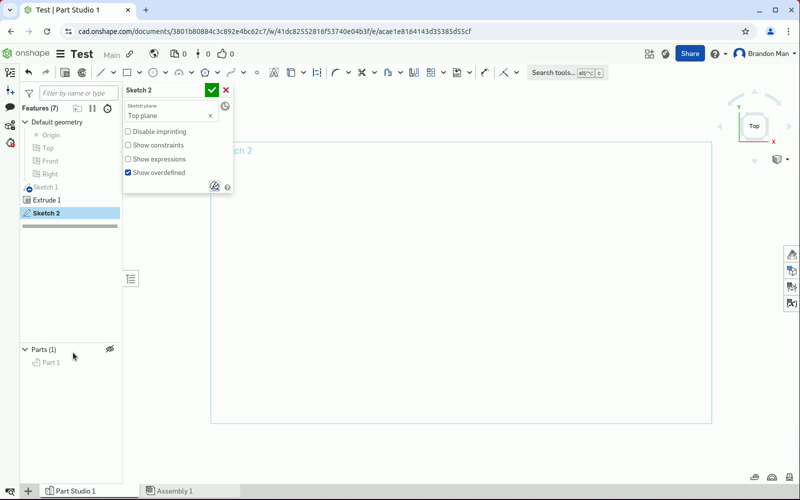
key(l)
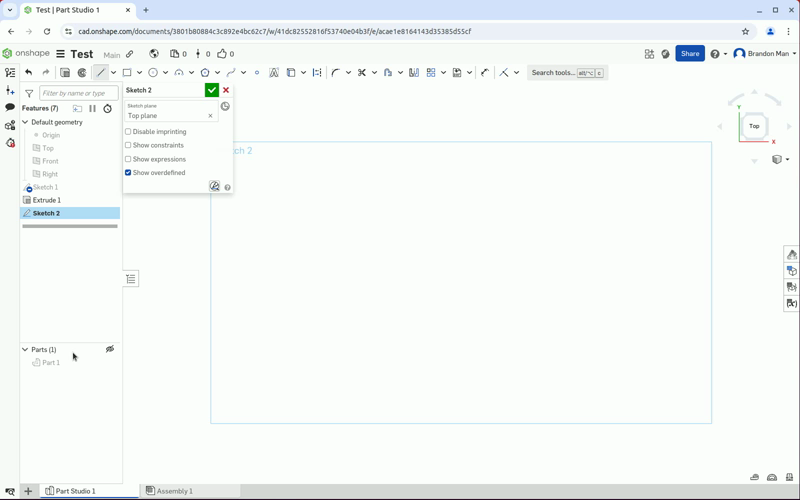
key_down(shift)
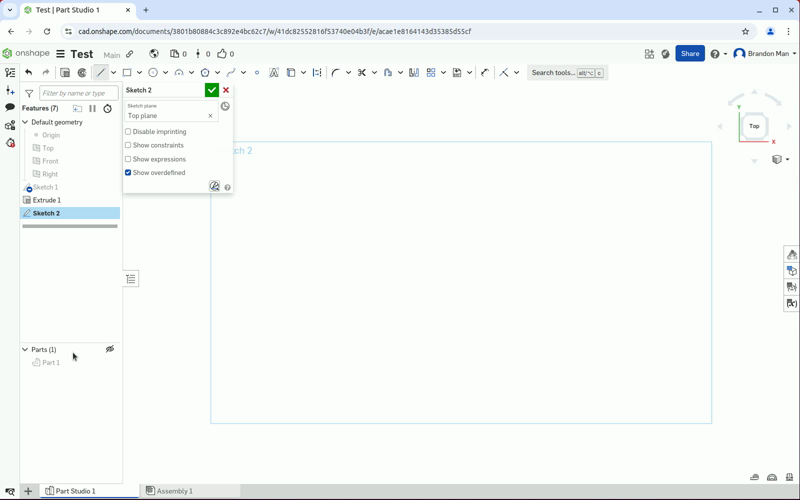
mouse_move(465, 314)
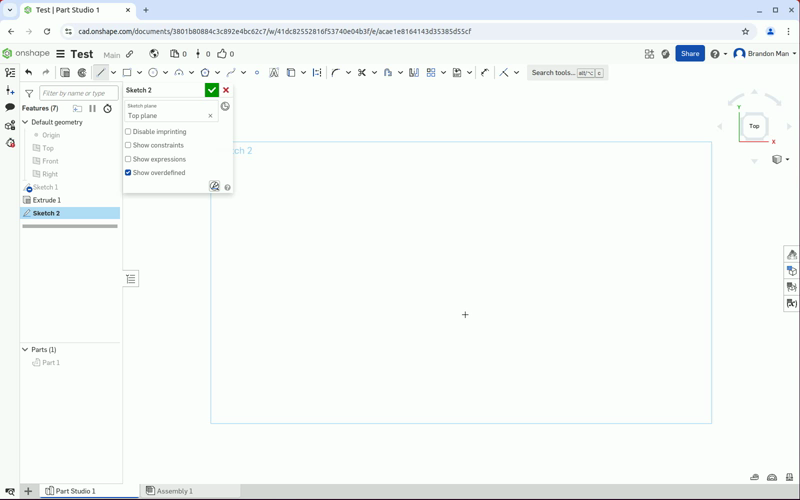
click(465, 314)
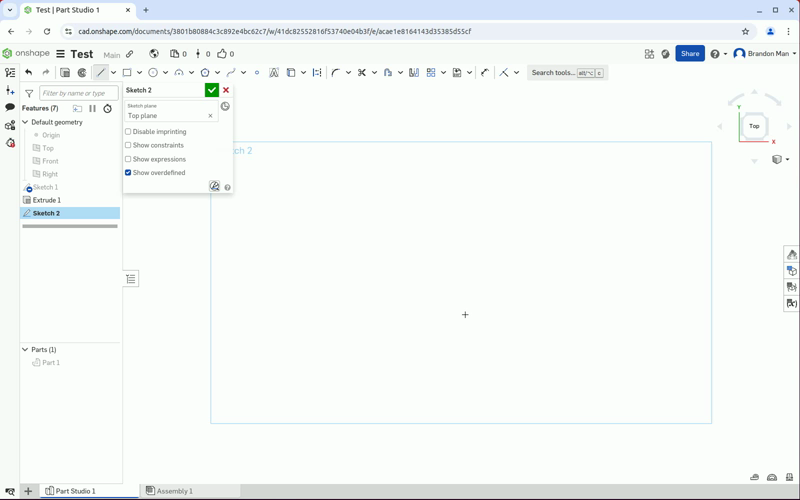
key_up(shift)
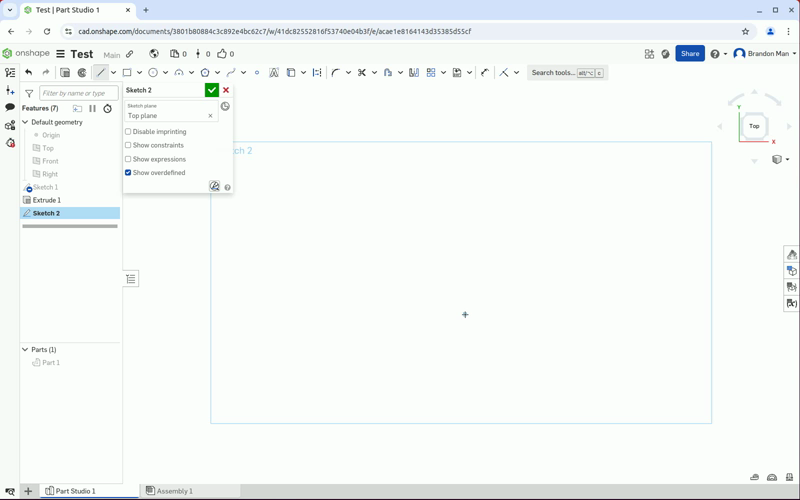
key_down(shift)
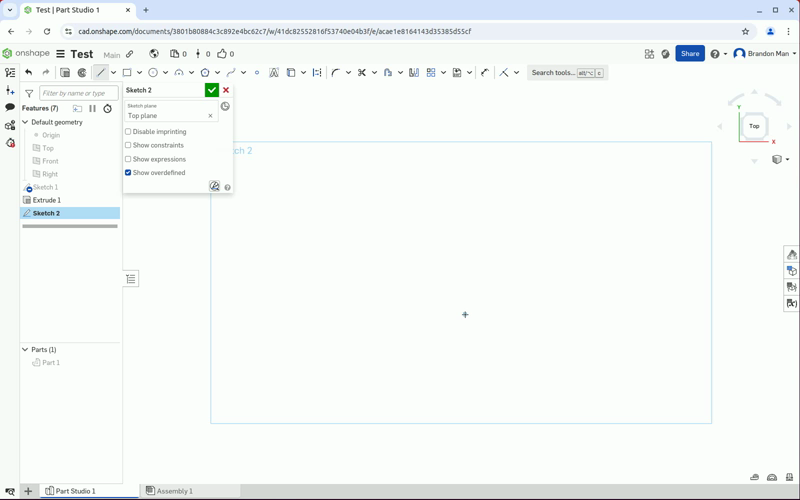
mouse_move(559, 298)
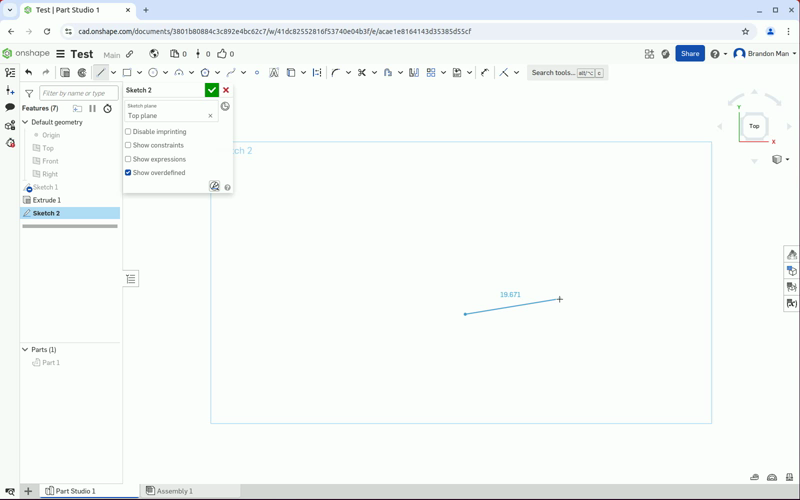
click(559, 298)
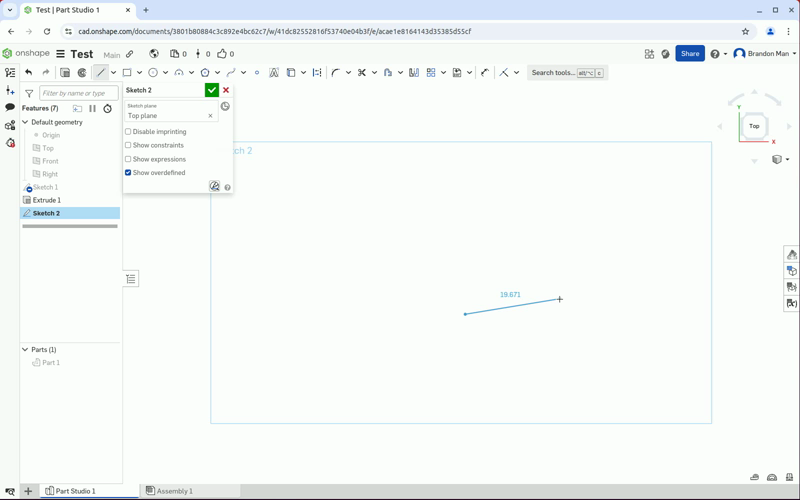
key_up(shift)
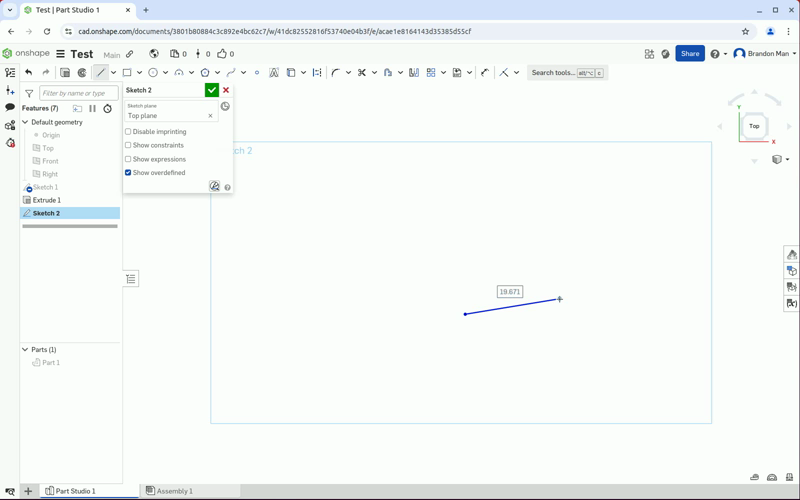
key(esc)
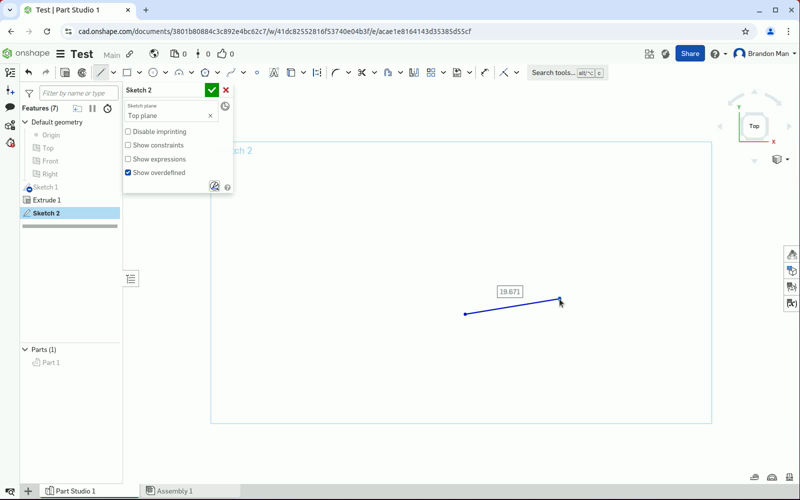
key(a)
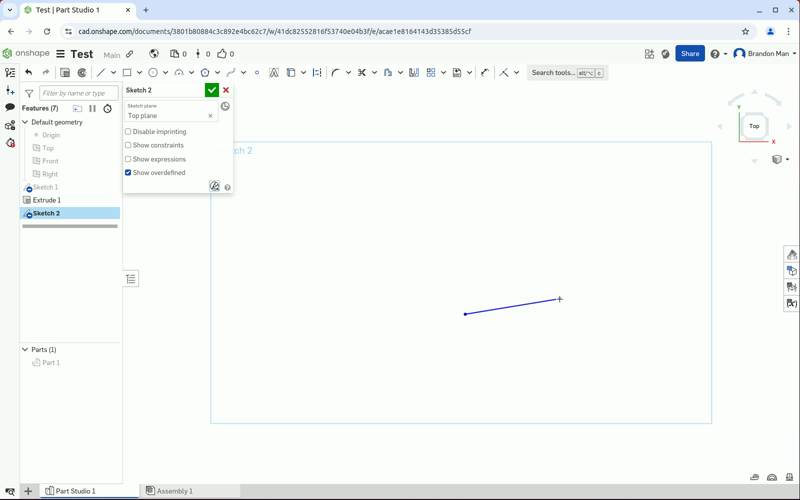
mouse_move(559, 298)
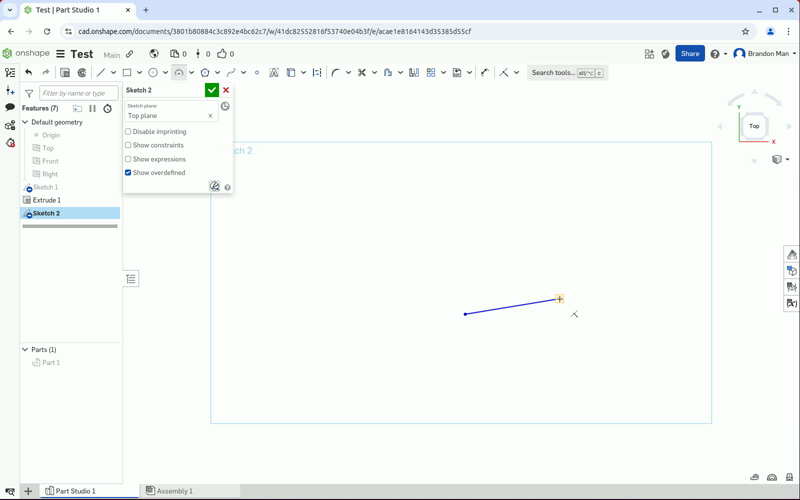
click(559, 298)
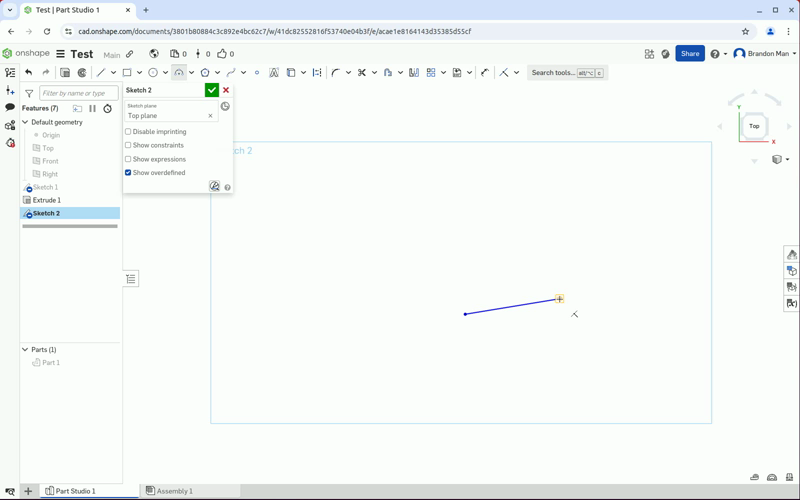
key_down(shift)
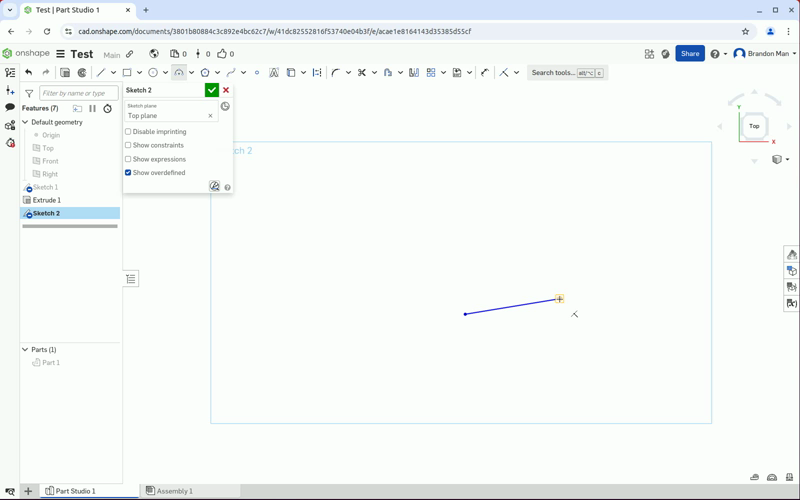
mouse_move(559, 268)
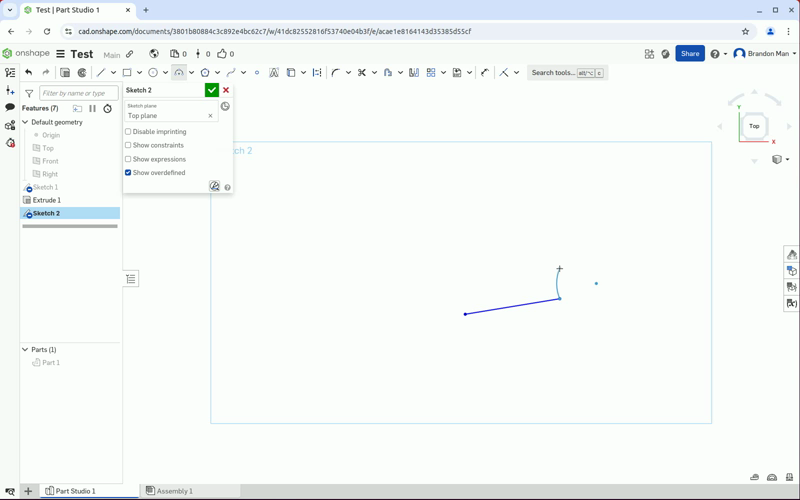
click(559, 268)
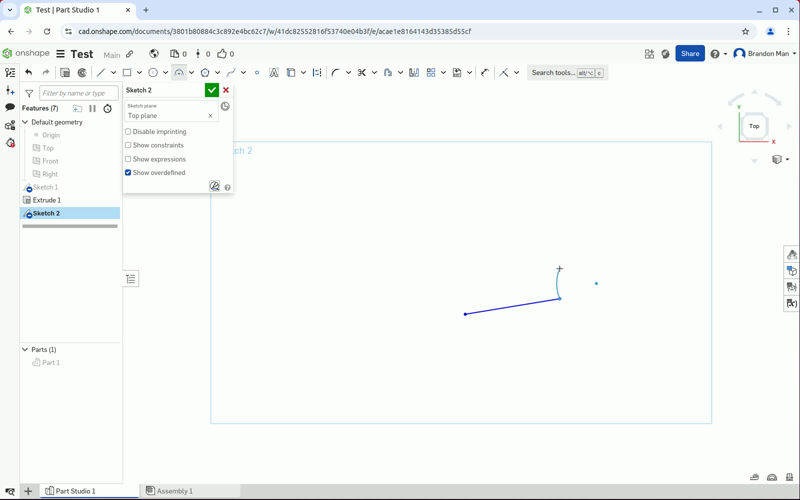
mouse_move(541, 283)
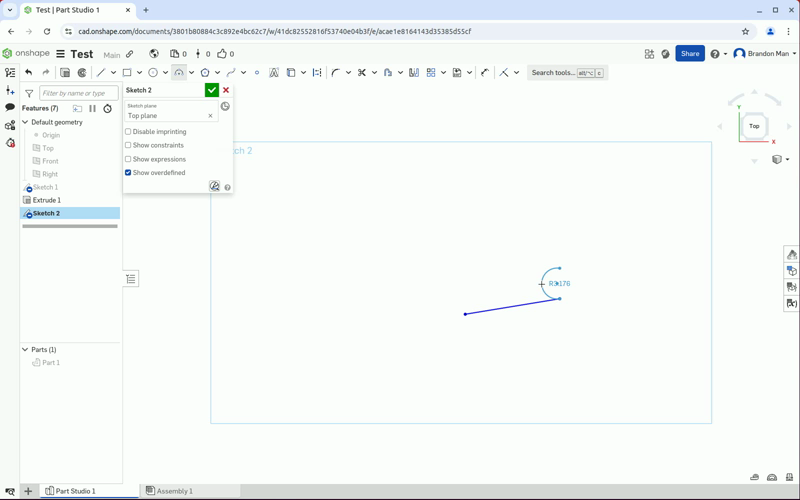
click(541, 283)
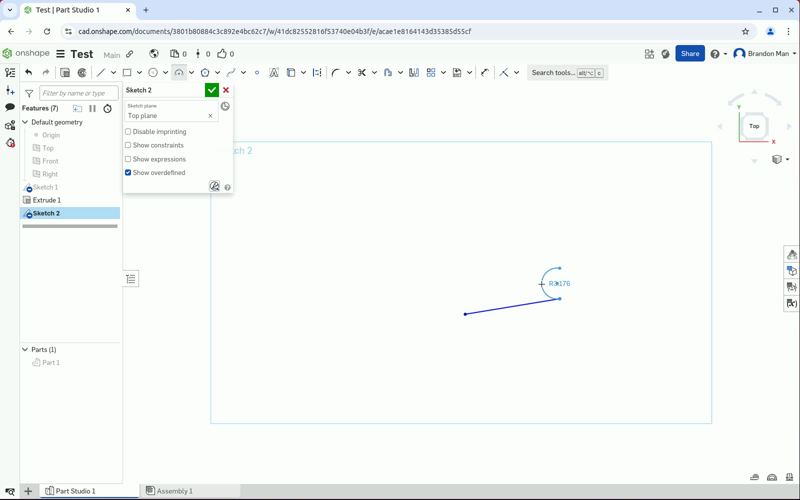
key_up(shift)
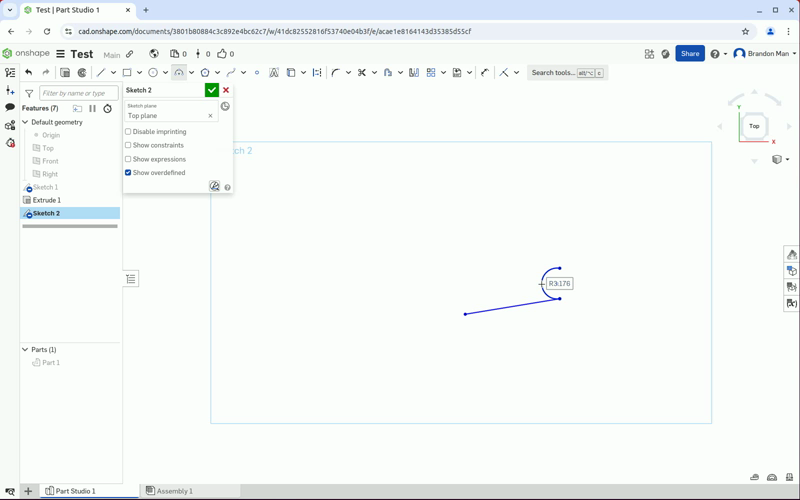
key(esc)
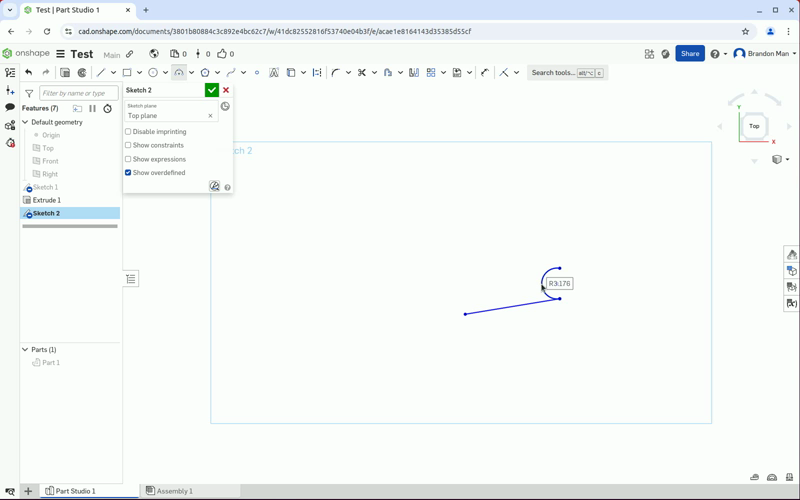
key(l)
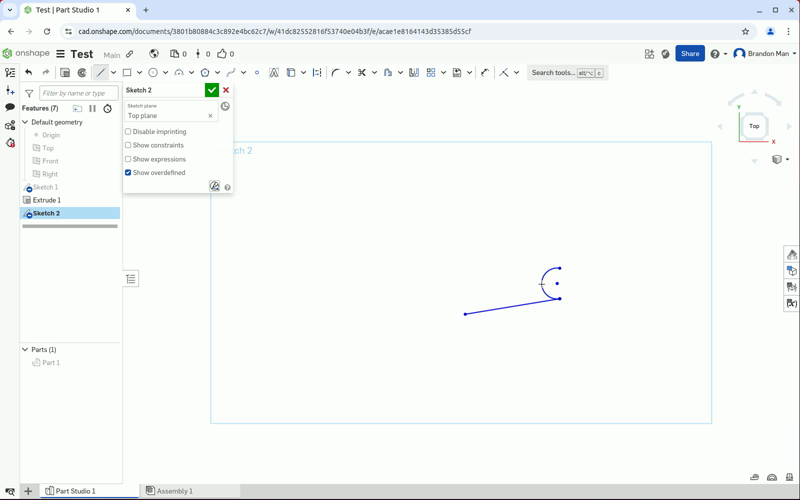
mouse_move(559, 268)
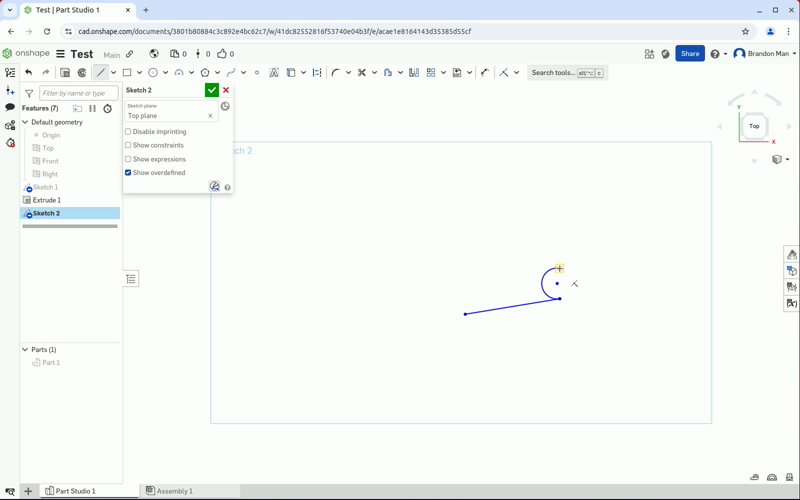
click(559, 268)
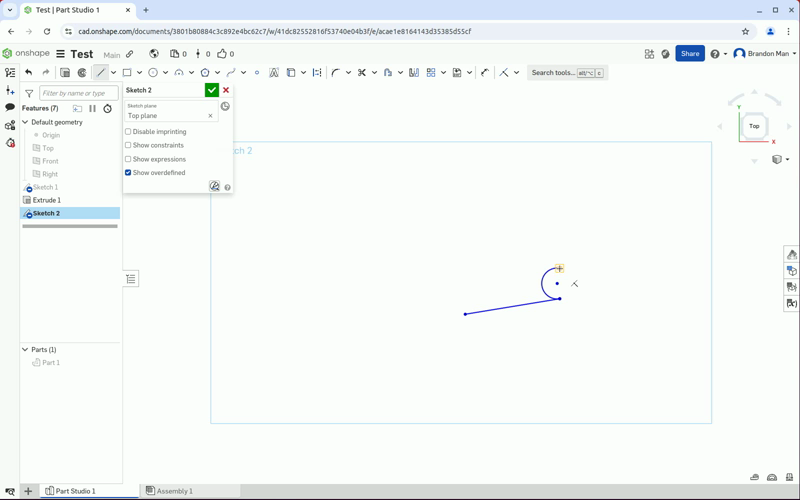
key_down(shift)
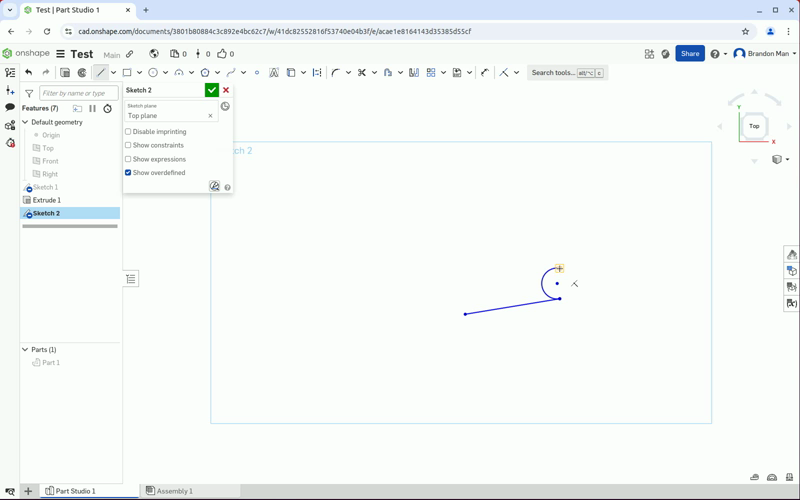
mouse_move(465, 252)
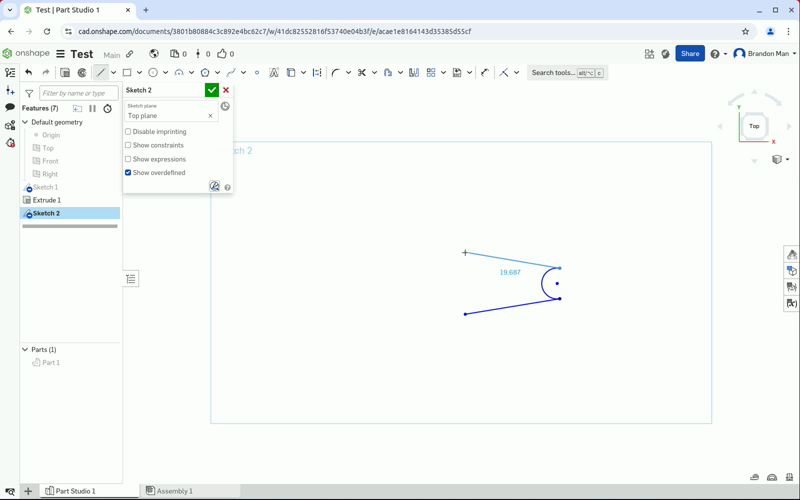
click(465, 252)
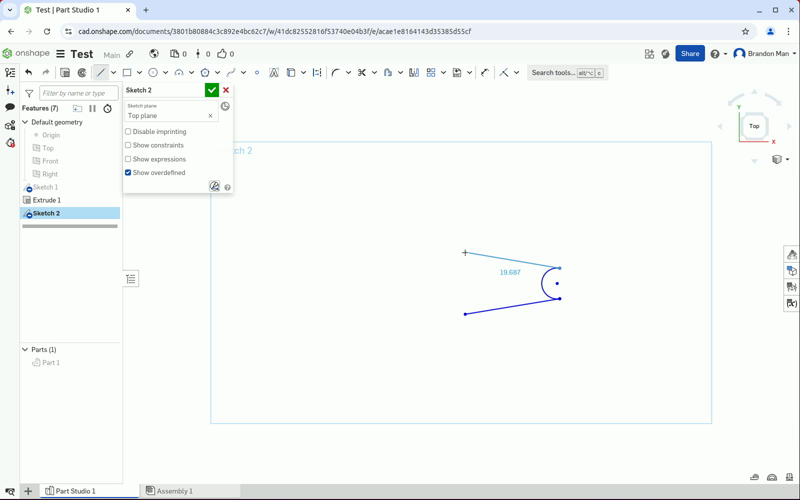
key_up(shift)
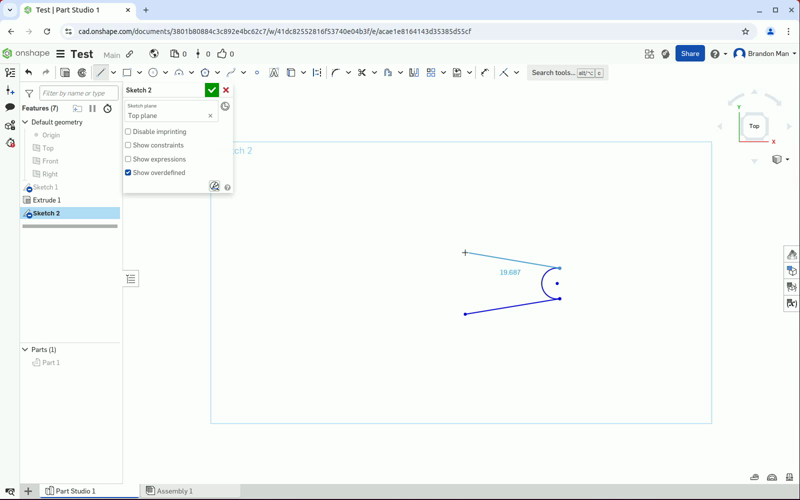
key(esc)
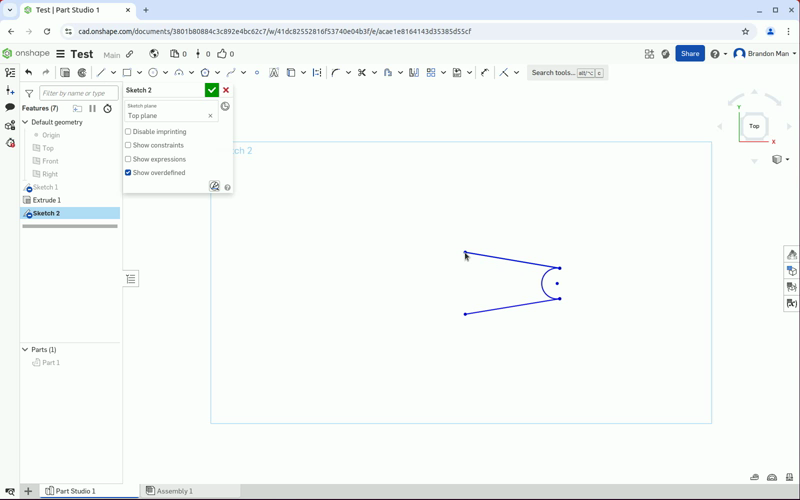
key(a)
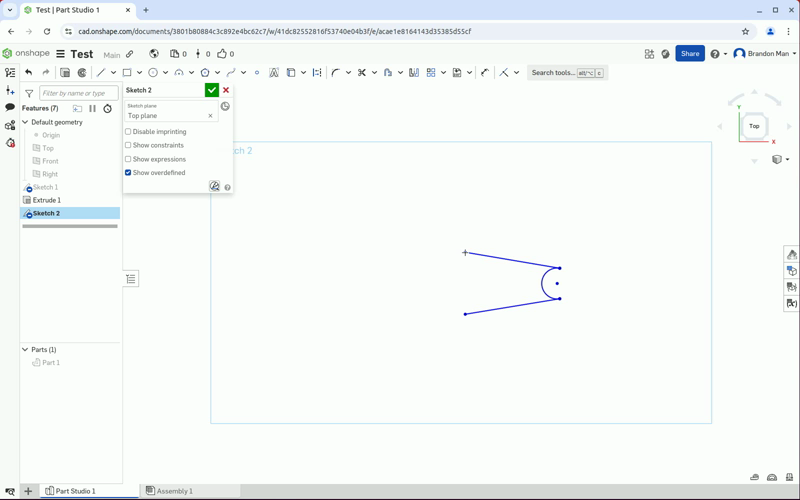
mouse_move(465, 252)
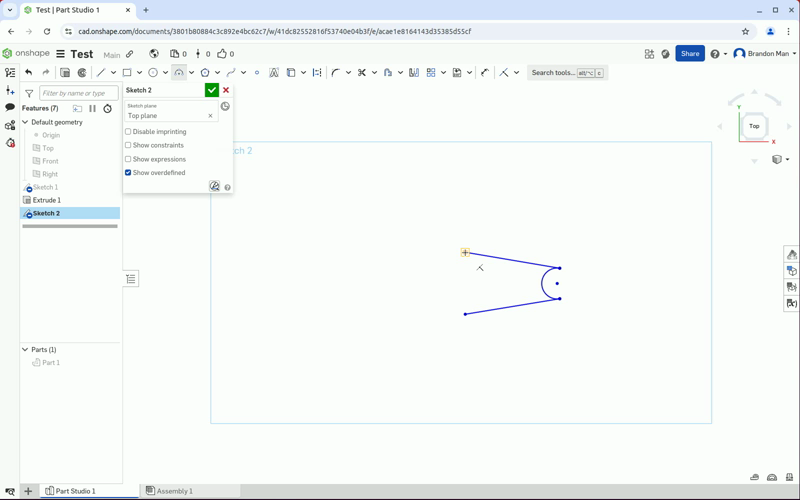
click(465, 252)
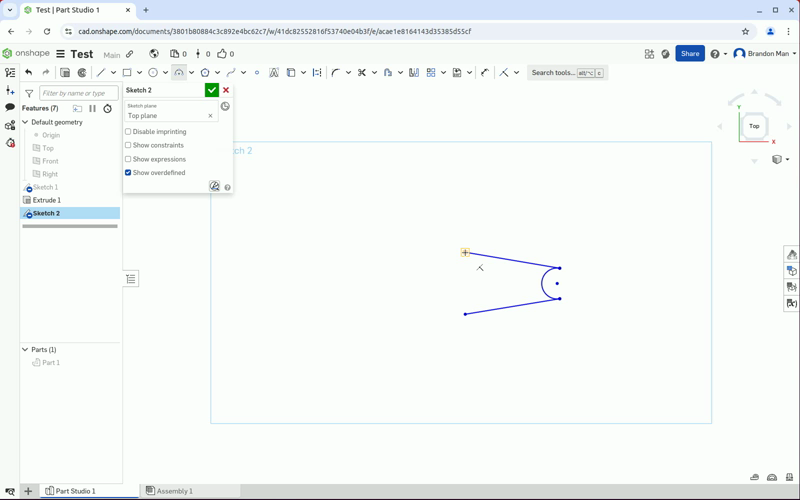
mouse_move(465, 314)
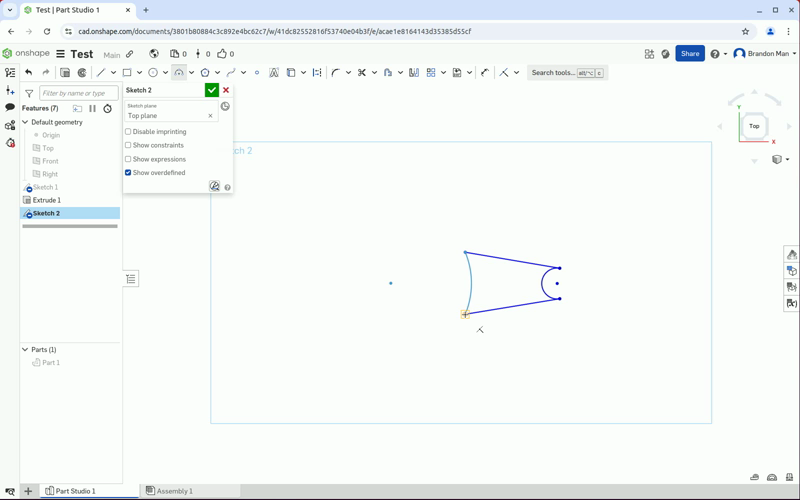
click(465, 314)
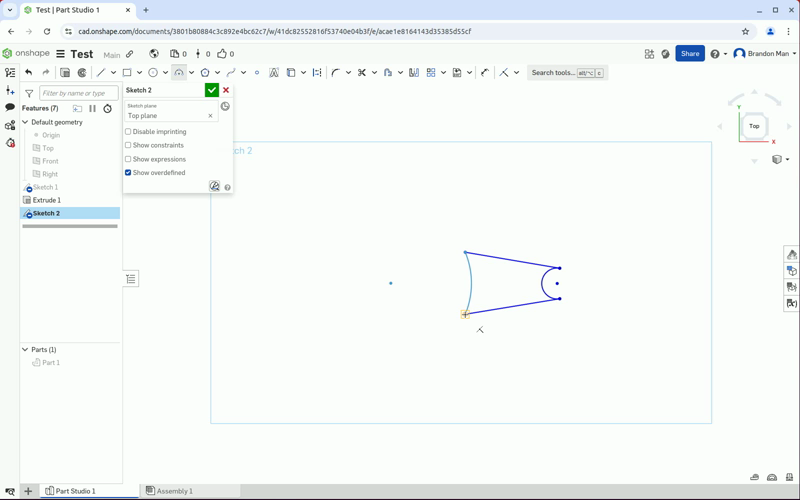
key_down(shift)
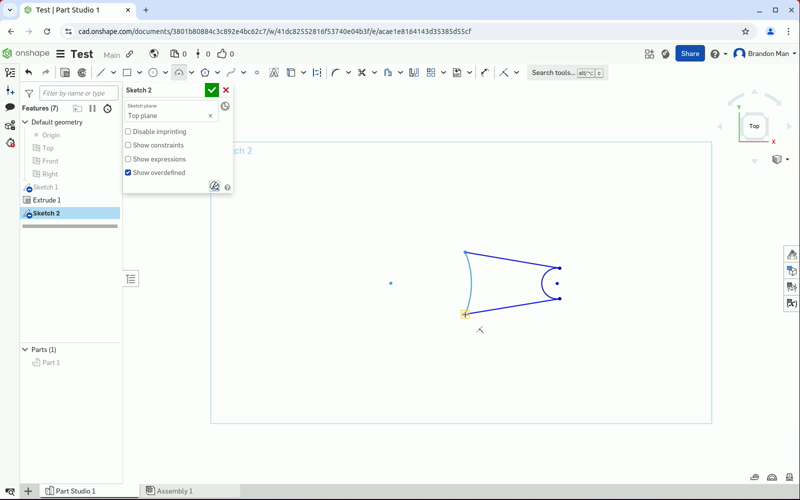
mouse_move(492, 283)
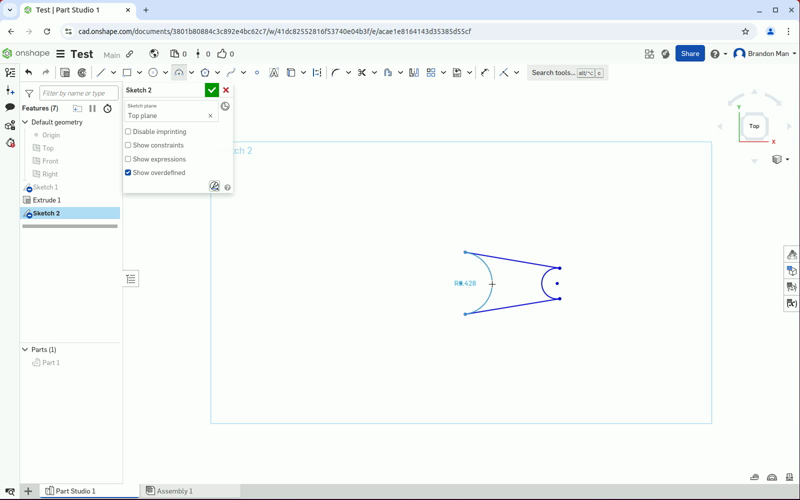
click(492, 283)
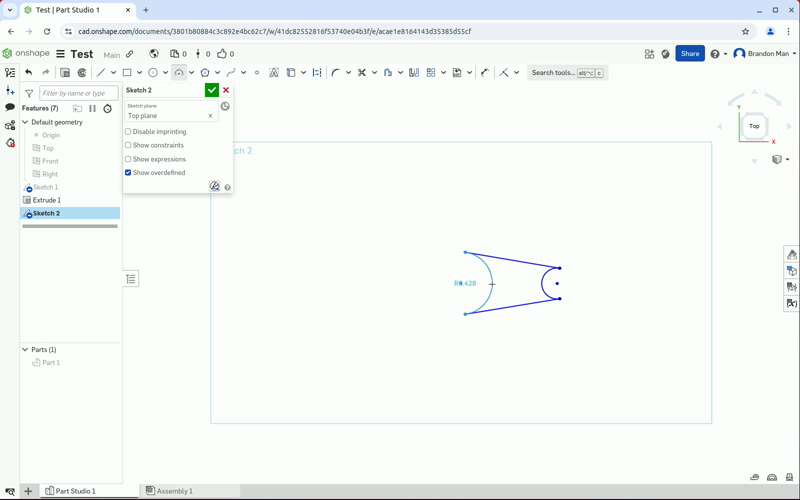
key_up(shift)
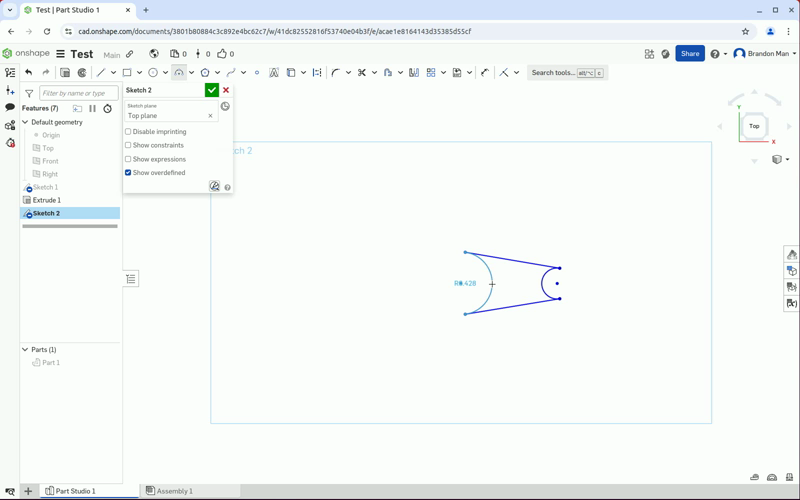
key(esc)
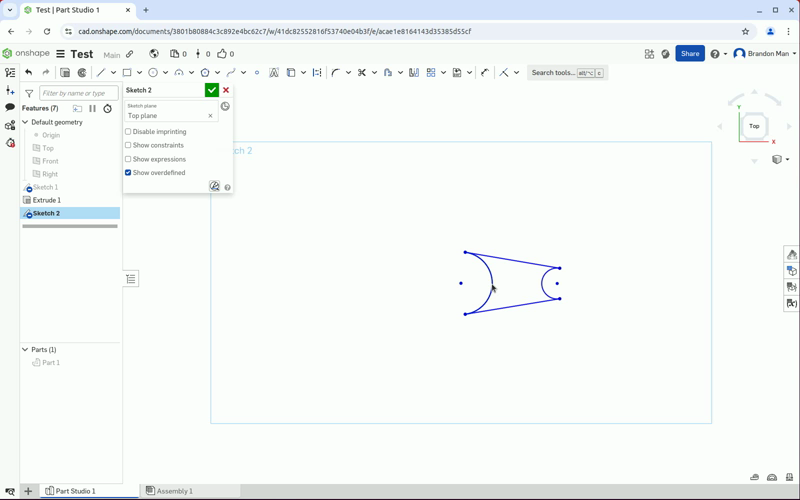
mouse_move(519, 303)
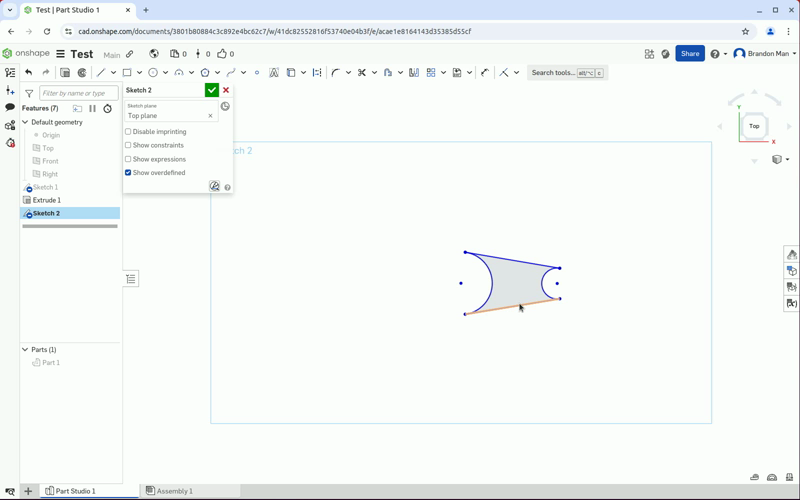
click(519, 303)
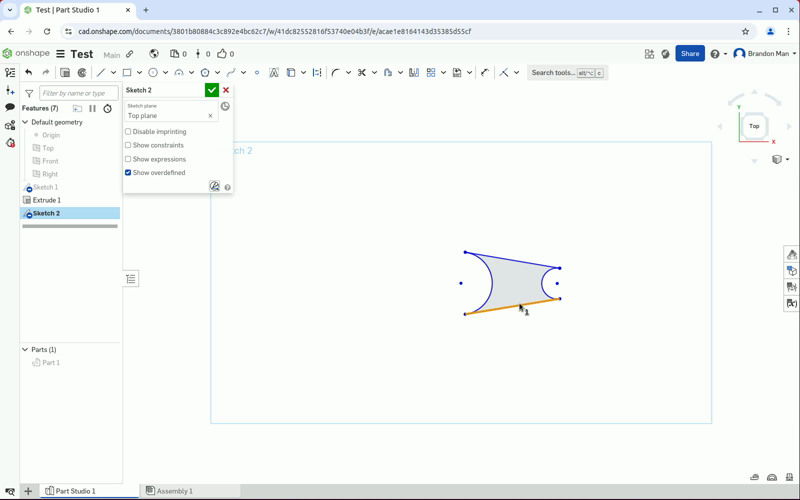
mouse_move(73, 352)
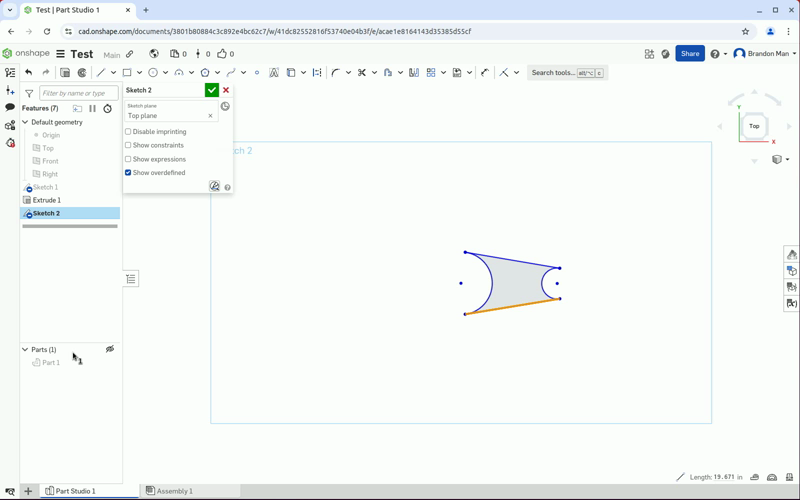
key(shift+y)
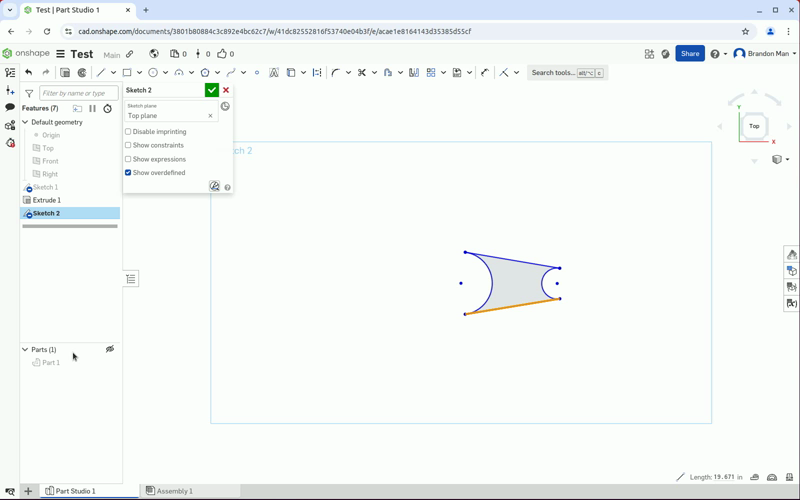
key(shift+e)
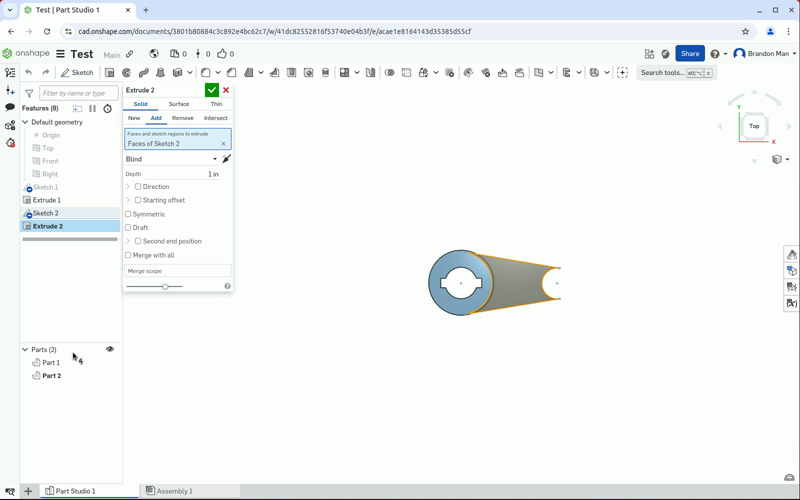
mouse_move(143, 106)
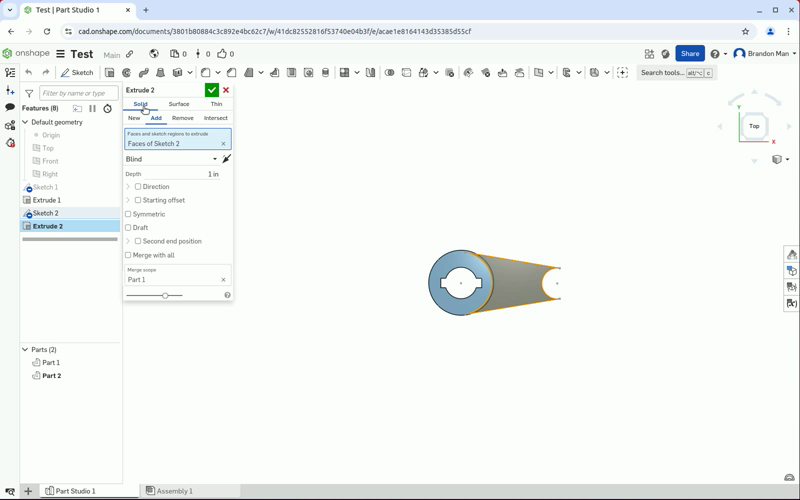
click(143, 106)
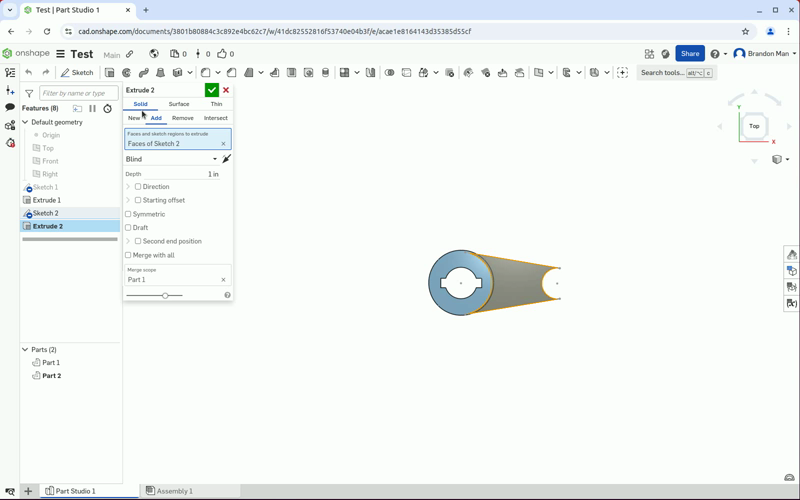
mouse_move(137, 120)
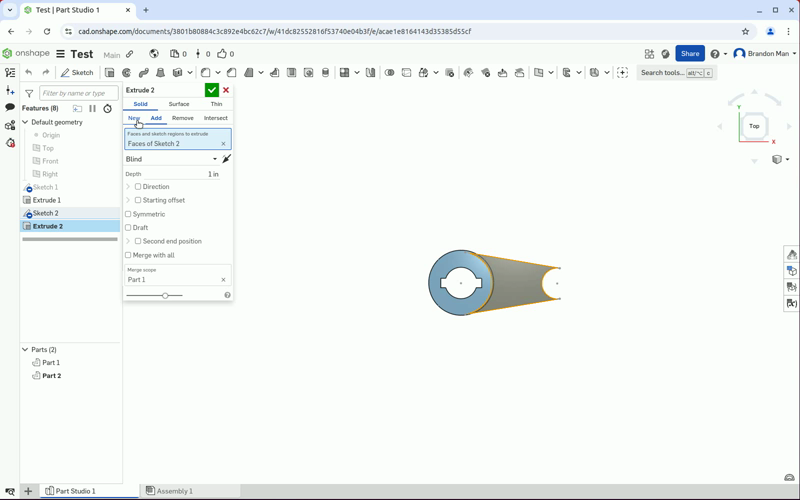
click(137, 120)
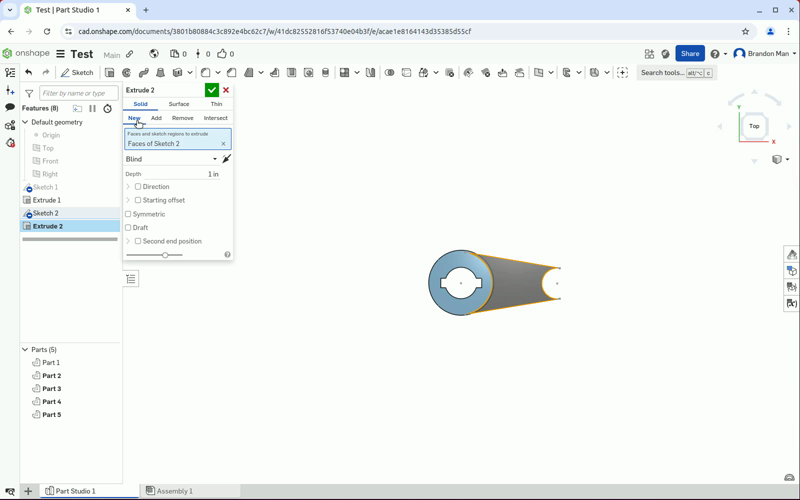
key(tab, 4)
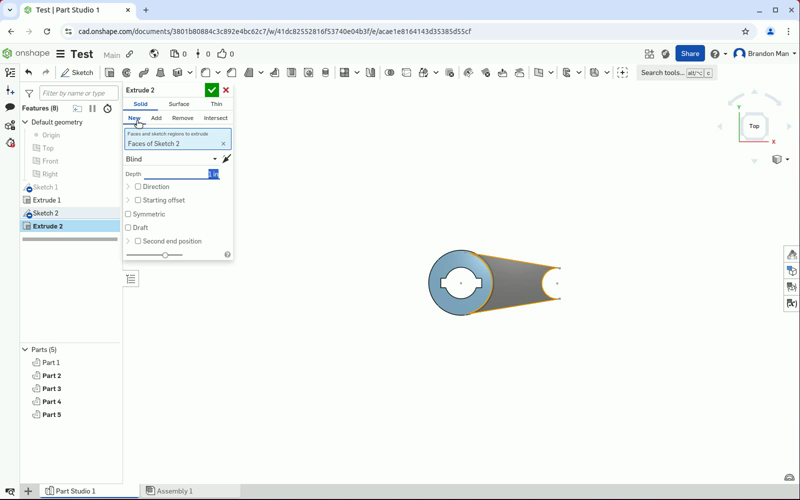
text(7.462)
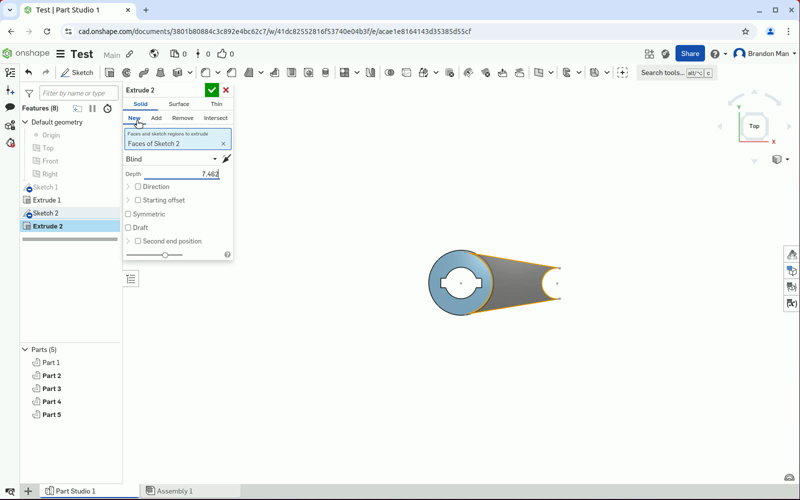
key(enter)
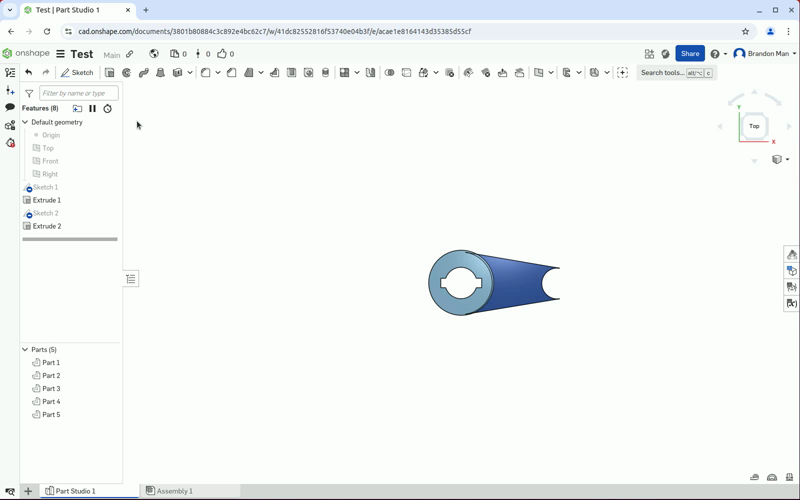
key(shift+h)
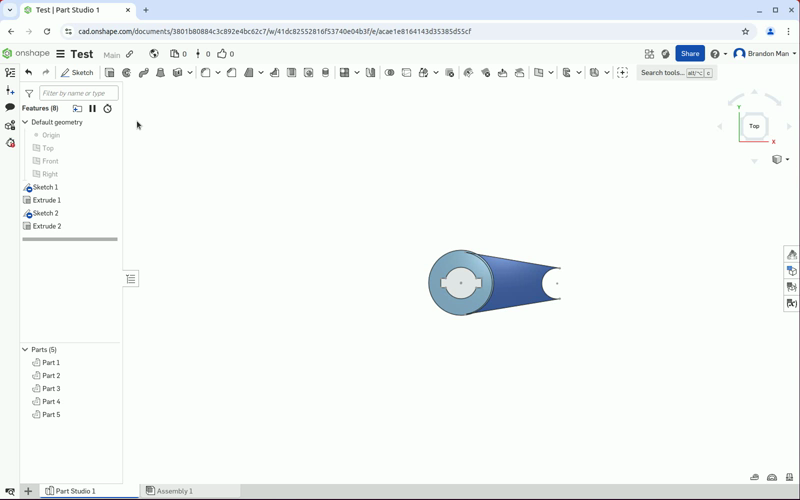
key(shift+h)
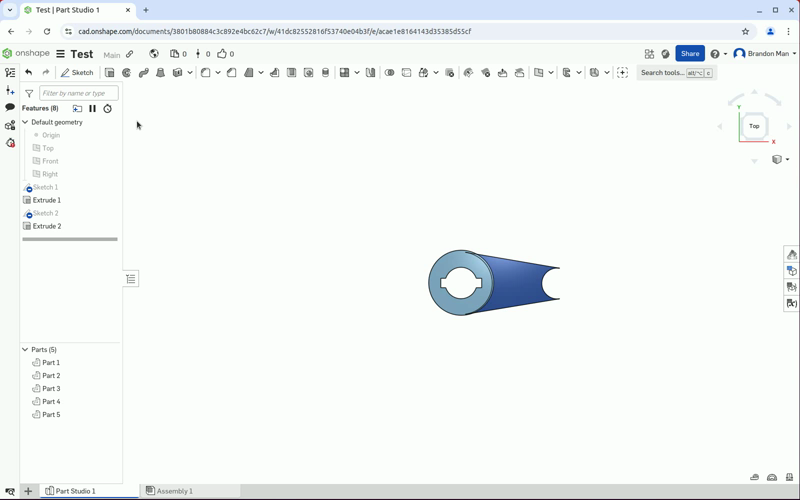
mouse_move(73, 189)
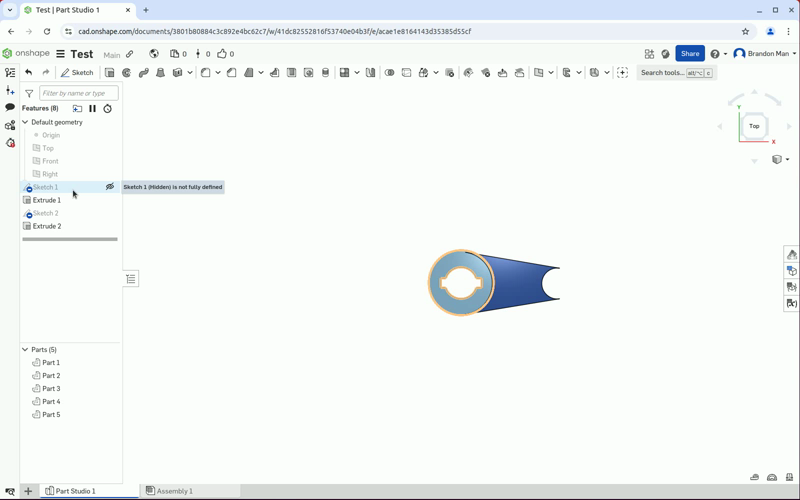
click(73, 189)
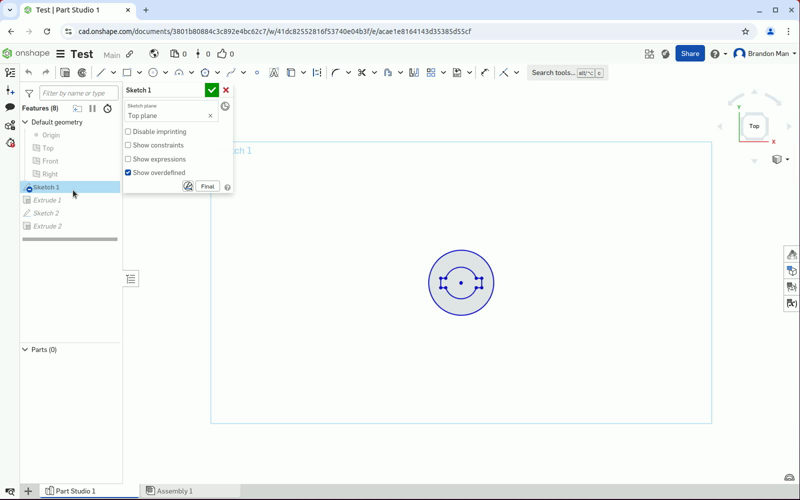
mouse_move(229, 92)
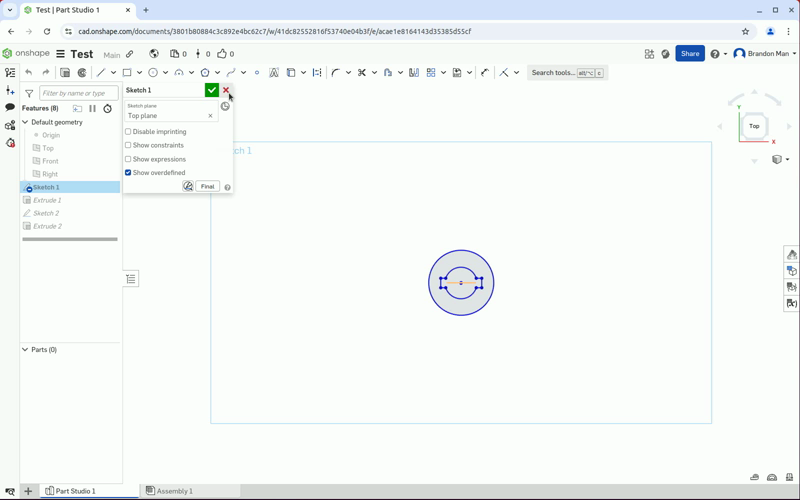
click(229, 92)
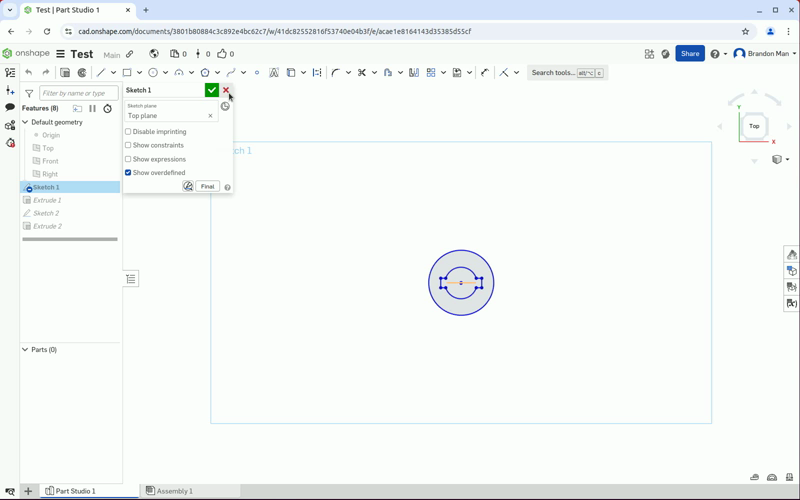
key(shift+s)
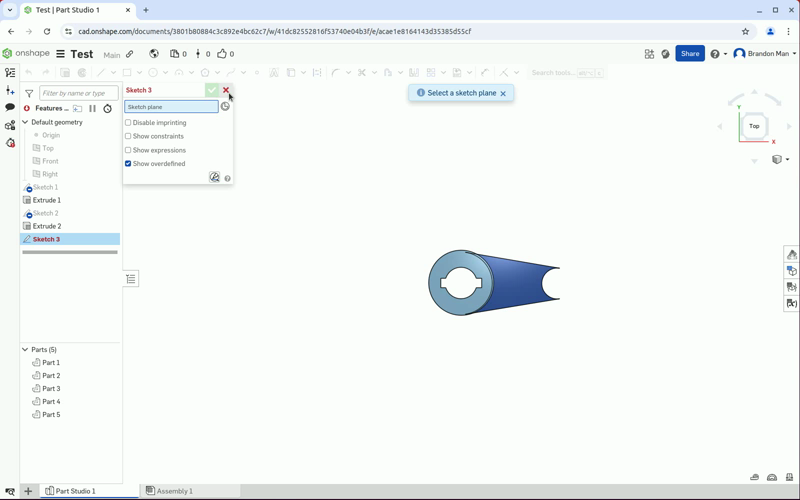
mouse_move(73, 150)
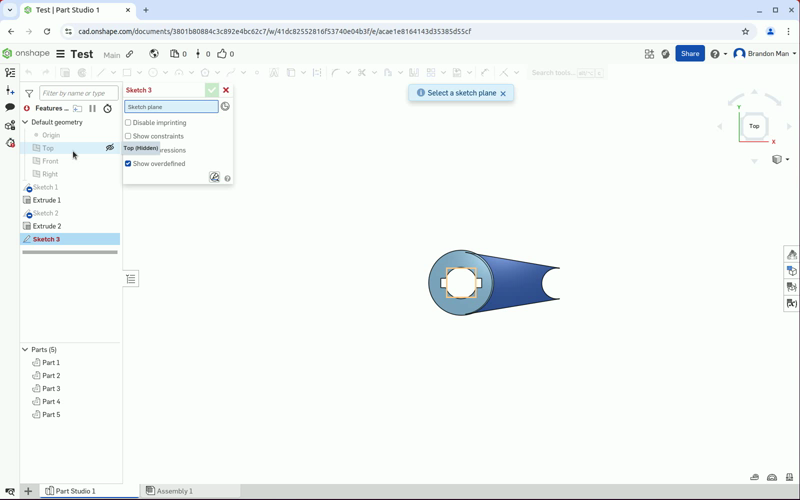
click(73, 150)
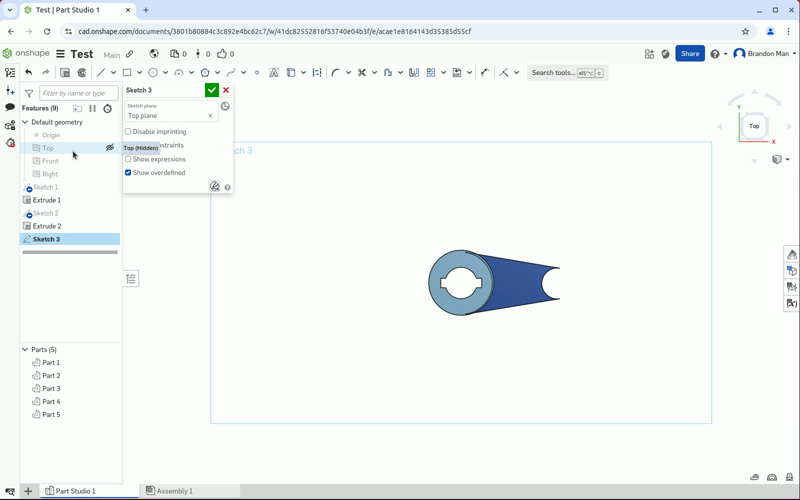
mouse_move(73, 352)
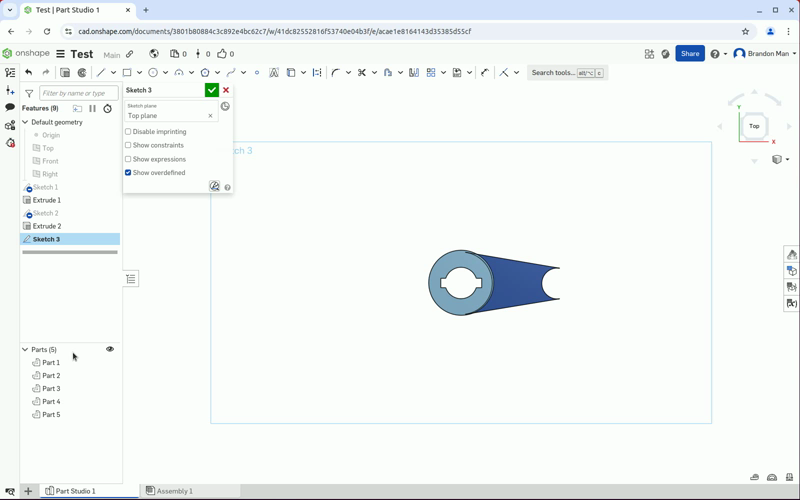
key(y)
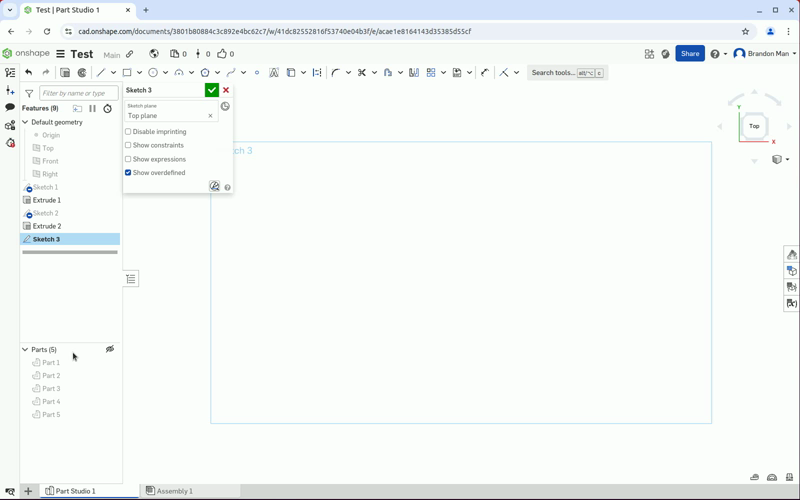
key(c)
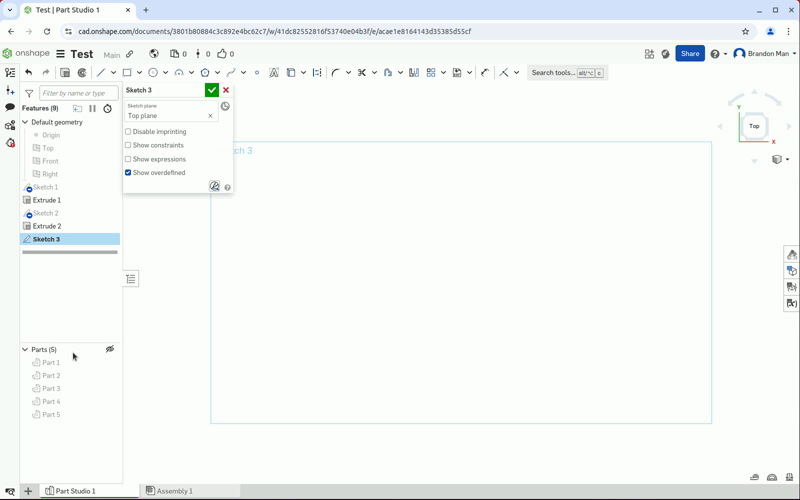
key_down(shift)
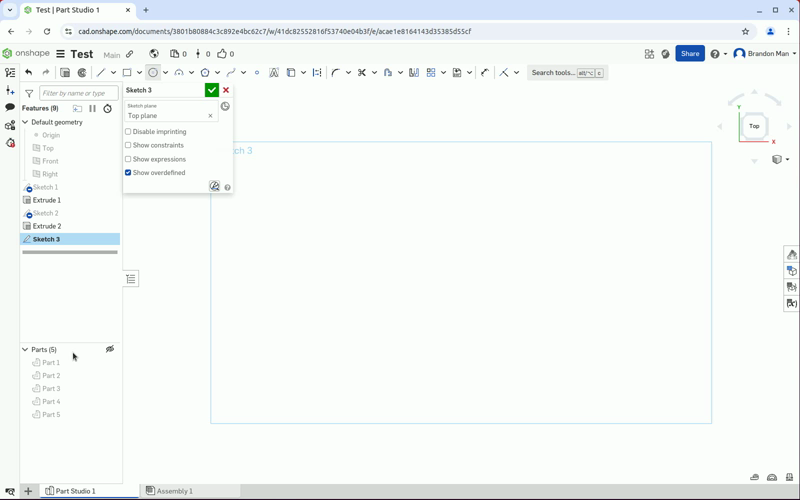
mouse_move(558, 282)
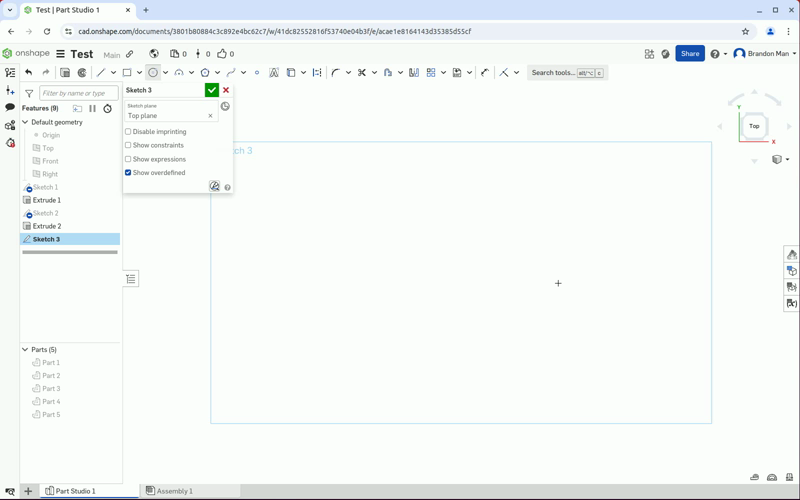
click(558, 282)
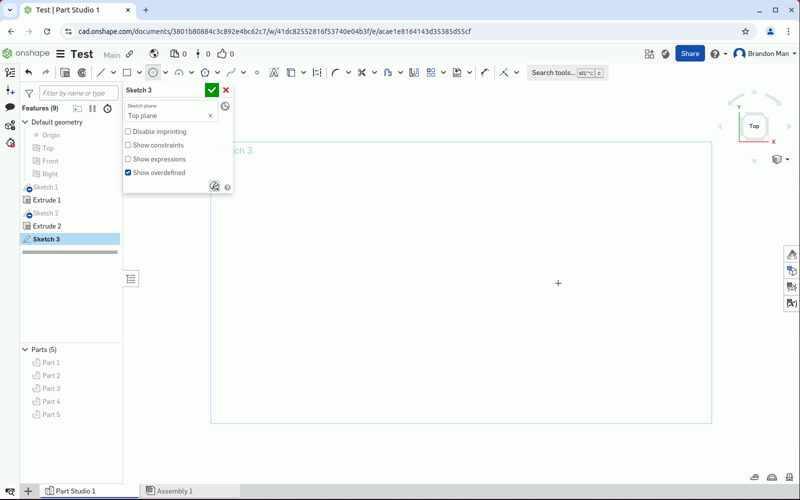
key_up(shift)
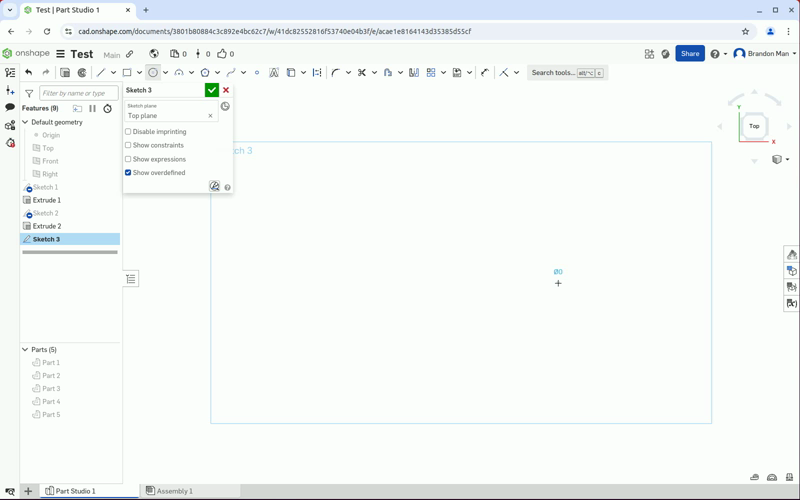
mouse_move(574, 282)
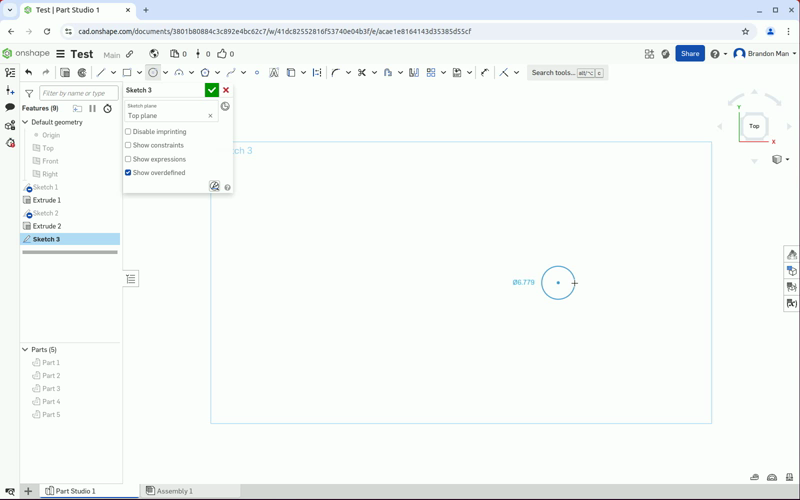
click(574, 282)
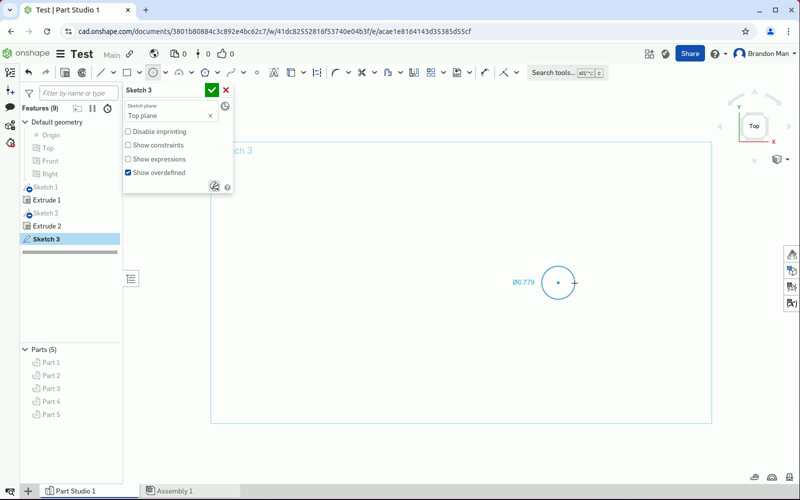
key(esc)
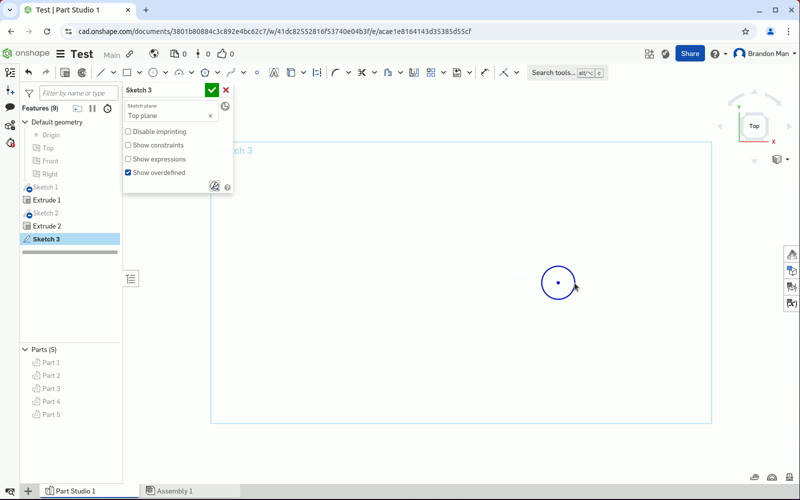
key(c)
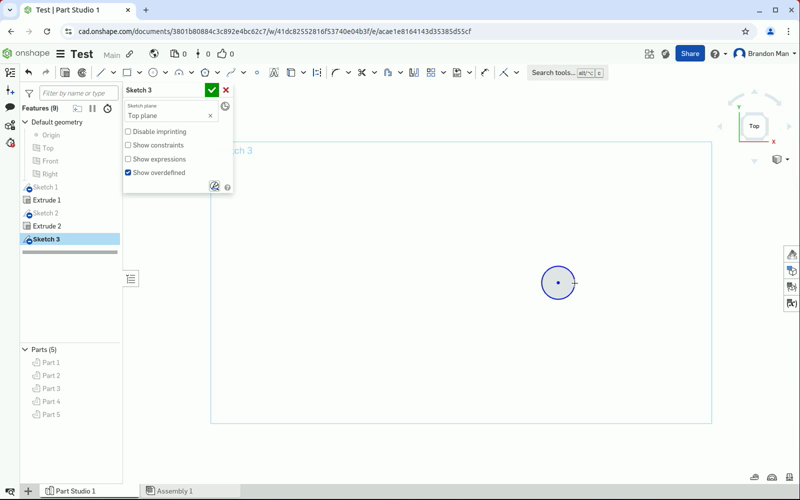
key_down(shift)
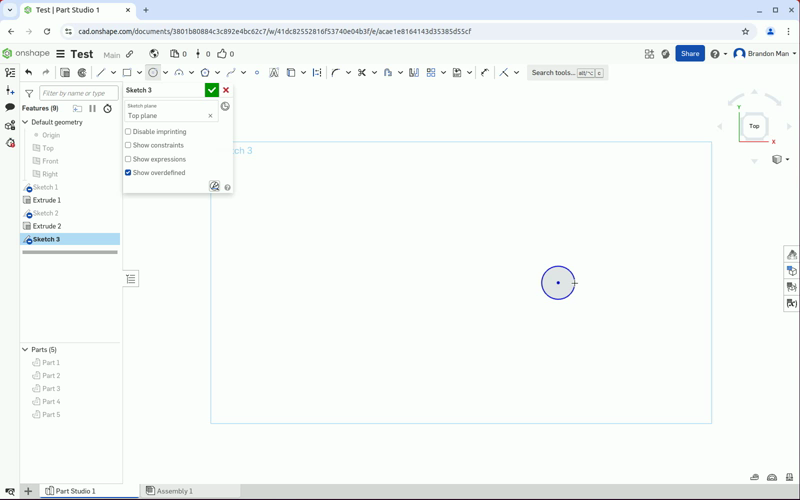
mouse_move(558, 282)
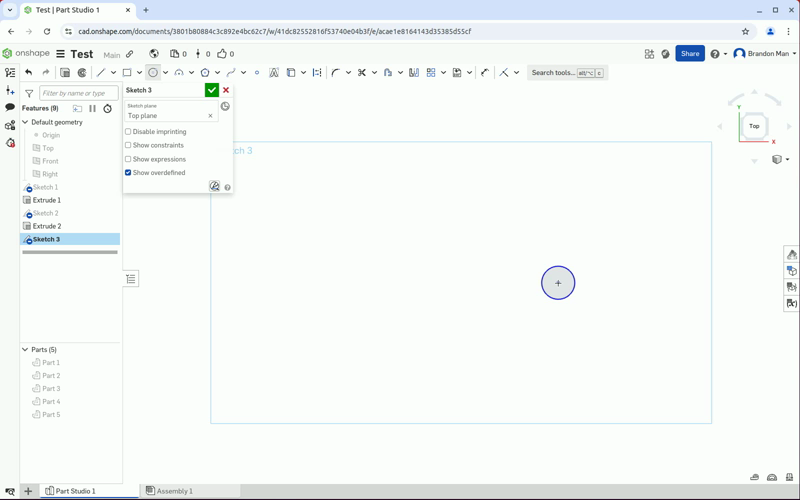
click(558, 282)
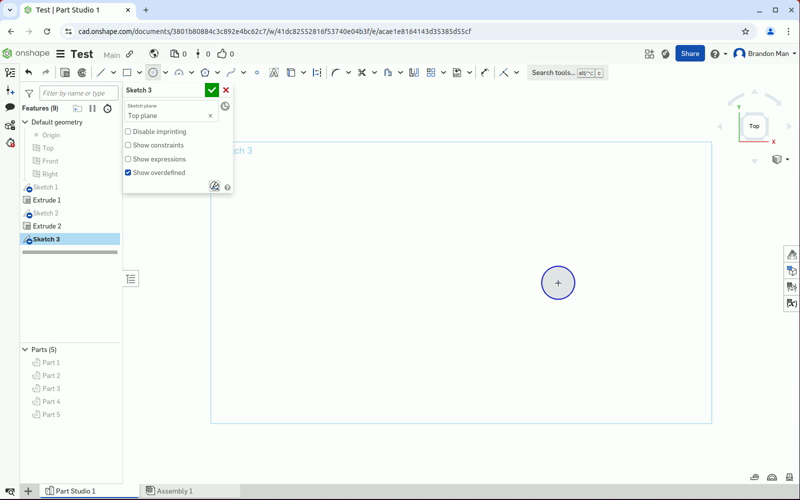
key_up(shift)
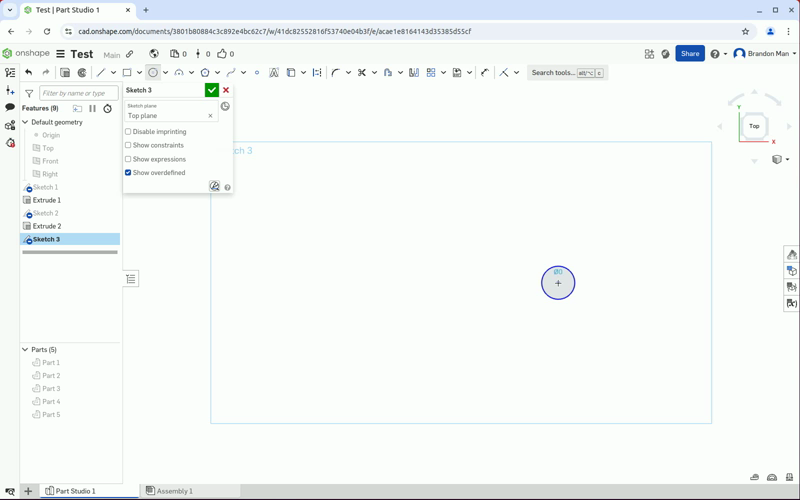
mouse_move(567, 282)
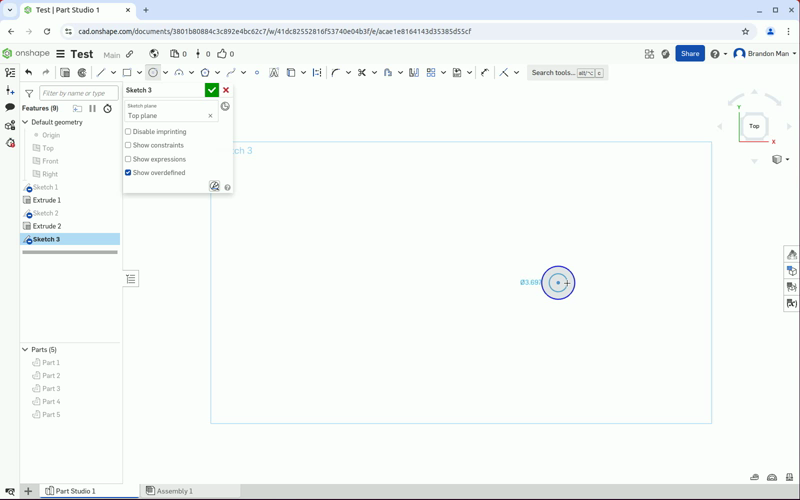
click(567, 282)
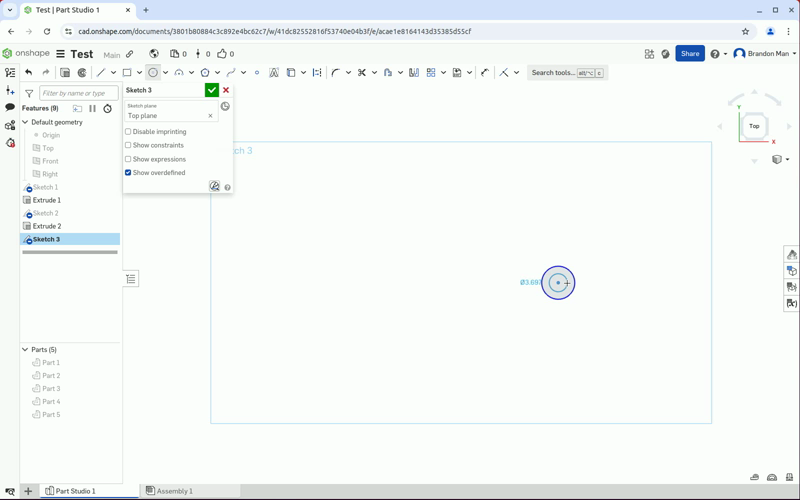
key(esc)
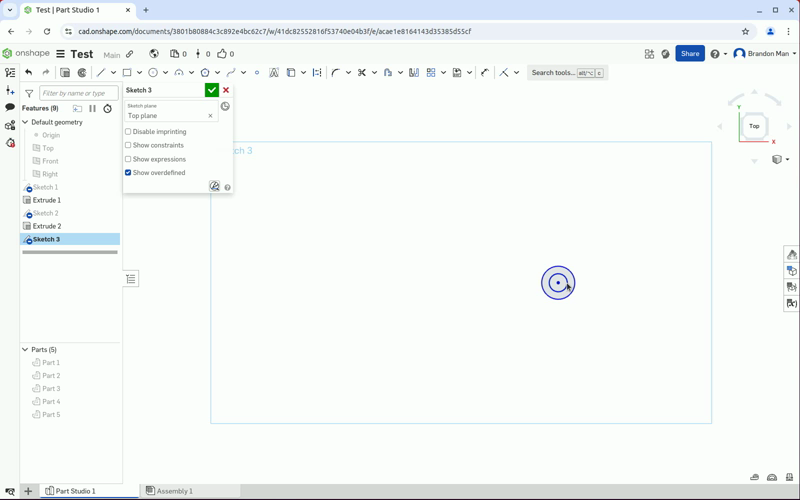
mouse_move(549, 287)
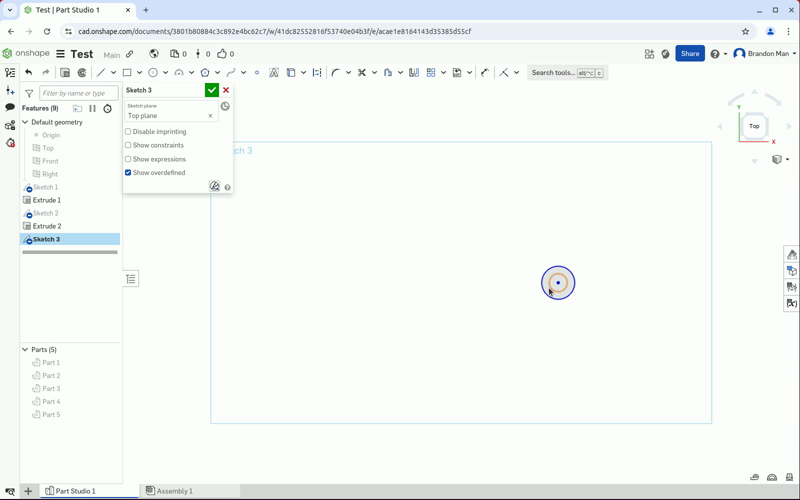
scroll(6)
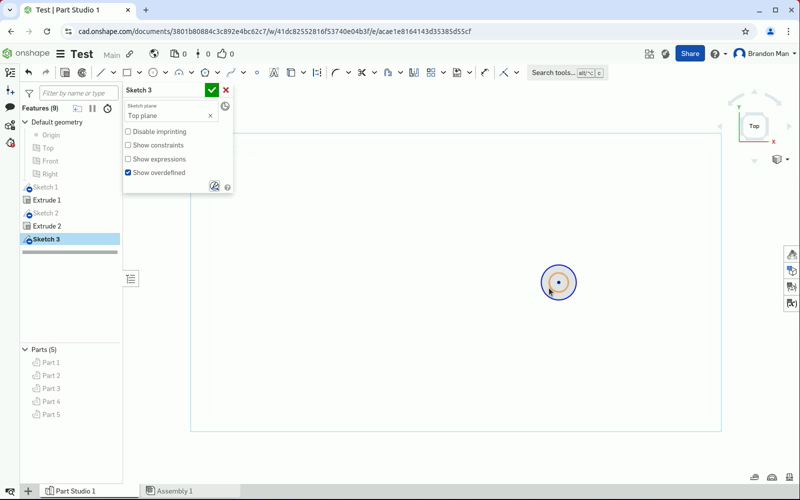
scroll(6)
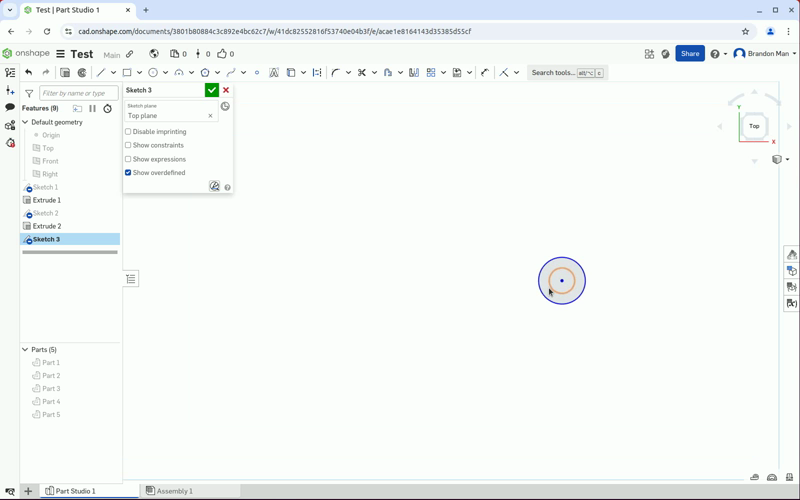
scroll(6)
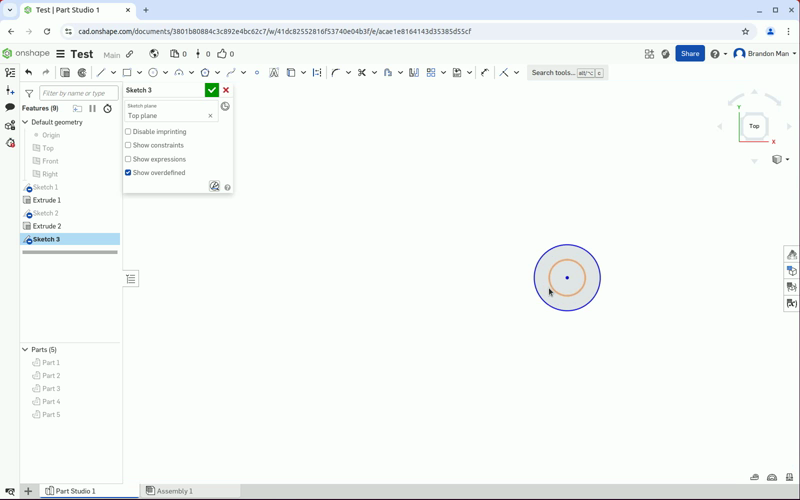
scroll(6)
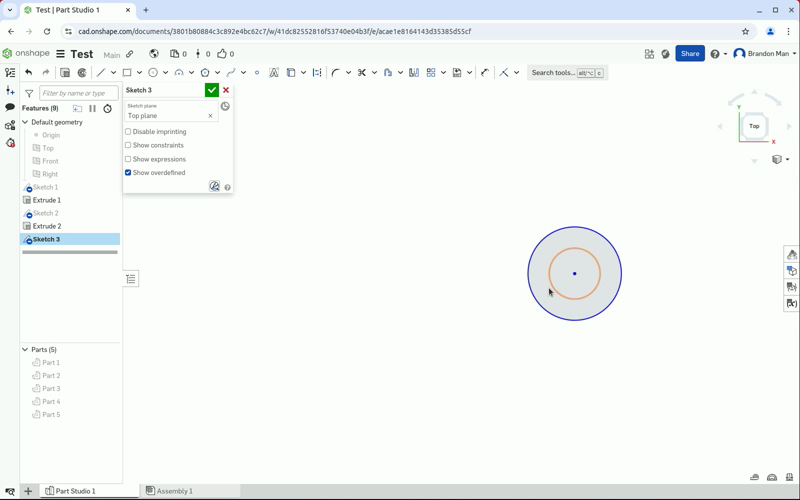
scroll(6)
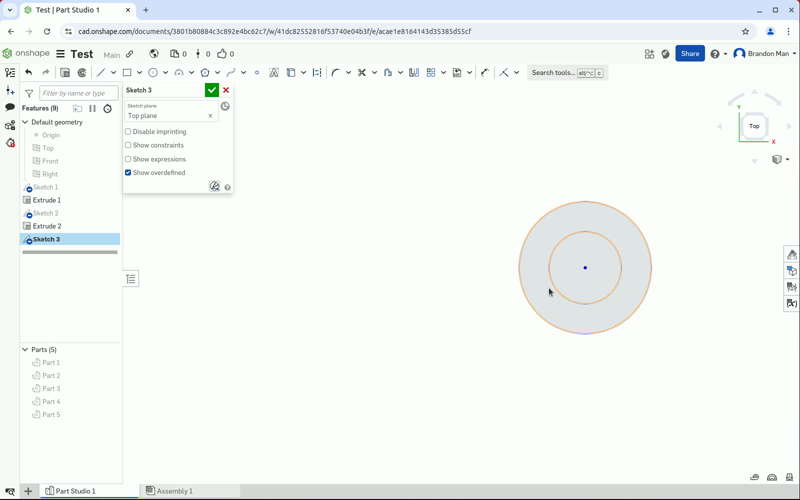
scroll(6)
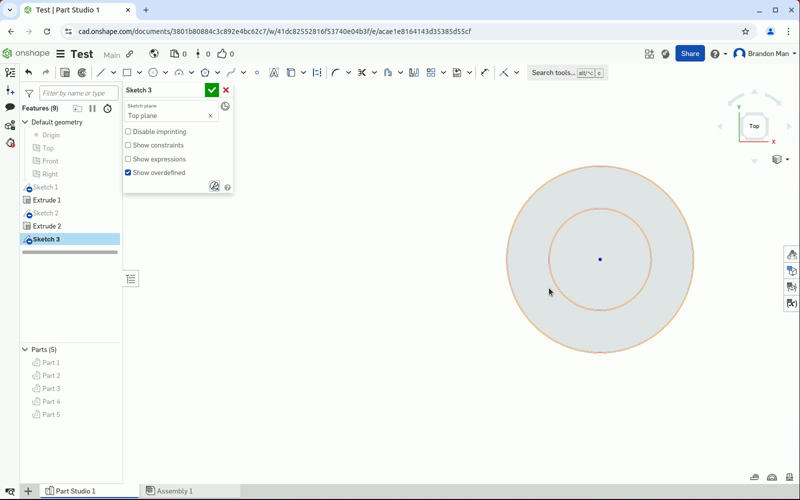
scroll(6)
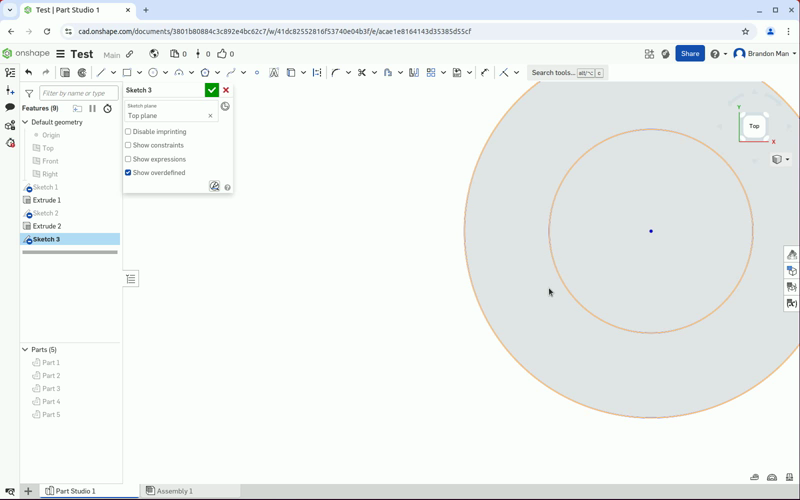
click(549, 287)
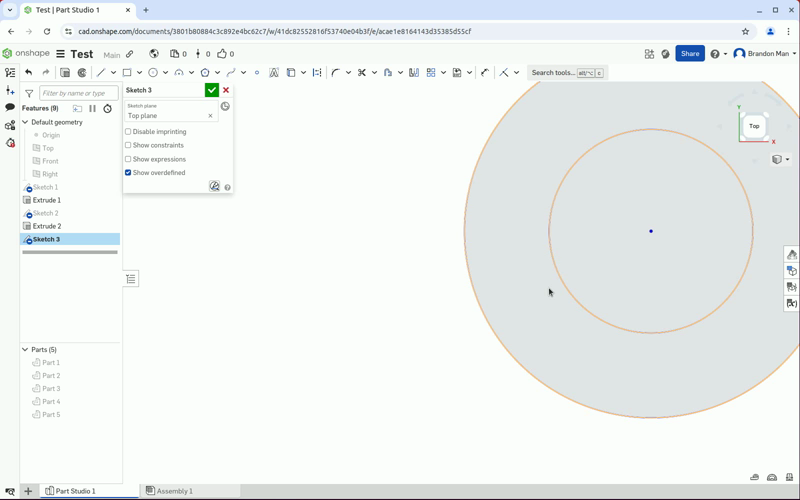
scroll(-6)
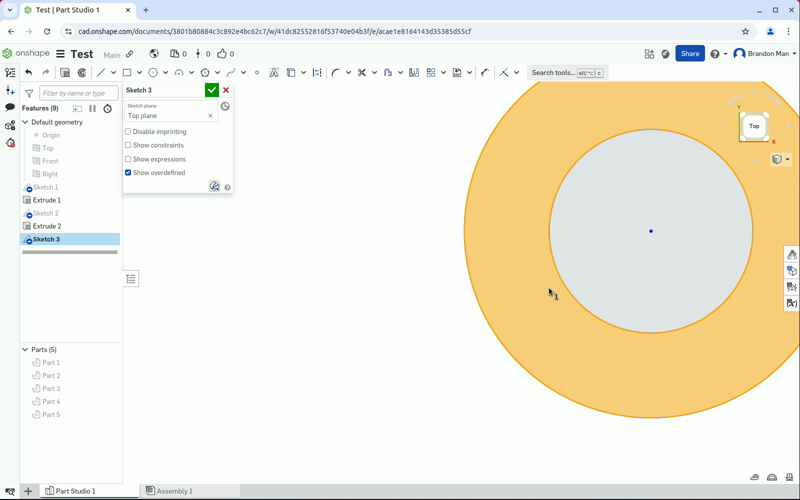
scroll(-6)
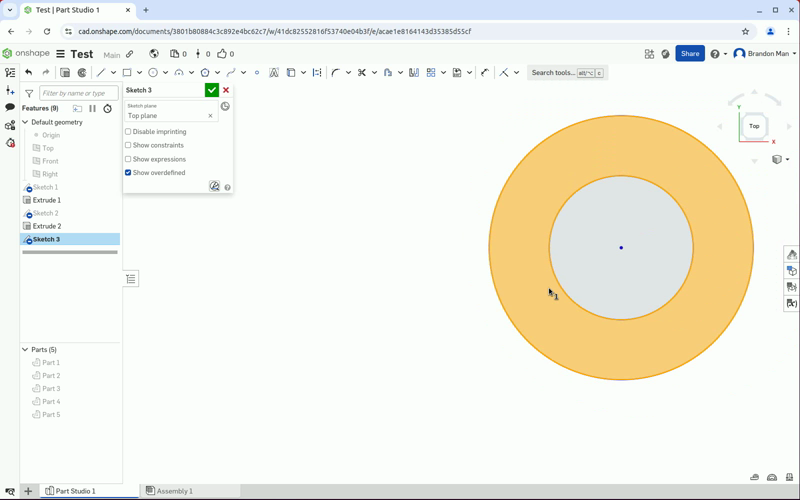
scroll(-6)
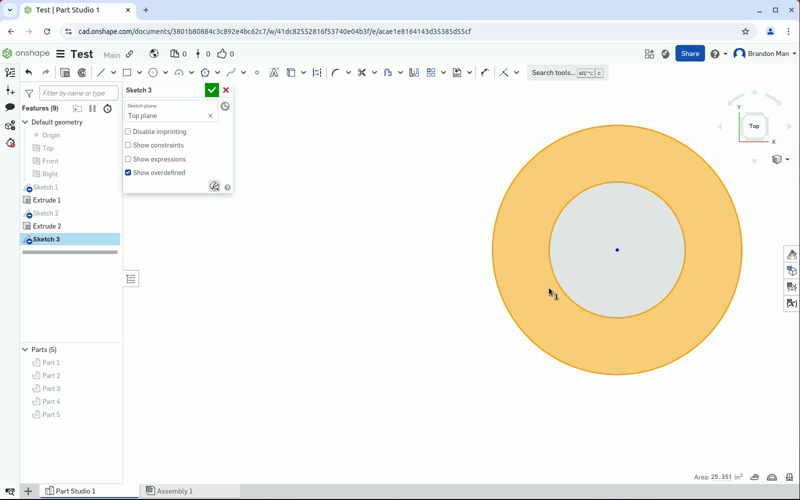
scroll(-6)
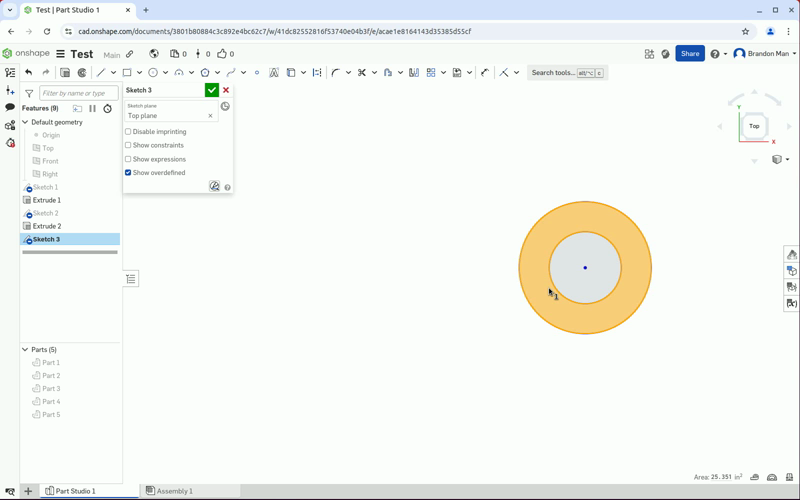
scroll(-6)
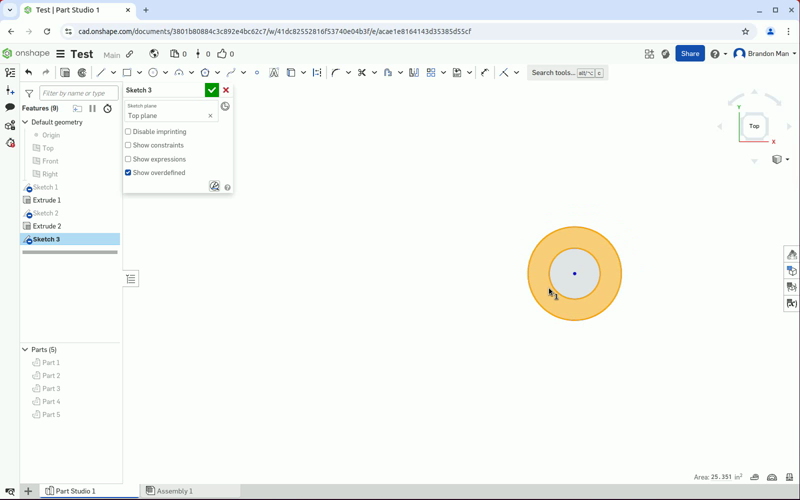
scroll(-6)
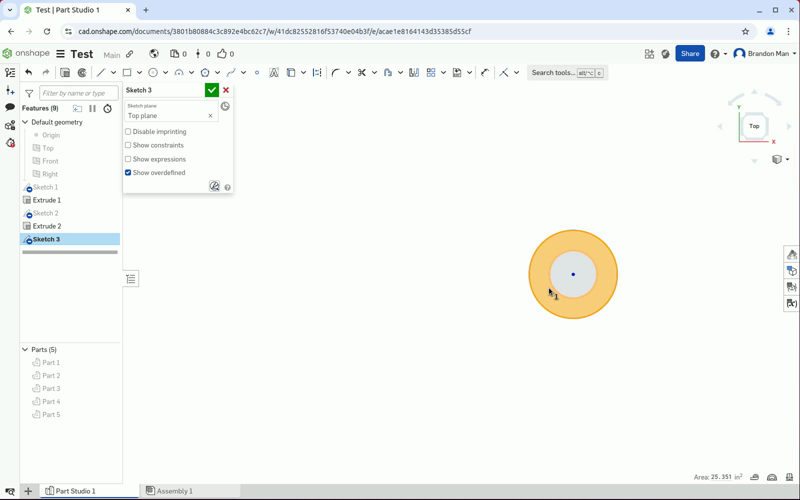
scroll(-6)
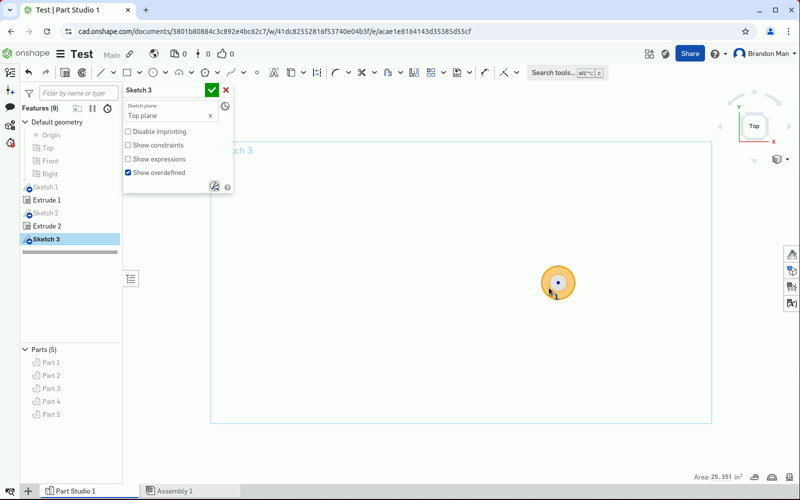
mouse_move(73, 352)
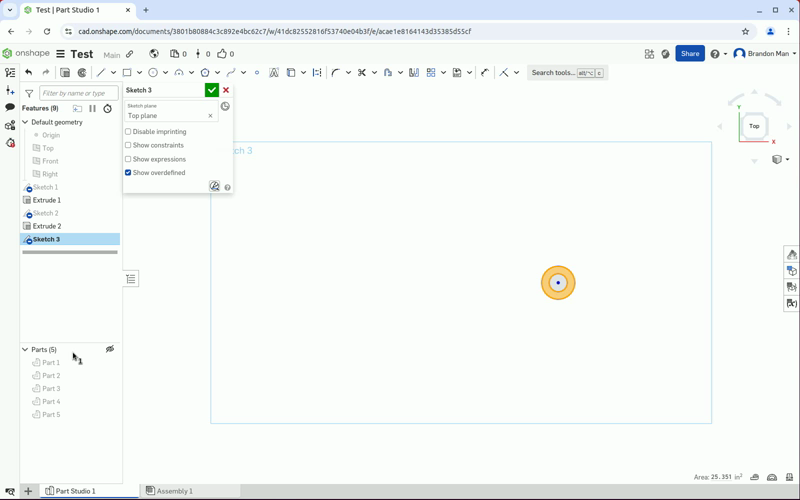
key(shift+y)
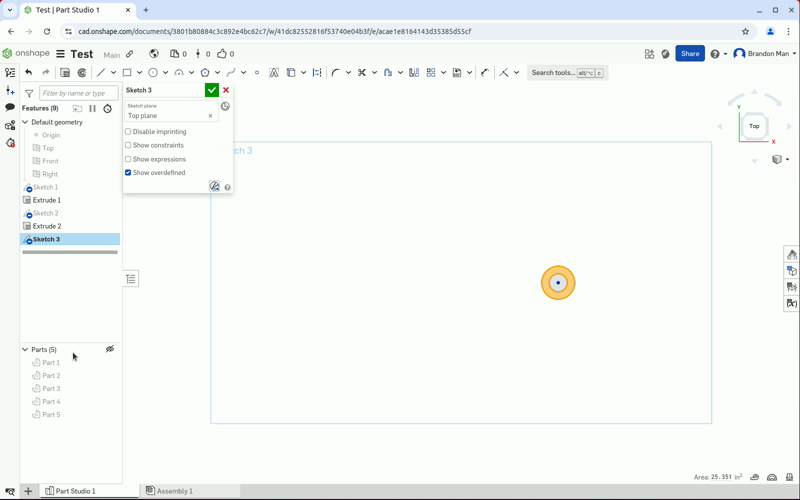
key(shift+e)
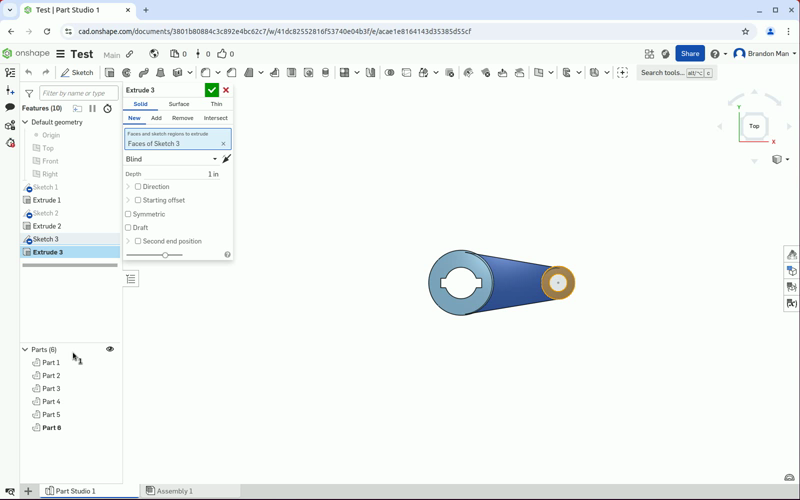
mouse_move(143, 106)
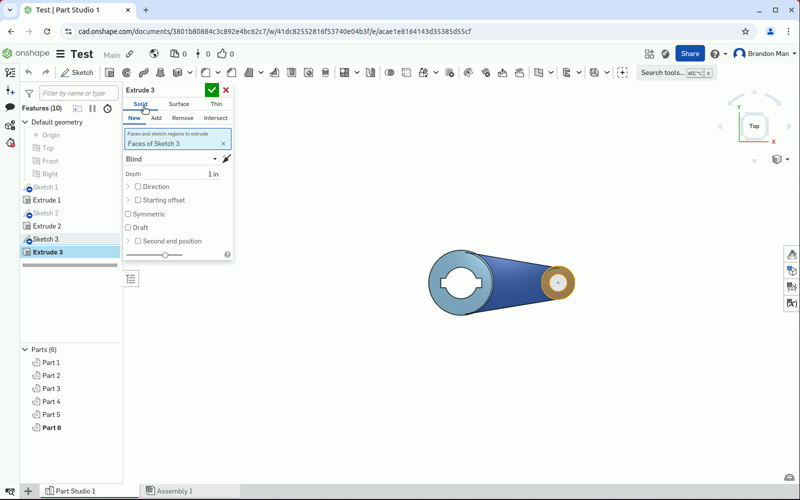
click(143, 106)
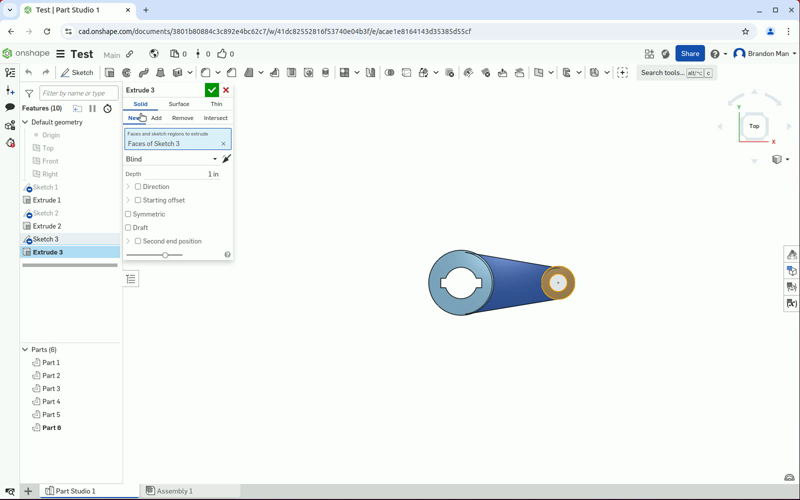
mouse_move(137, 120)
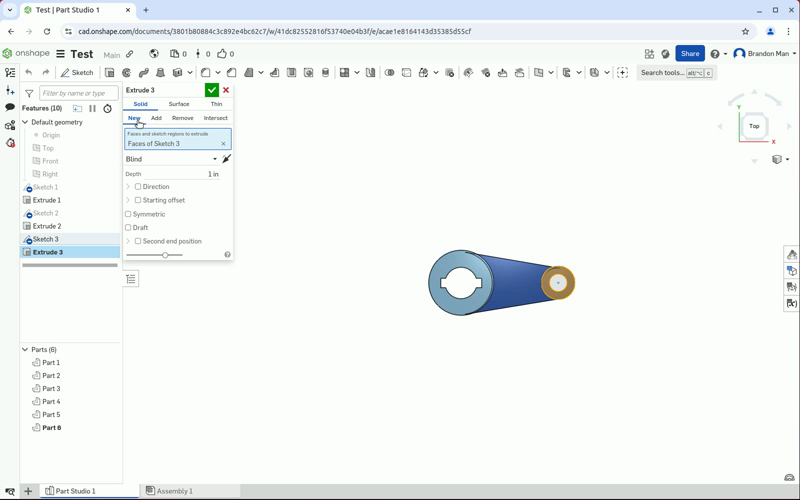
click(137, 120)
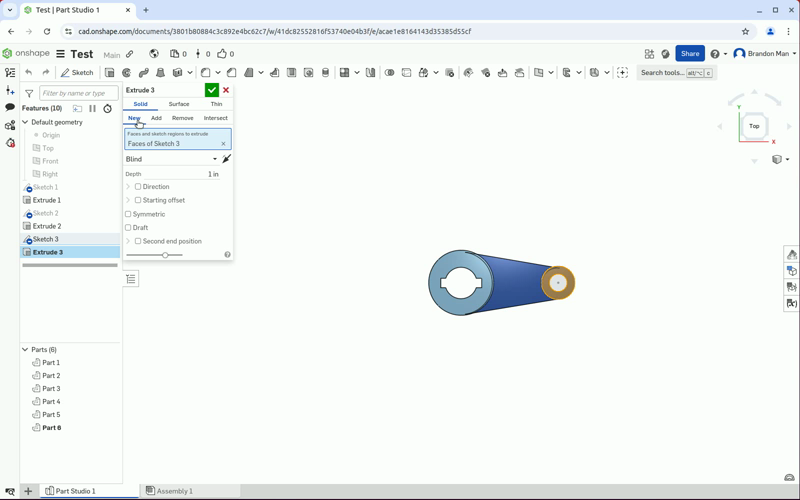
key(tab, 4)
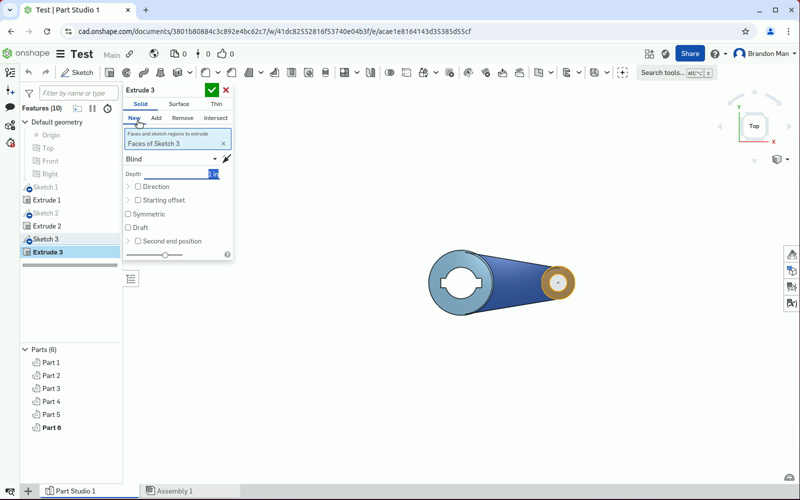
text(7.462)
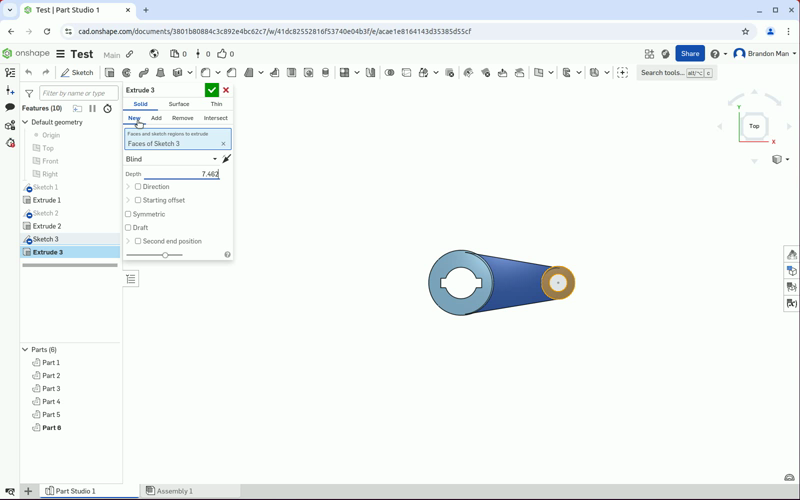
key(enter)
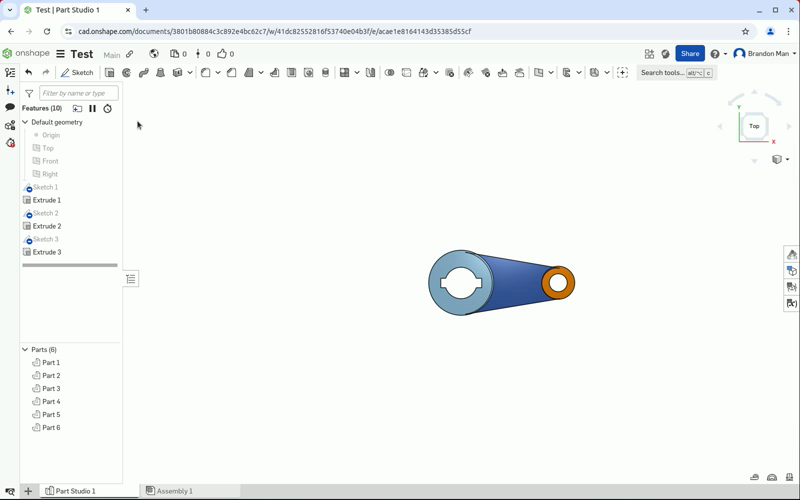
key(shift+h)
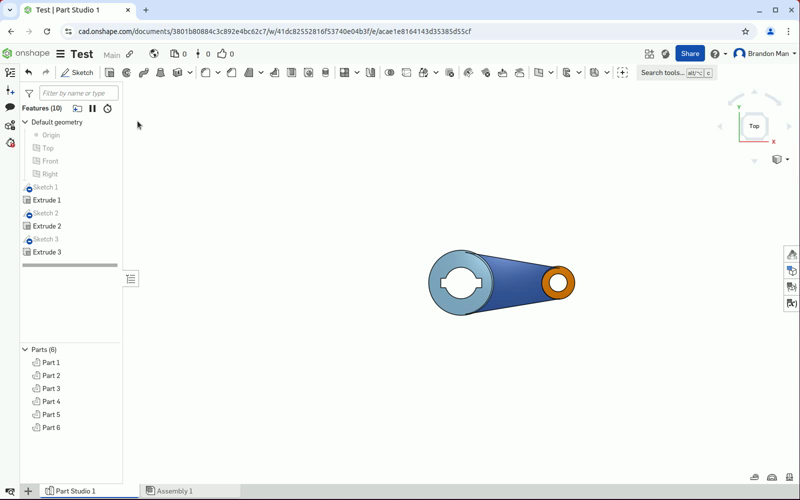
key(shift+h)
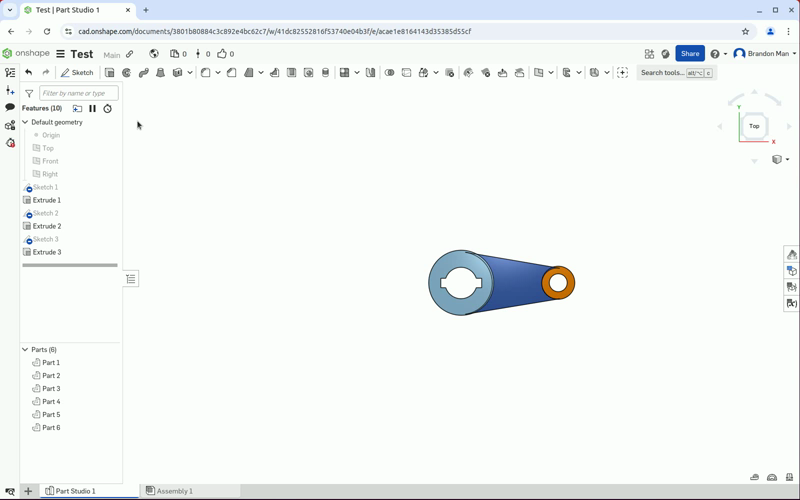
mouse_move(73, 189)
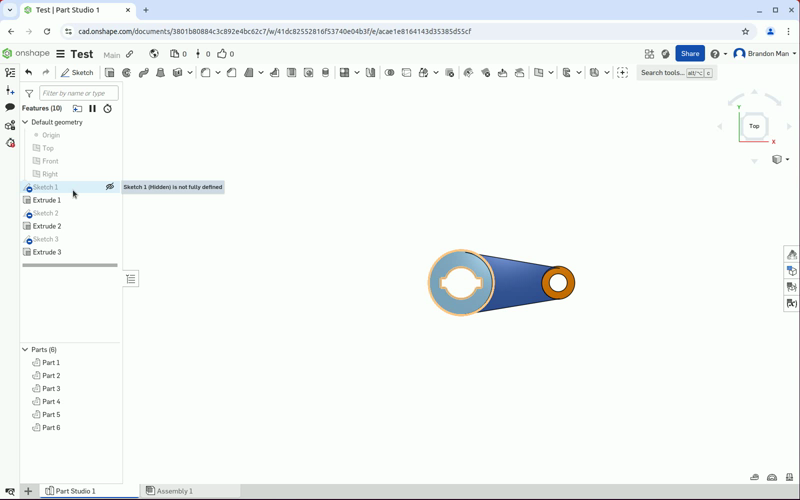
click(73, 189)
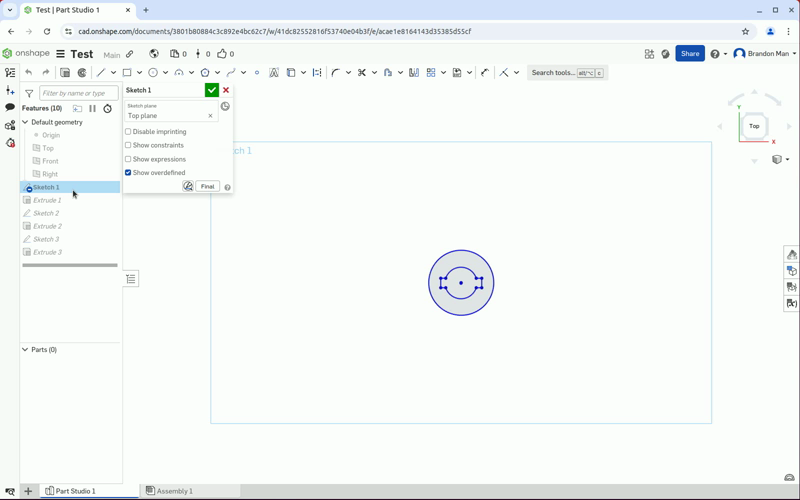
mouse_move(229, 92)
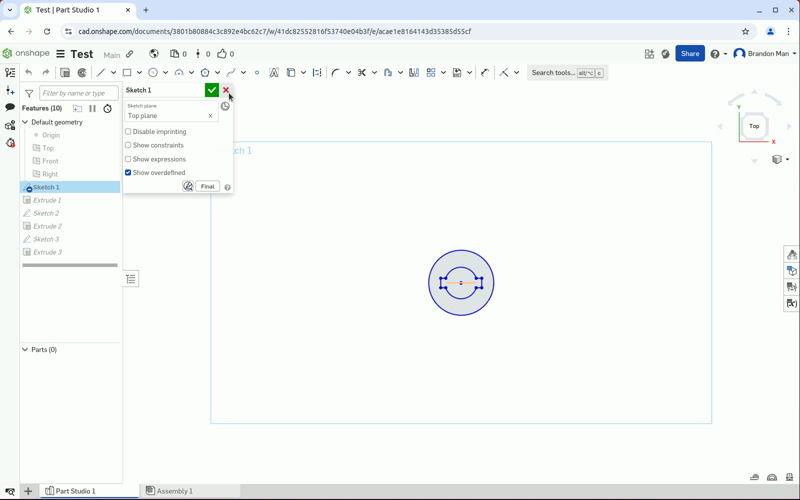
click(229, 92)
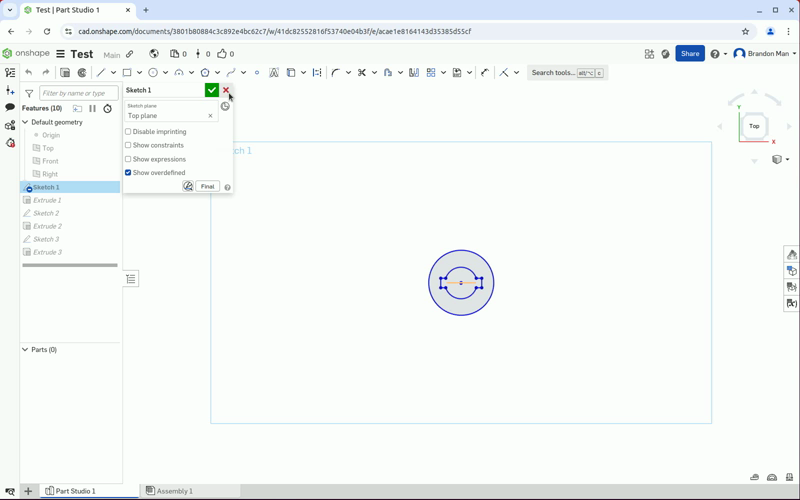
key(shift+s)
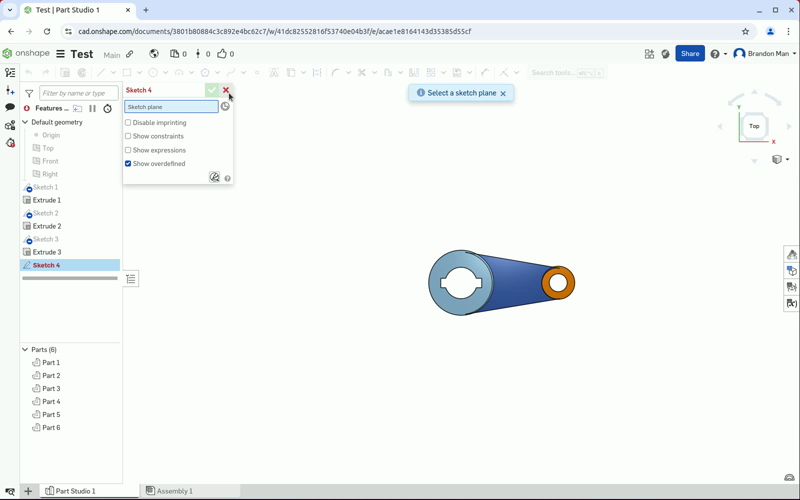
mouse_move(73, 150)
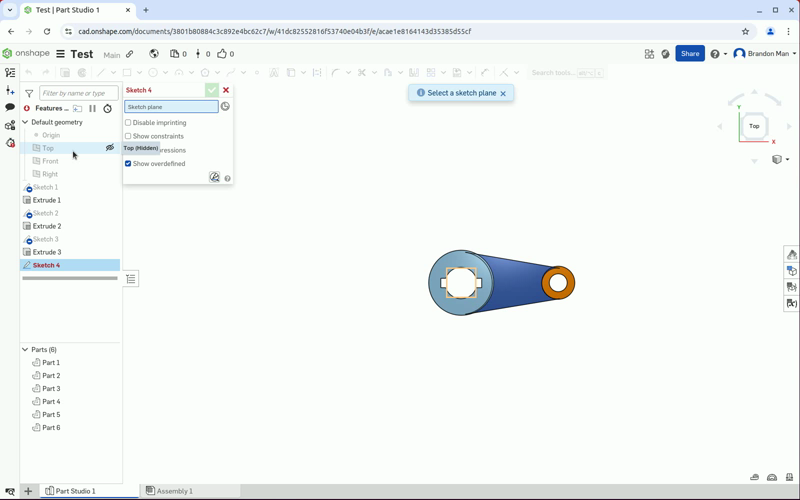
click(73, 150)
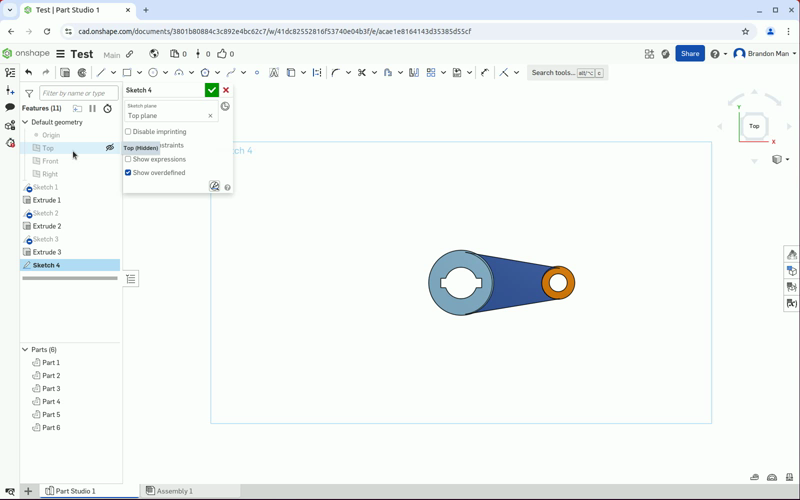
mouse_move(73, 352)
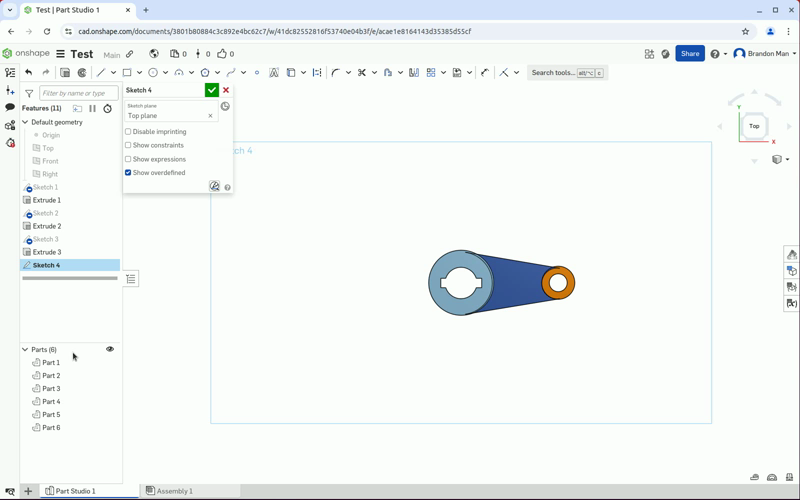
key(y)
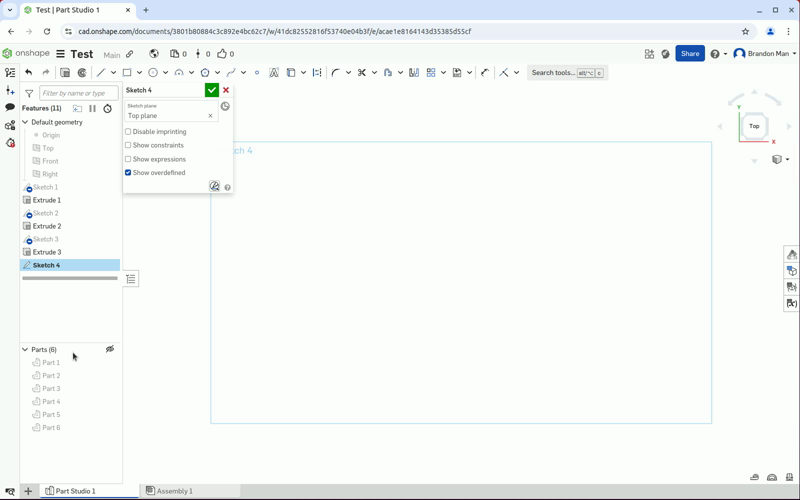
key(l)
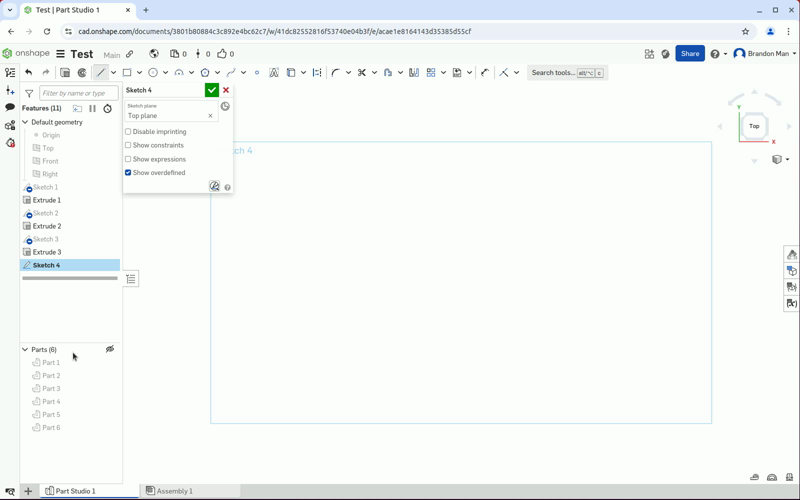
key_down(shift)
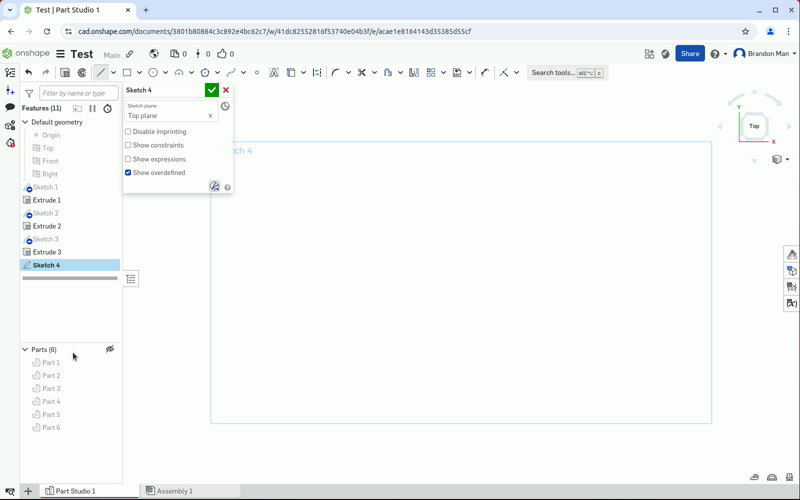
mouse_move(361, 298)
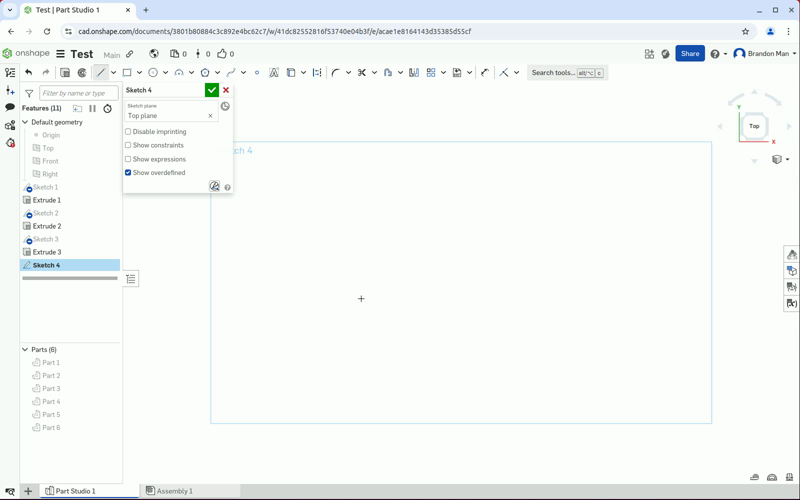
click(361, 298)
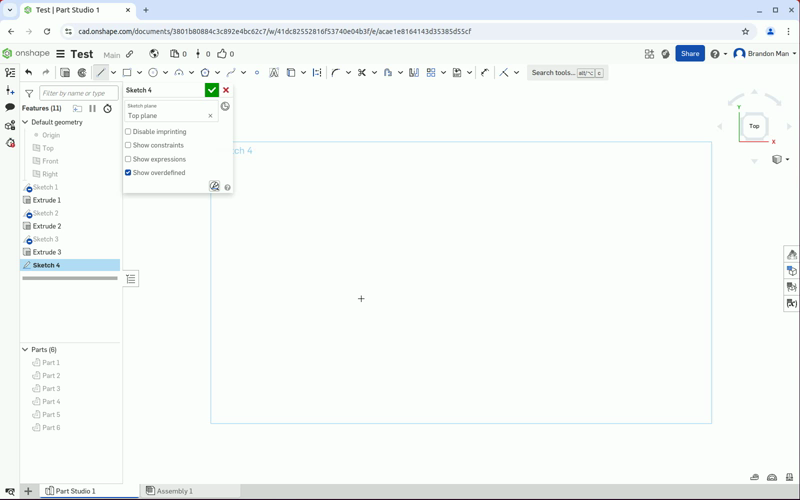
key_up(shift)
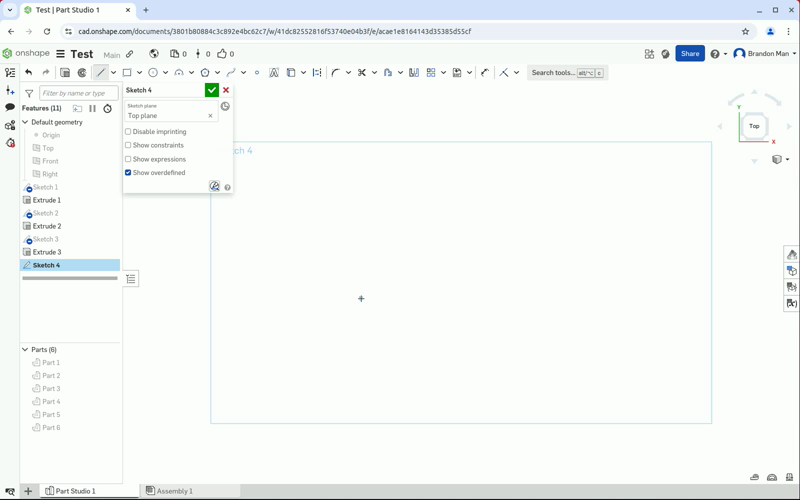
key_down(shift)
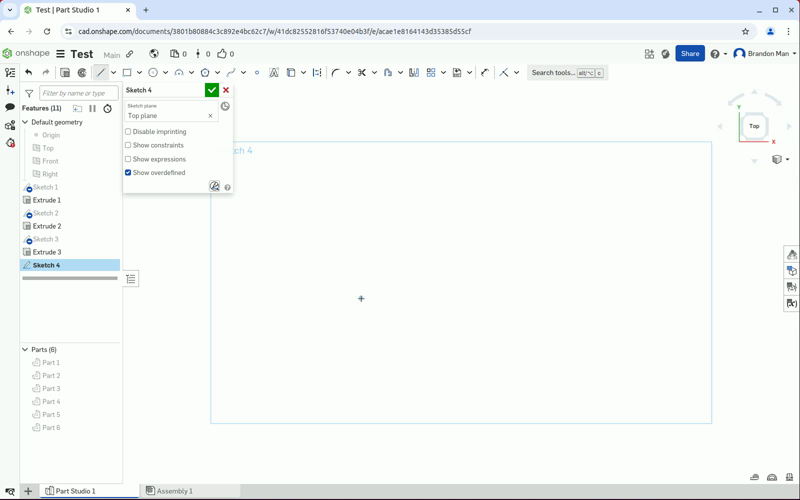
mouse_move(455, 314)
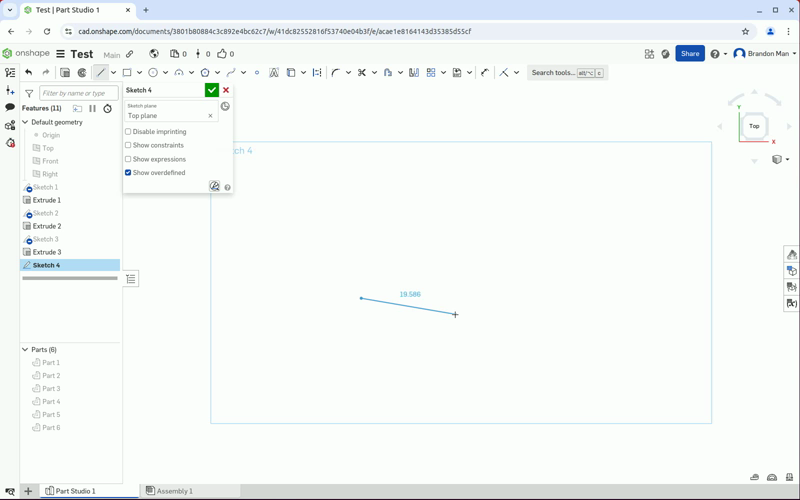
click(455, 314)
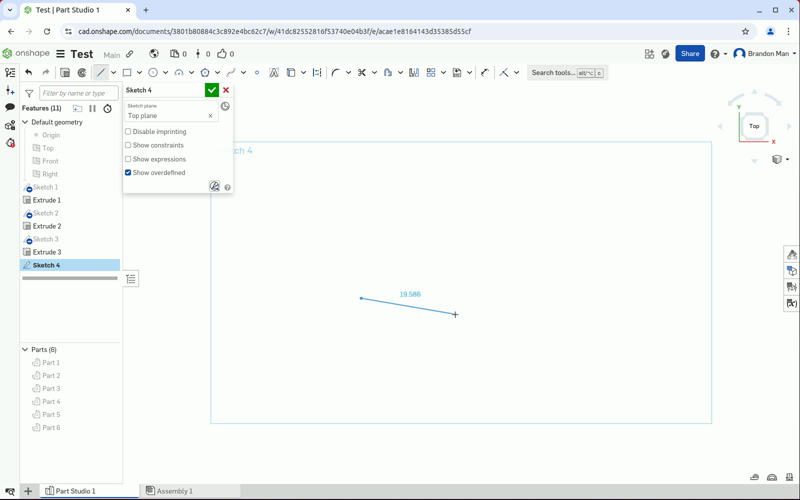
key_up(shift)
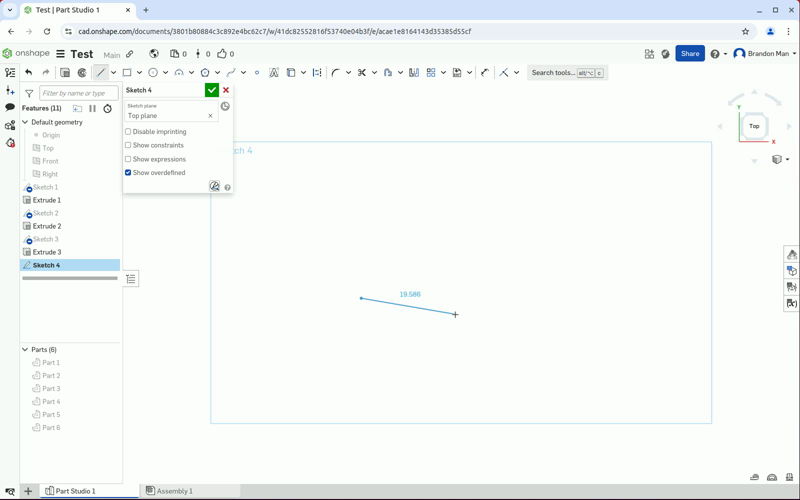
key(esc)
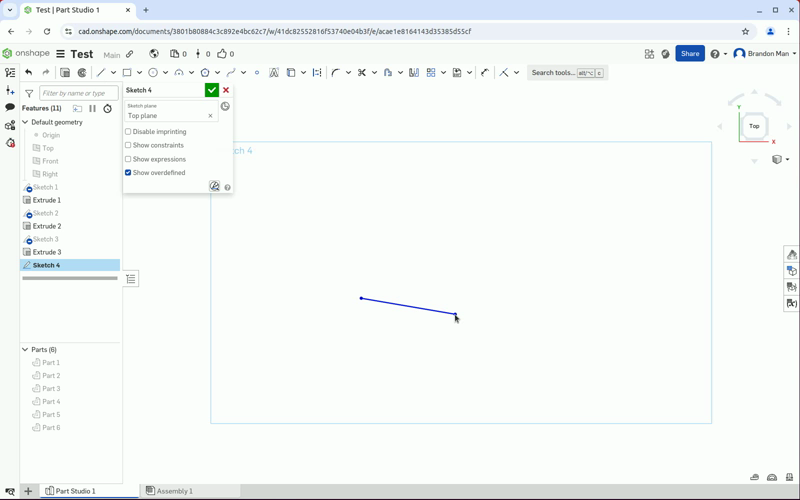
key(a)
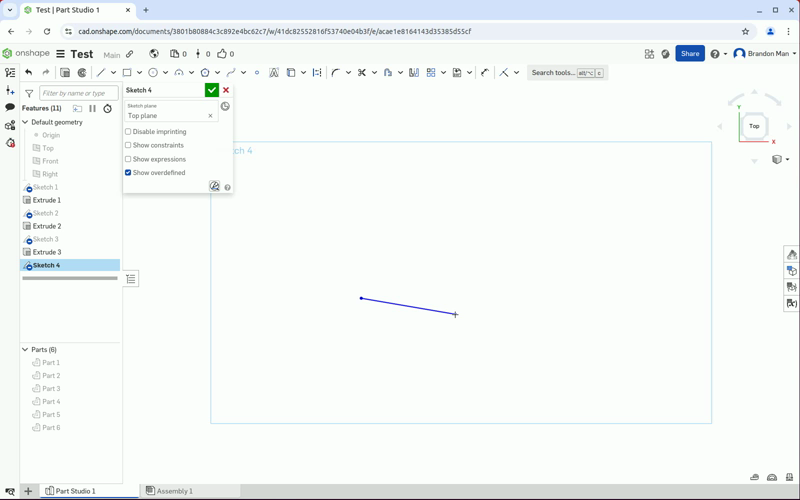
mouse_move(455, 314)
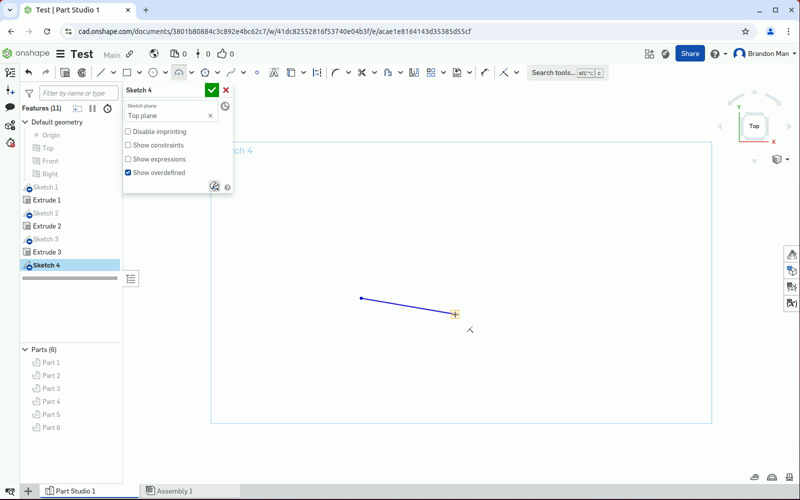
click(455, 314)
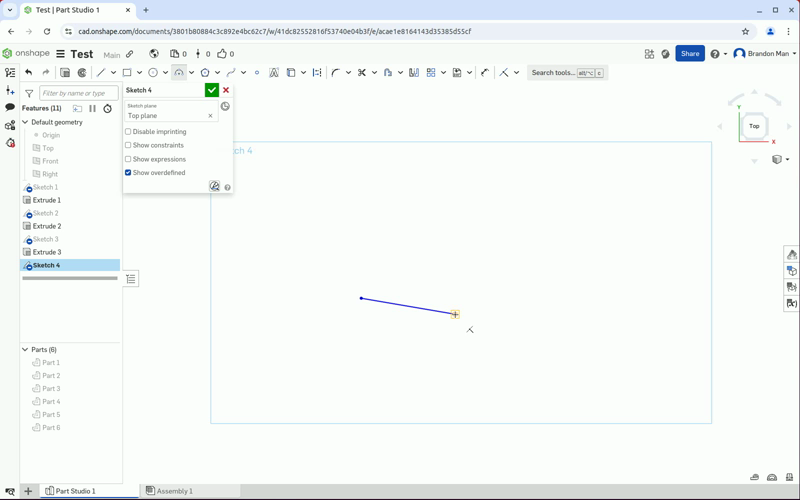
key_down(shift)
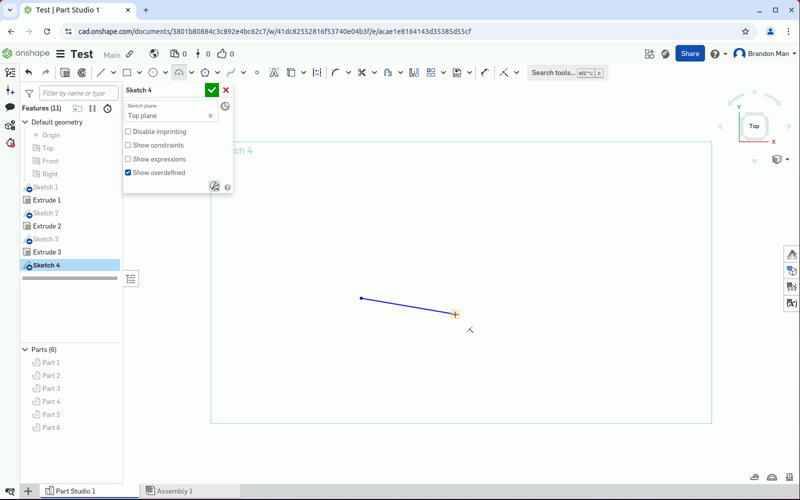
mouse_move(455, 251)
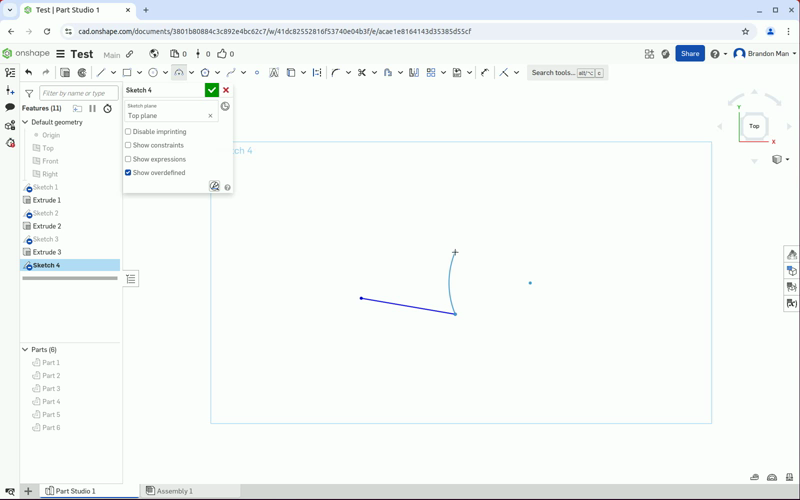
click(455, 251)
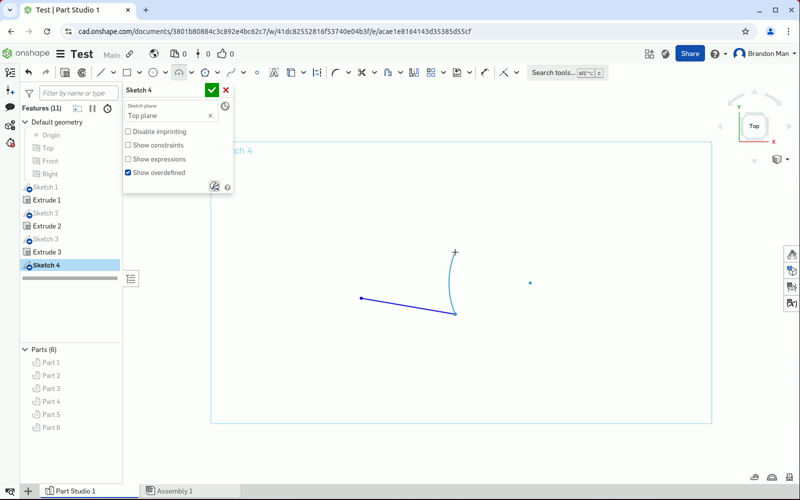
mouse_move(428, 282)
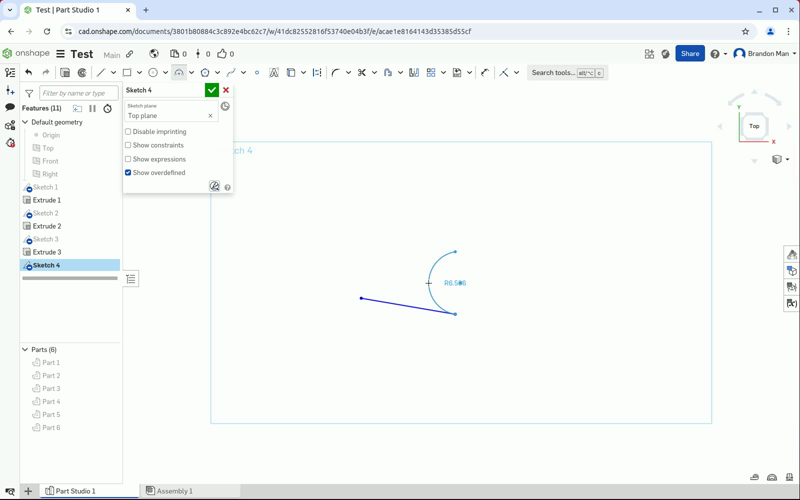
click(428, 282)
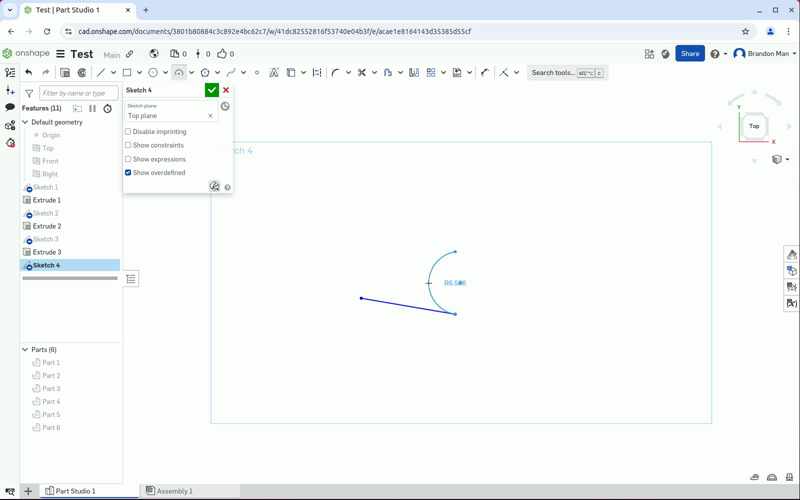
key_up(shift)
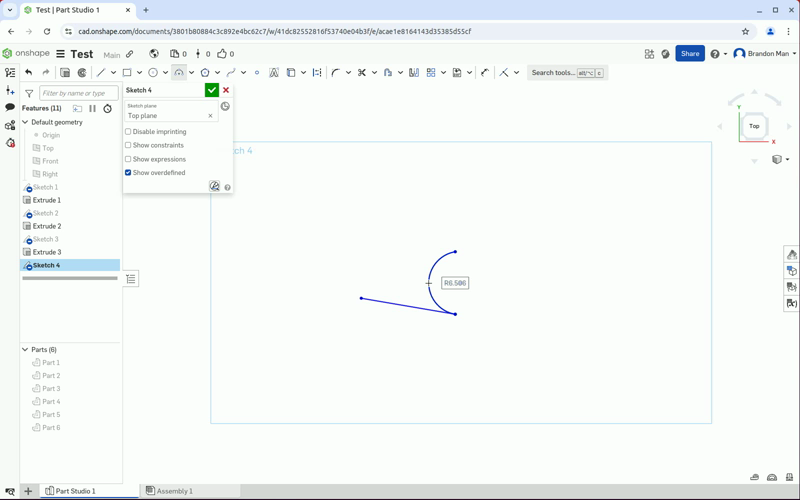
key(esc)
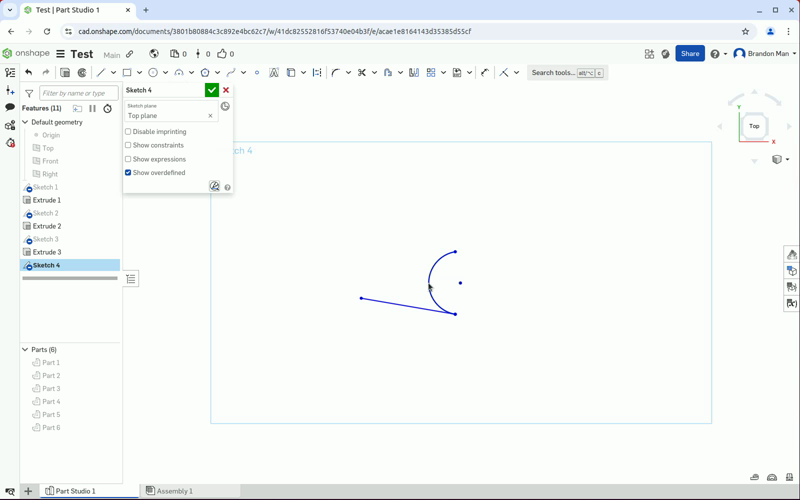
key(l)
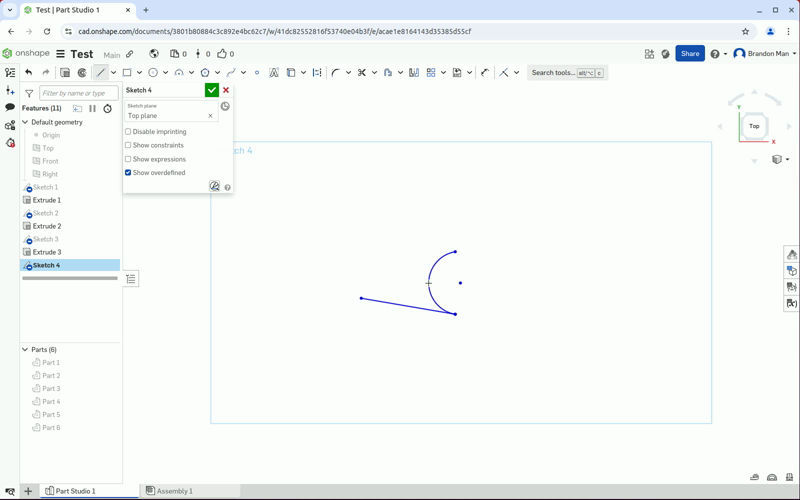
mouse_move(455, 251)
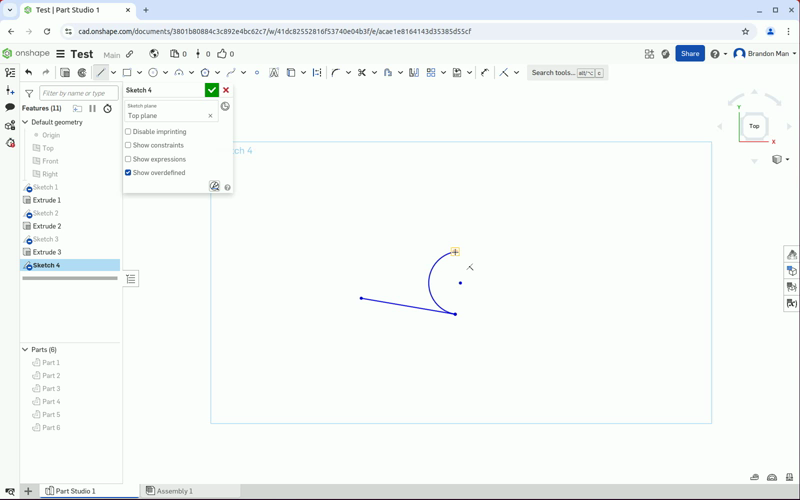
click(455, 251)
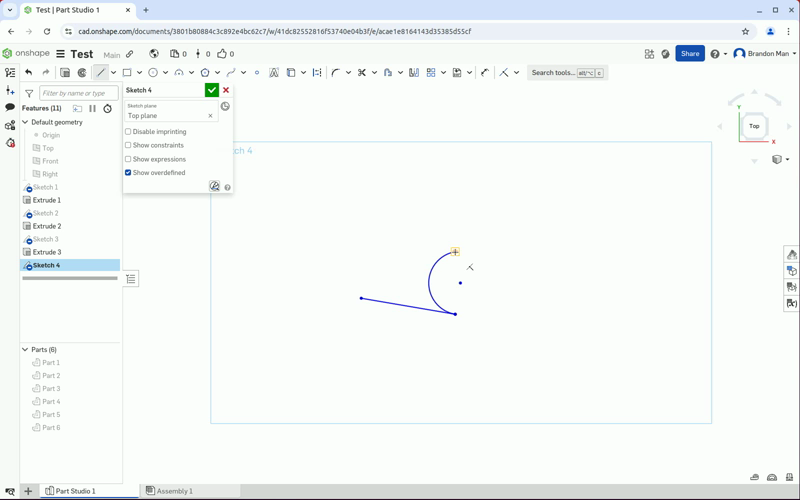
key_down(shift)
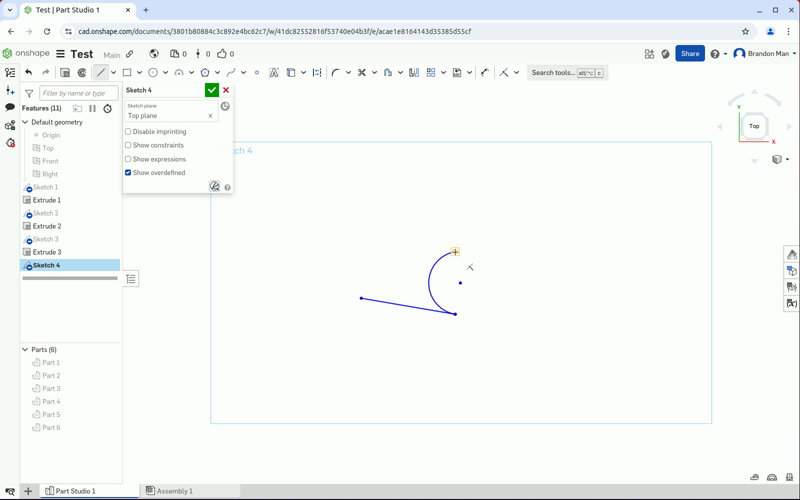
mouse_move(361, 267)
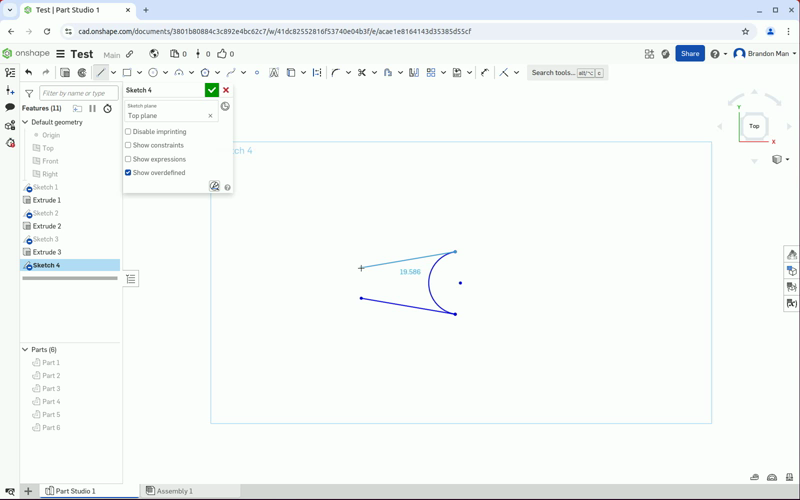
click(361, 267)
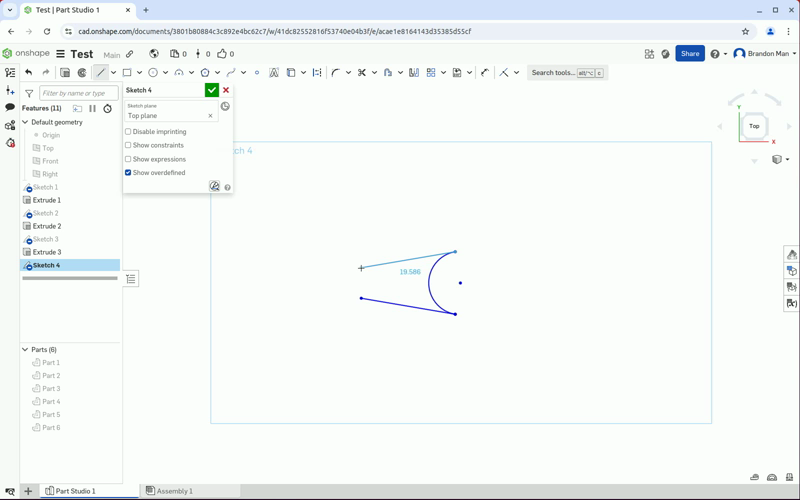
key_up(shift)
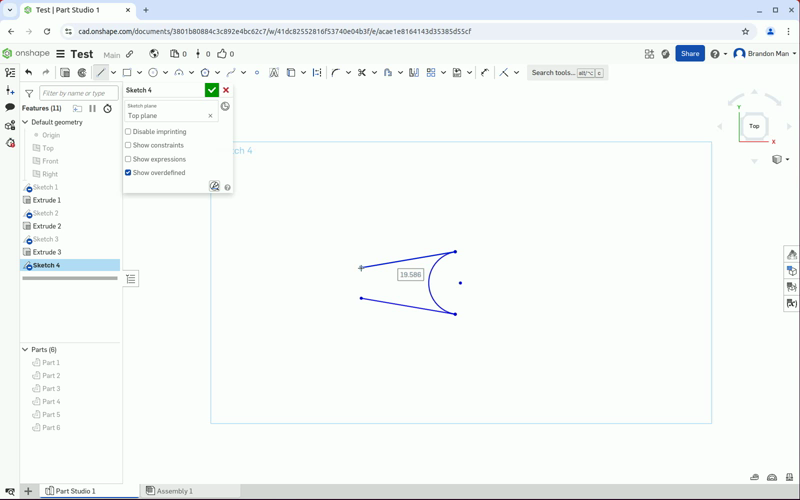
key(esc)
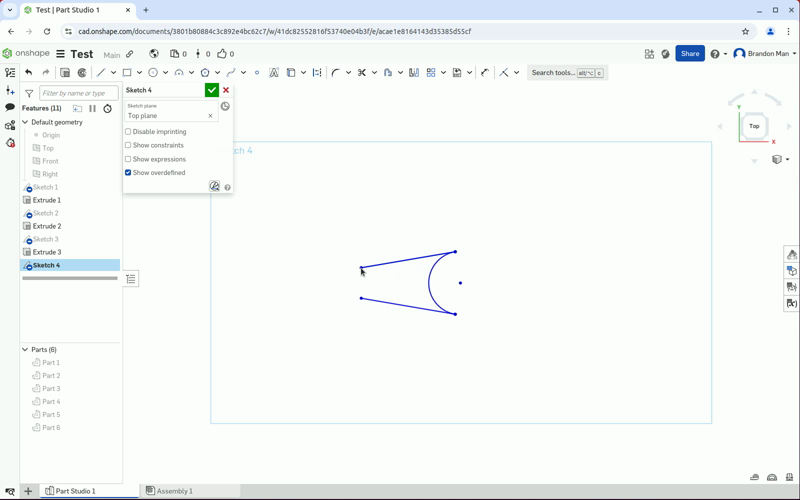
key(a)
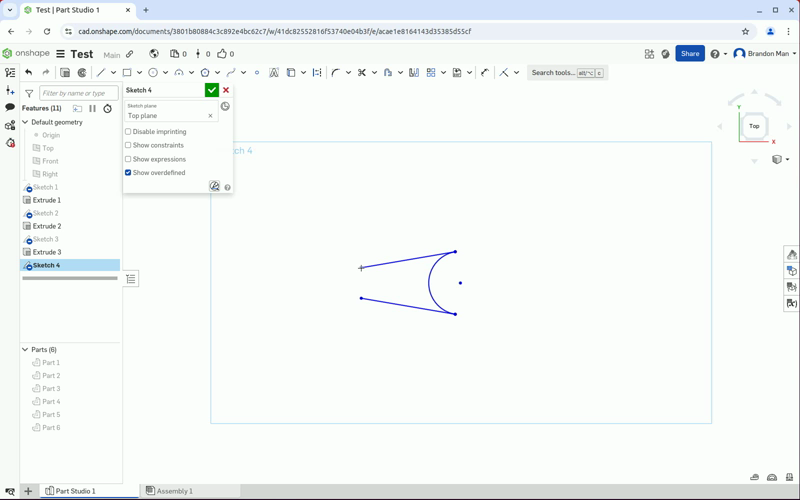
mouse_move(361, 267)
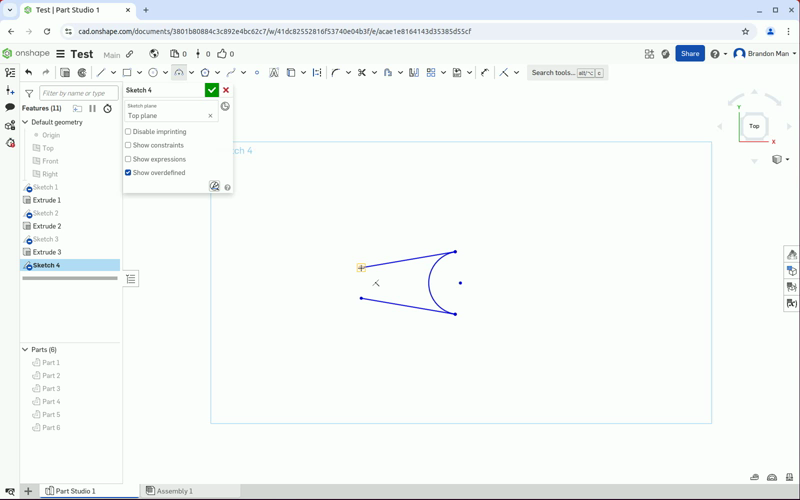
click(361, 267)
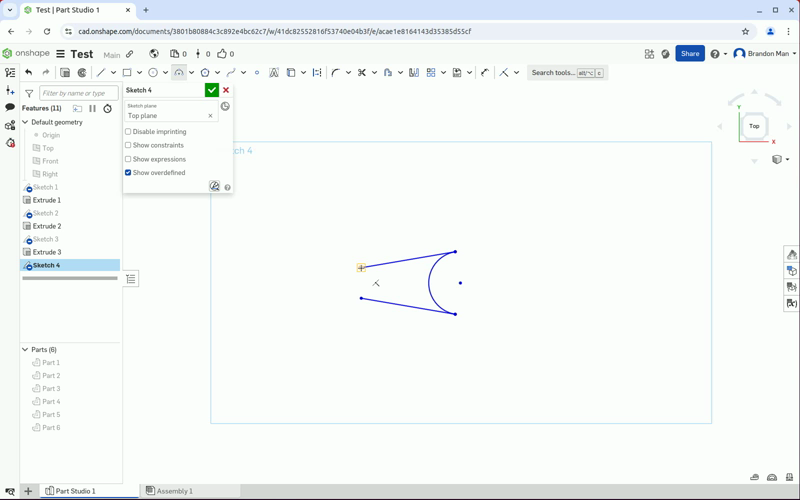
mouse_move(361, 298)
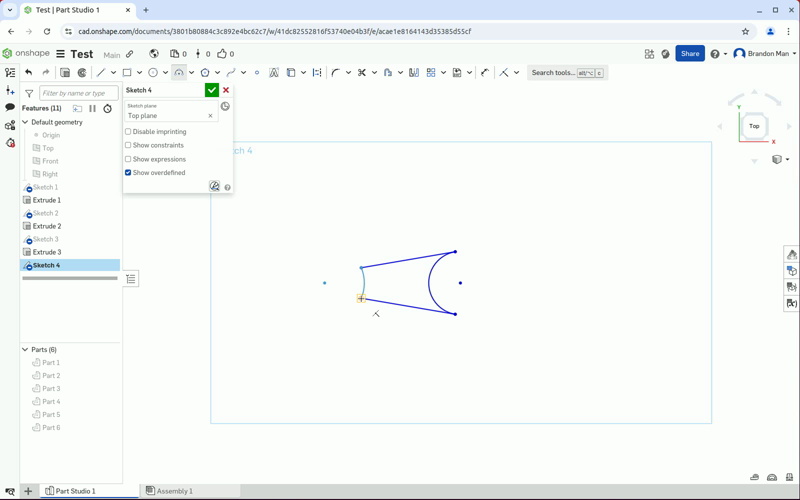
click(361, 298)
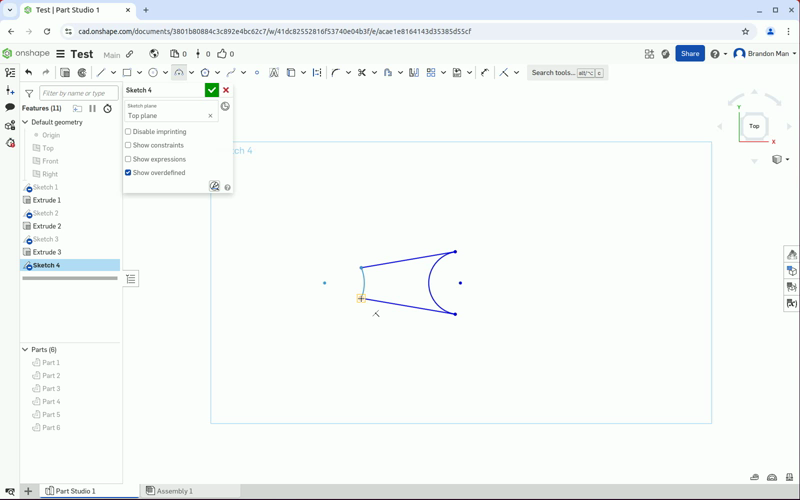
key_down(shift)
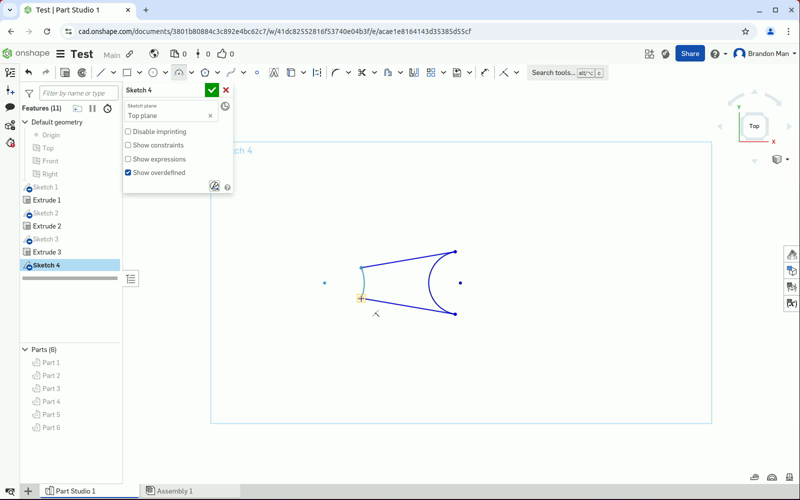
mouse_move(379, 282)
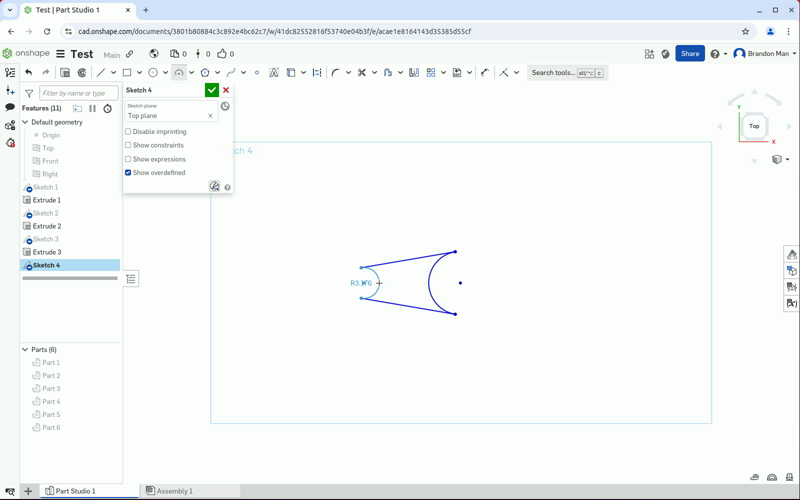
click(379, 282)
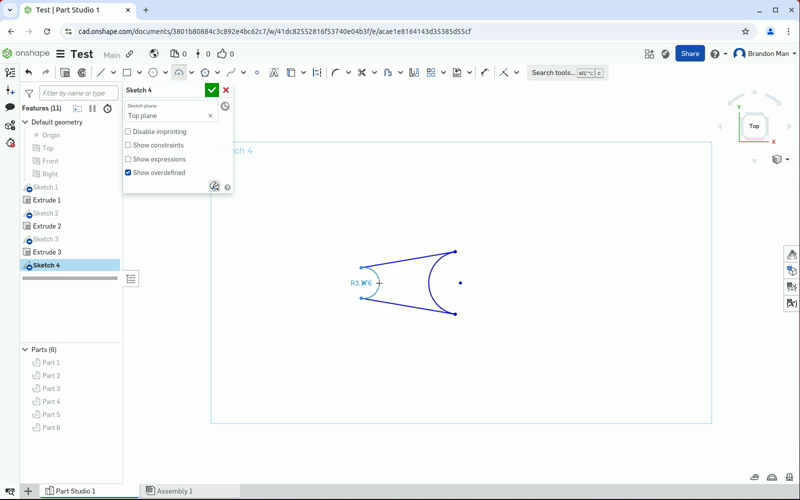
key_up(shift)
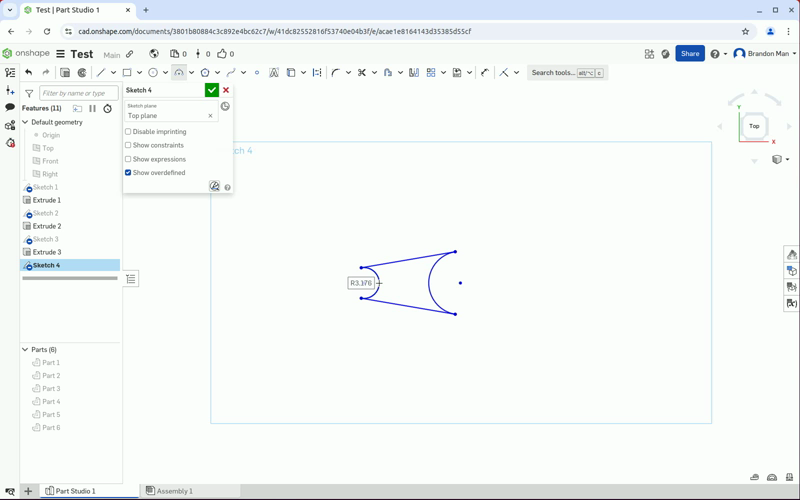
key(esc)
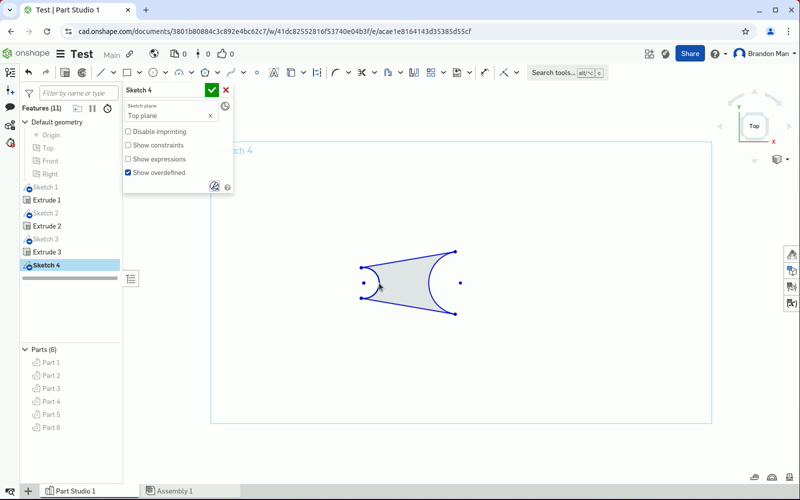
mouse_move(387, 265)
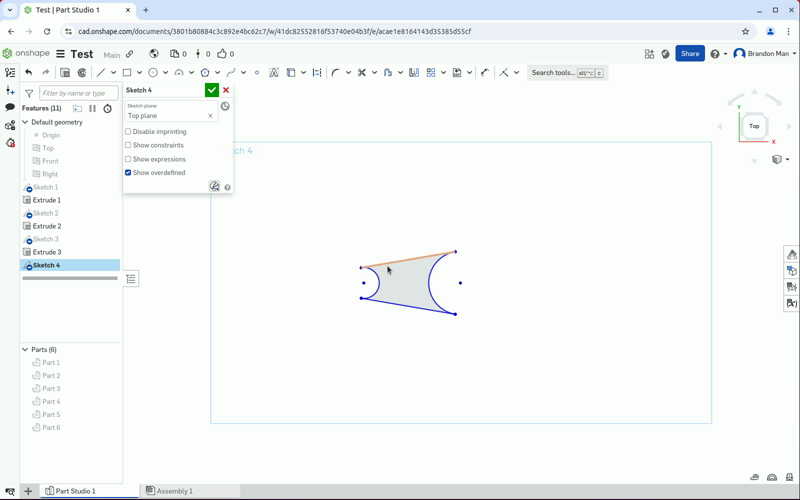
click(387, 265)
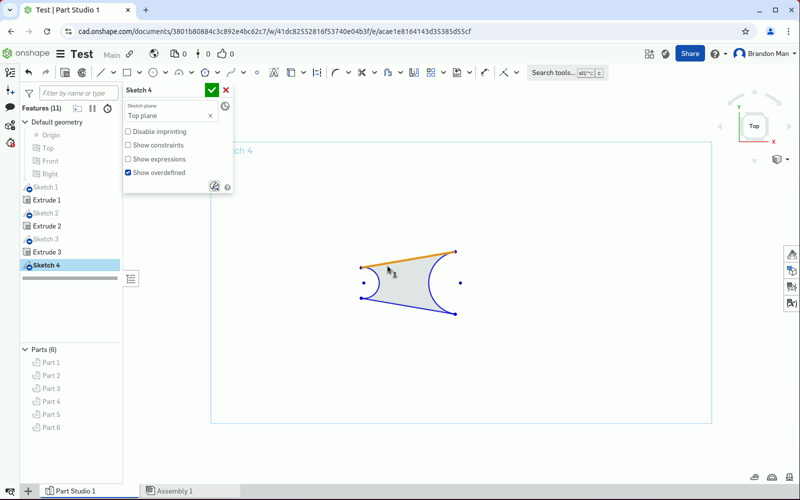
mouse_move(73, 352)
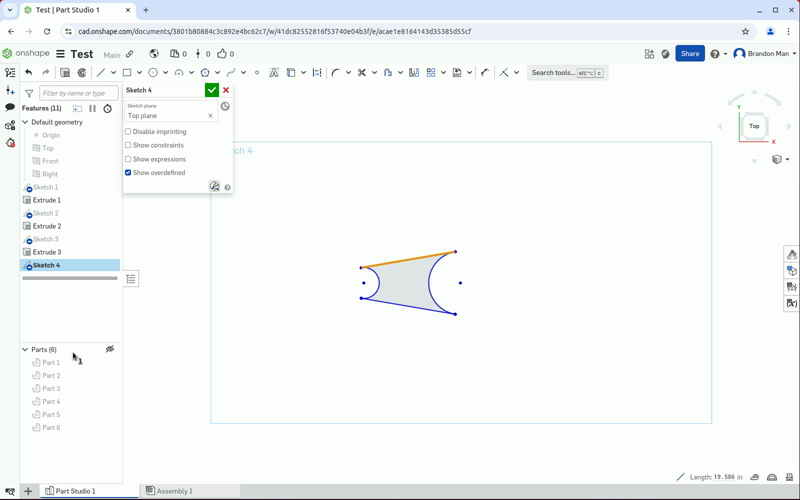
key(shift+y)
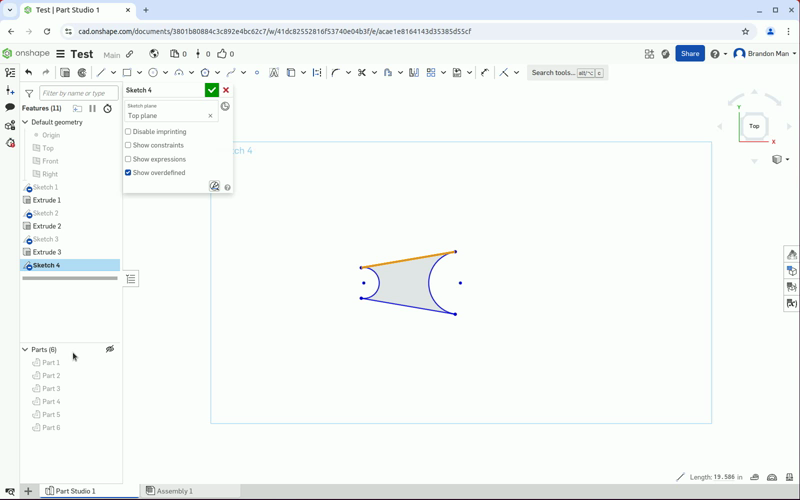
key(shift+e)
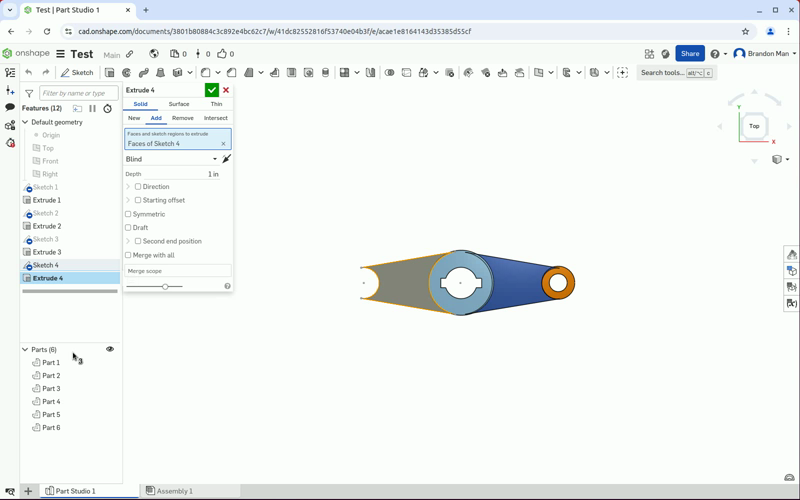
mouse_move(143, 106)
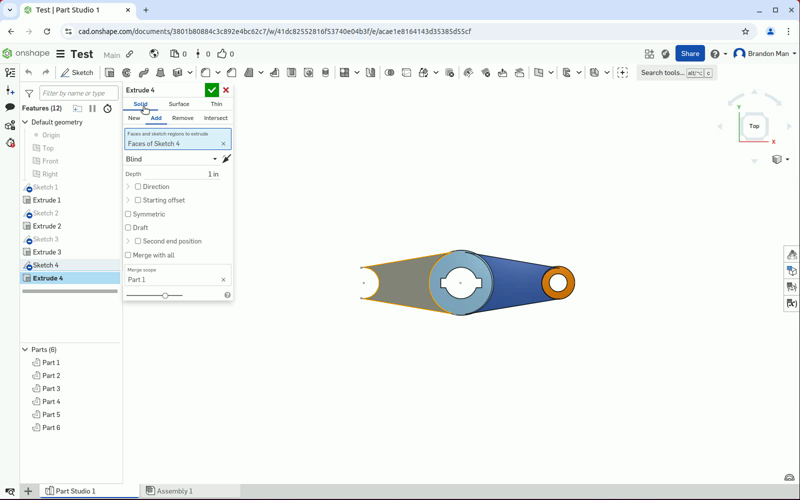
click(143, 106)
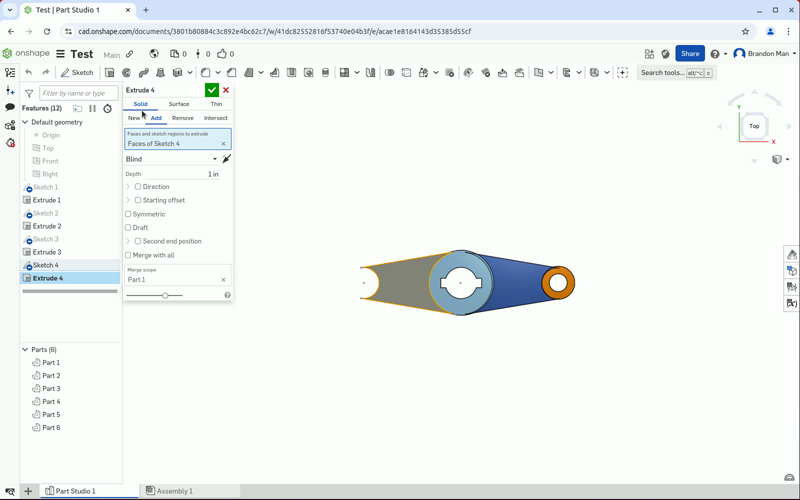
mouse_move(137, 120)
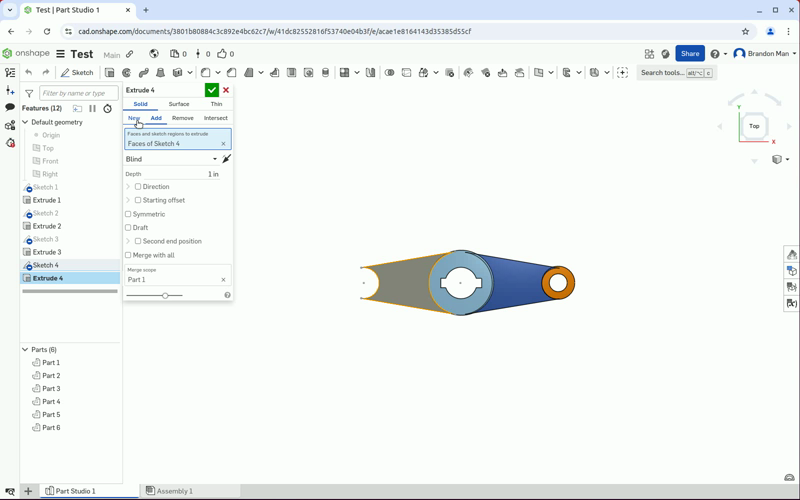
click(137, 120)
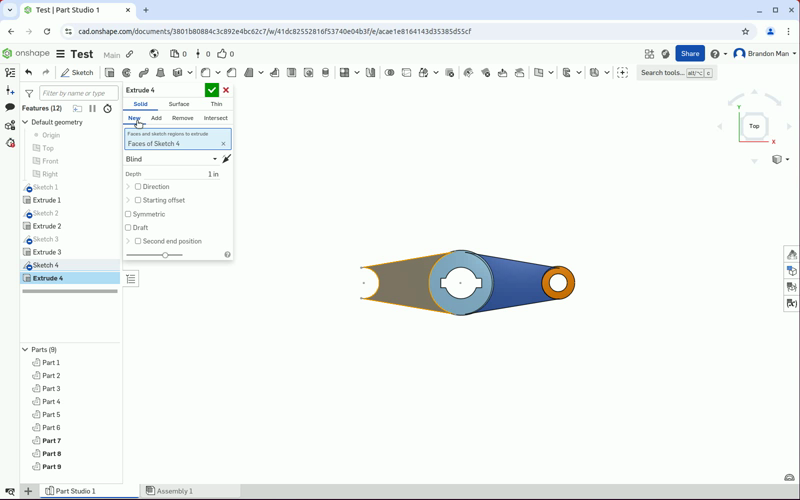
key(tab, 4)
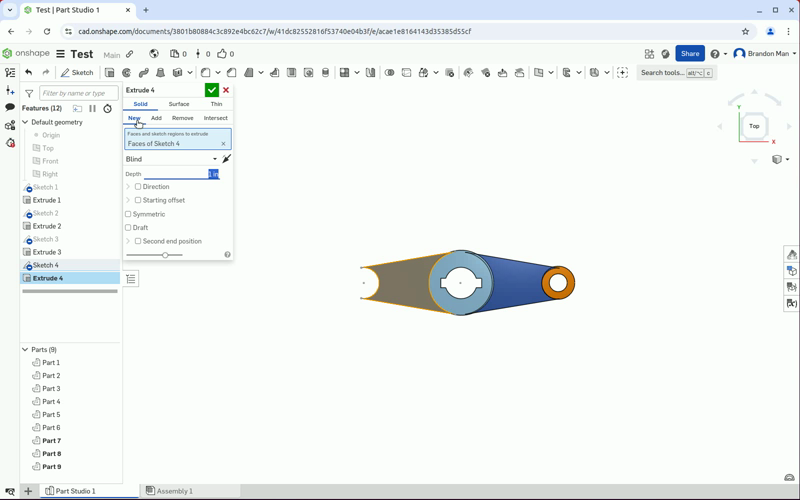
text(4.574)
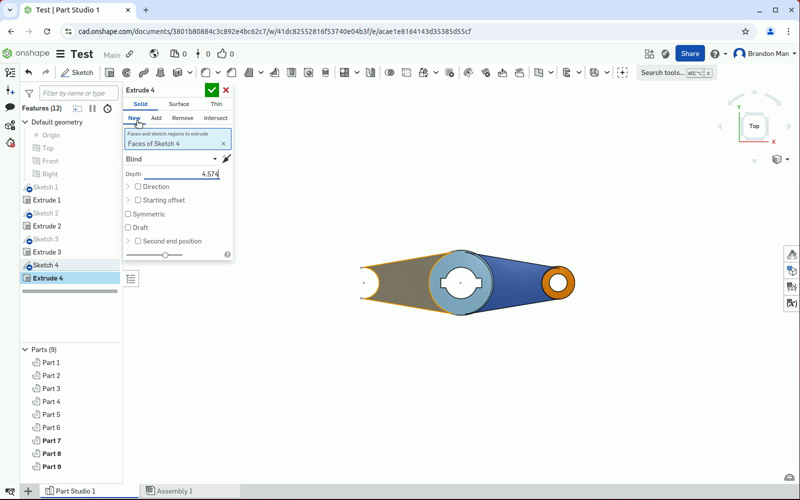
key(enter)
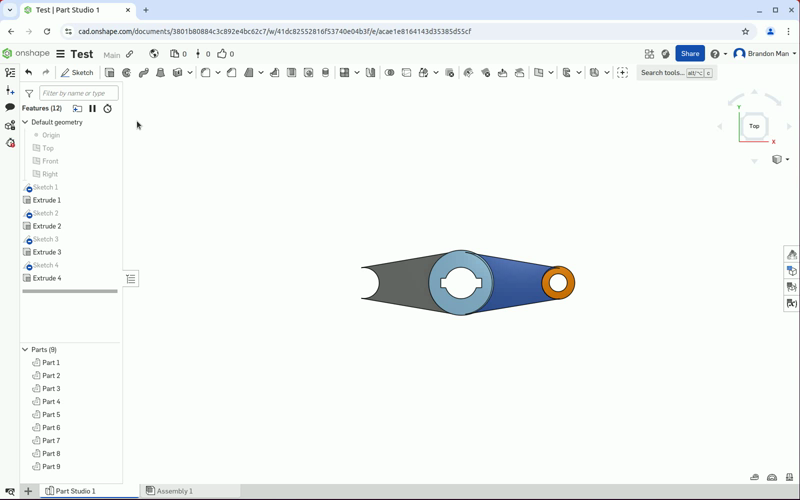
key(shift+h)
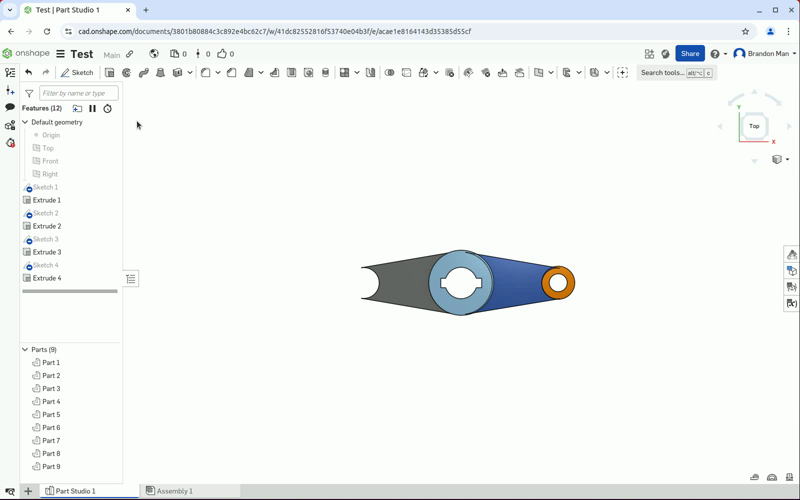
key(shift+h)
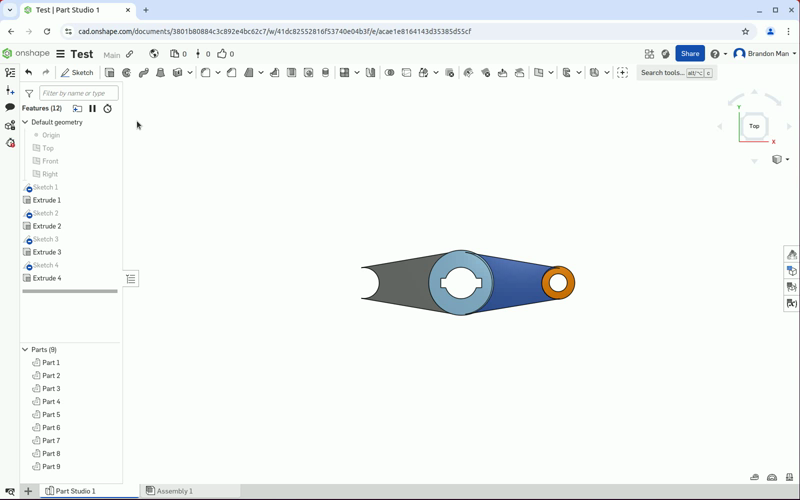
mouse_move(73, 189)
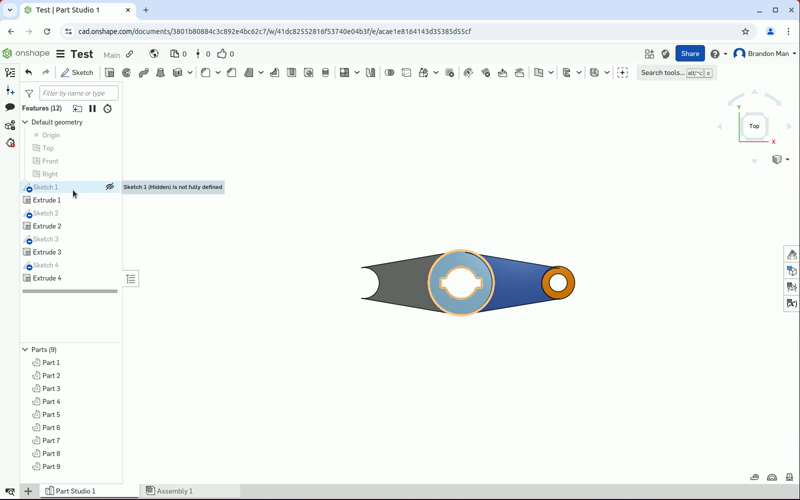
click(73, 189)
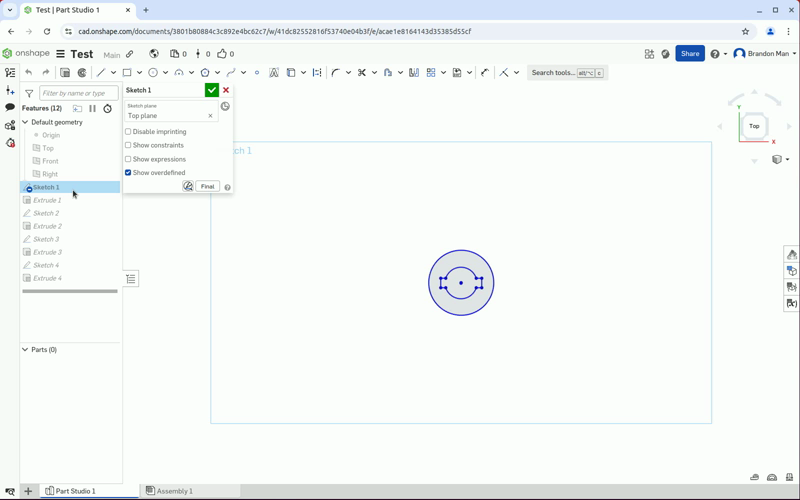
mouse_move(229, 92)
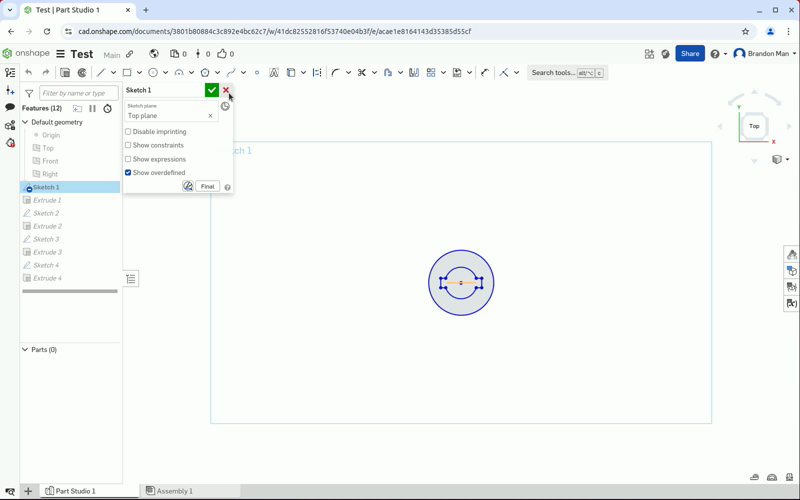
click(229, 92)
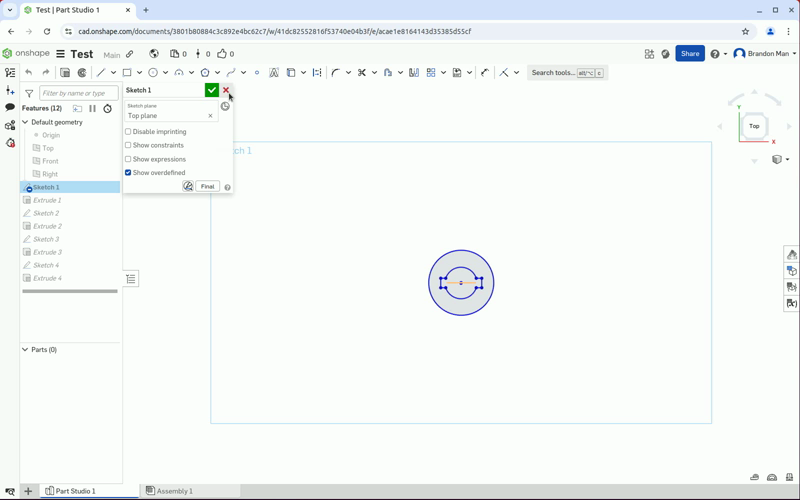
key(shift+s)
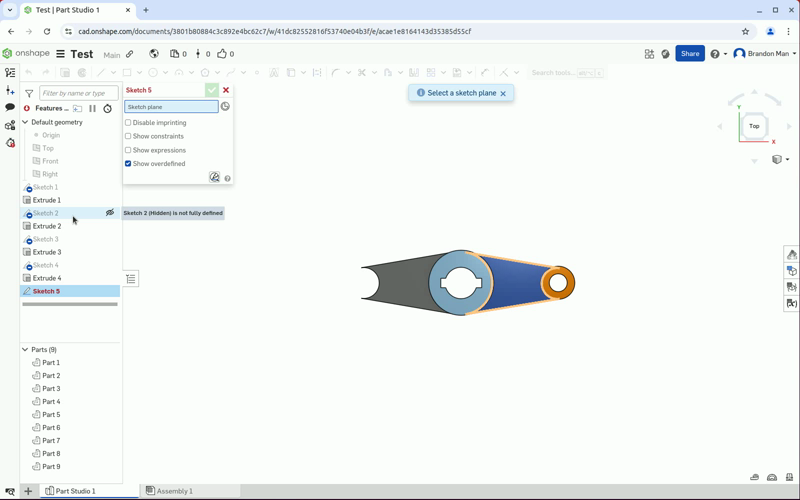
scroll(3)
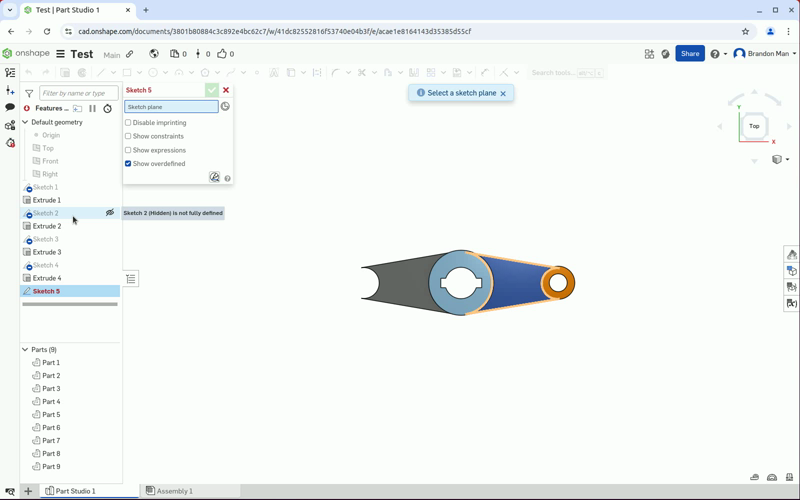
mouse_move(73, 150)
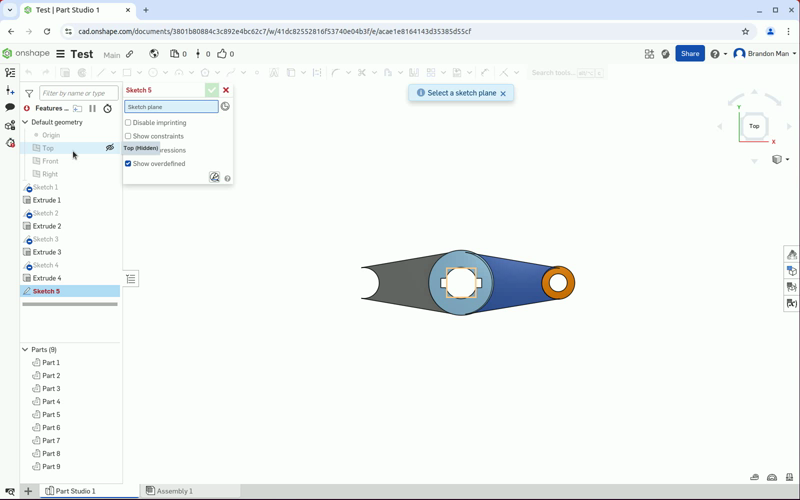
click(73, 150)
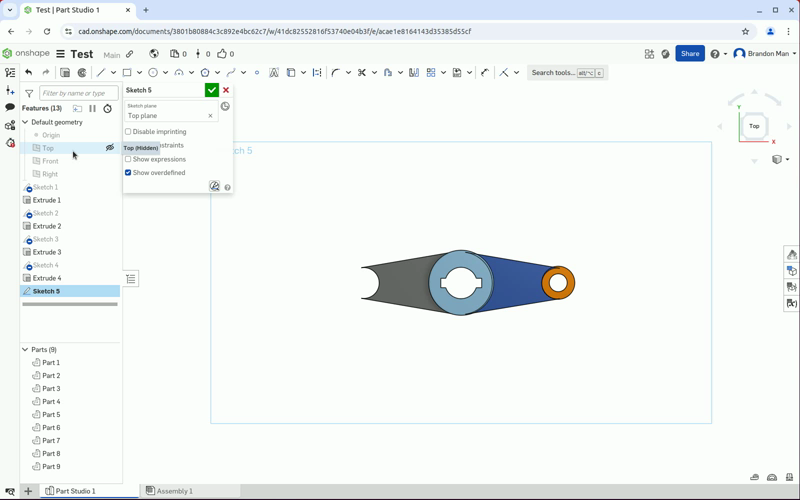
mouse_move(73, 352)
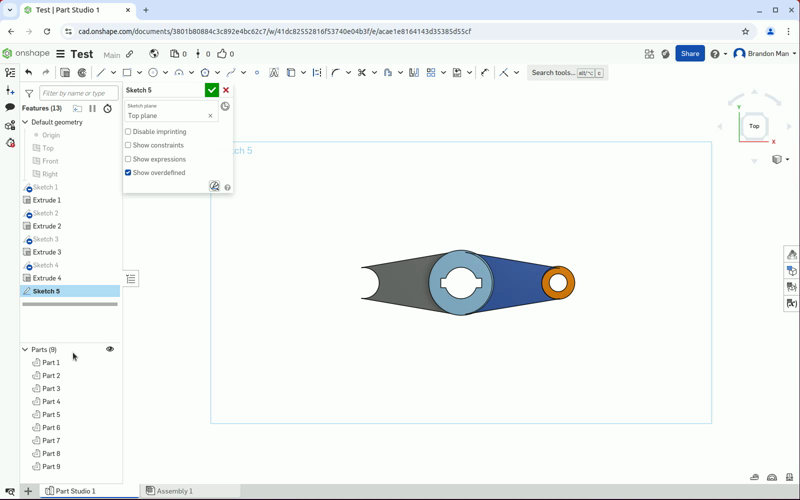
key(y)
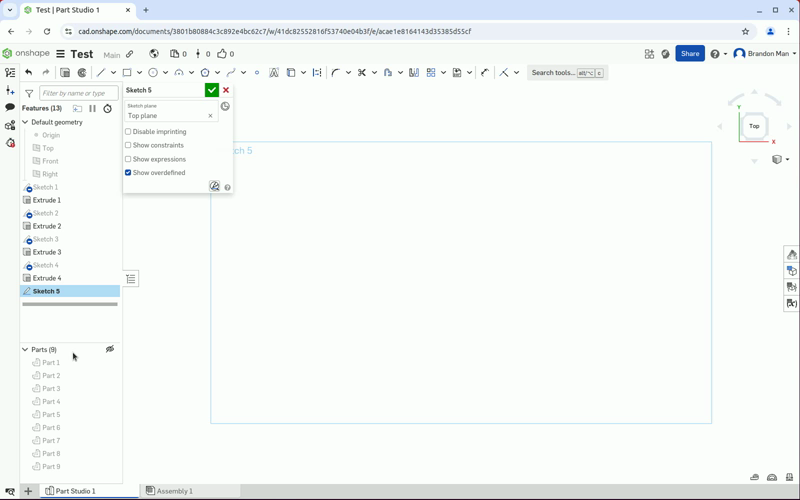
key(c)
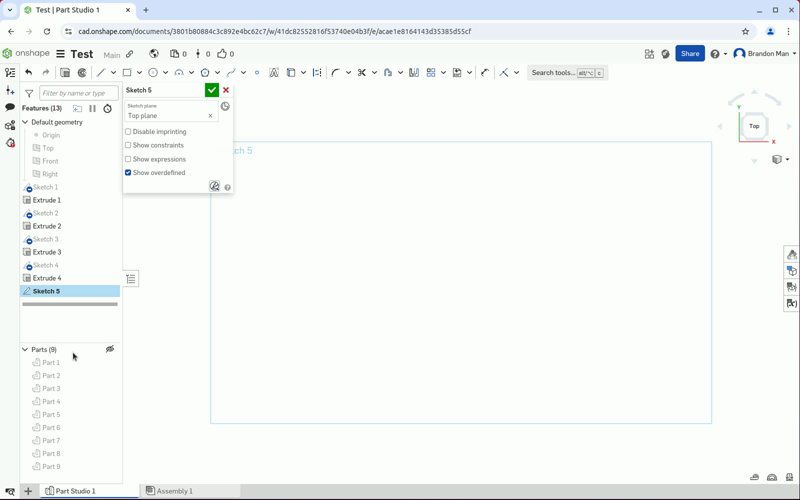
key_down(shift)
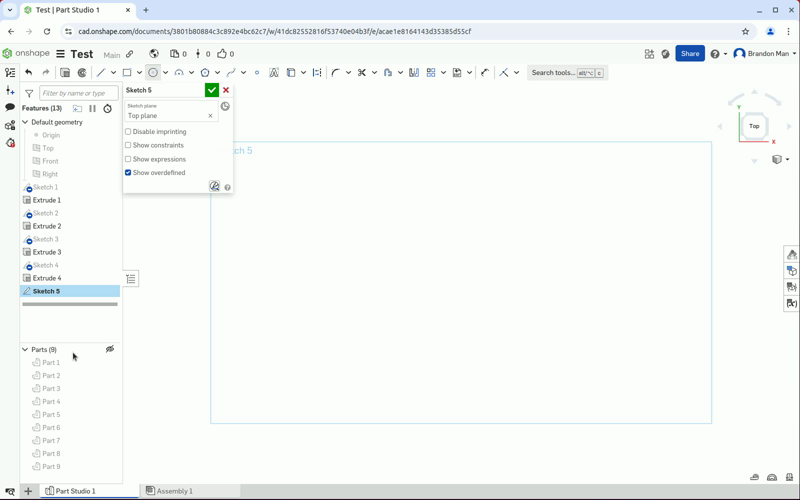
mouse_move(364, 282)
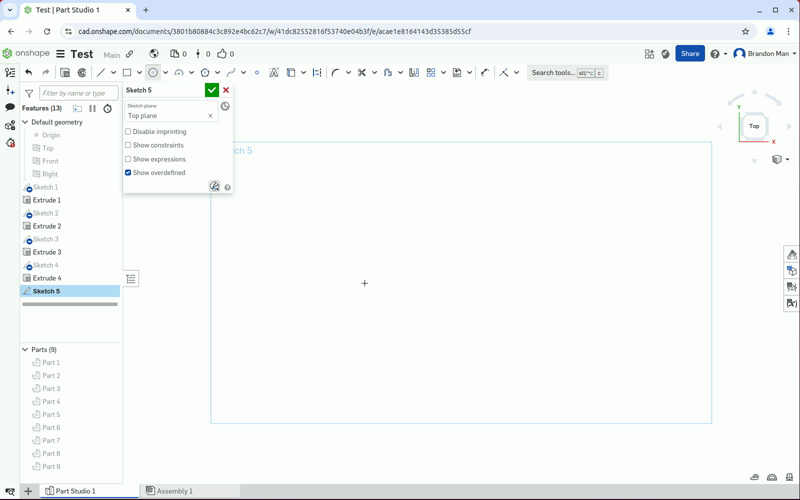
click(364, 282)
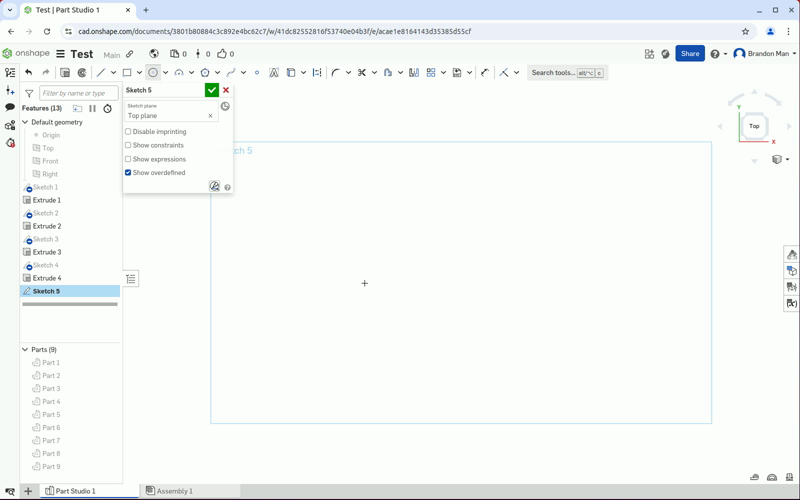
key_up(shift)
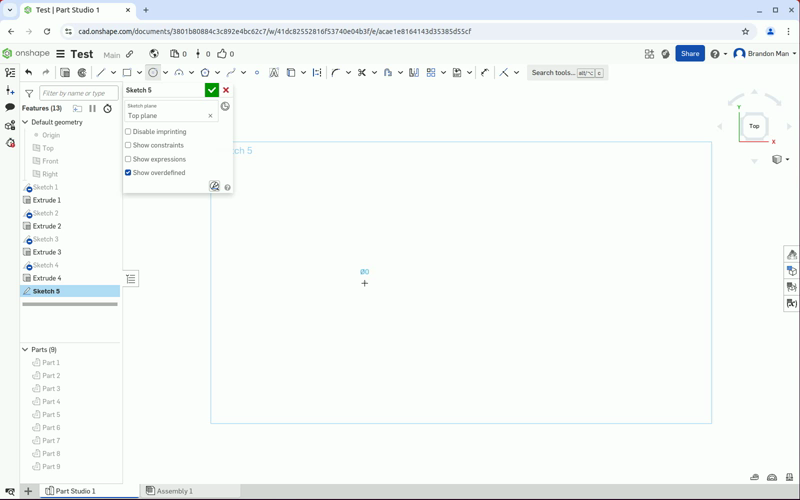
mouse_move(381, 282)
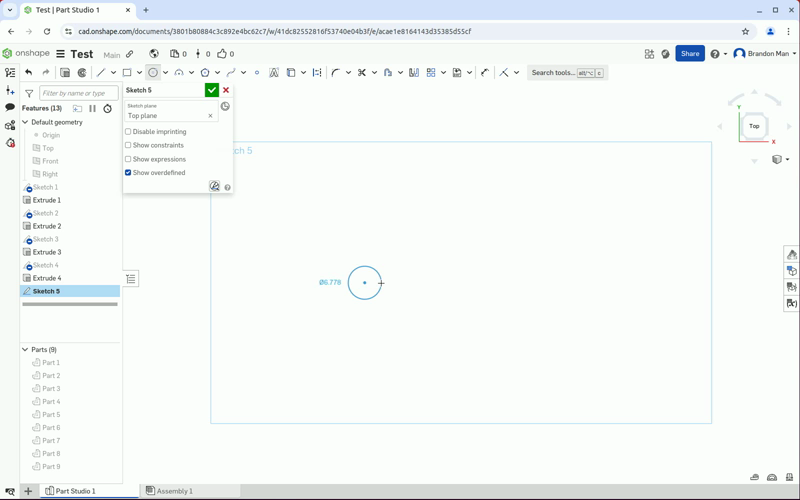
click(381, 282)
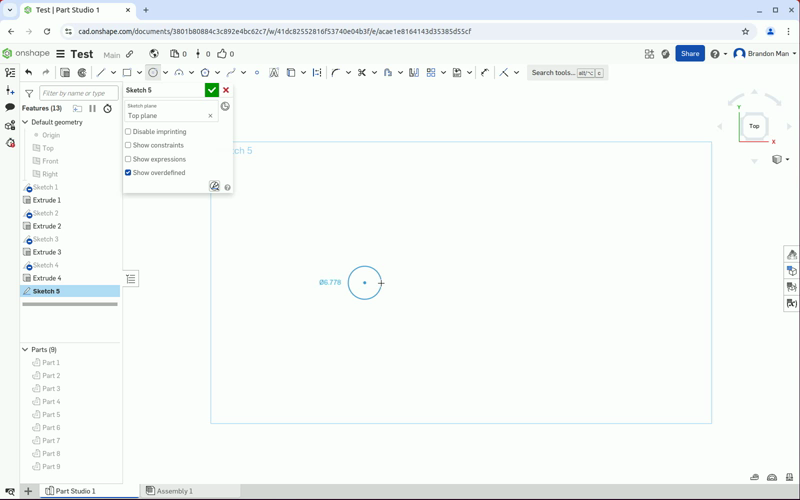
key(esc)
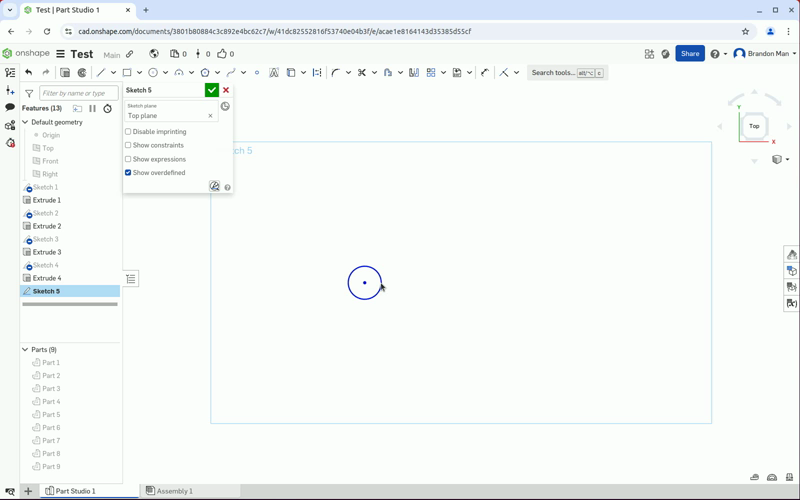
key(c)
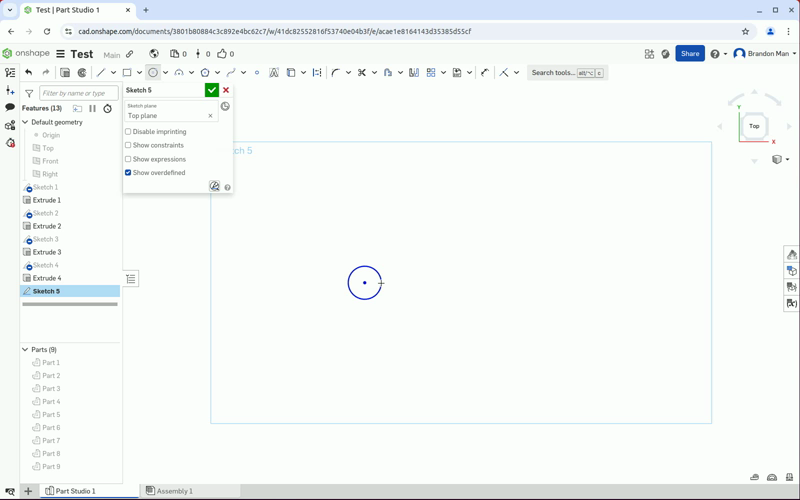
key_down(shift)
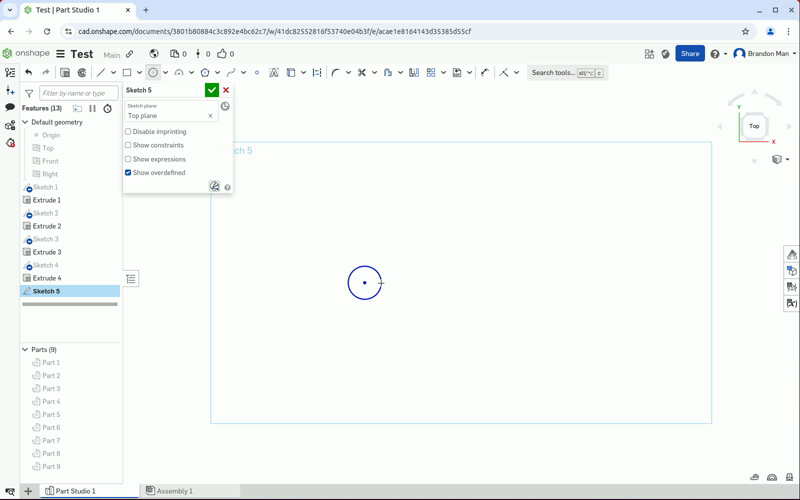
mouse_move(364, 282)
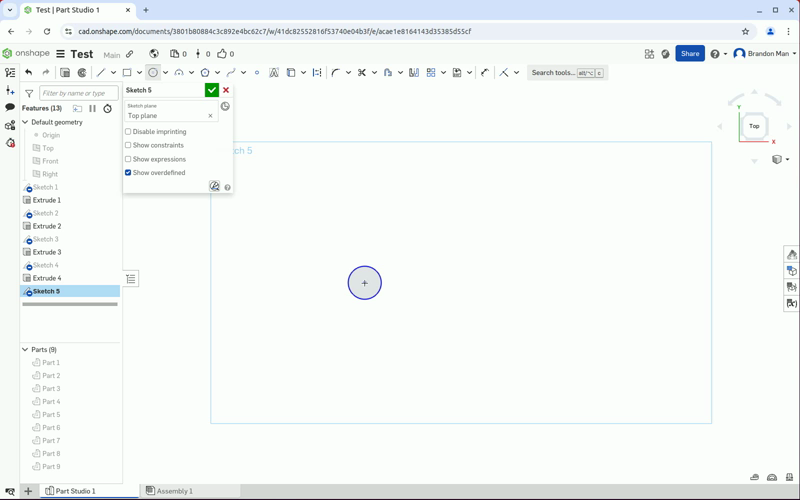
click(364, 282)
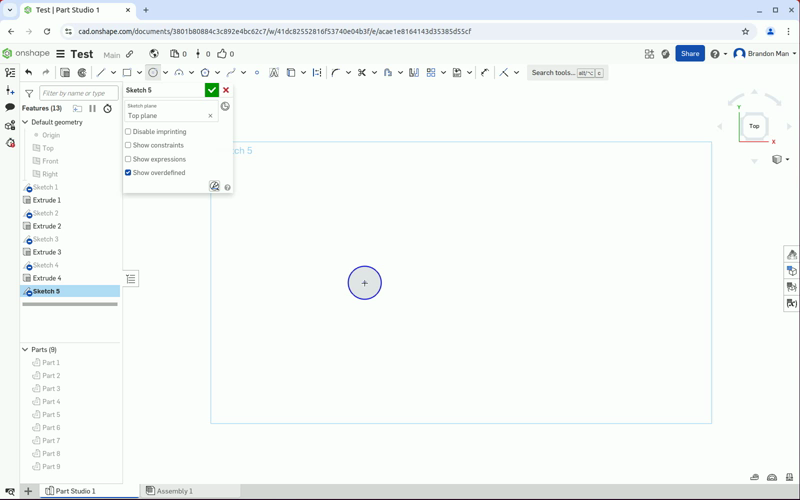
key_up(shift)
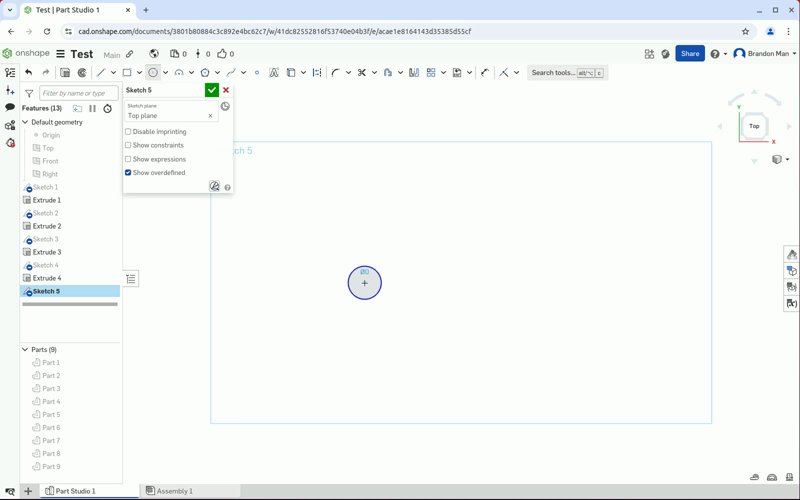
mouse_move(374, 282)
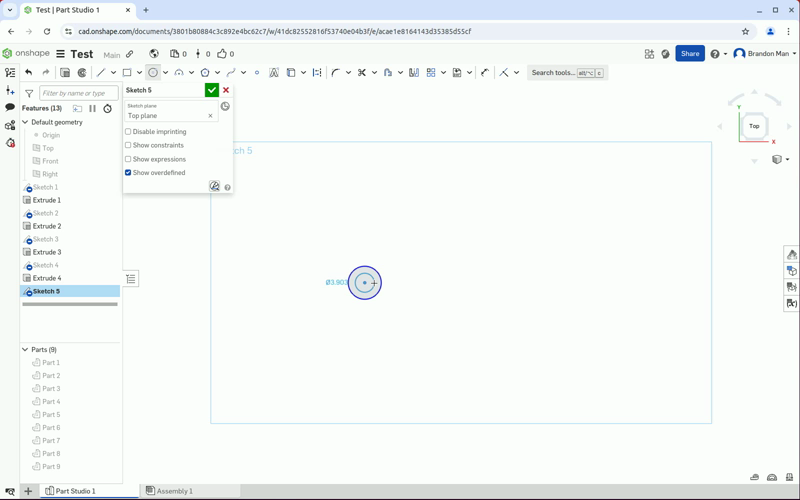
click(374, 282)
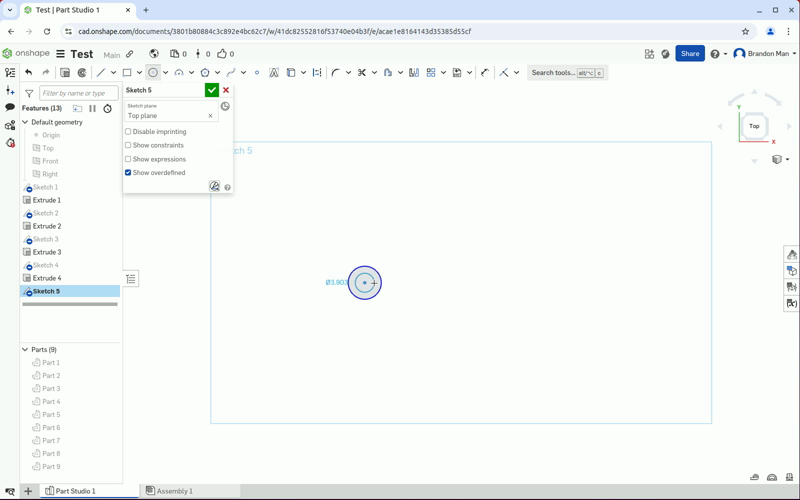
key(esc)
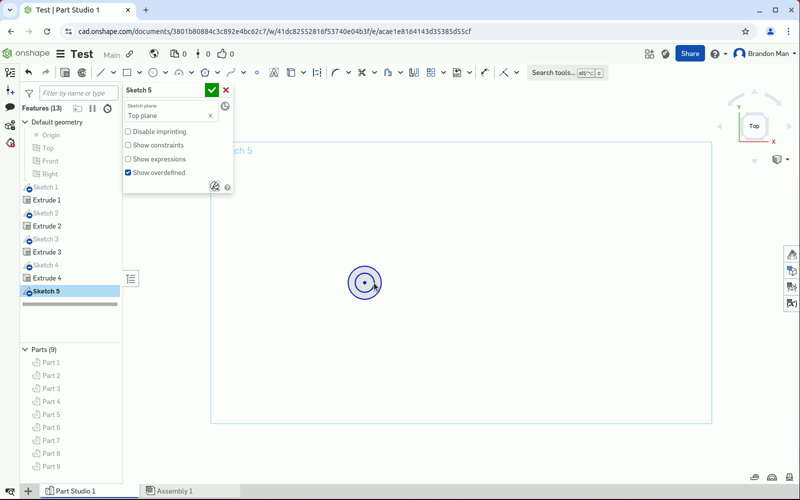
mouse_move(367, 295)
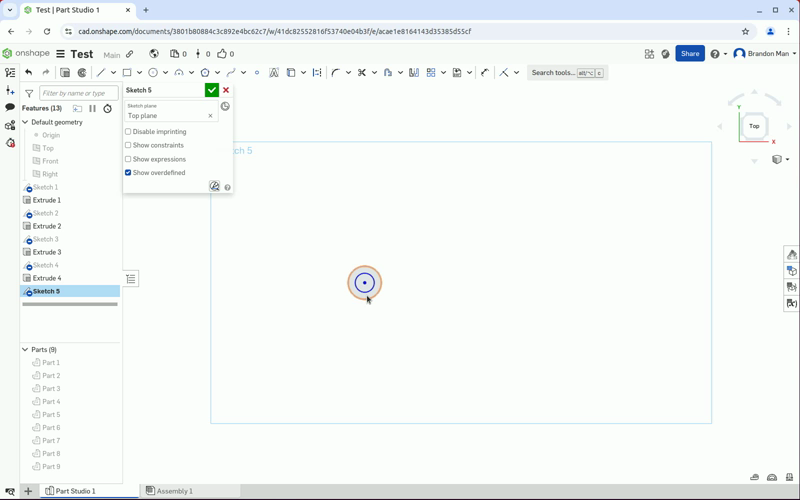
scroll(6)
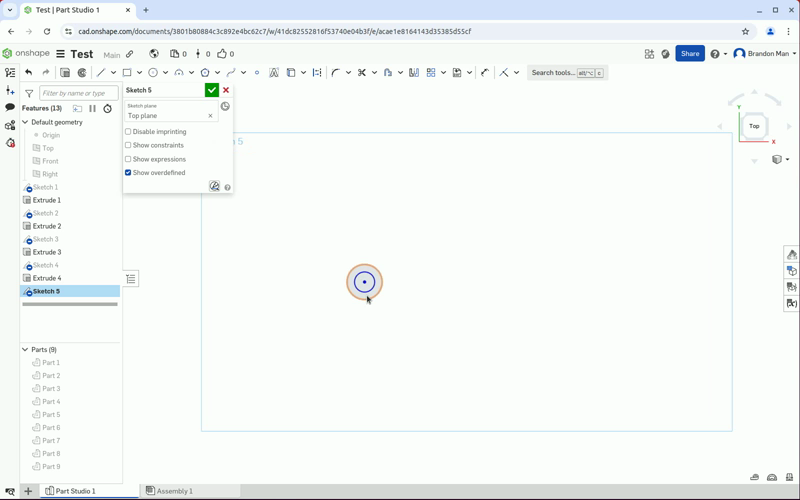
scroll(6)
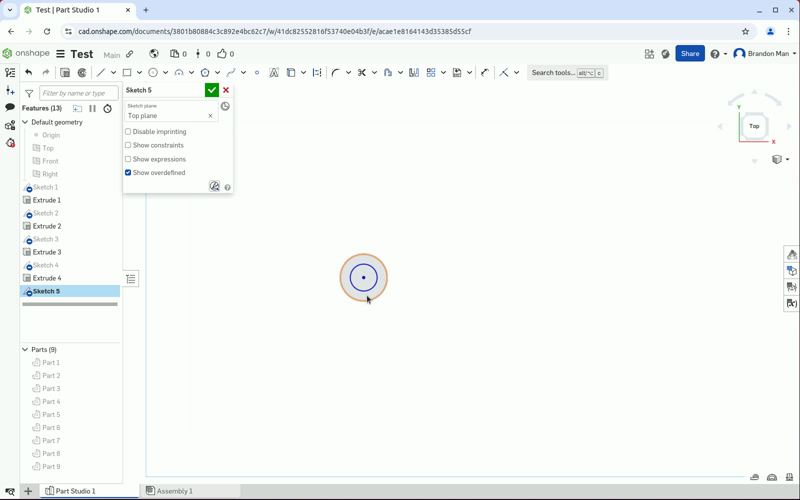
scroll(6)
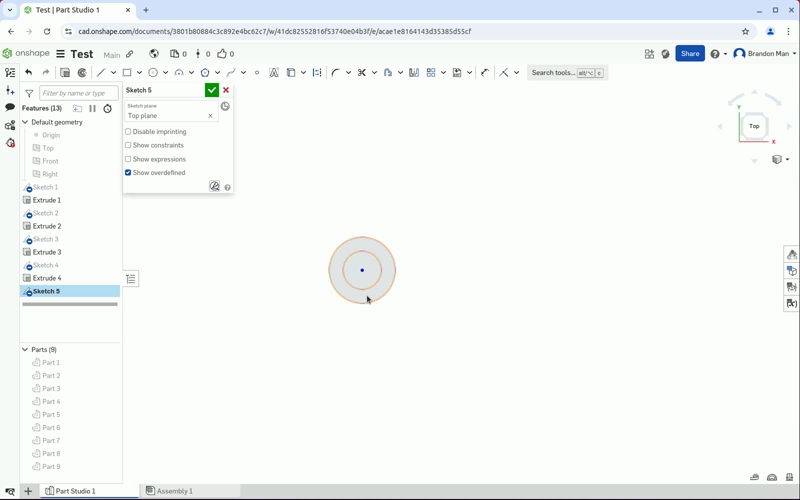
scroll(6)
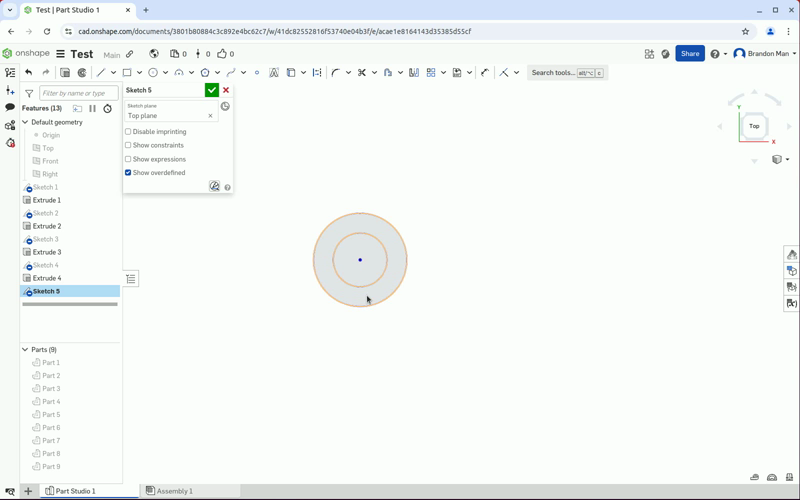
scroll(6)
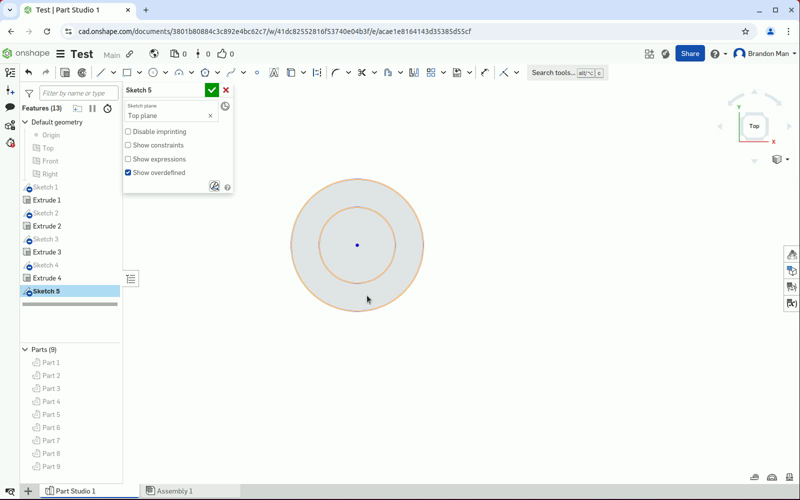
scroll(6)
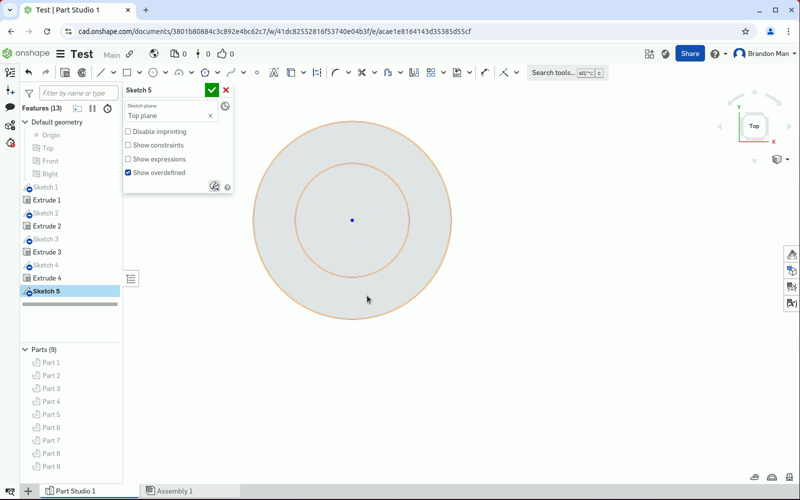
scroll(6)
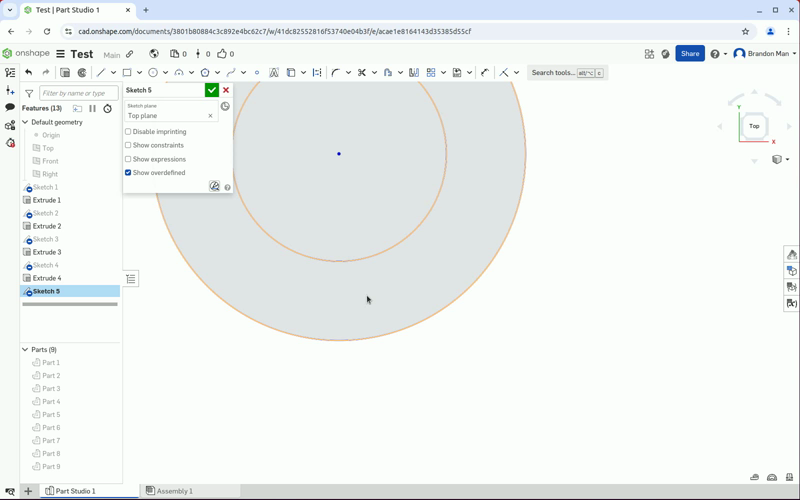
click(367, 295)
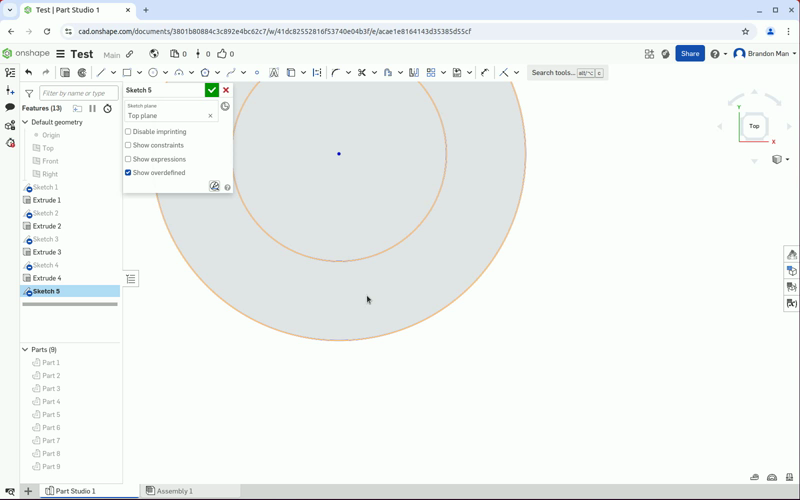
scroll(-6)
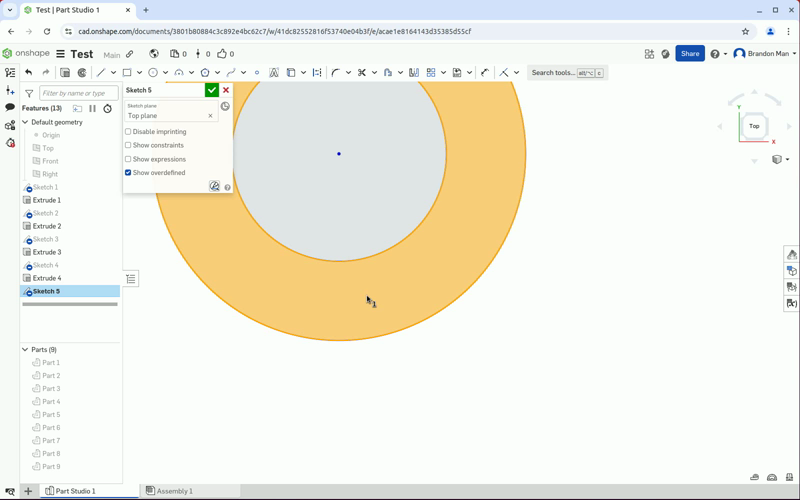
scroll(-6)
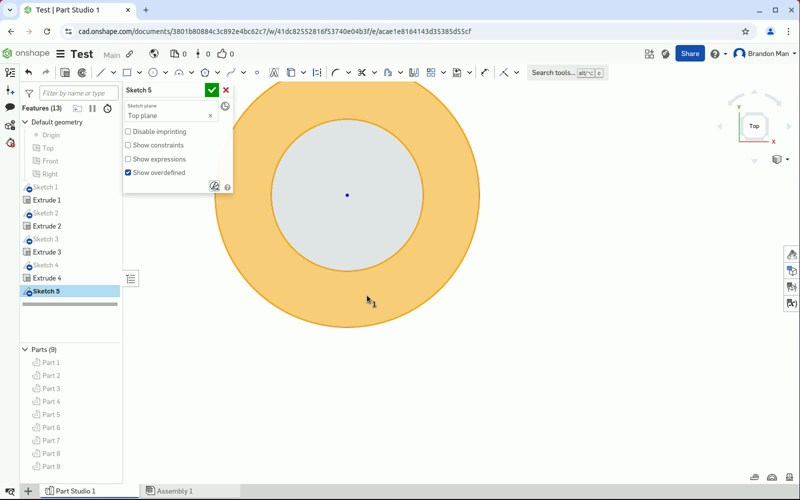
scroll(-6)
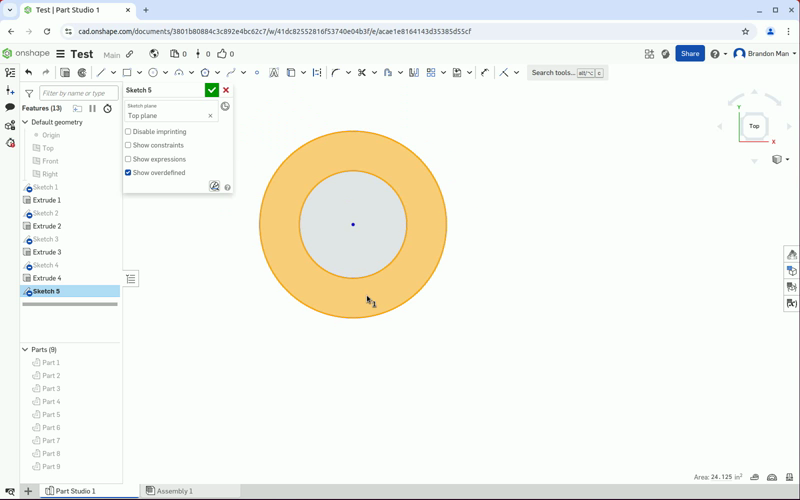
scroll(-6)
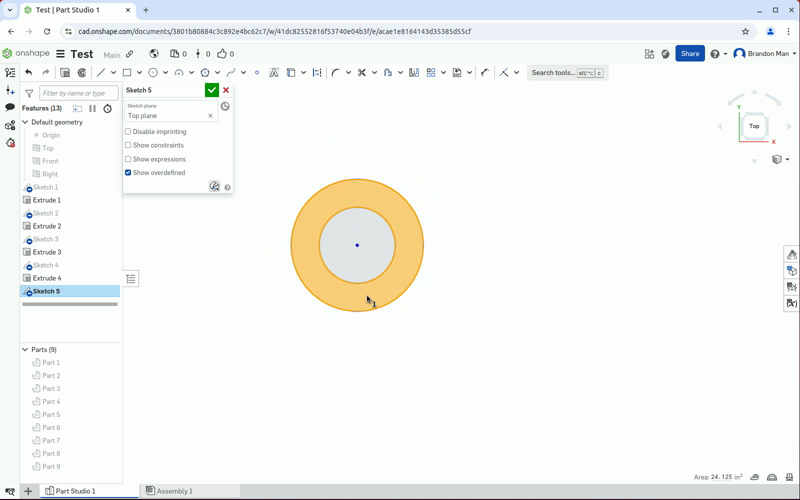
scroll(-6)
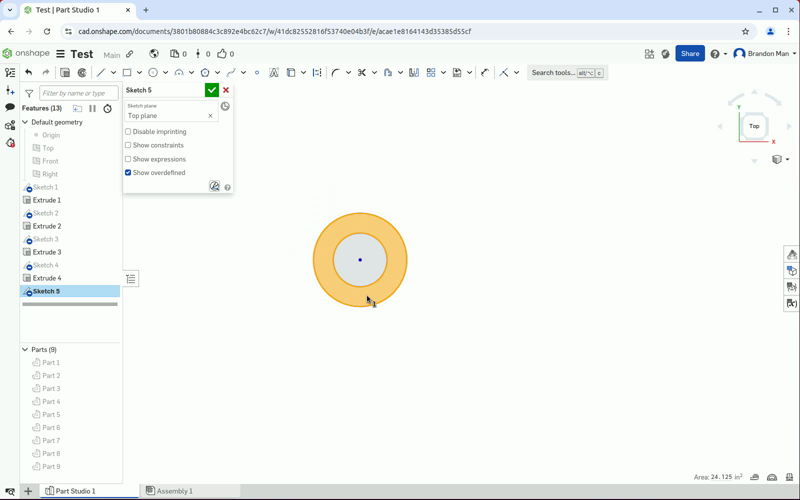
scroll(-6)
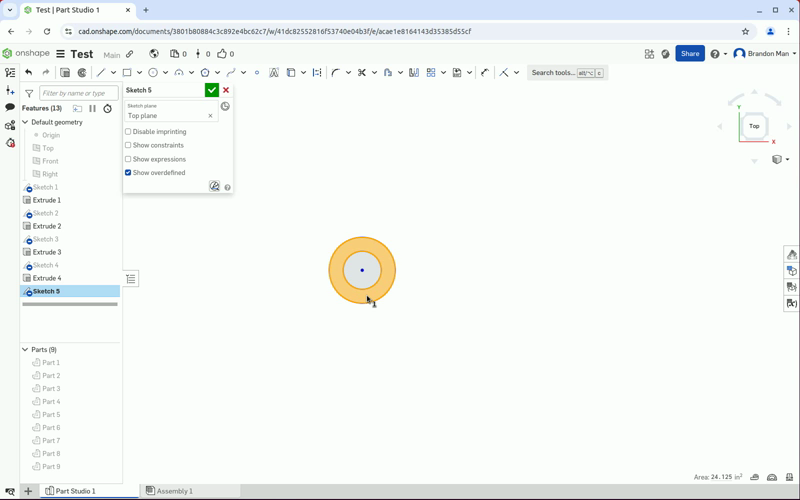
scroll(-6)
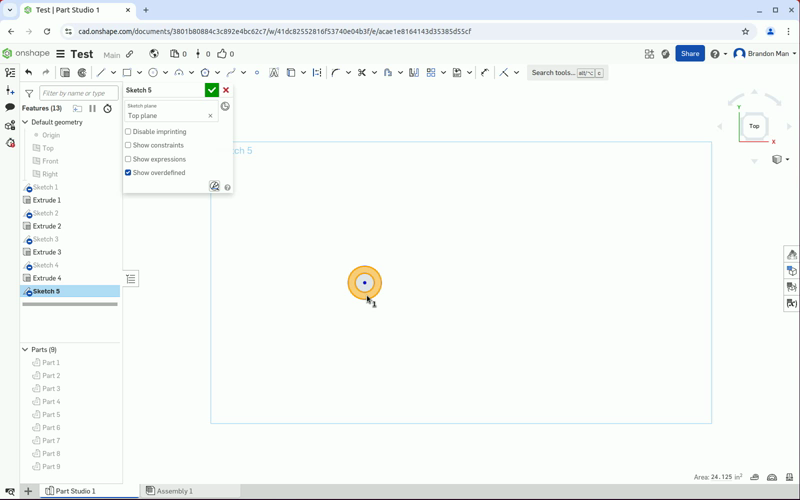
mouse_move(73, 352)
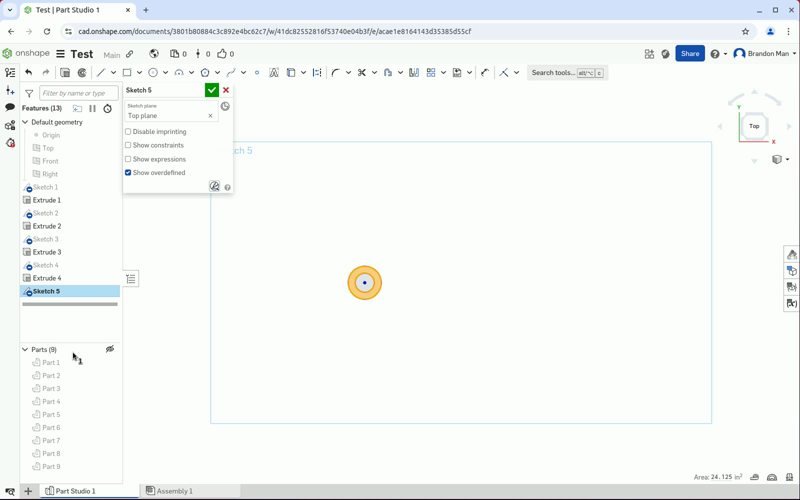
key(shift+y)
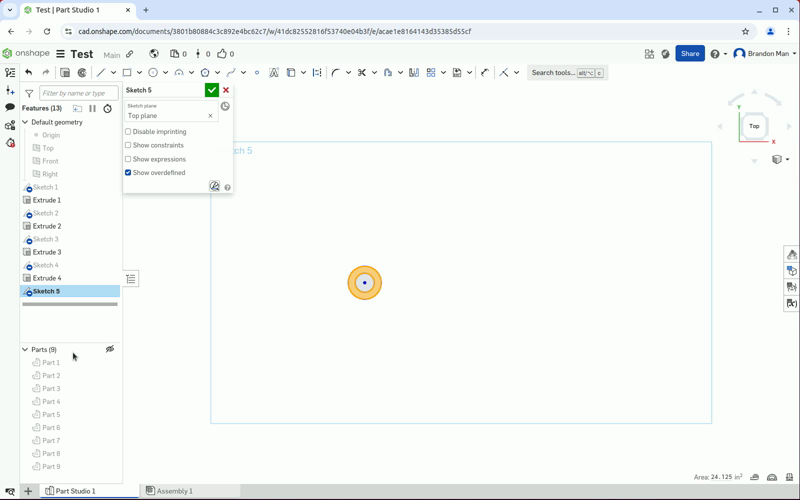
key(shift+e)
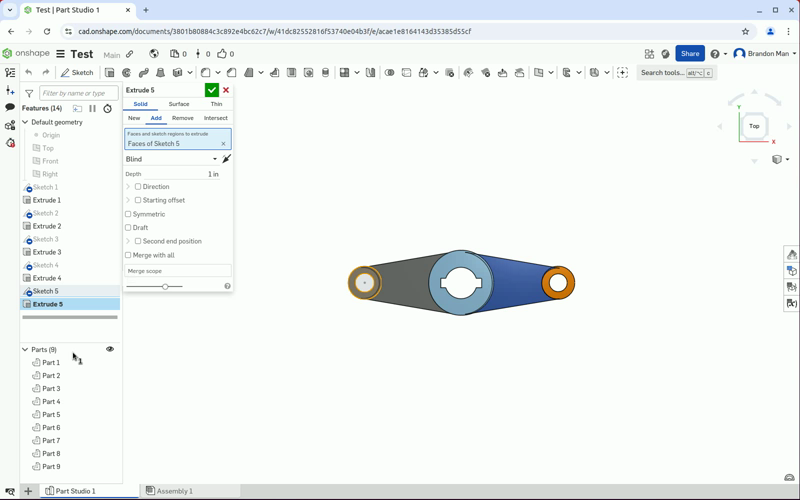
mouse_move(143, 106)
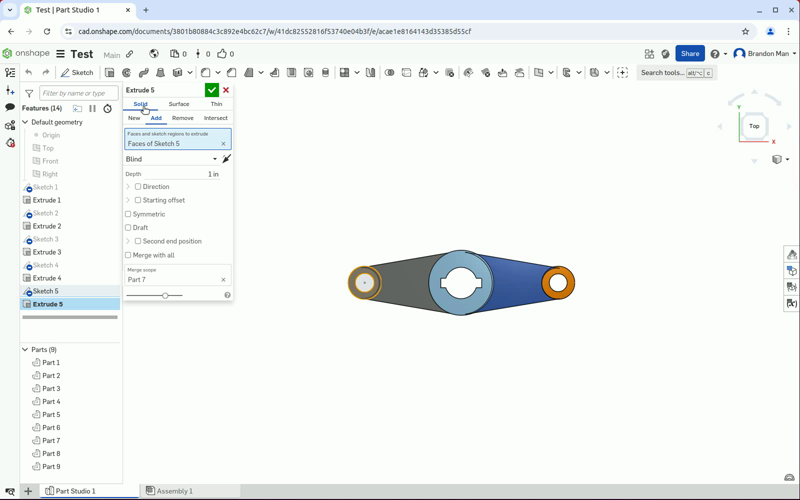
click(143, 106)
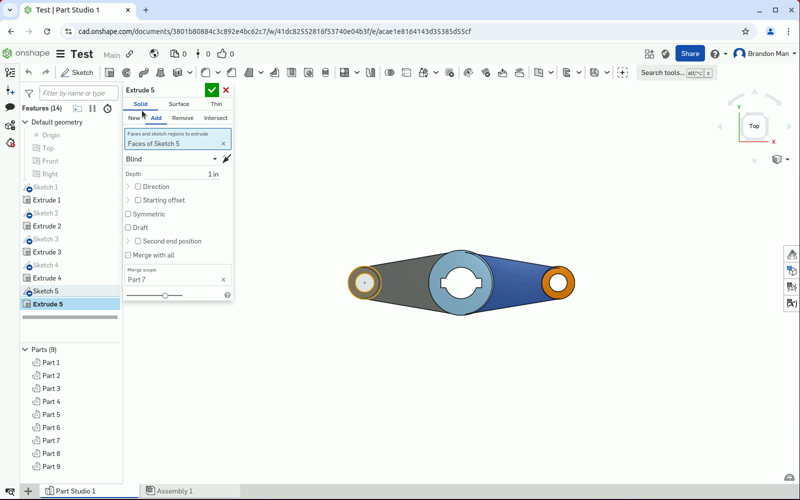
mouse_move(137, 120)
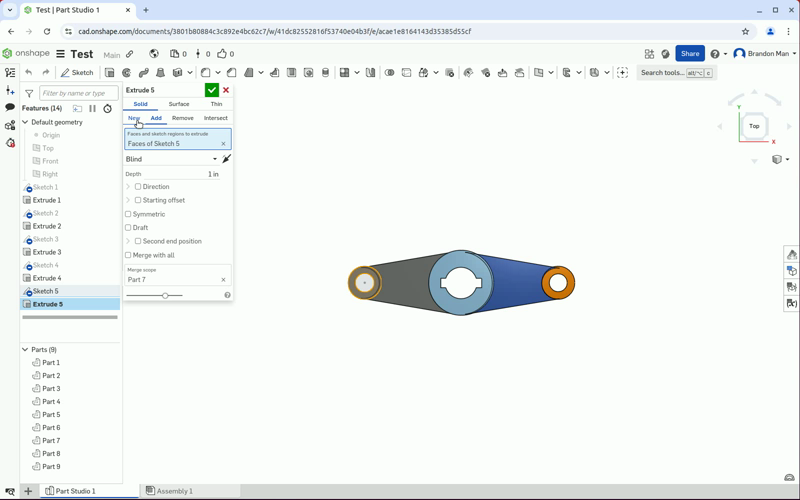
click(137, 120)
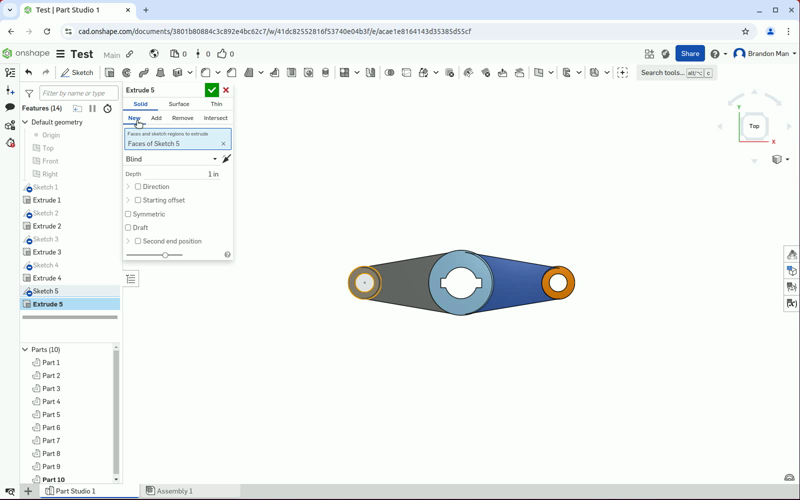
key(tab, 4)
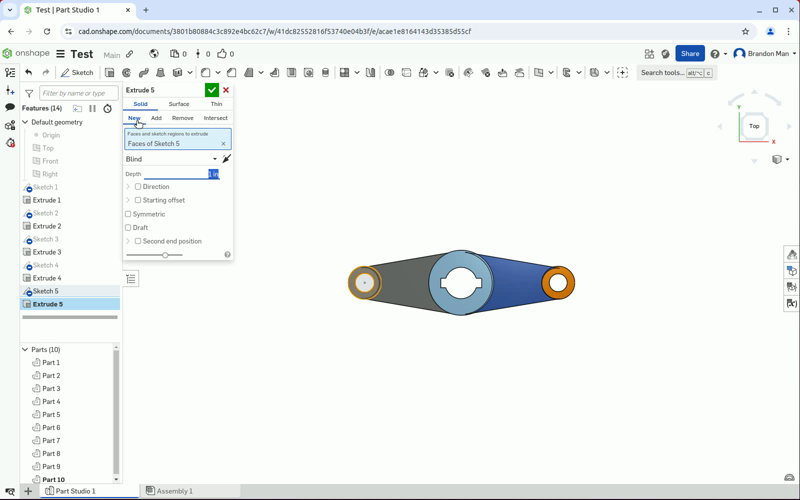
text(4.574)
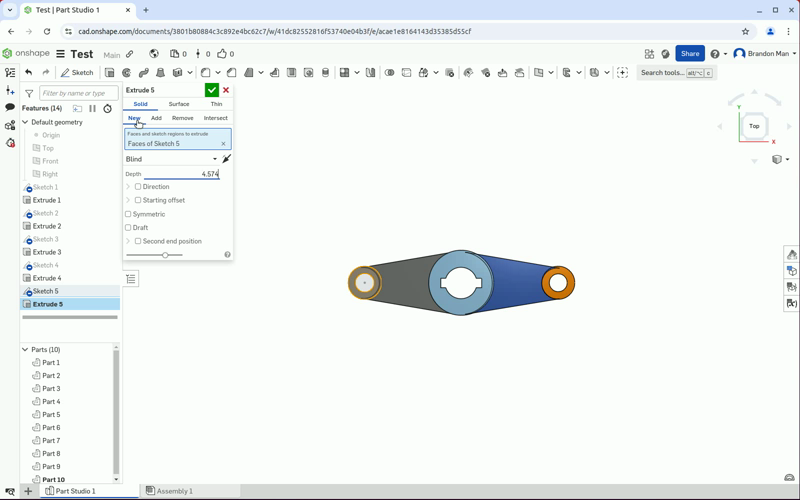
key(enter)
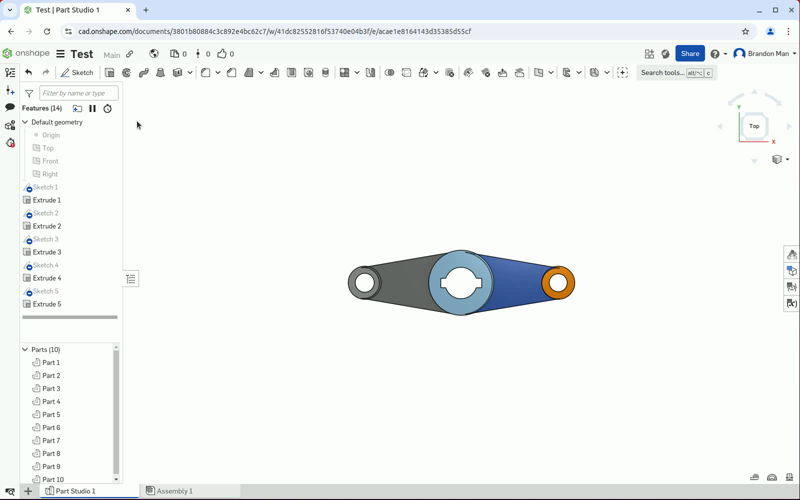
key(shift+h)
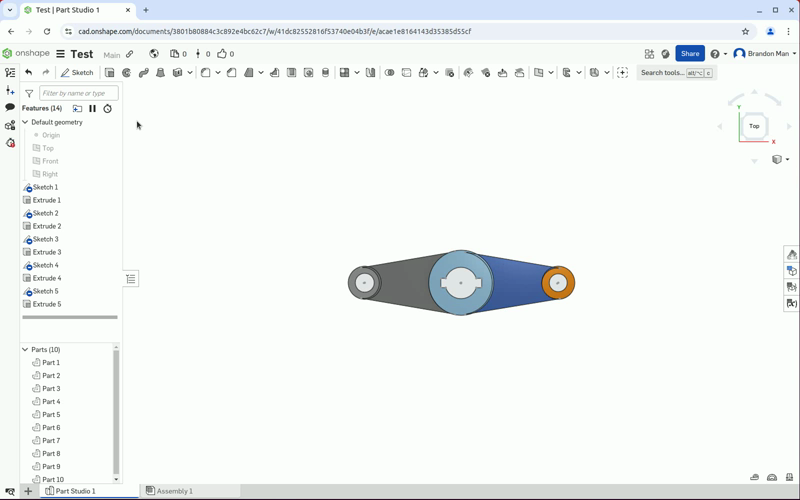
key(shift+h)
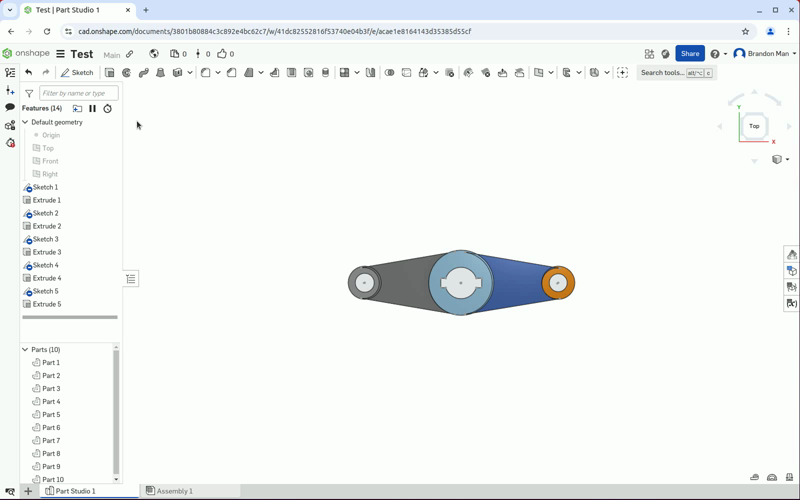
key(shift+7)
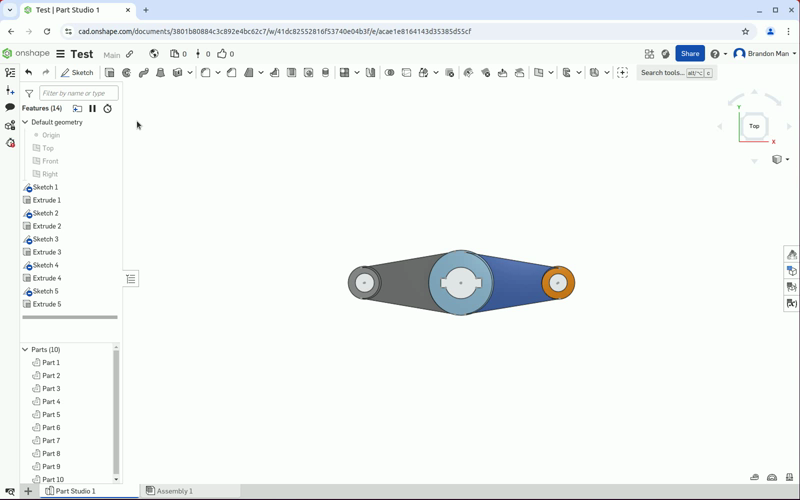
key(up, 3)
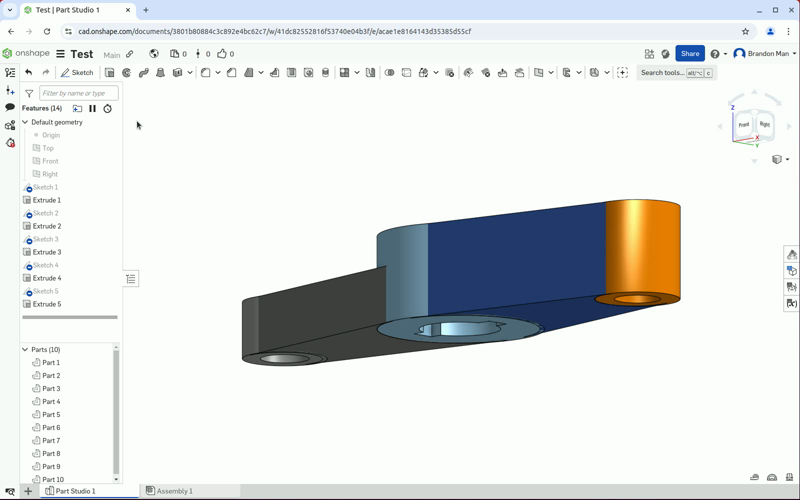
key(left, 3)
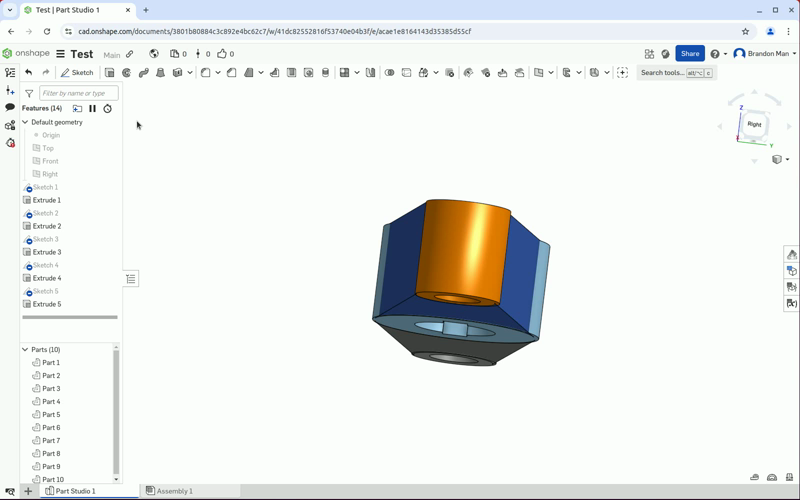
key(right, 3)
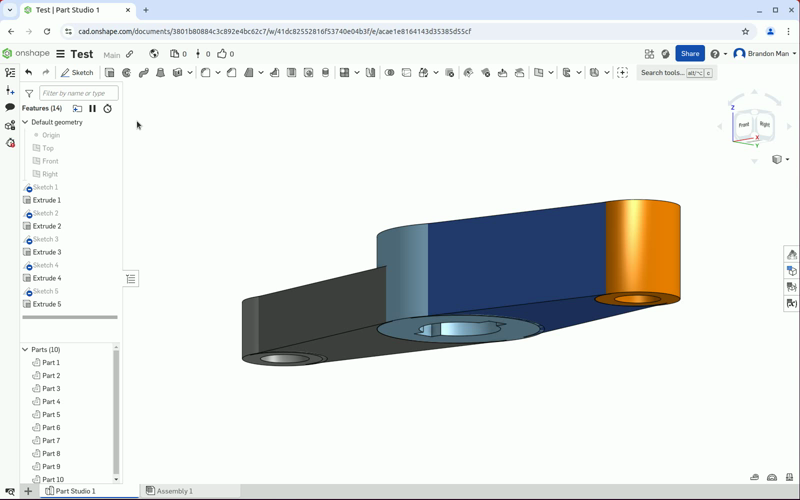
key(down, 3)
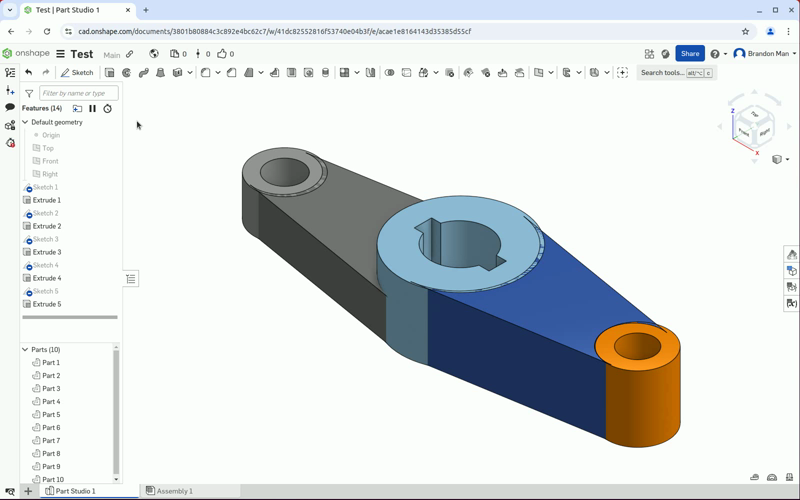
mouse_move(73, 189)
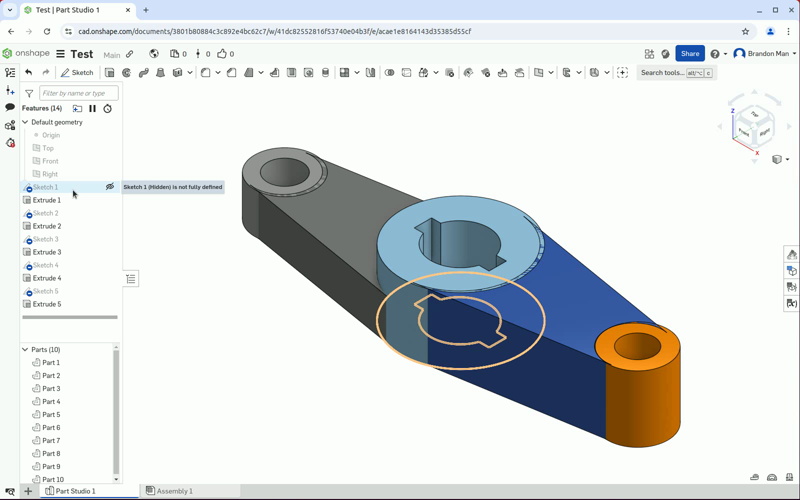
click(73, 189)